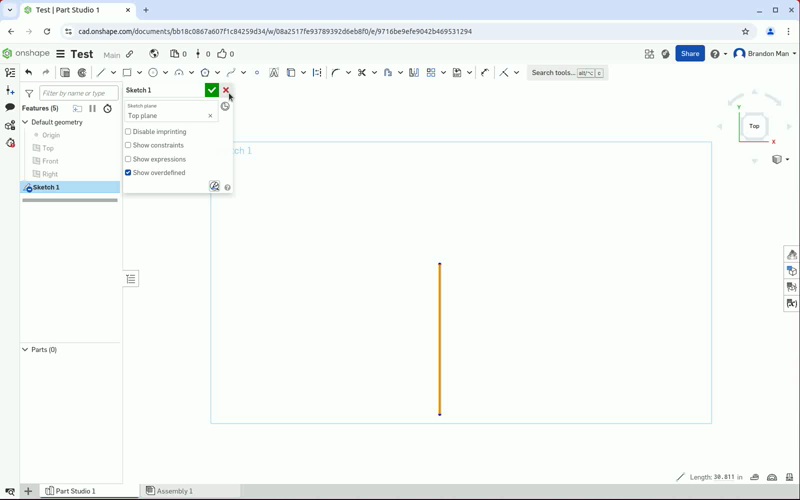
key(shift+h)
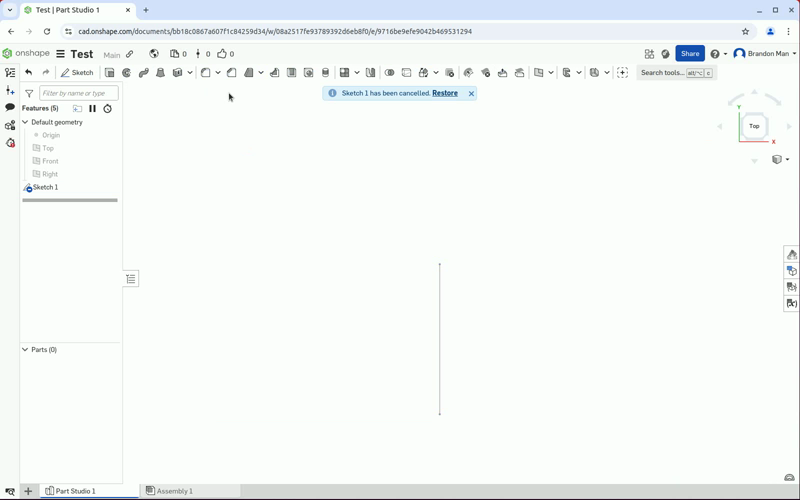
key(shift+s)
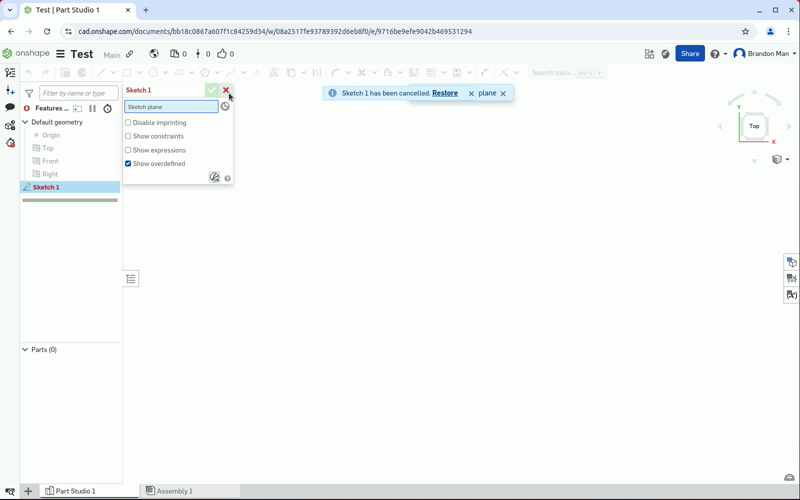
mouse_move(73, 150)
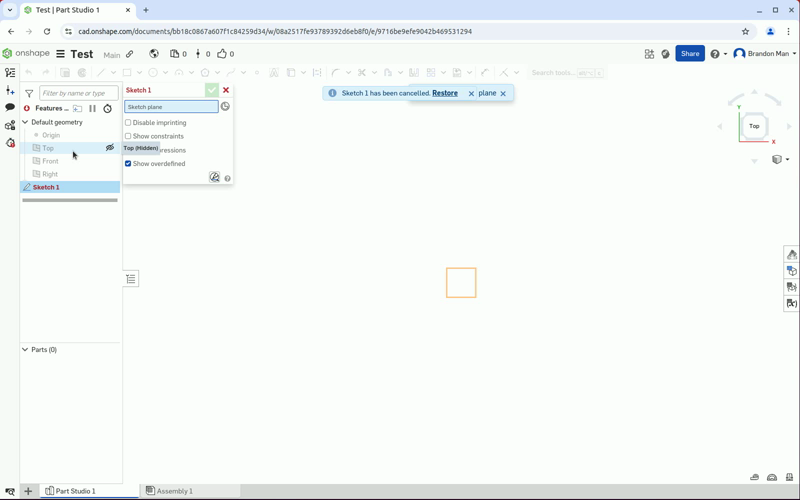
click(73, 150)
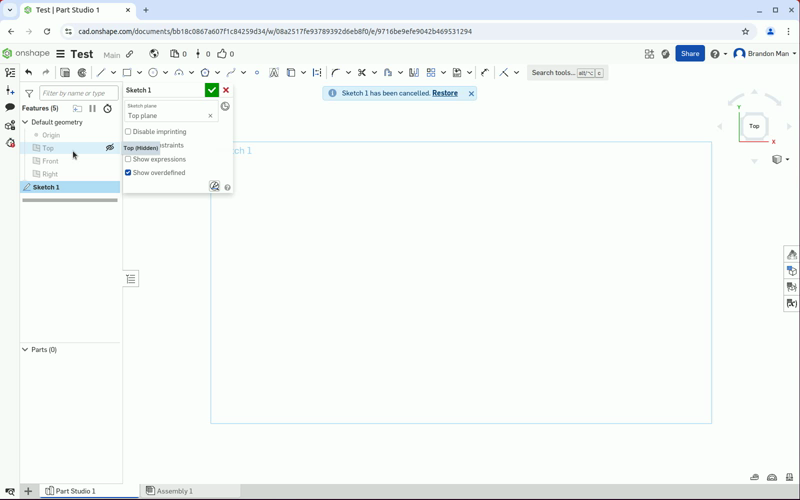
mouse_move(73, 352)
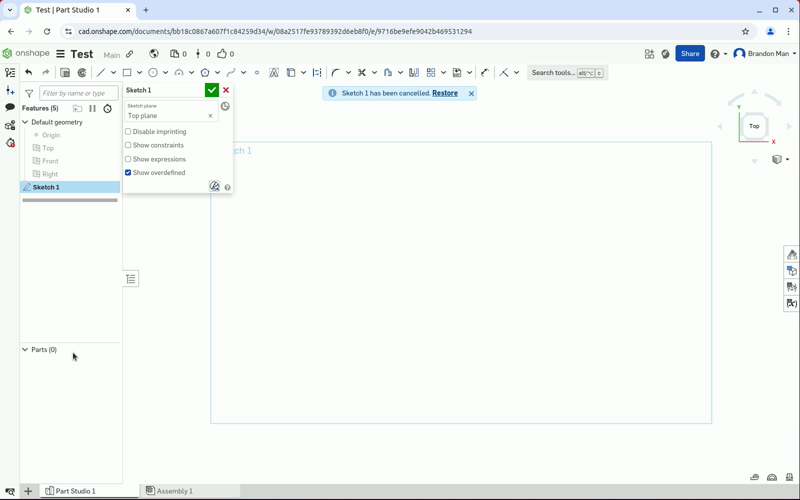
key(y)
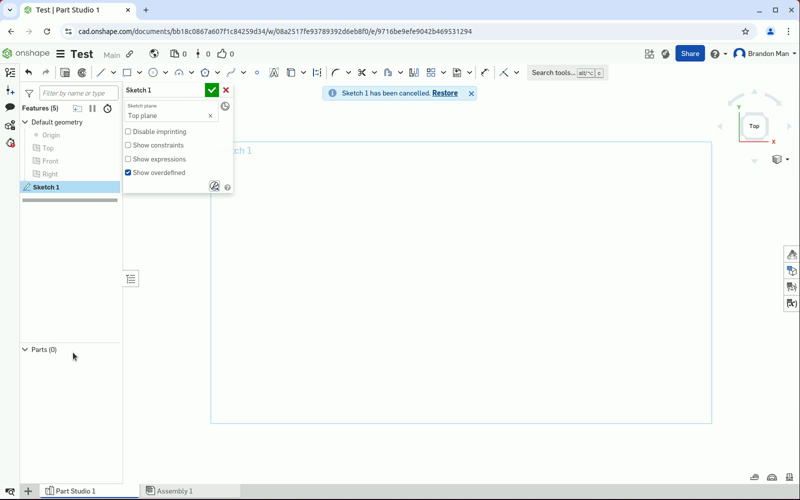
key(l)
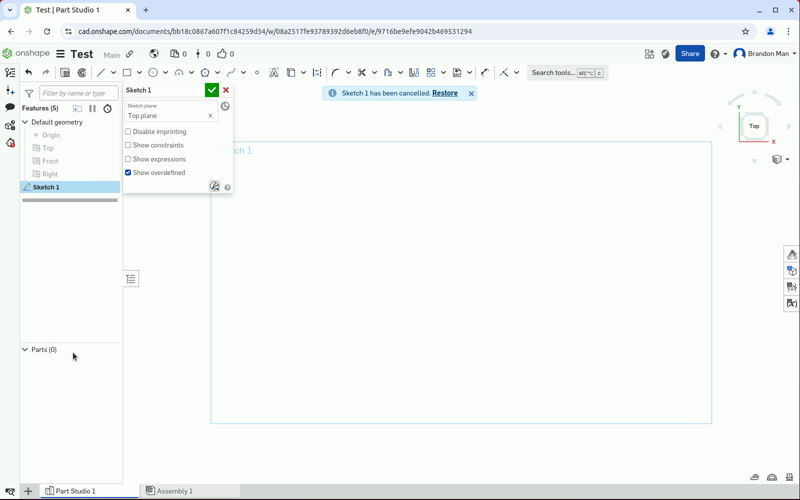
key_down(shift)
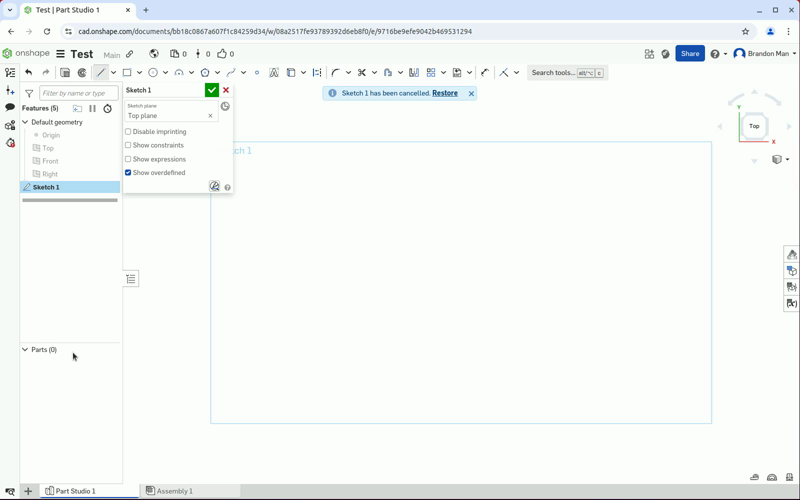
mouse_move(348, 395)
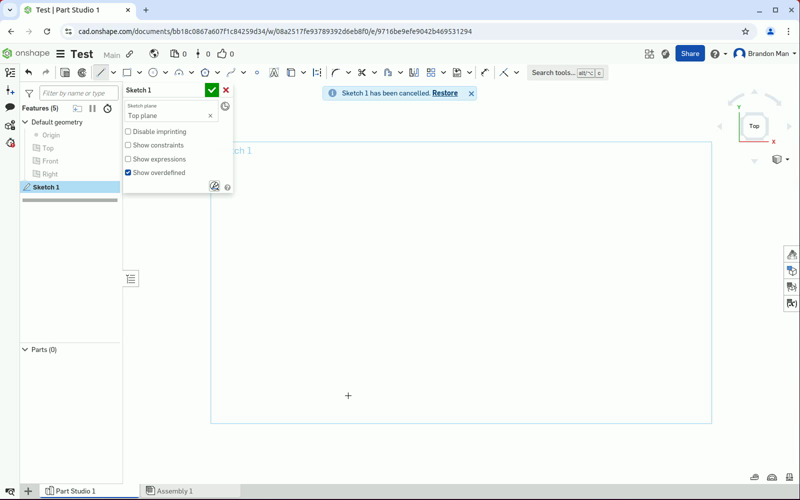
click(348, 395)
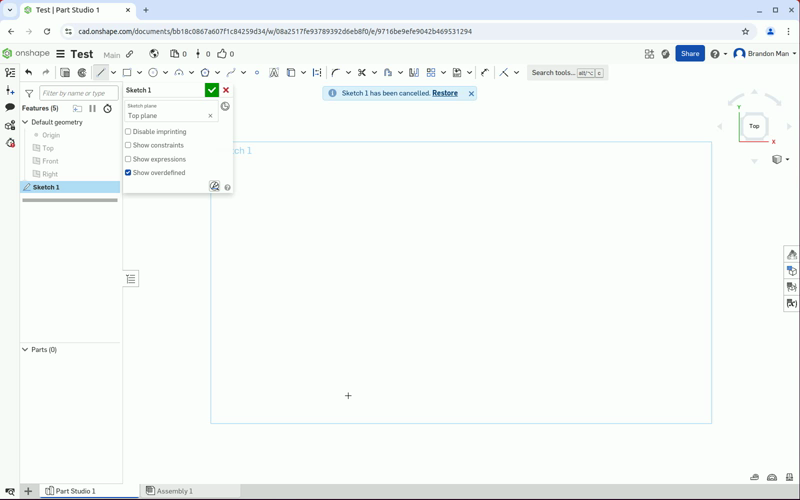
key_up(shift)
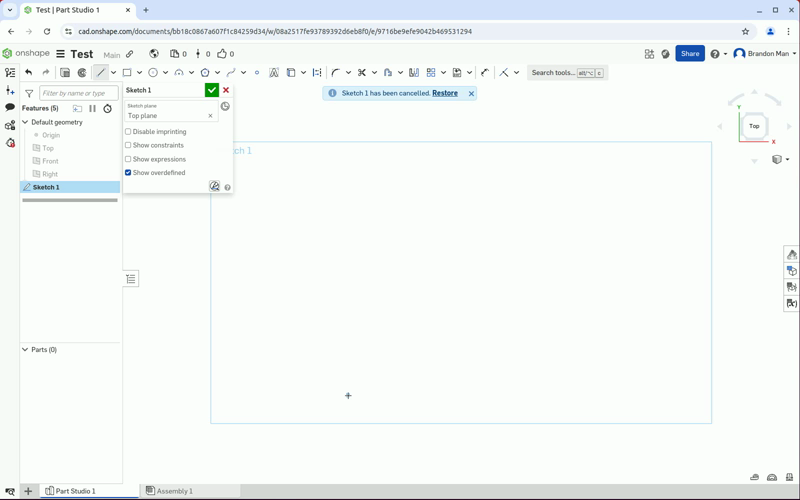
key_down(shift)
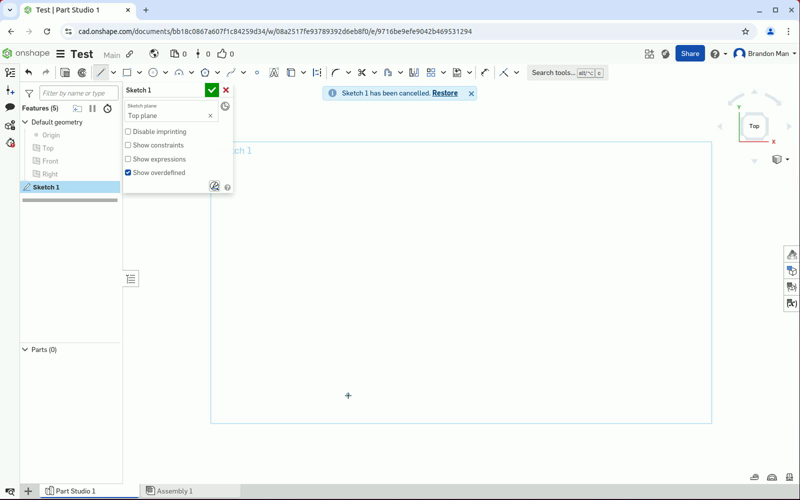
mouse_move(572, 395)
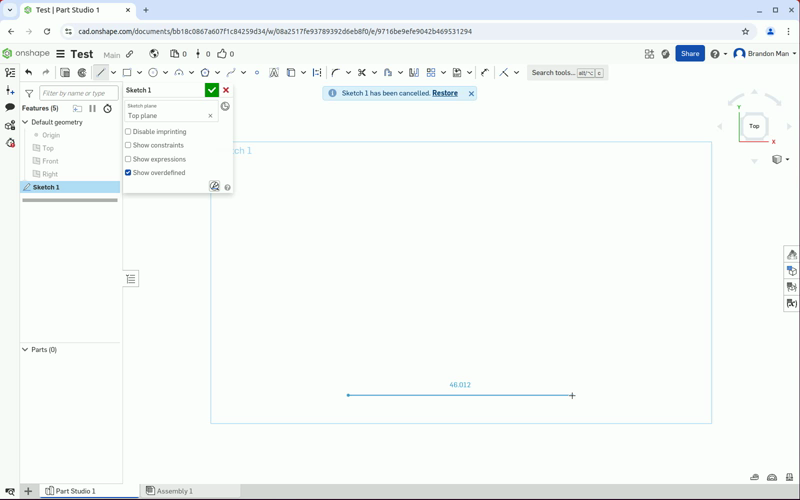
click(572, 395)
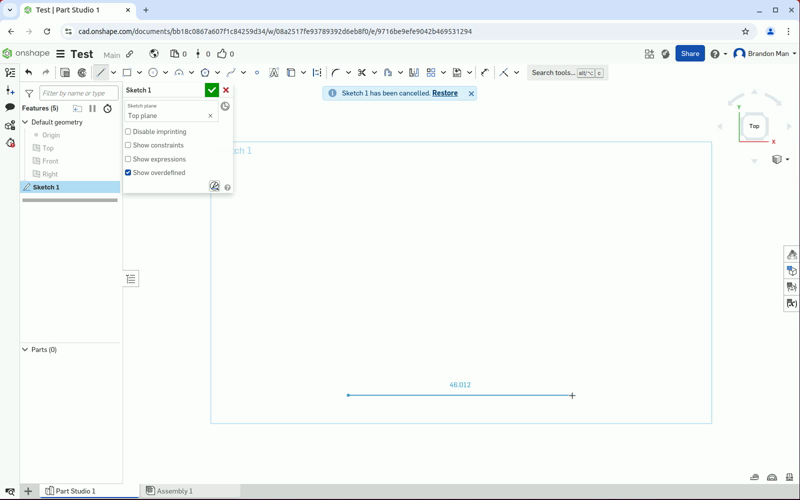
key_up(shift)
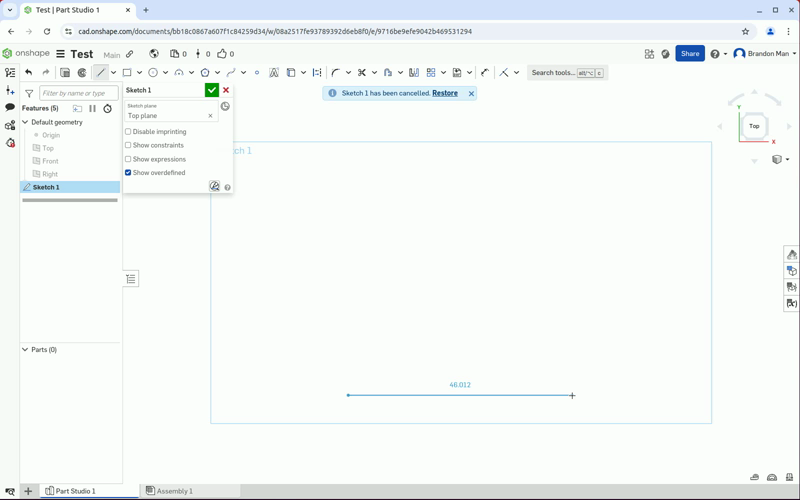
key_down(shift)
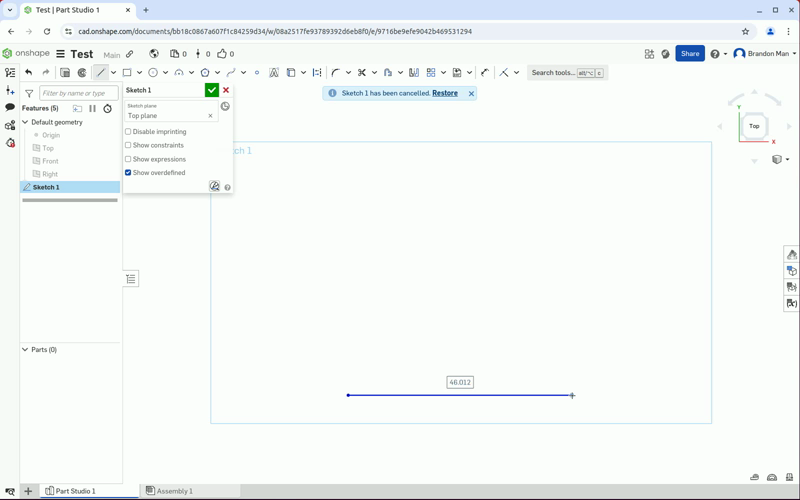
mouse_move(572, 171)
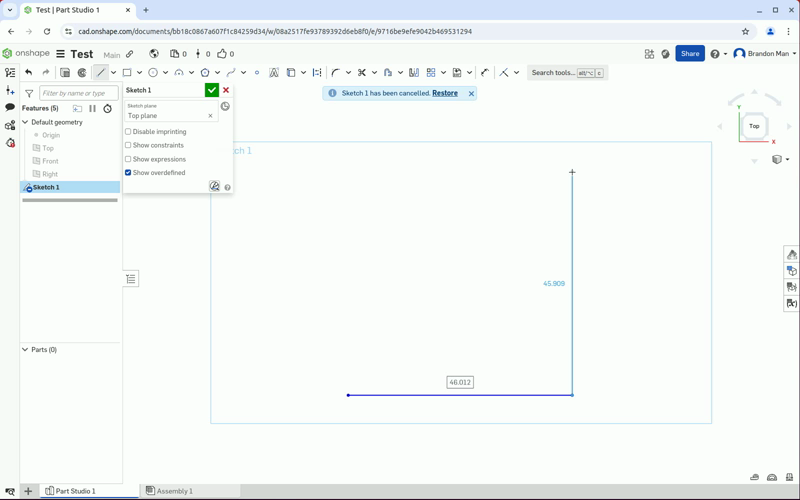
click(572, 171)
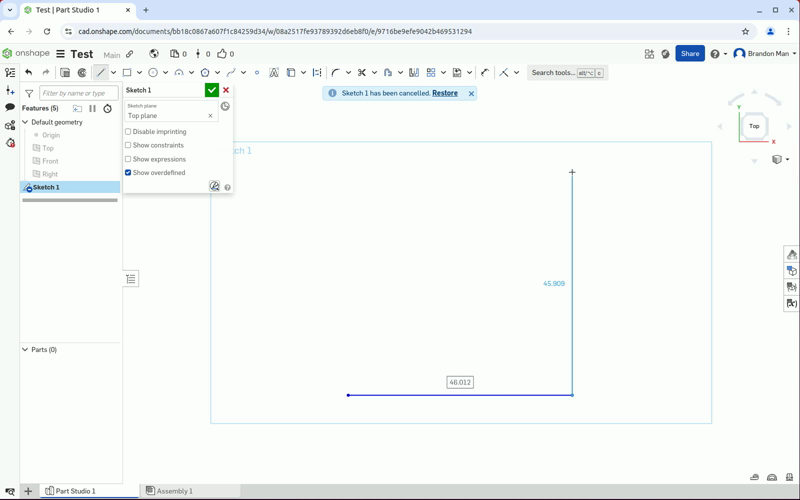
key_up(shift)
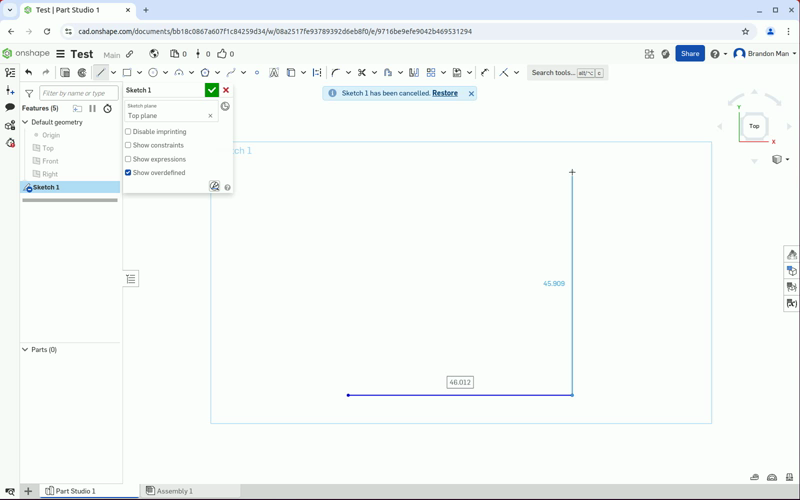
key_down(shift)
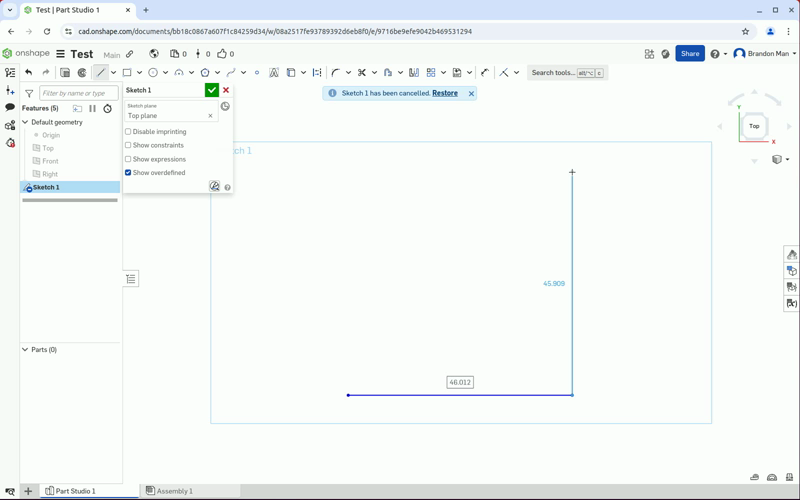
mouse_move(348, 171)
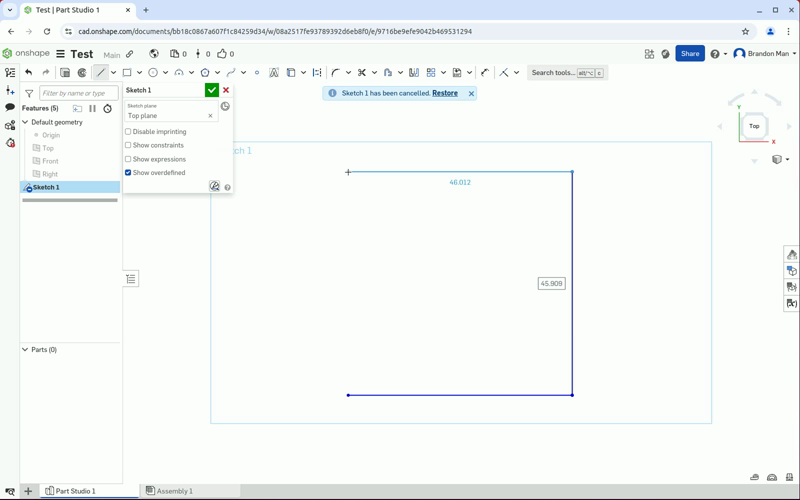
click(348, 171)
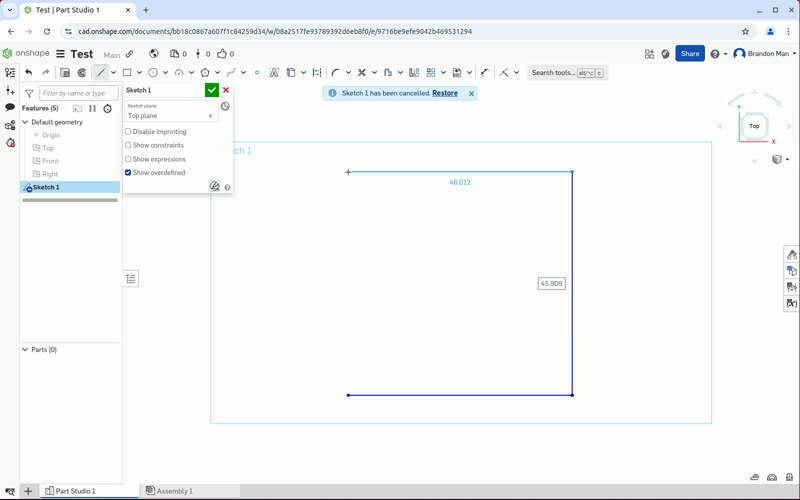
key_up(shift)
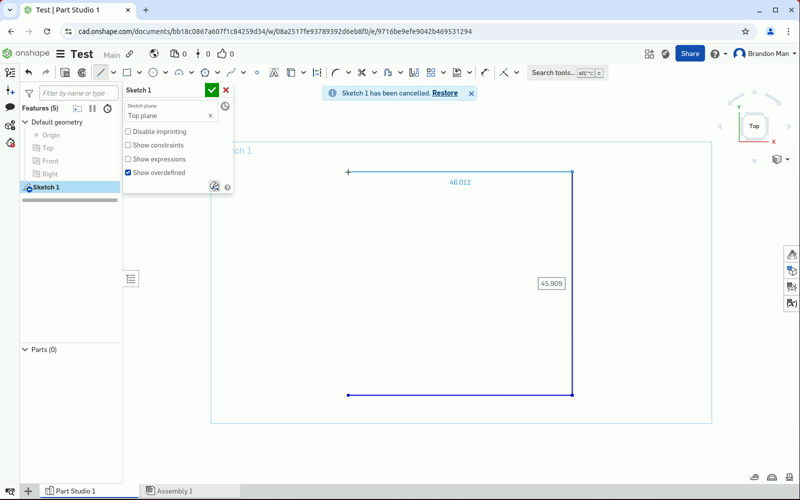
key_down(shift)
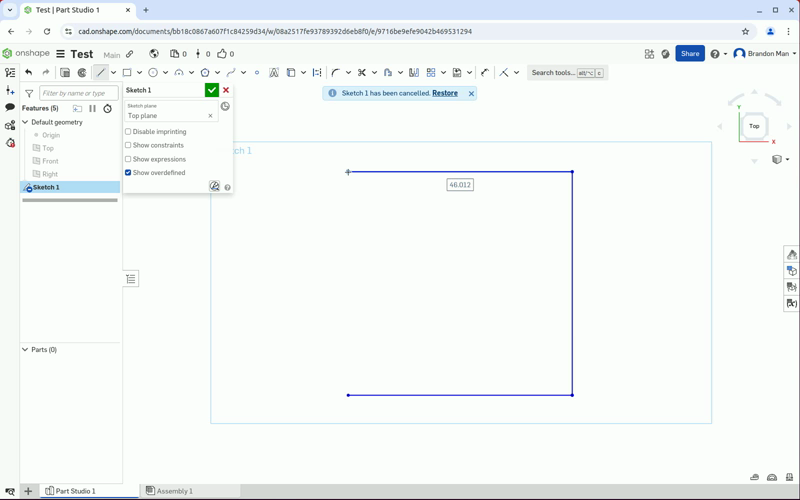
mouse_move(348, 395)
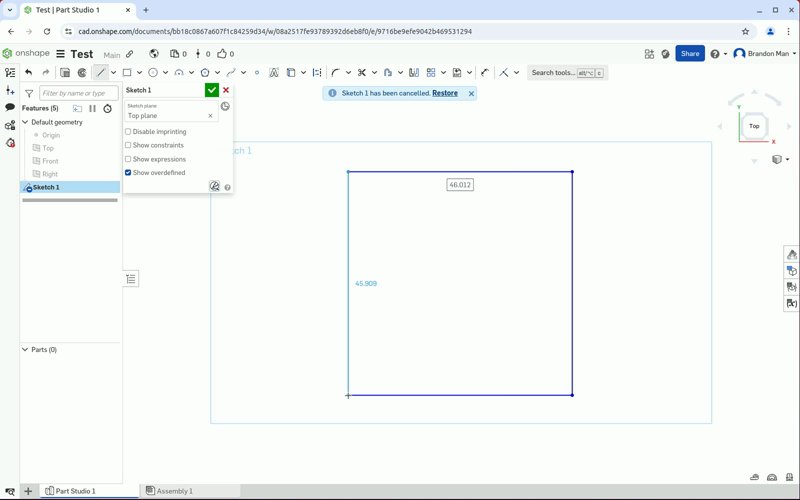
key_up(shift)
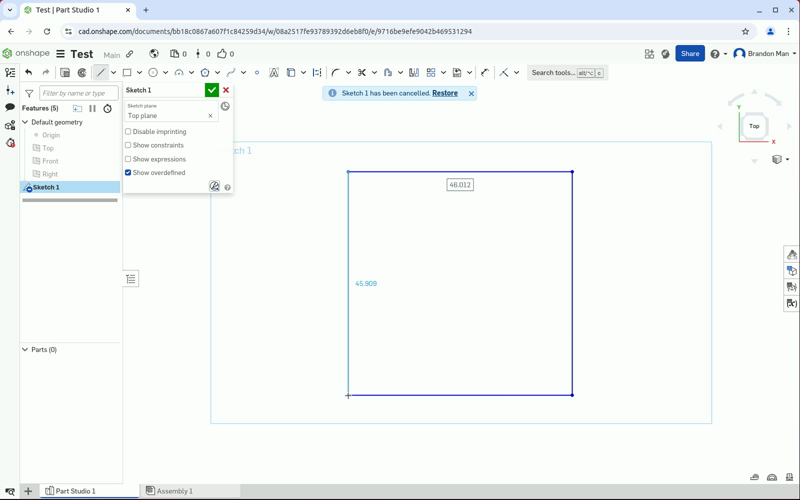
click(348, 395)
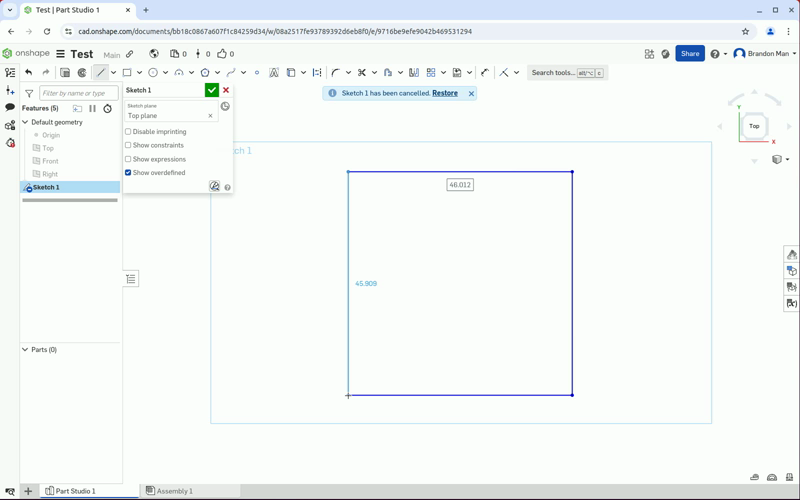
key(esc)
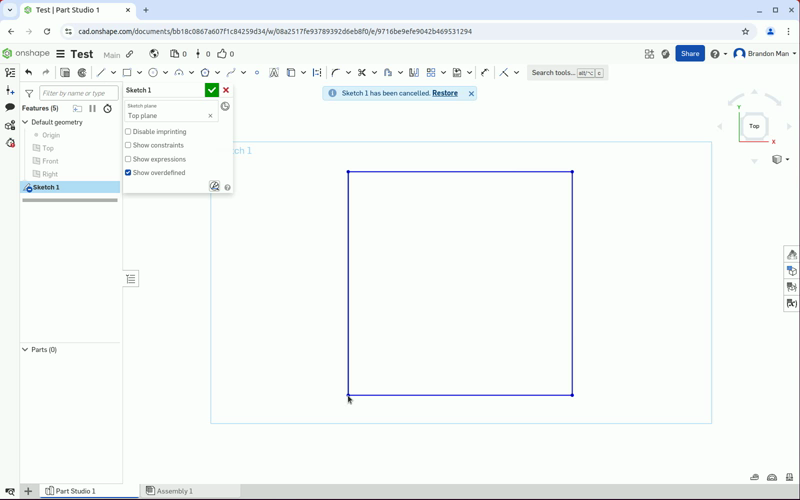
mouse_move(524, 276)
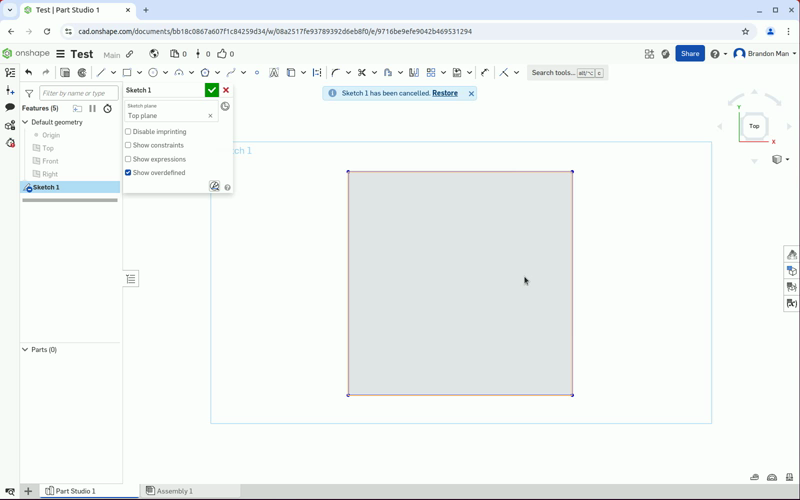
click(524, 276)
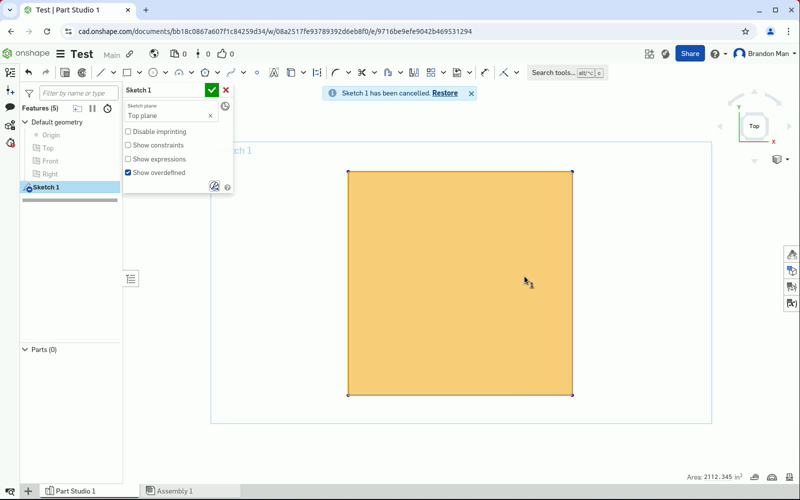
mouse_move(73, 352)
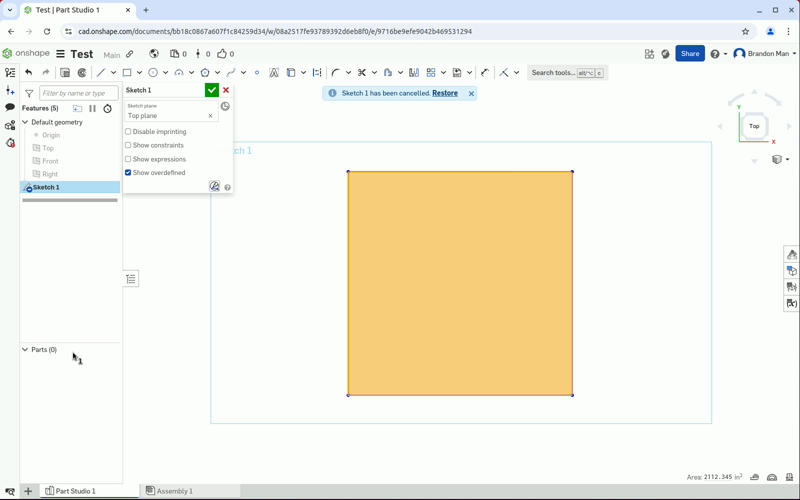
key(shift+y)
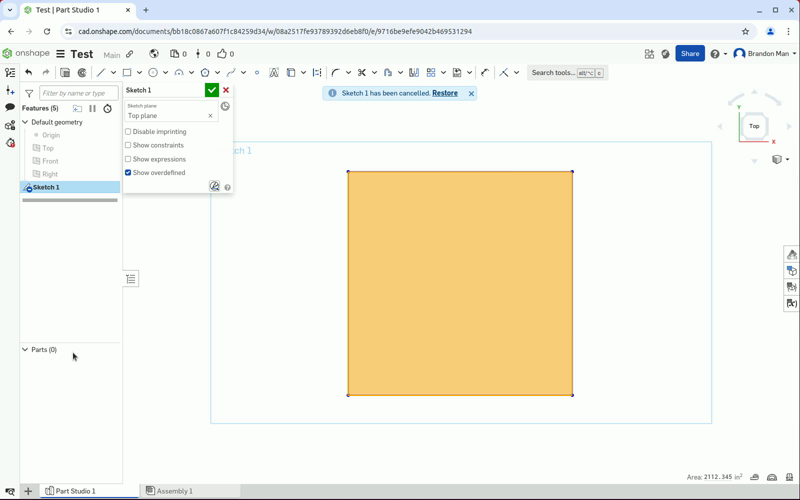
key(shift+e)
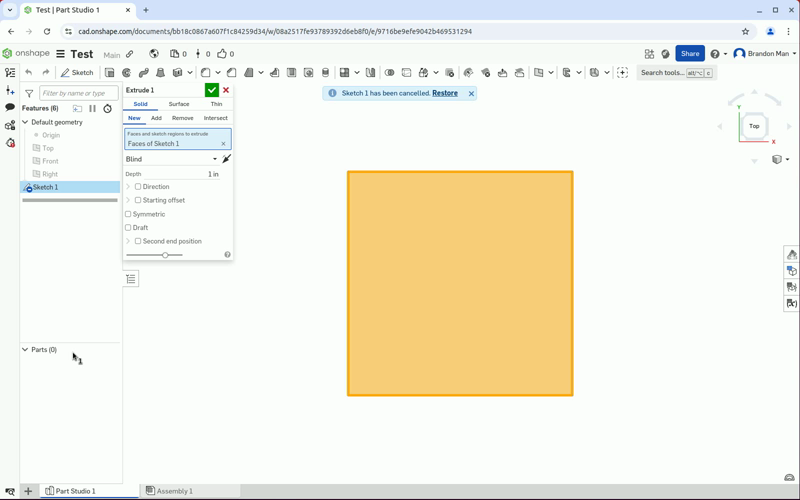
mouse_move(143, 106)
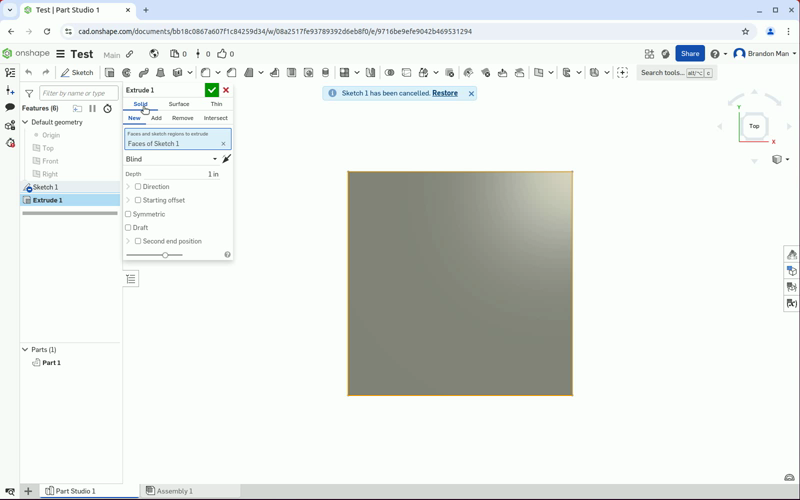
click(143, 106)
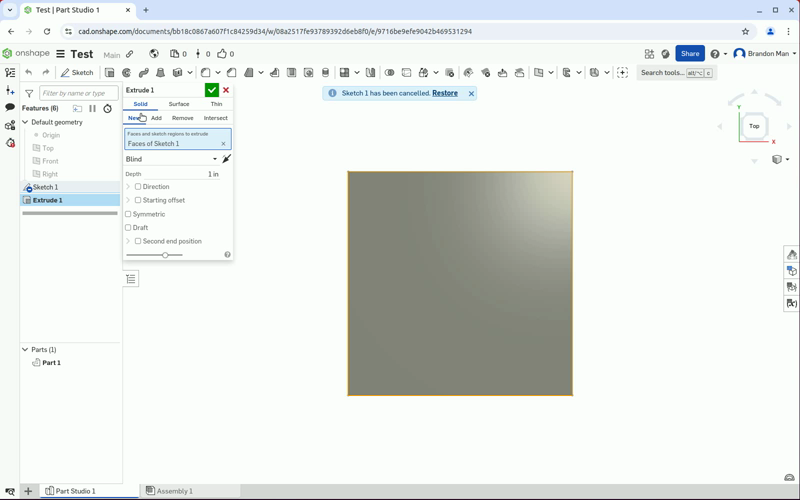
mouse_move(137, 120)
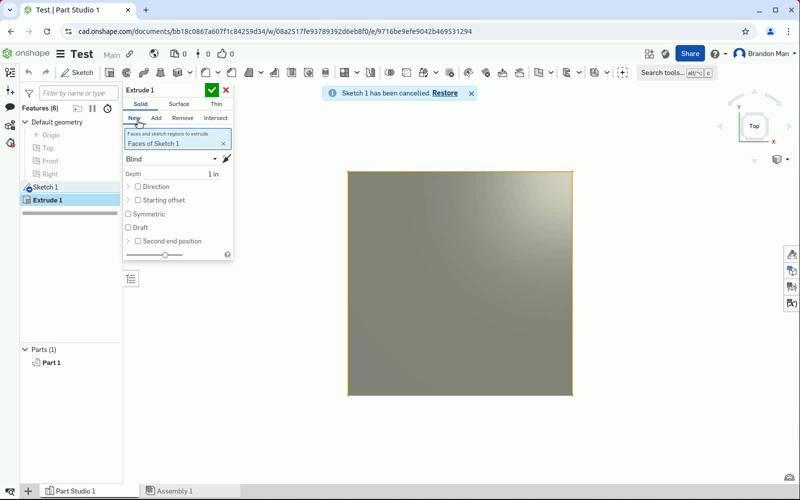
click(137, 120)
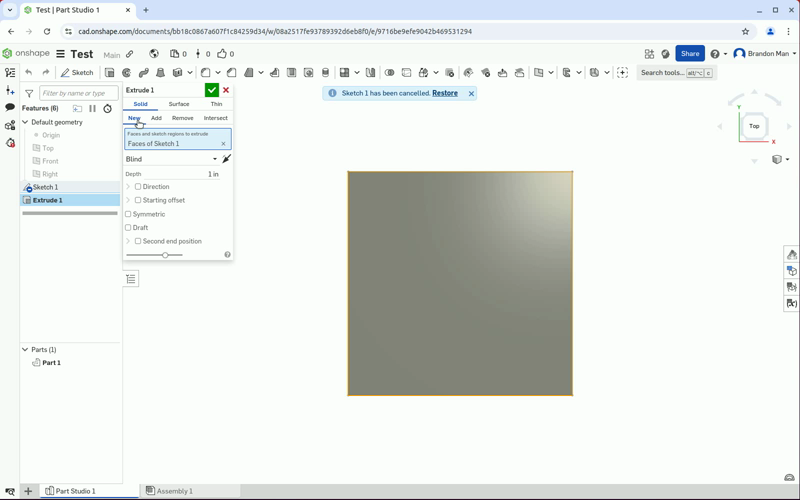
key(tab, 4)
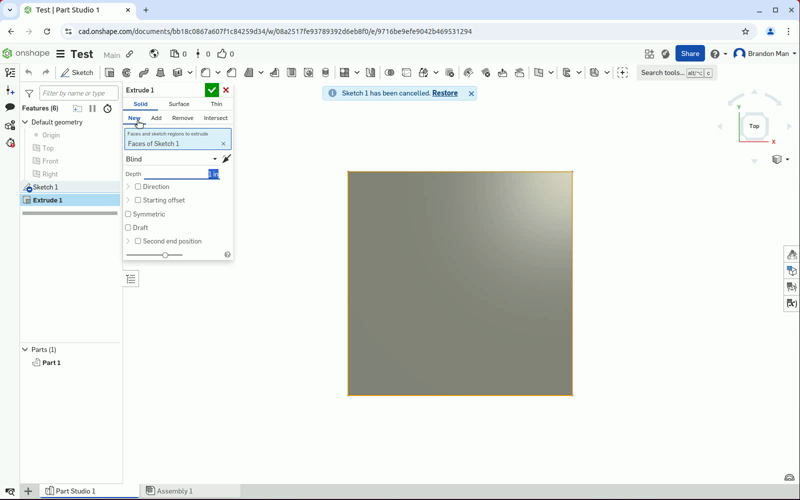
text(0.481)
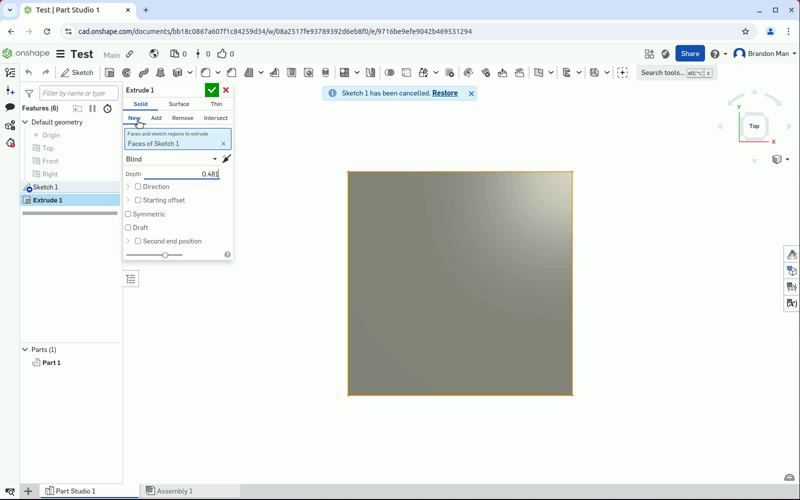
key(enter)
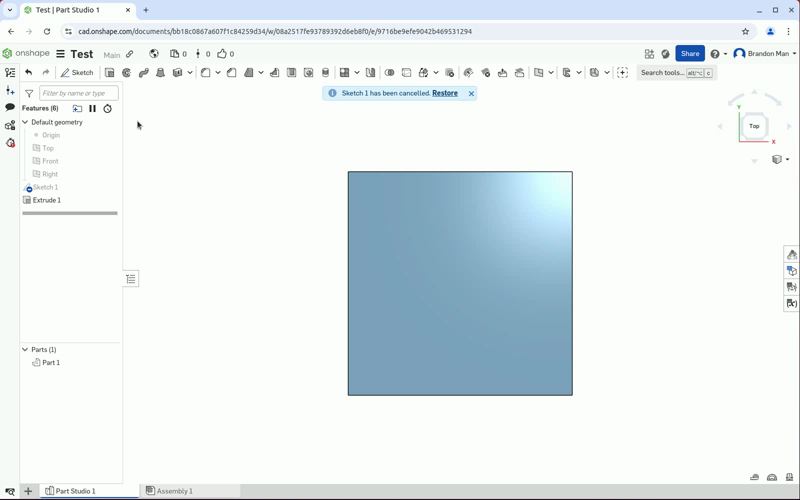
key(shift+h)
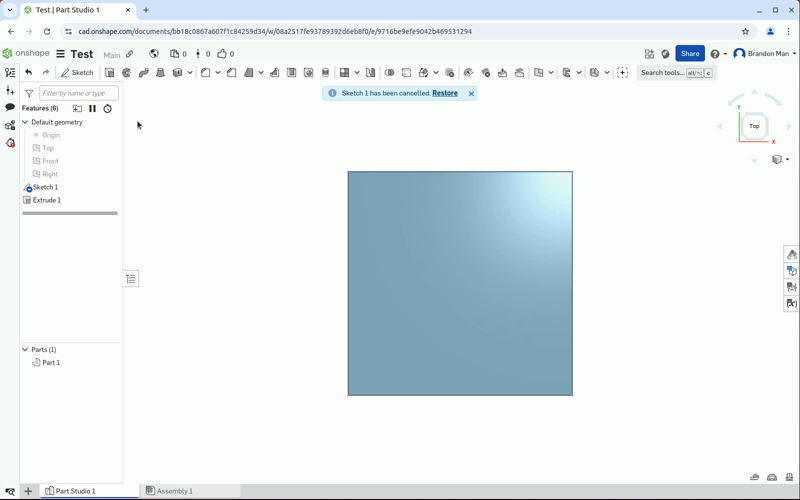
key(shift+h)
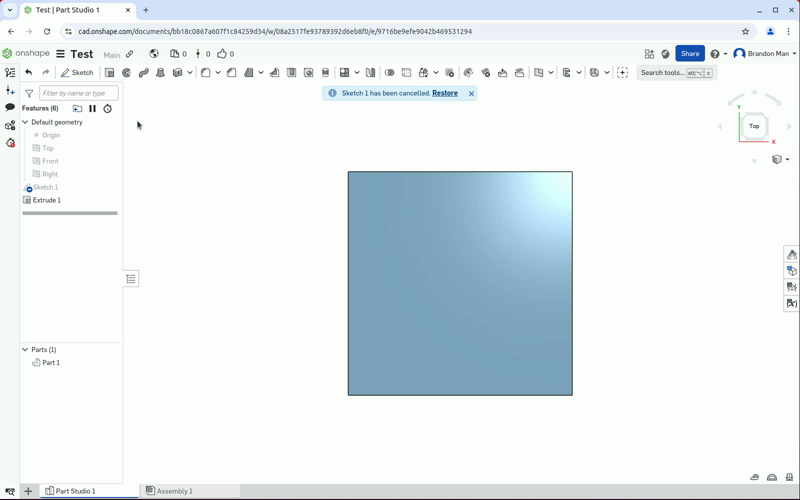
mouse_move(73, 189)
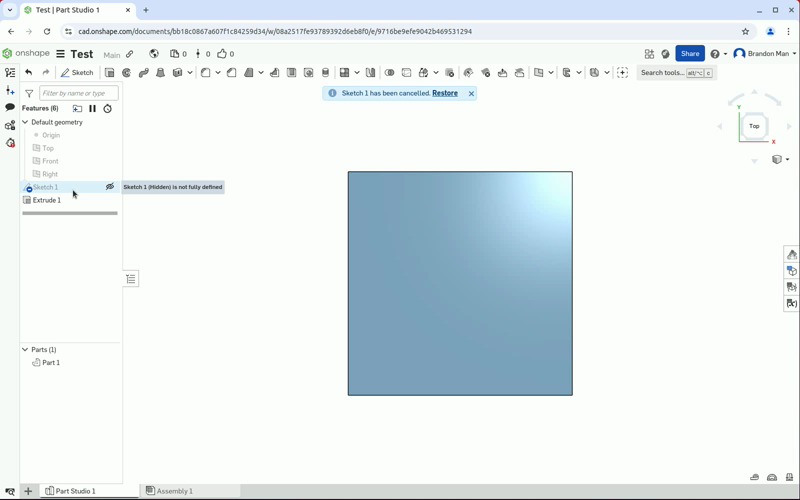
click(73, 189)
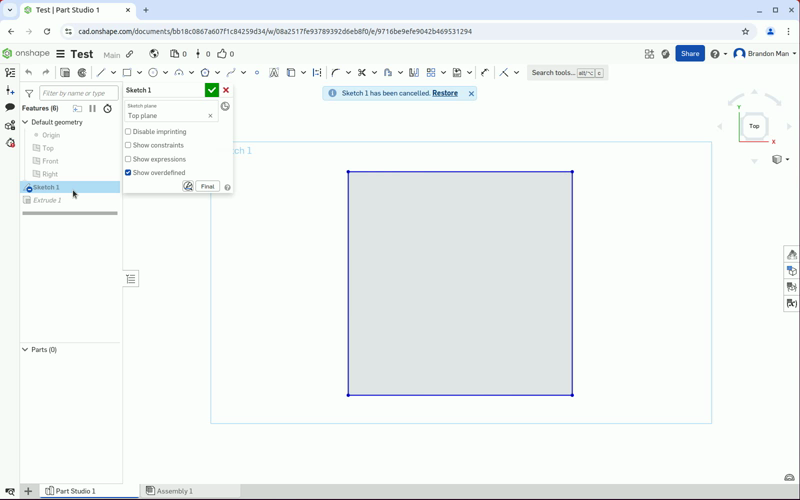
mouse_move(229, 92)
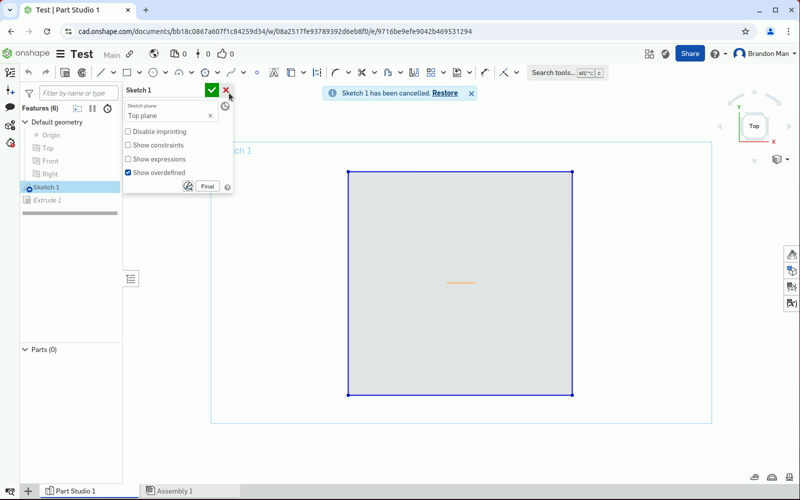
click(229, 92)
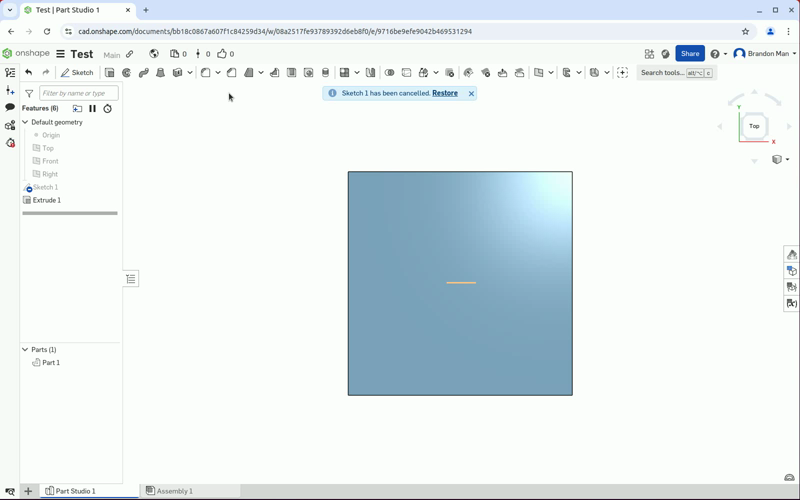
mouse_move(541, 75)
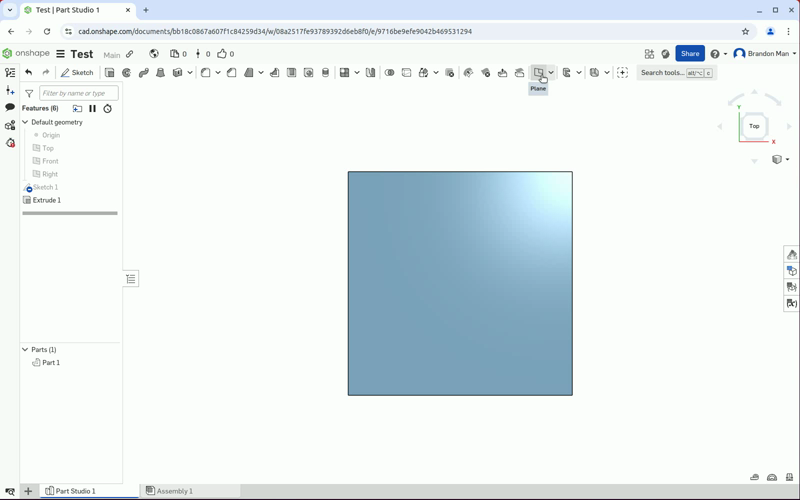
click(541, 75)
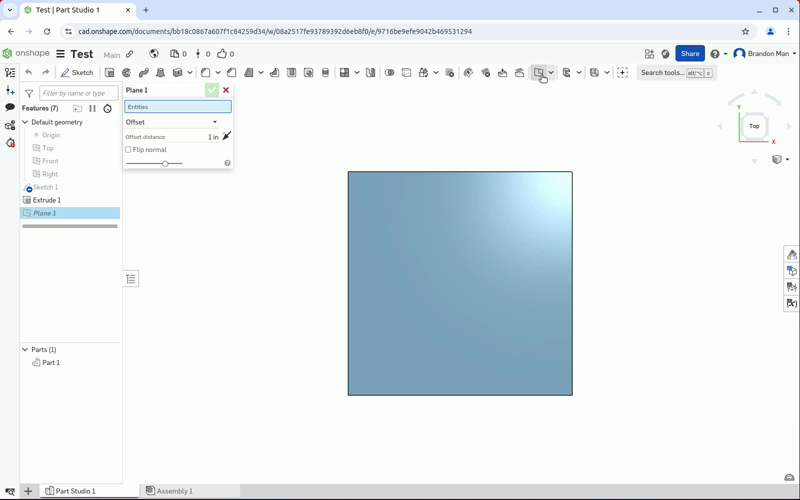
mouse_move(73, 150)
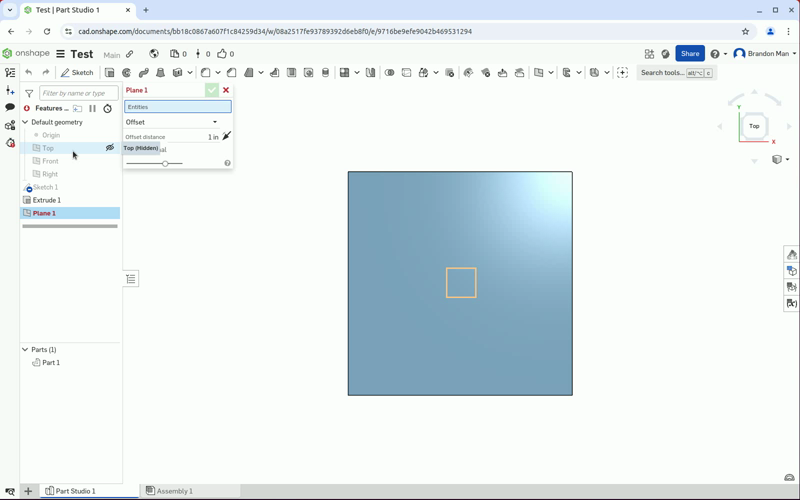
click(73, 150)
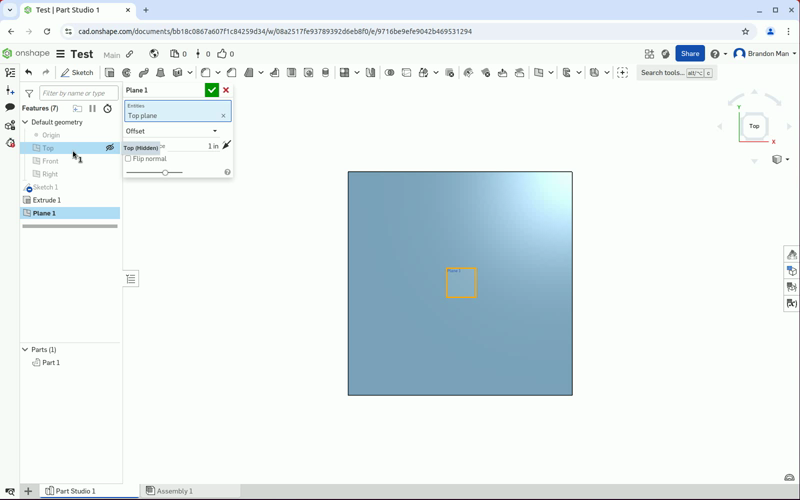
key(tab, 2)
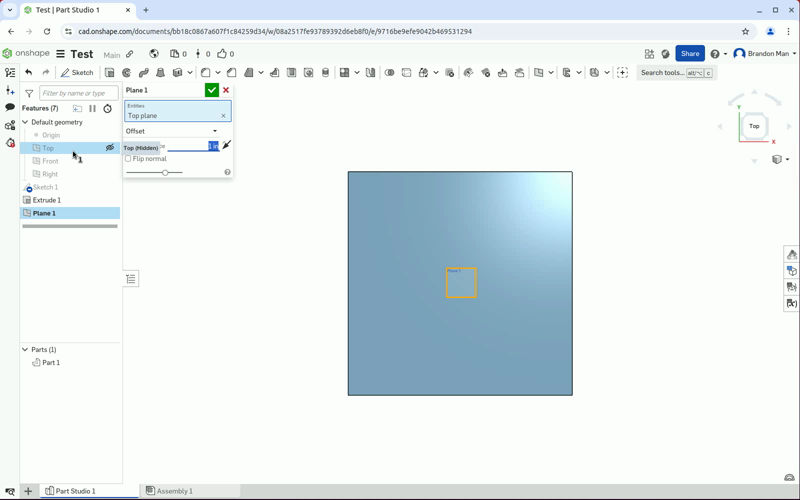
text(0.493)
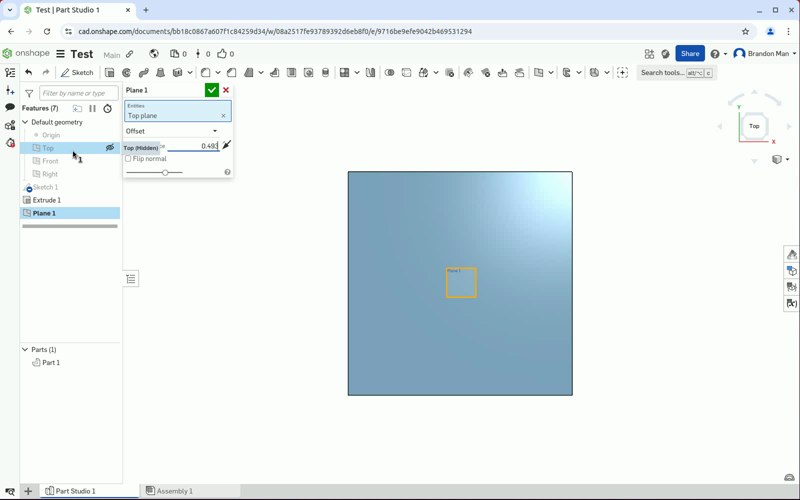
key(enter, 2)
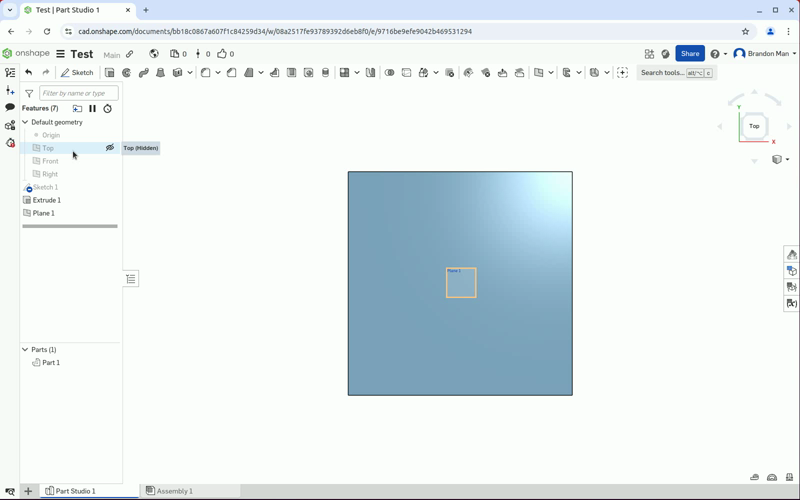
key(shift+s)
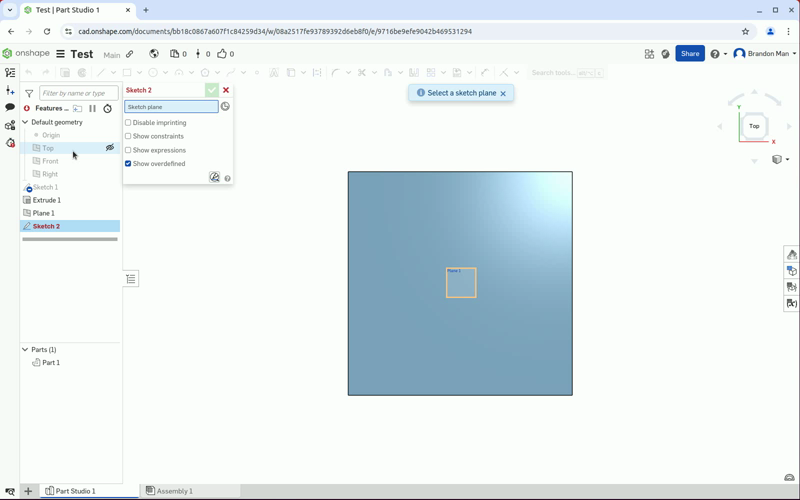
mouse_move(73, 215)
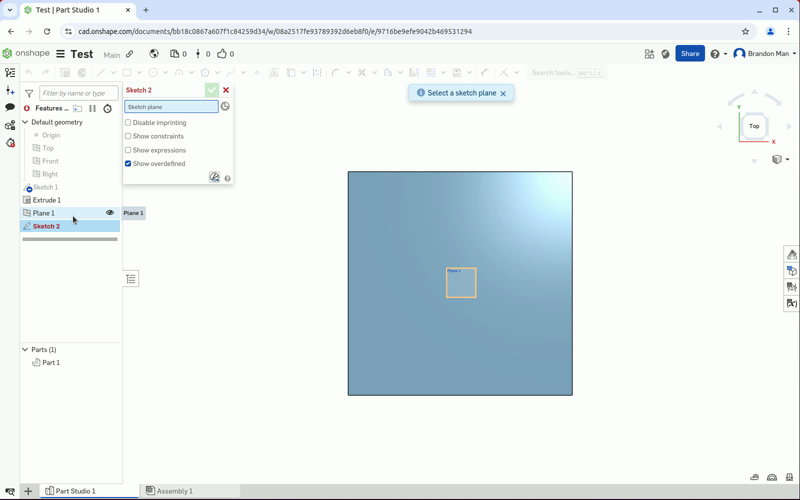
click(73, 215)
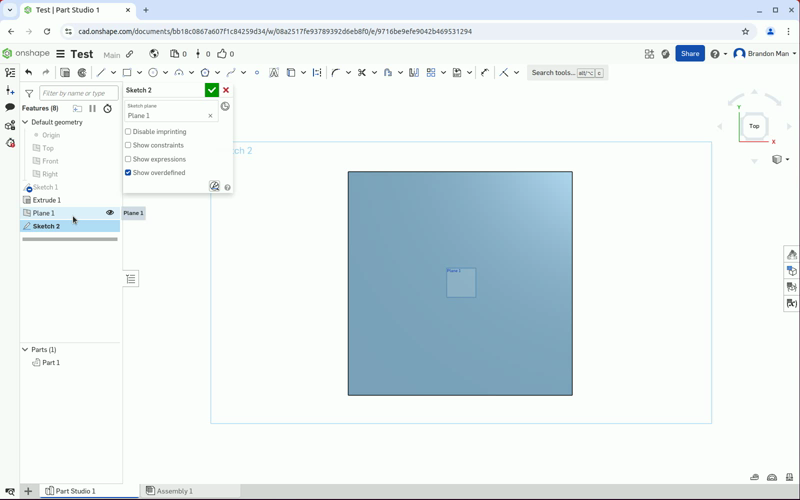
mouse_move(73, 352)
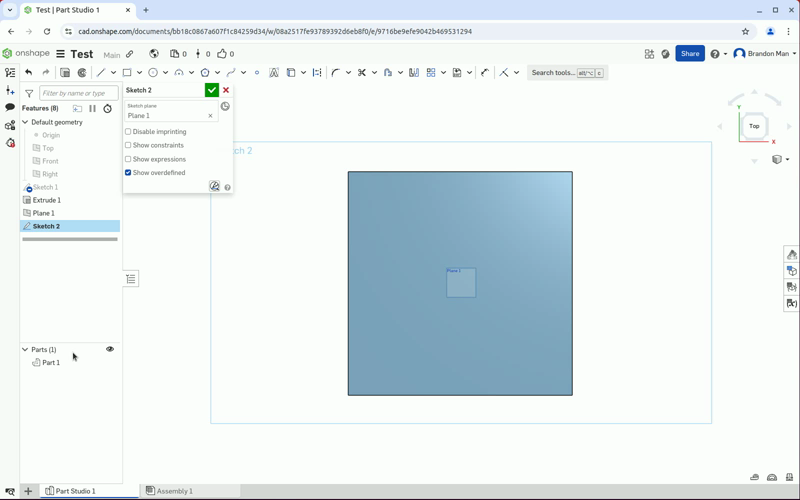
key(y)
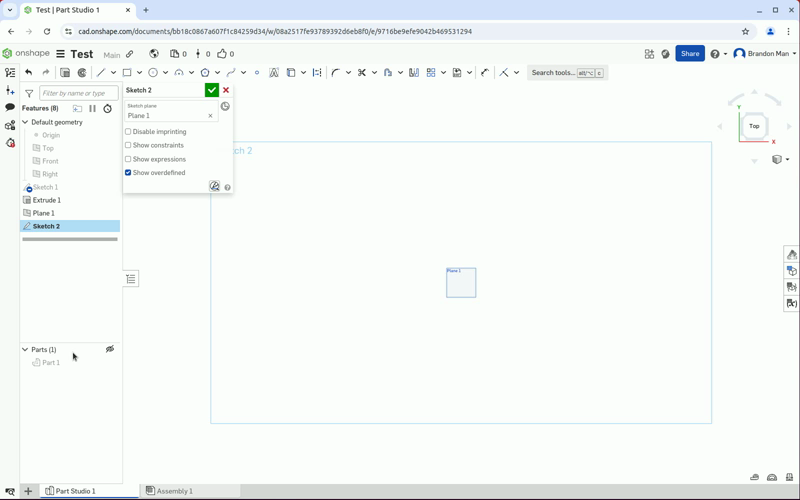
key(c)
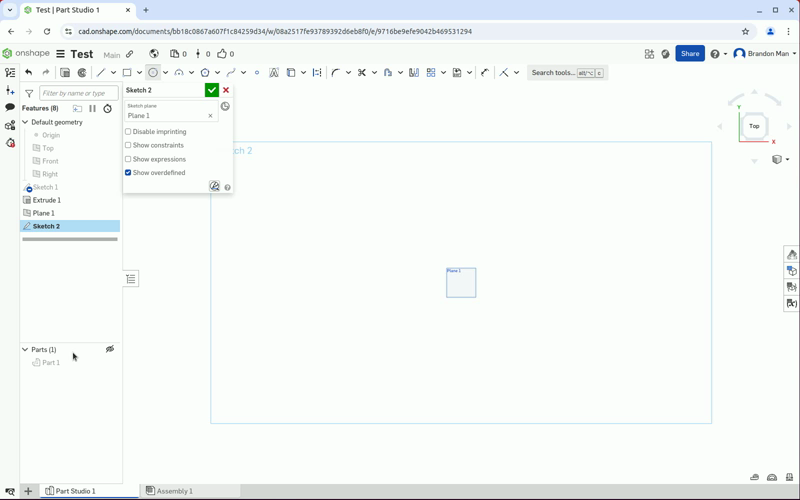
key_down(shift)
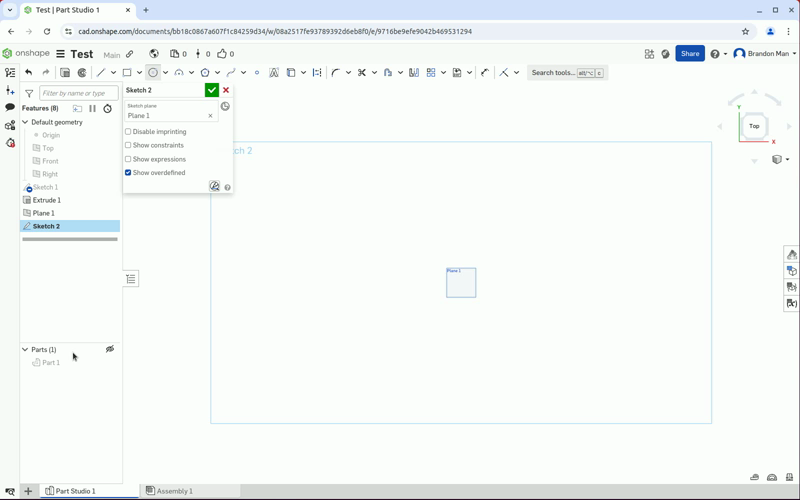
mouse_move(393, 327)
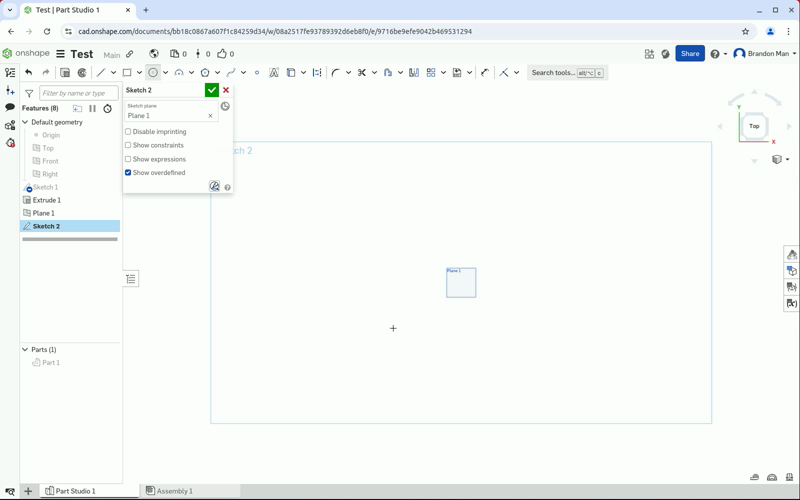
click(393, 327)
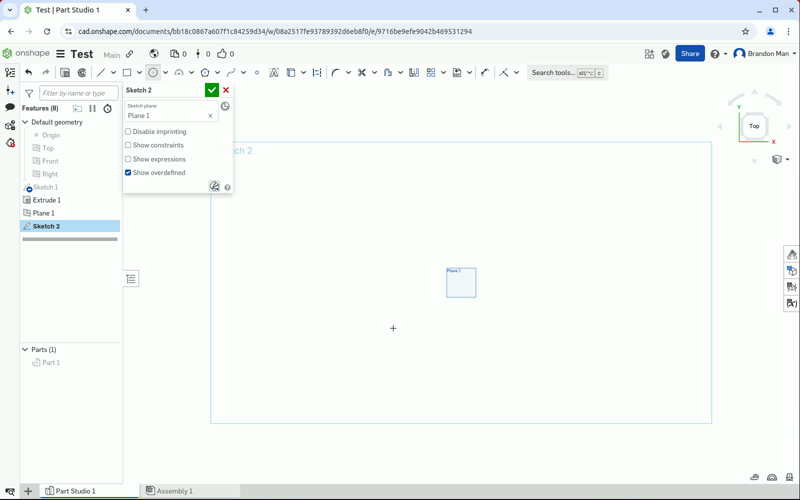
key_up(shift)
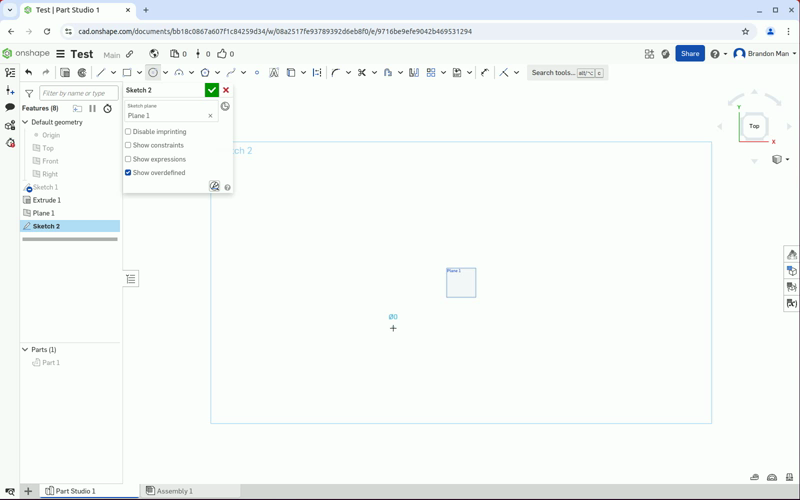
mouse_move(395, 327)
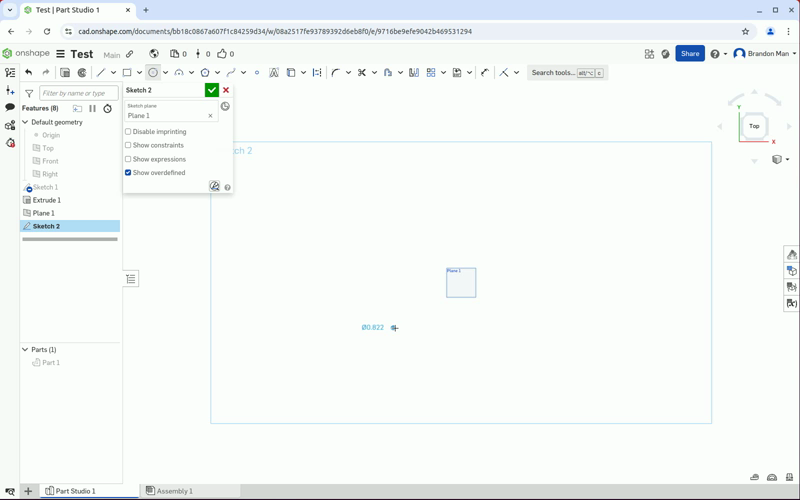
scroll(6)
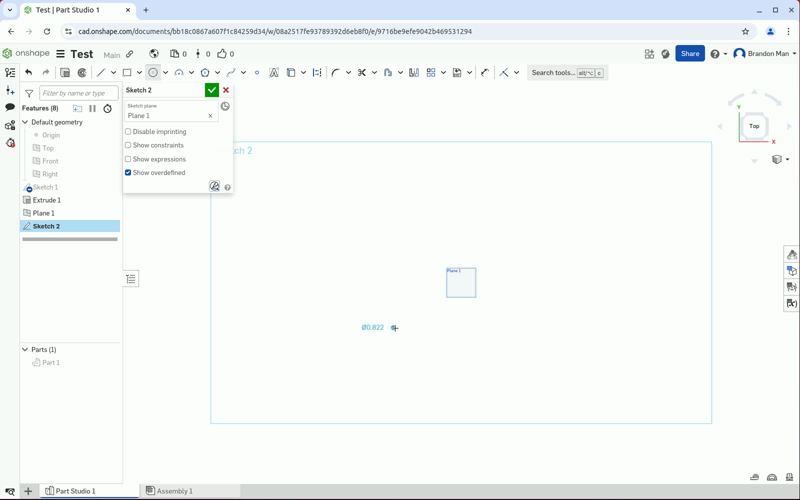
scroll(6)
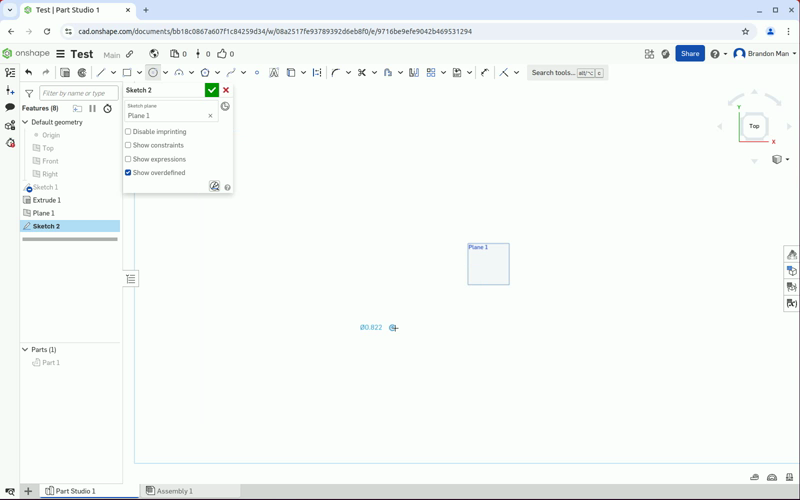
scroll(6)
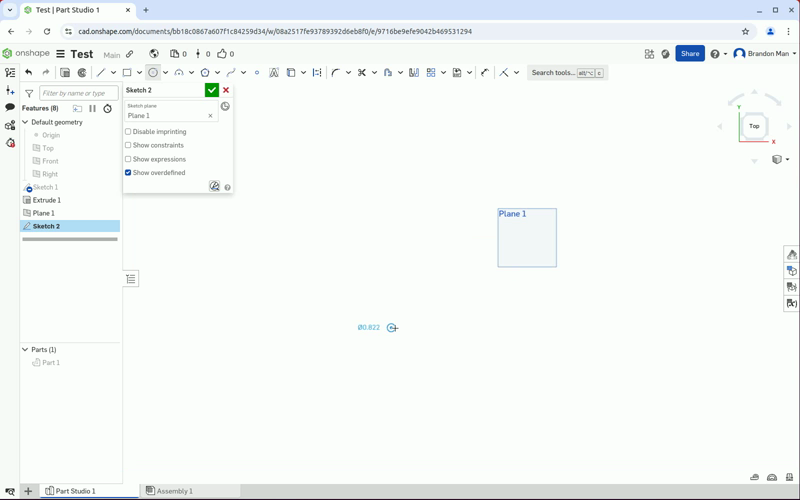
scroll(6)
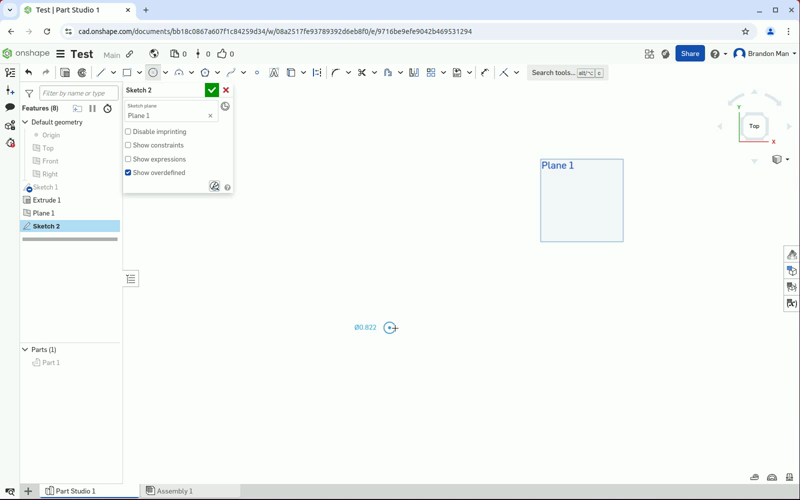
scroll(6)
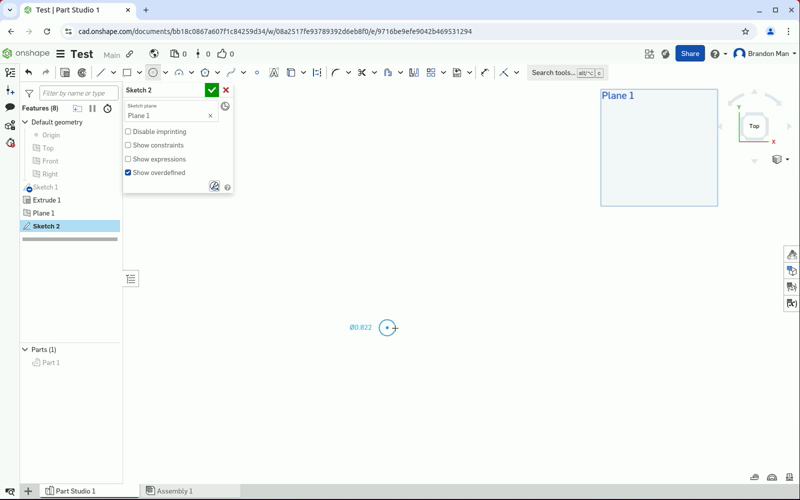
scroll(6)
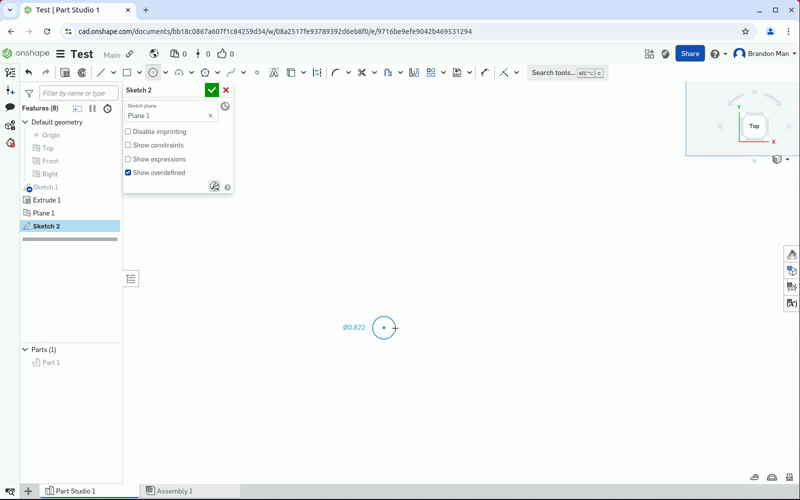
scroll(6)
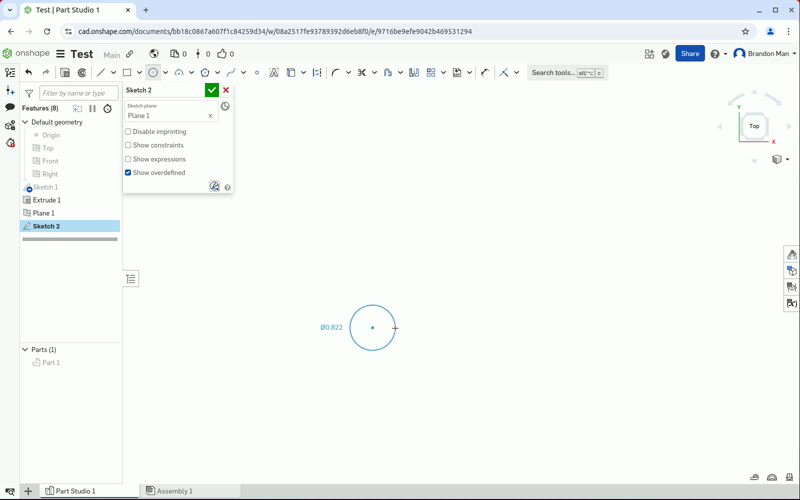
click(395, 327)
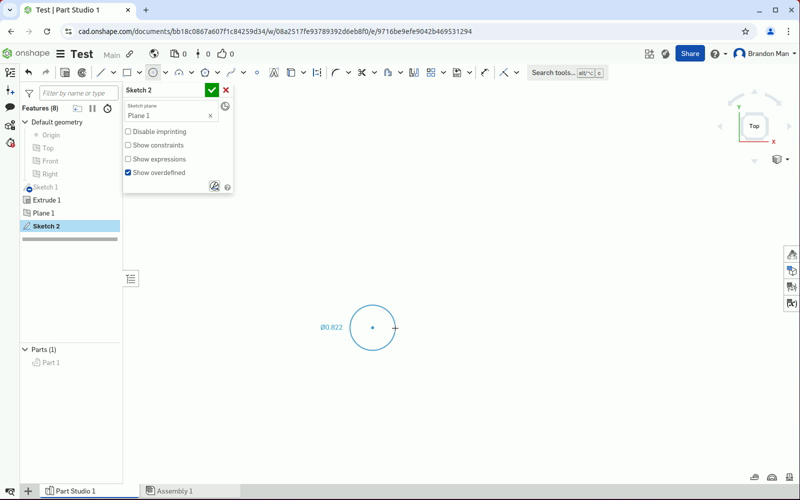
scroll(-6)
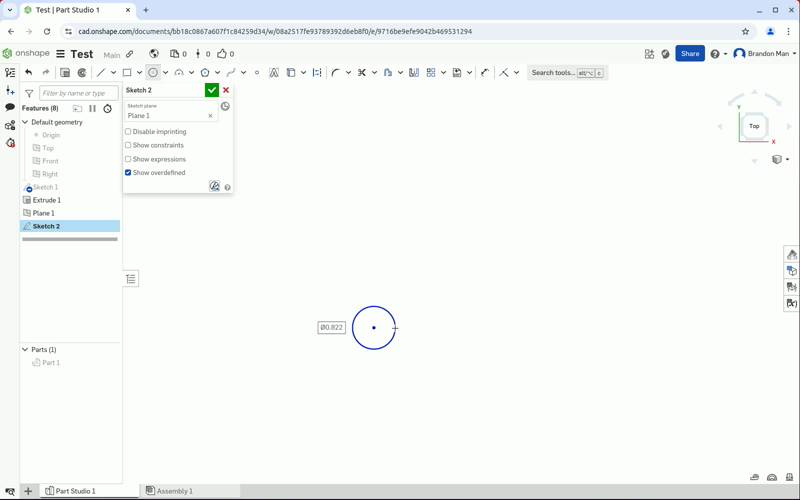
scroll(-6)
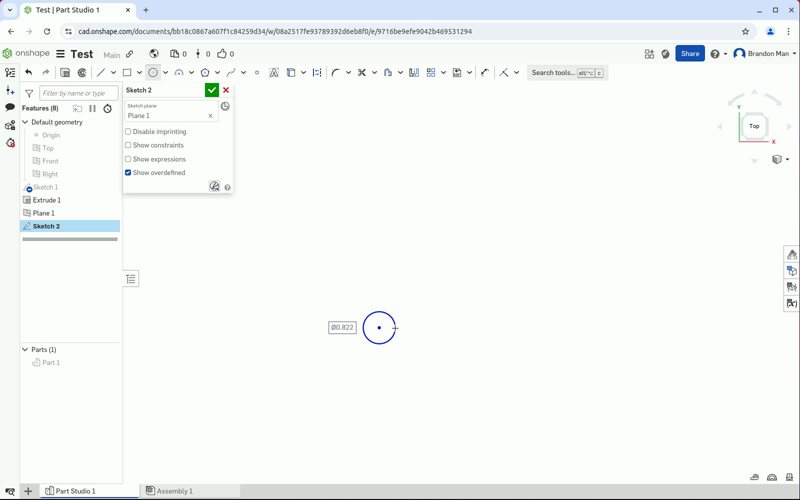
scroll(-6)
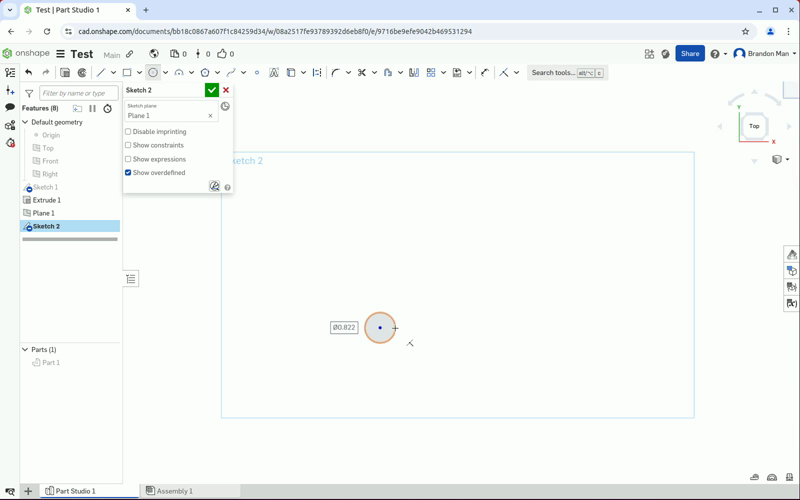
scroll(-6)
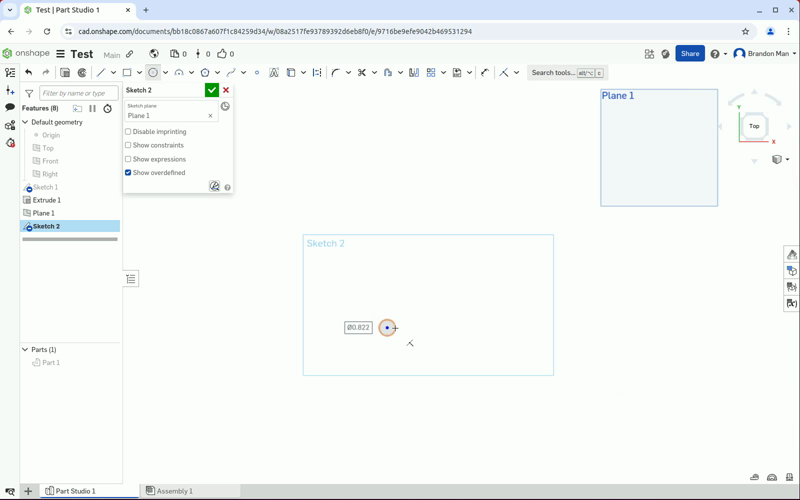
scroll(-6)
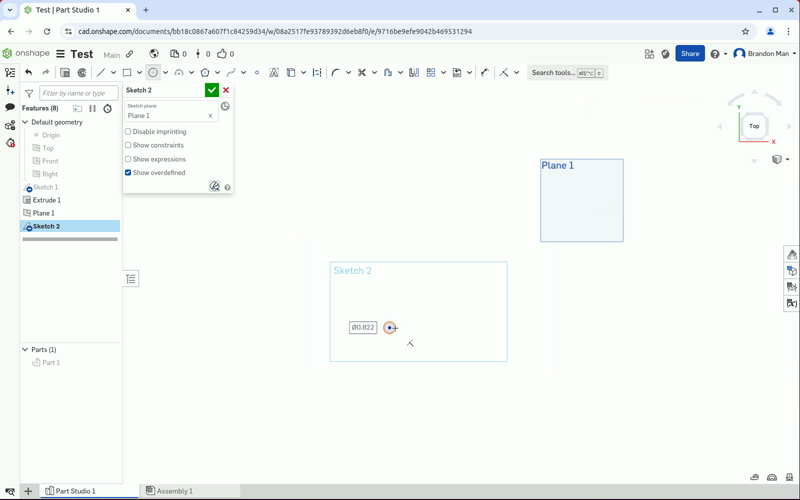
scroll(-6)
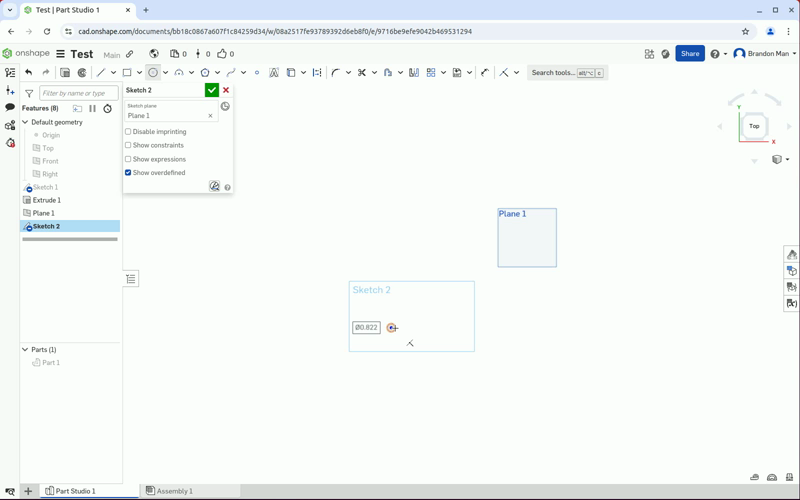
scroll(-6)
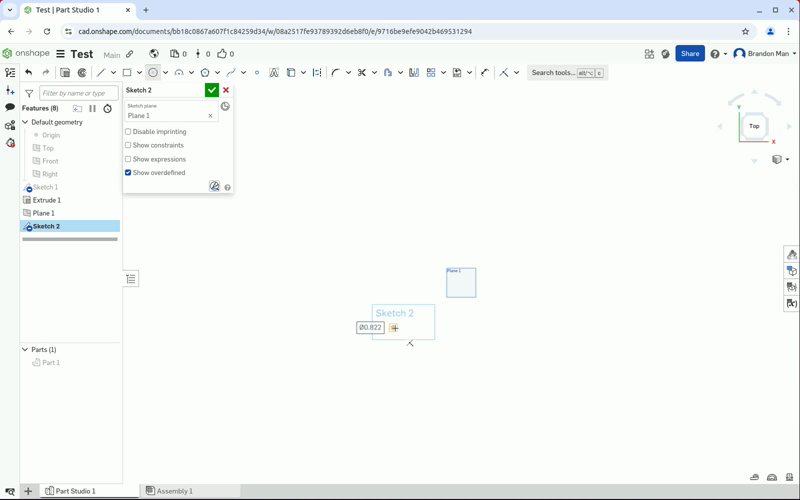
key(esc)
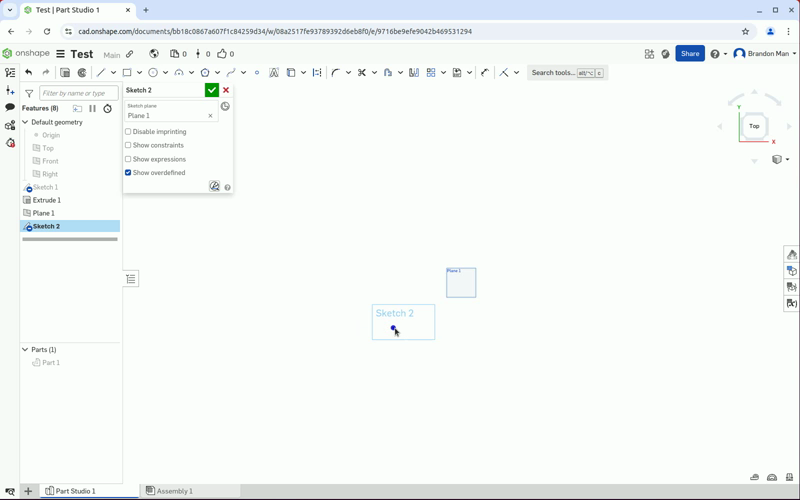
mouse_move(392, 327)
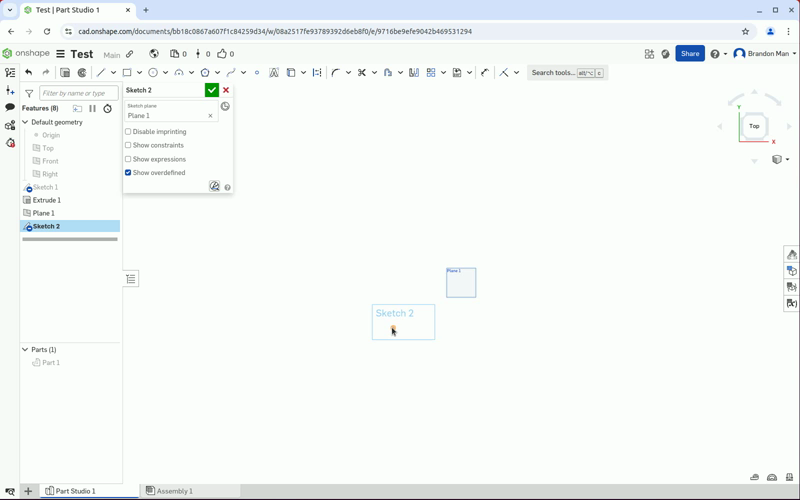
scroll(6)
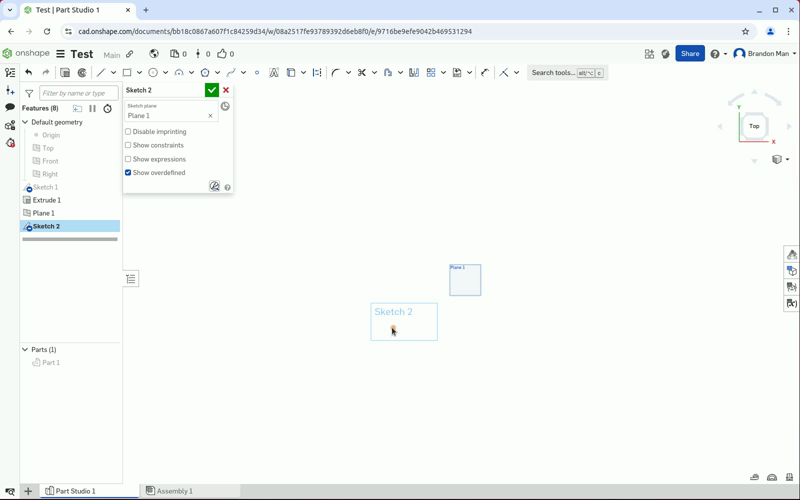
scroll(6)
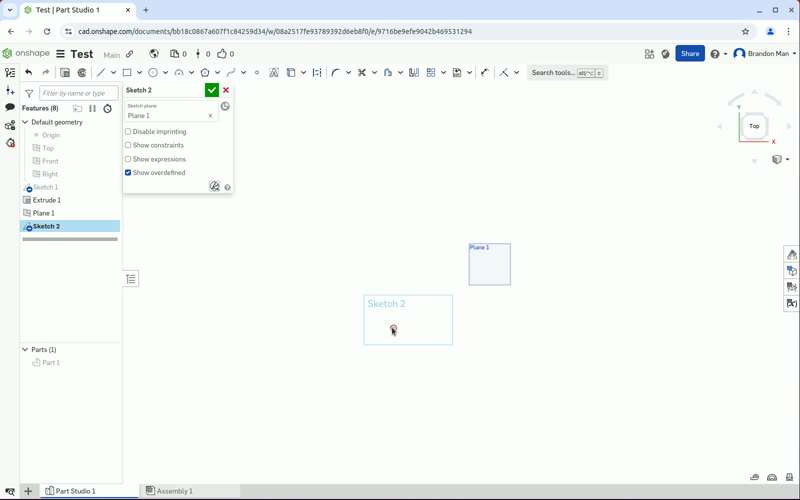
scroll(6)
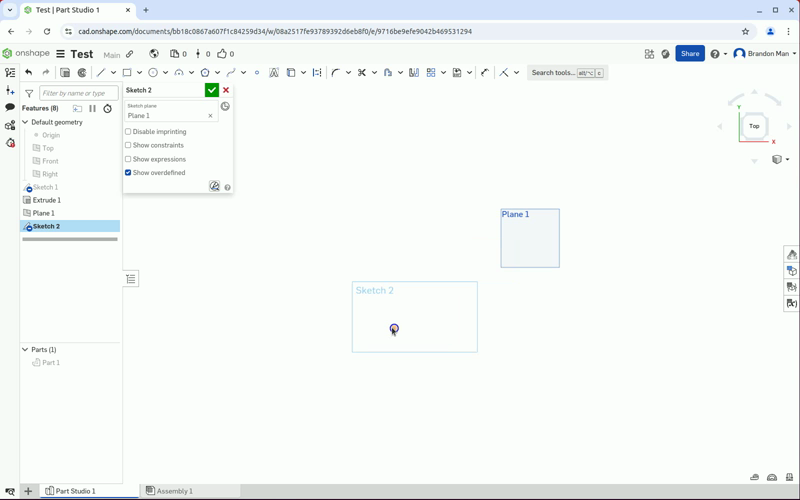
scroll(6)
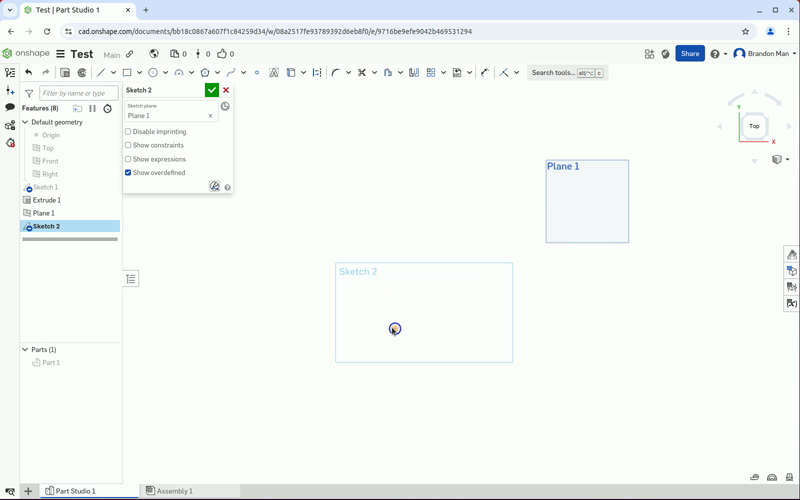
scroll(6)
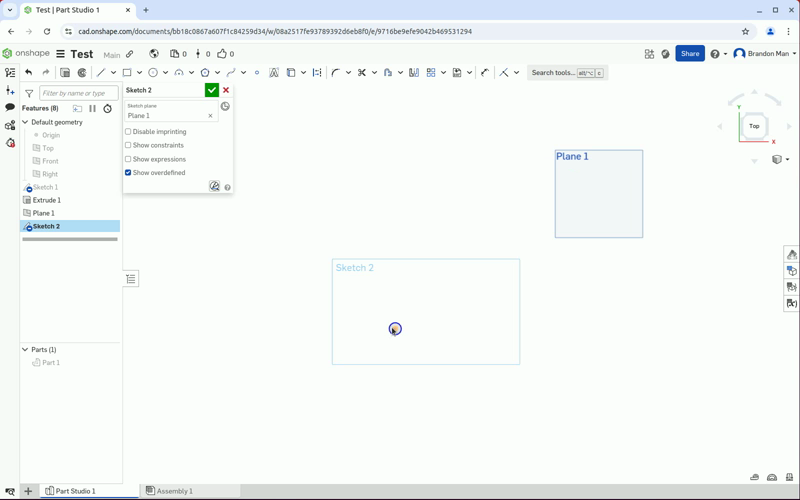
scroll(6)
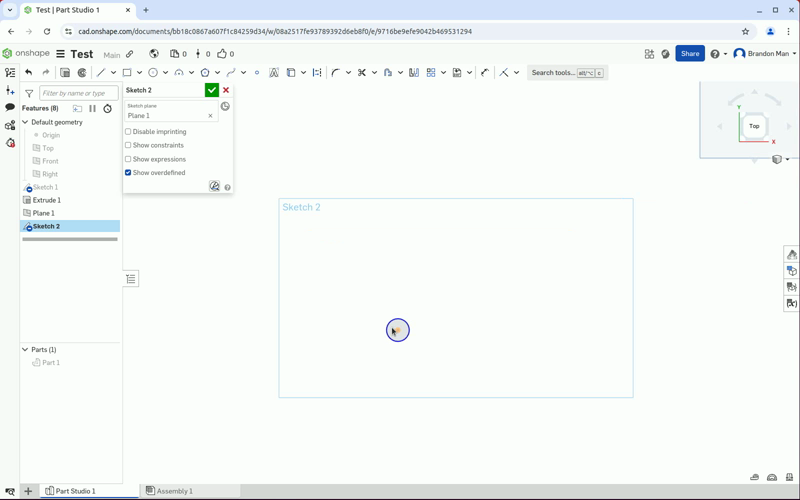
scroll(6)
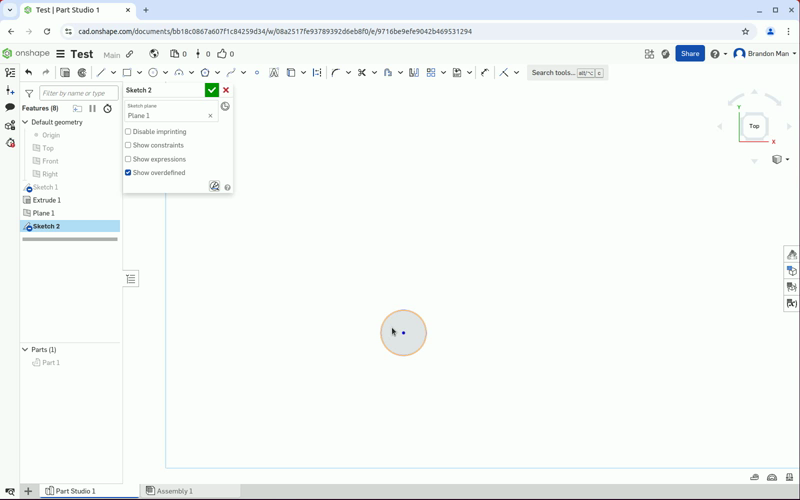
click(392, 327)
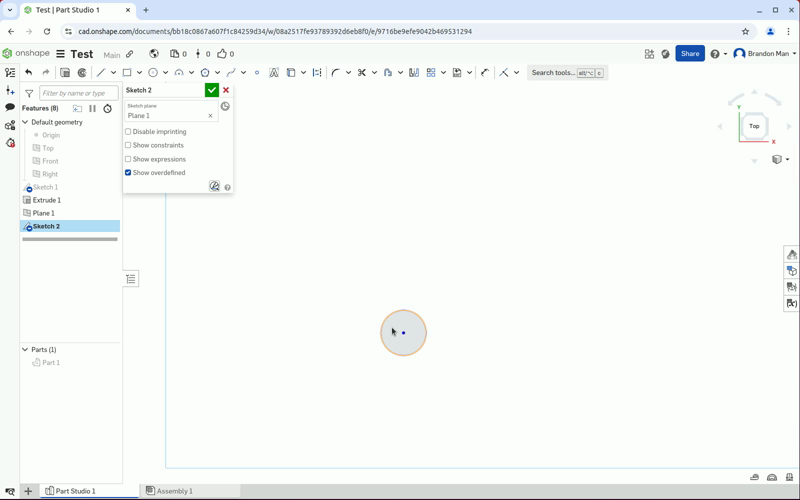
scroll(-6)
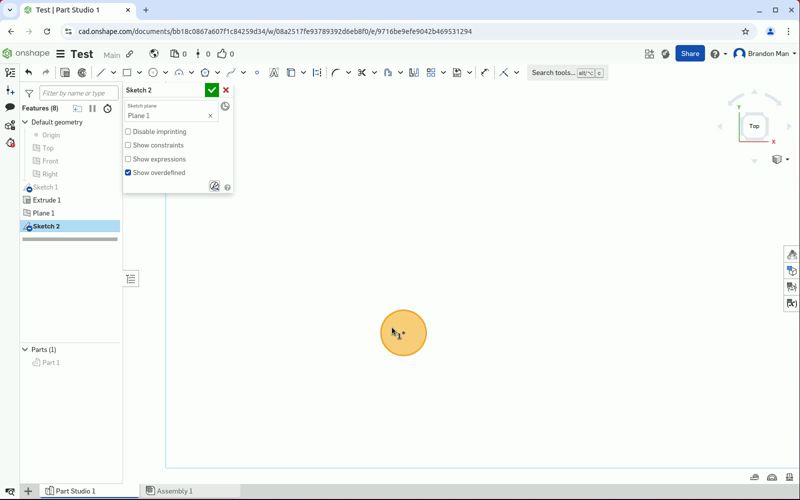
scroll(-6)
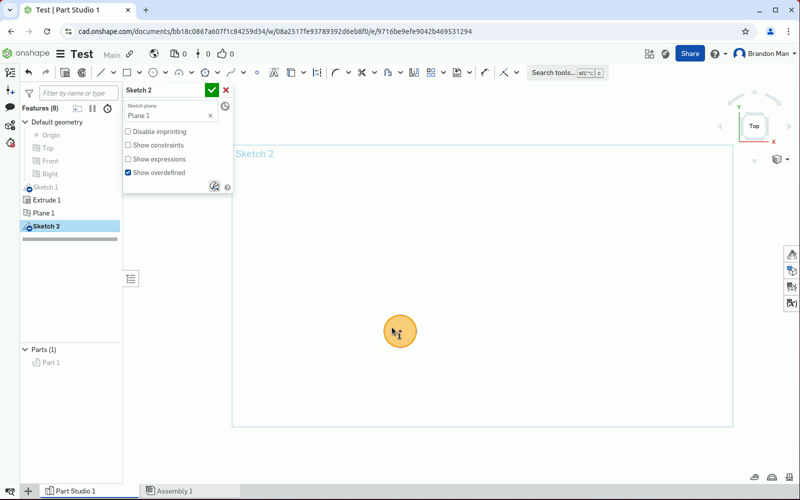
scroll(-6)
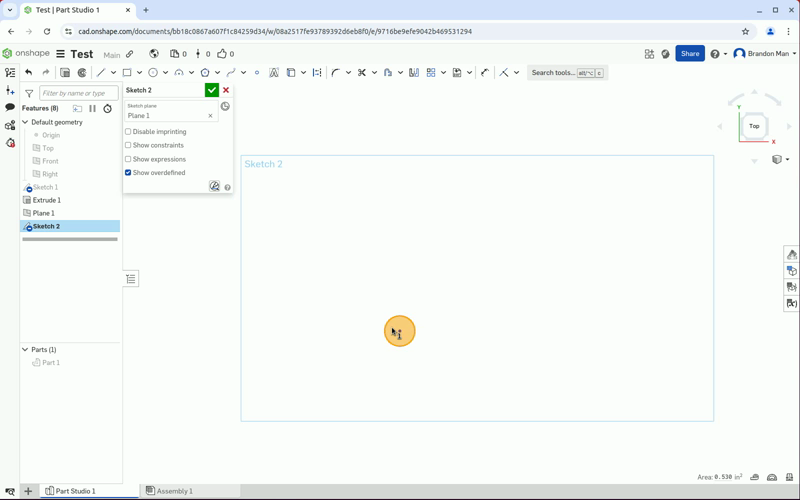
scroll(-6)
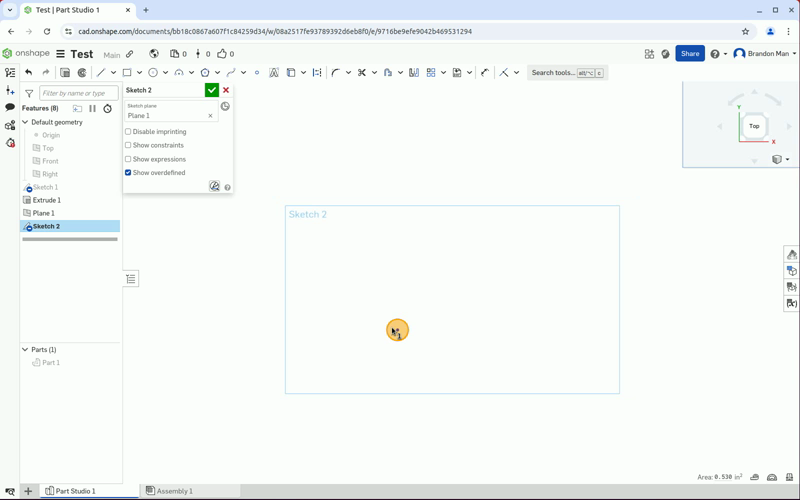
scroll(-6)
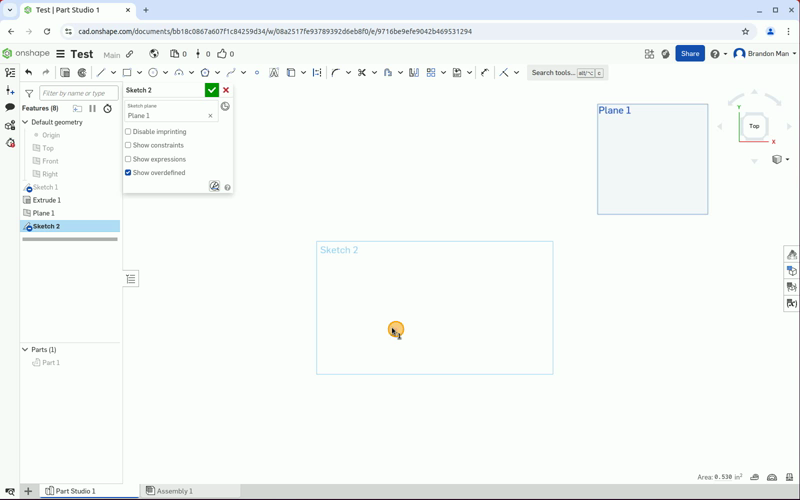
scroll(-6)
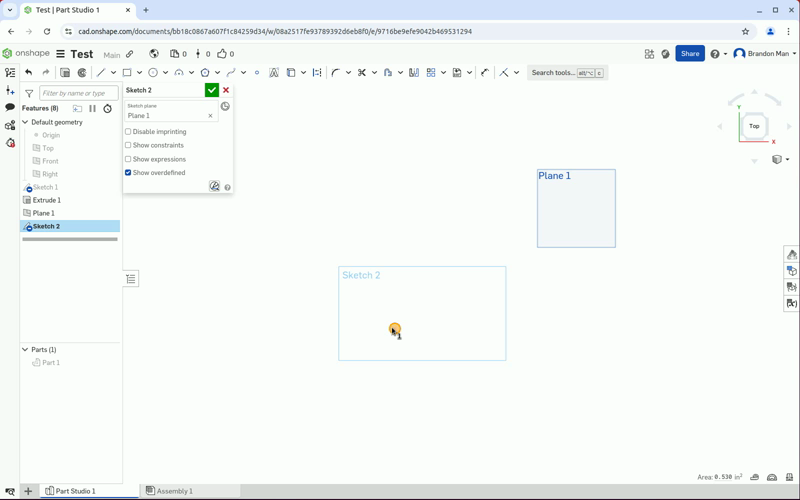
scroll(-6)
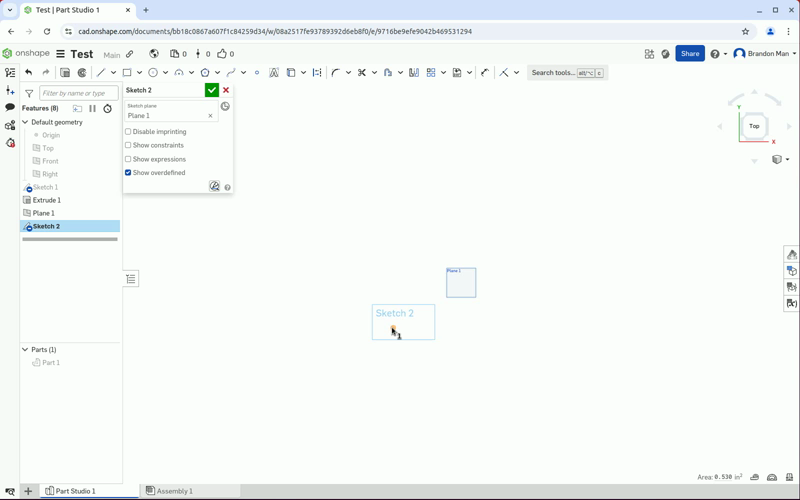
mouse_move(73, 352)
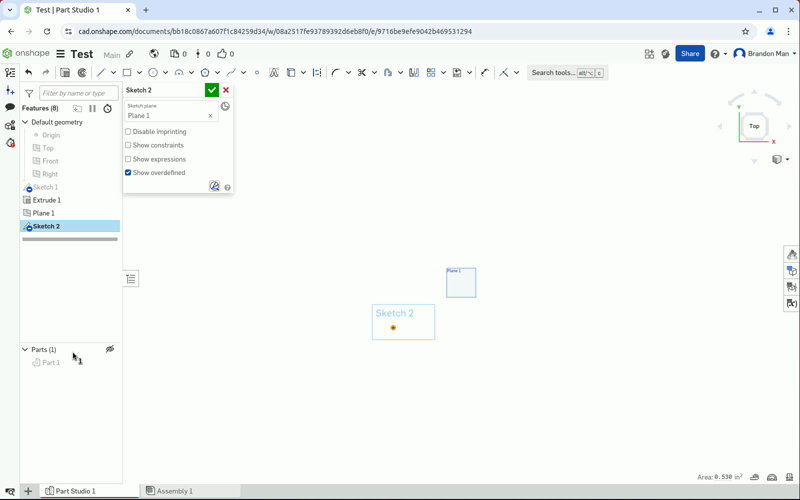
key(shift+y)
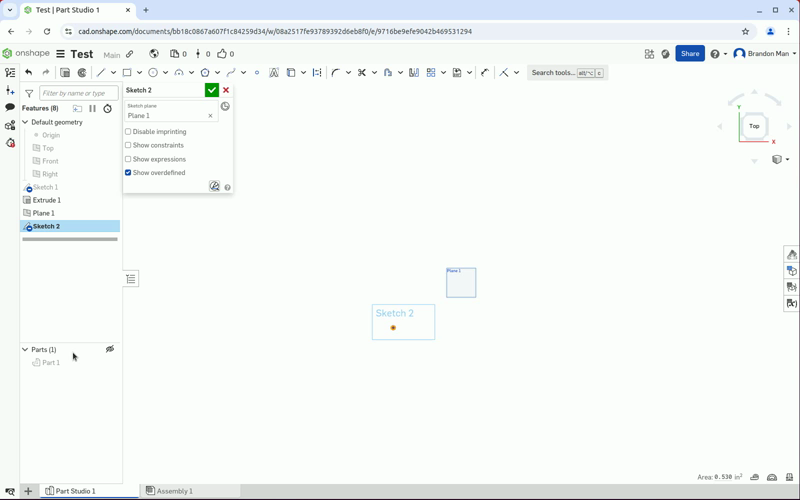
key(shift+e)
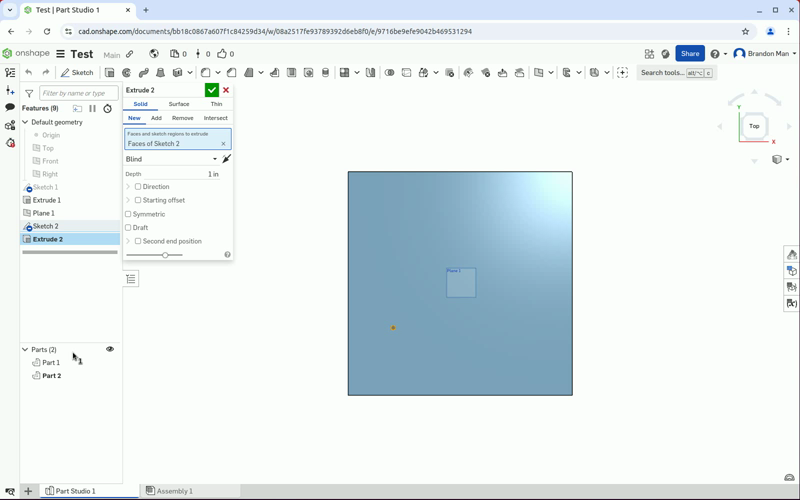
mouse_move(143, 106)
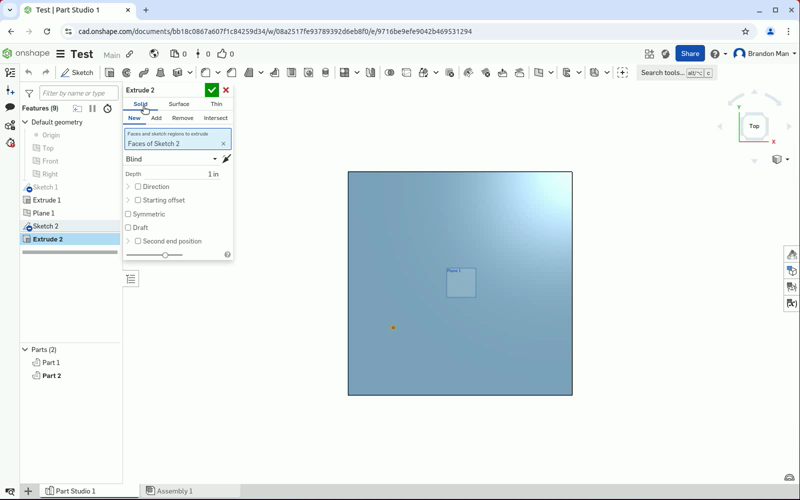
click(143, 106)
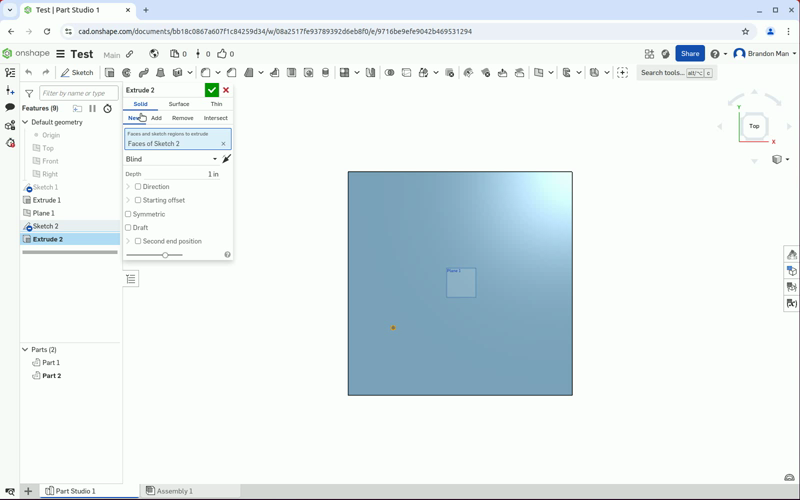
mouse_move(137, 120)
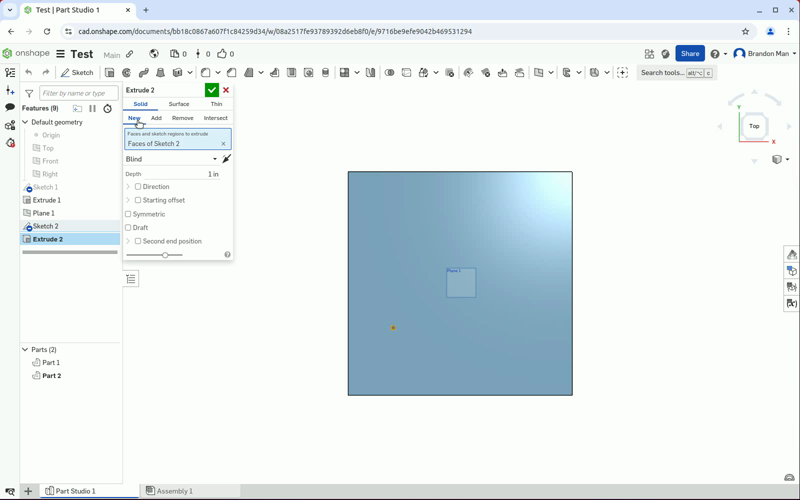
click(137, 120)
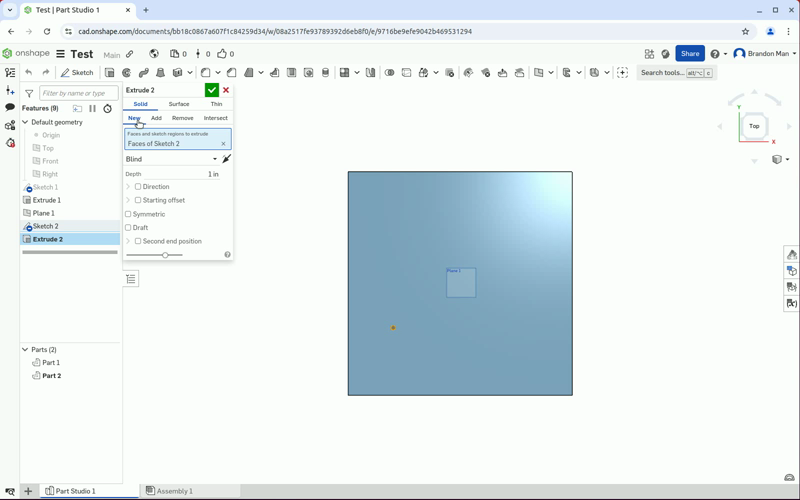
key(tab, 4)
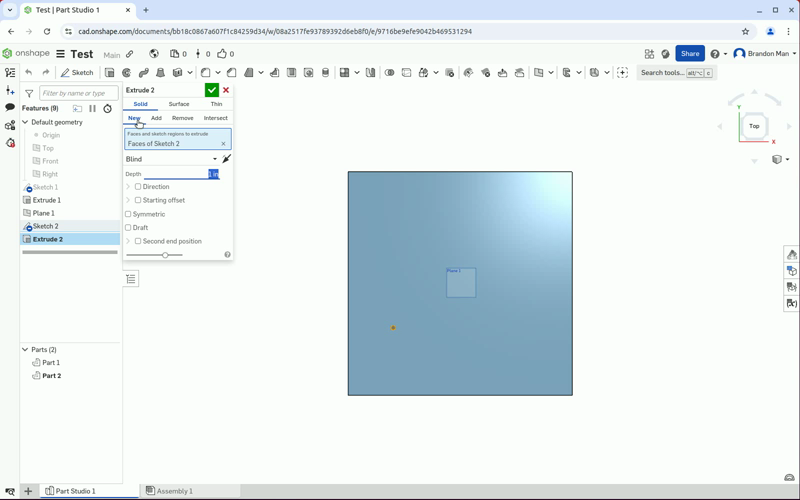
text(4.574)
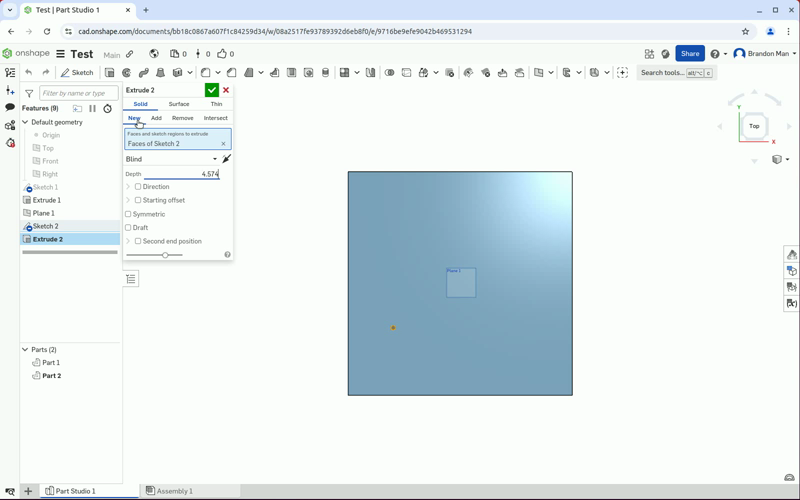
key(enter)
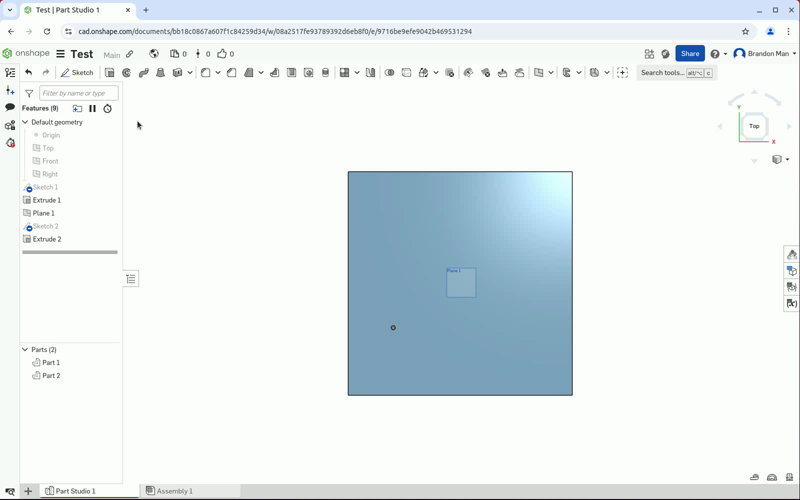
key(shift+h)
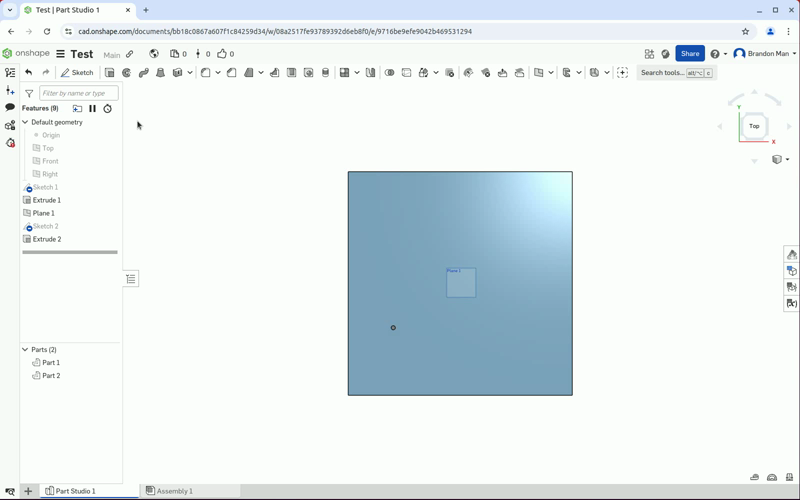
key(shift+h)
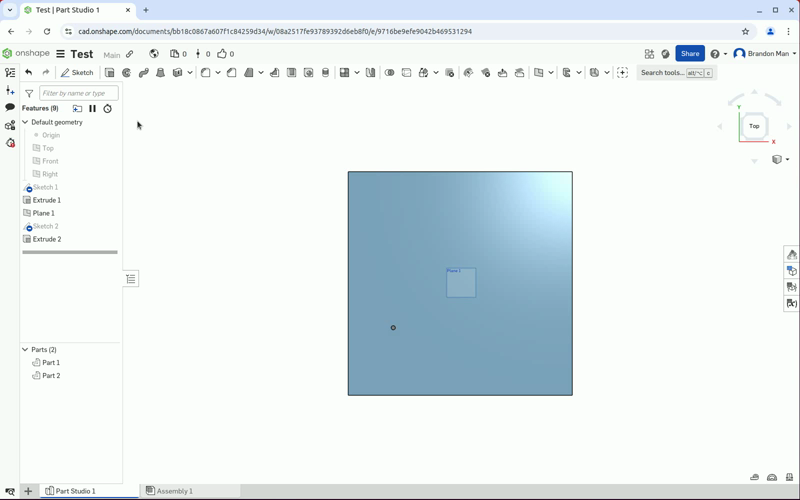
mouse_move(73, 189)
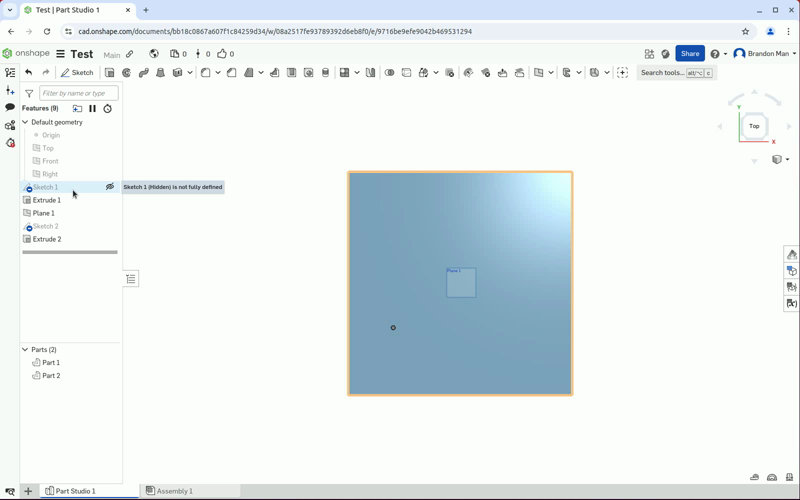
click(73, 189)
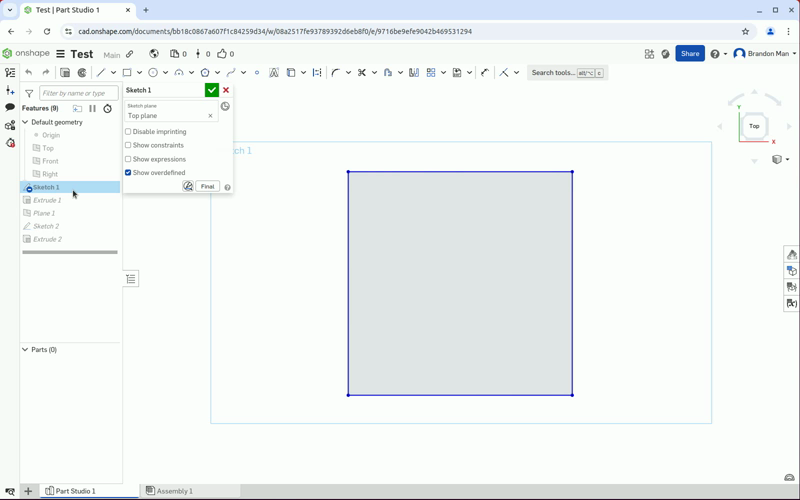
mouse_move(229, 92)
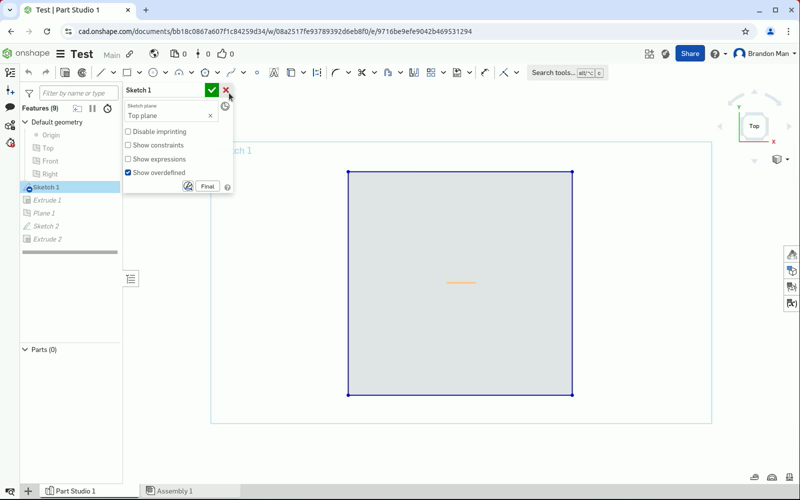
click(229, 92)
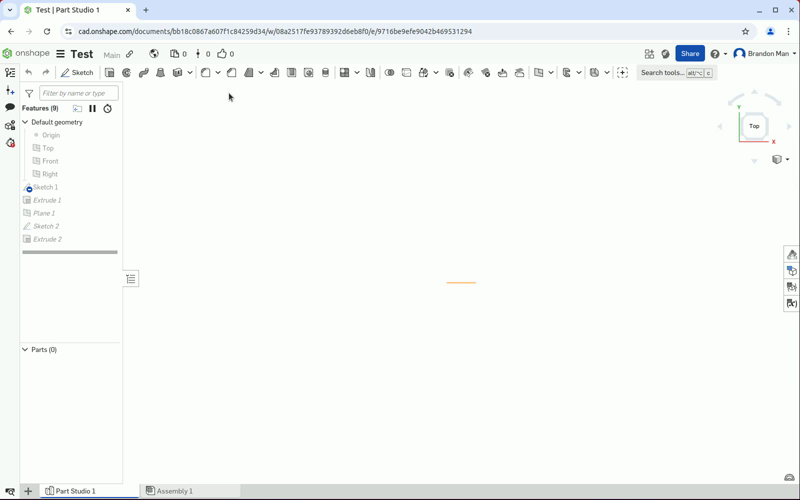
key(shift+s)
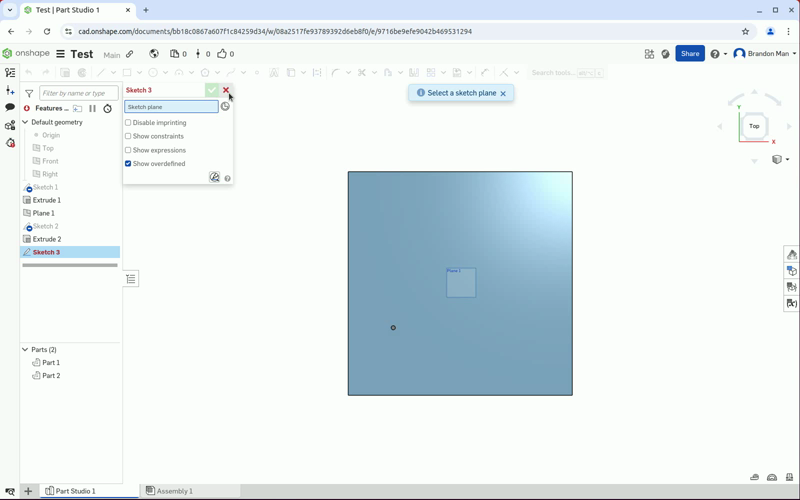
mouse_move(73, 215)
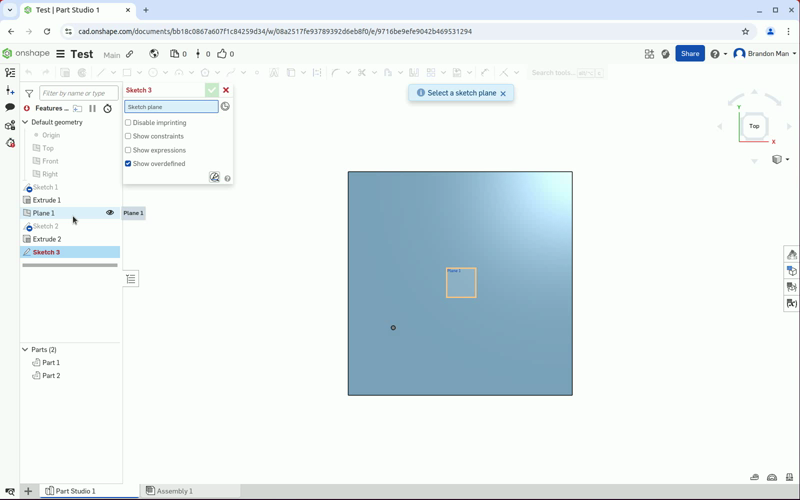
click(73, 215)
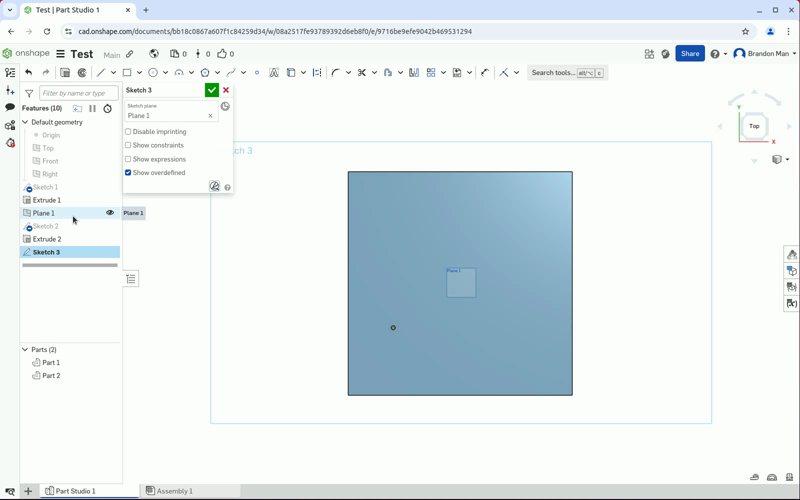
mouse_move(73, 352)
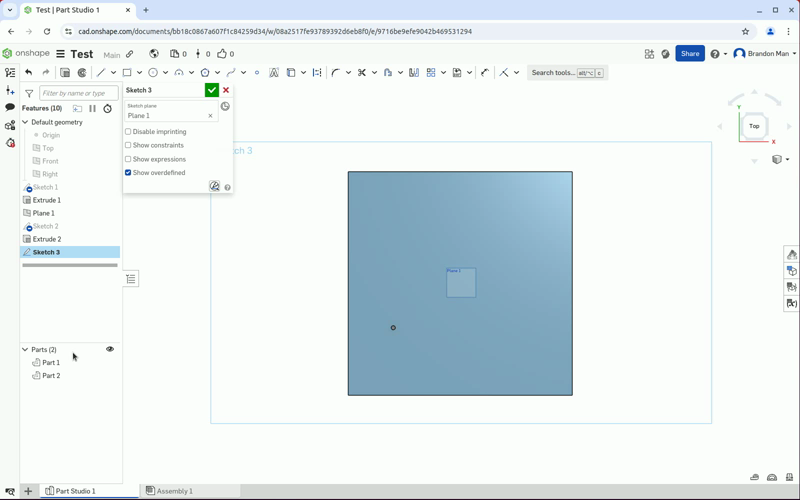
key(y)
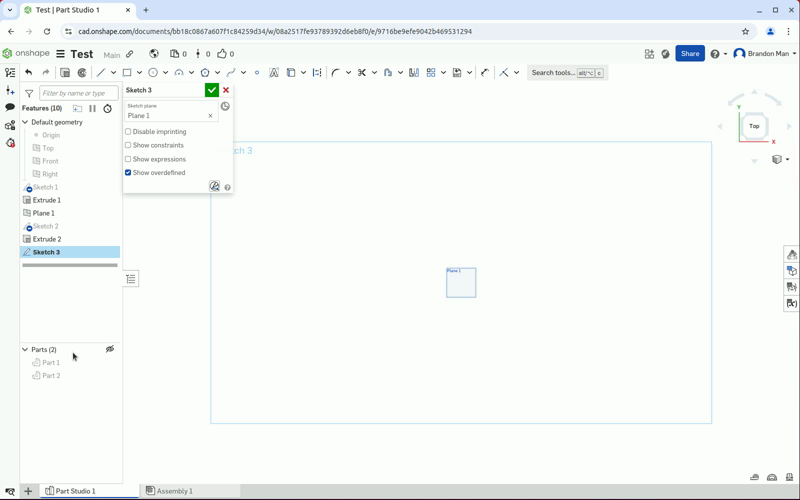
key(c)
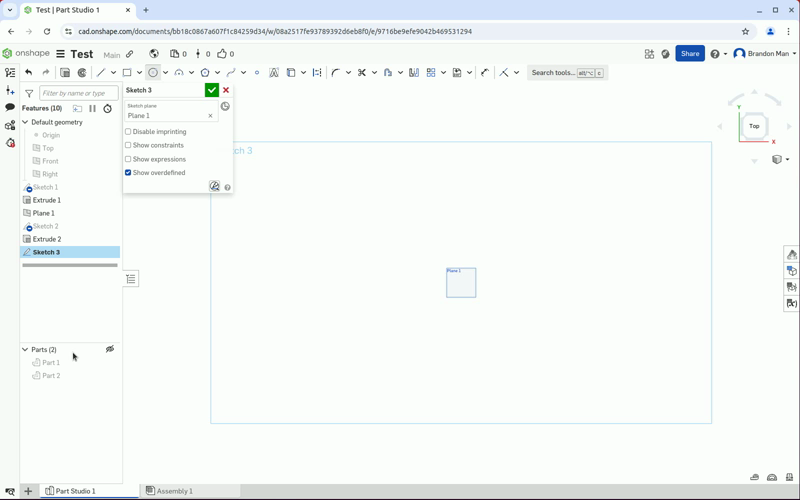
key_down(shift)
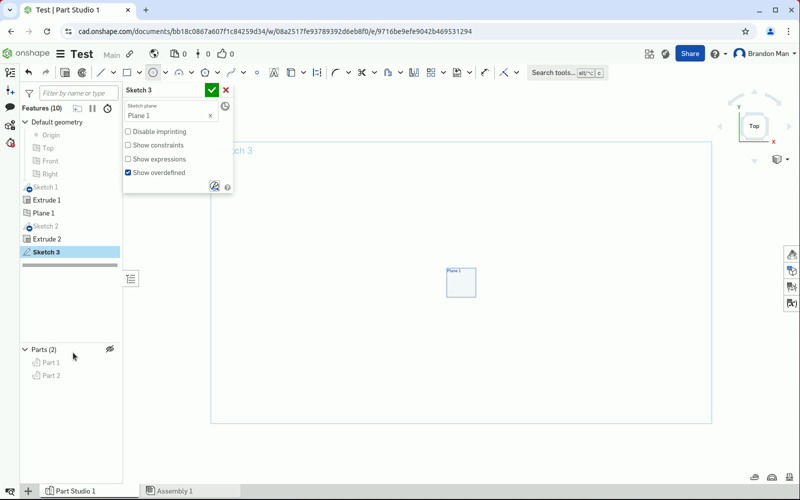
mouse_move(505, 351)
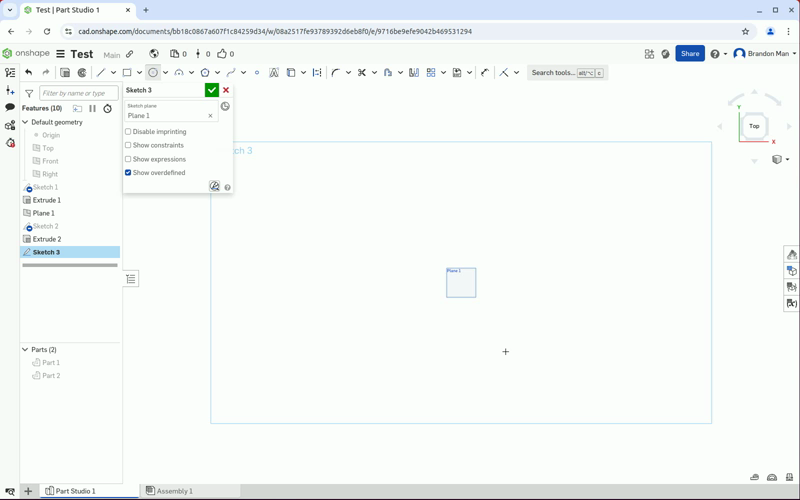
click(505, 351)
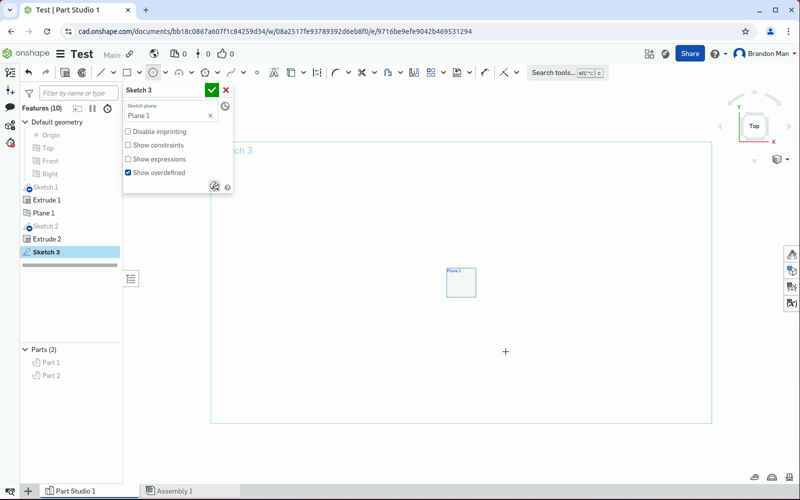
key_up(shift)
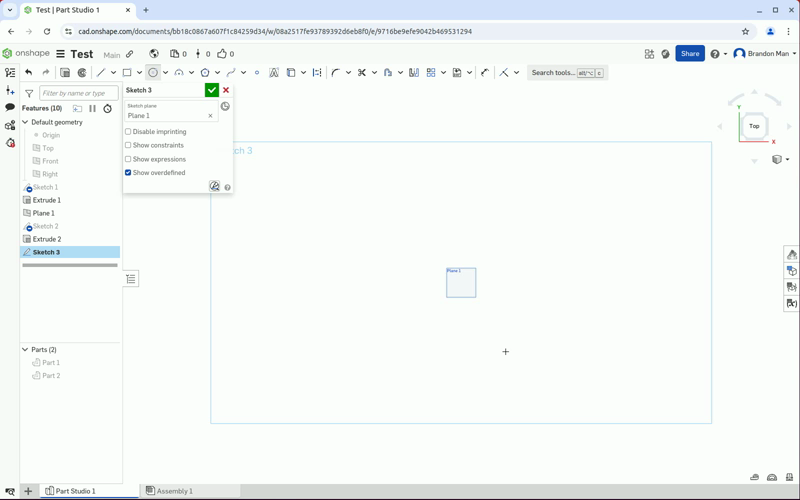
mouse_move(507, 351)
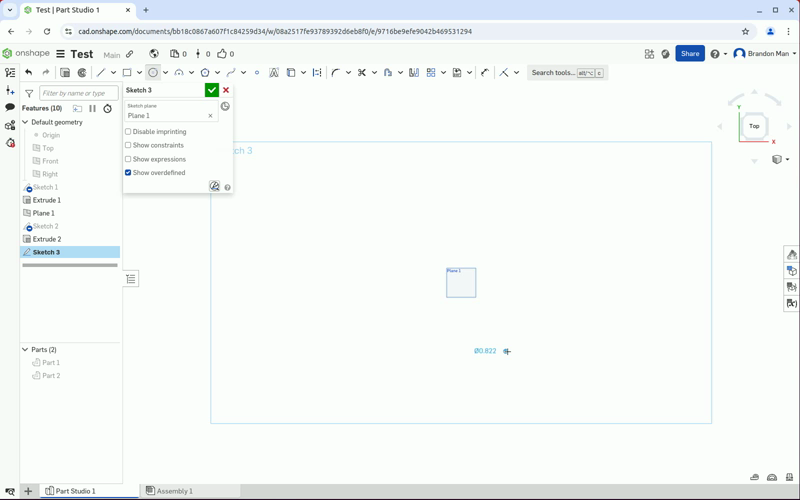
scroll(6)
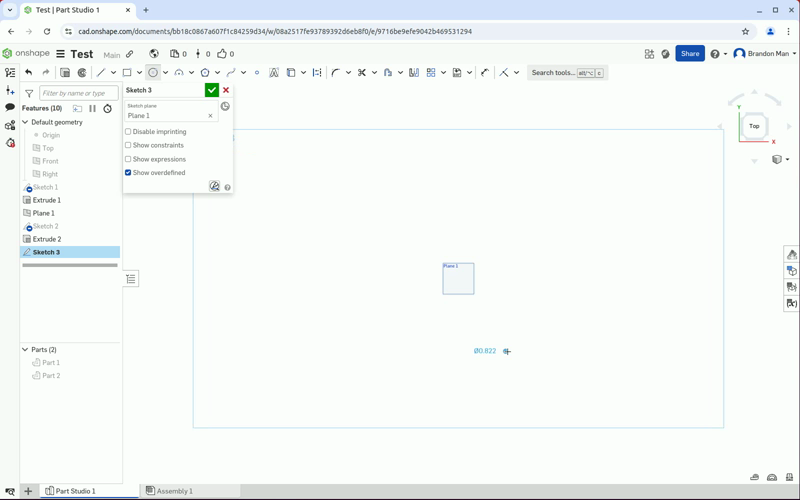
scroll(6)
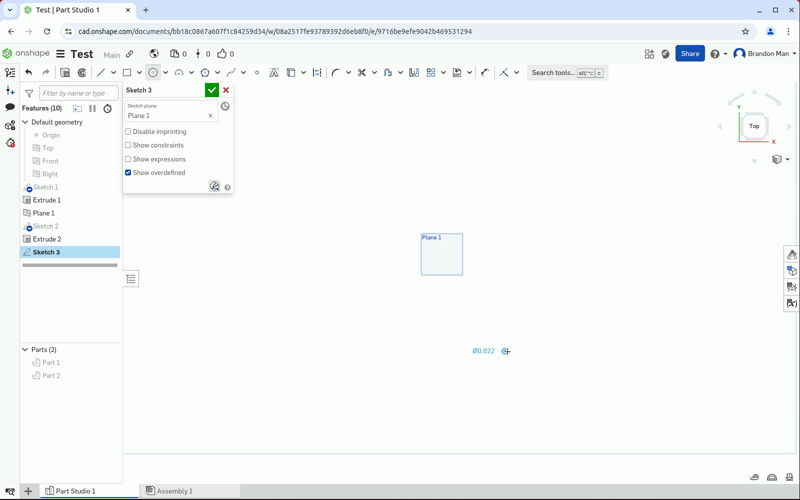
scroll(6)
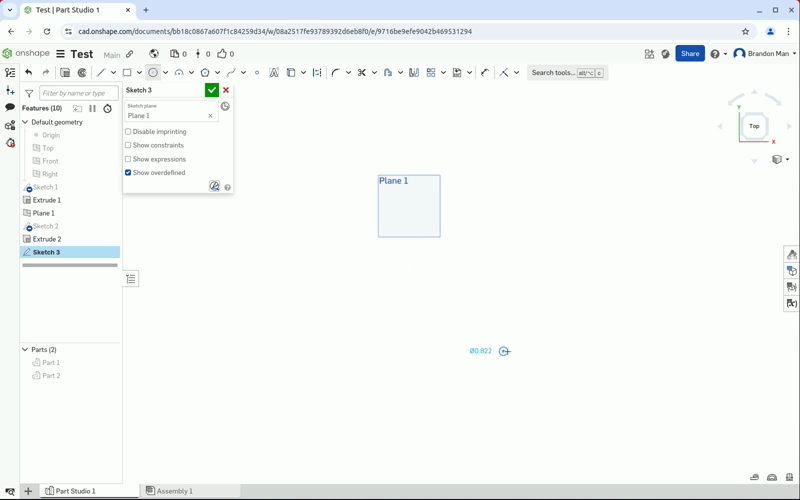
scroll(6)
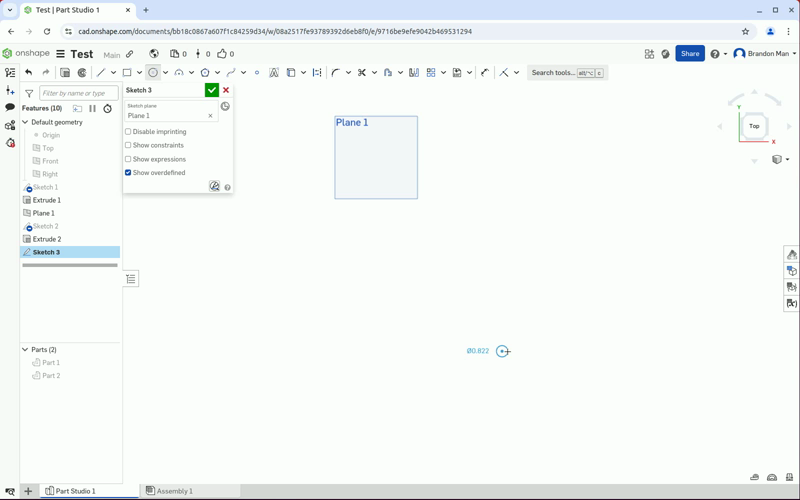
scroll(6)
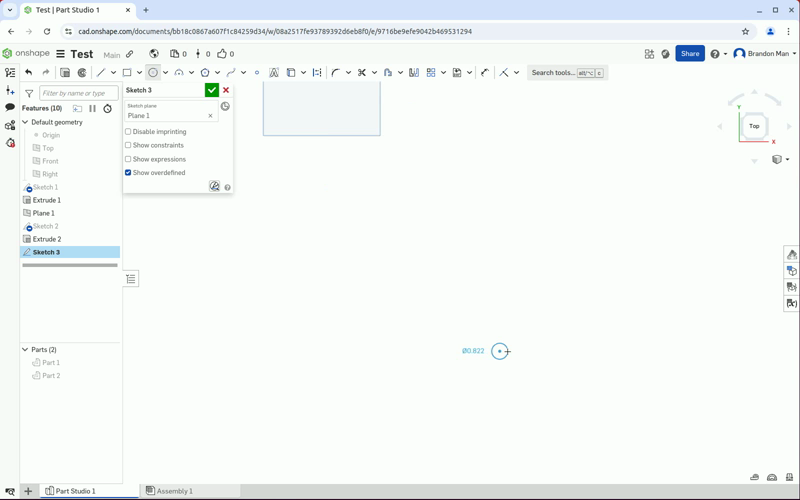
scroll(6)
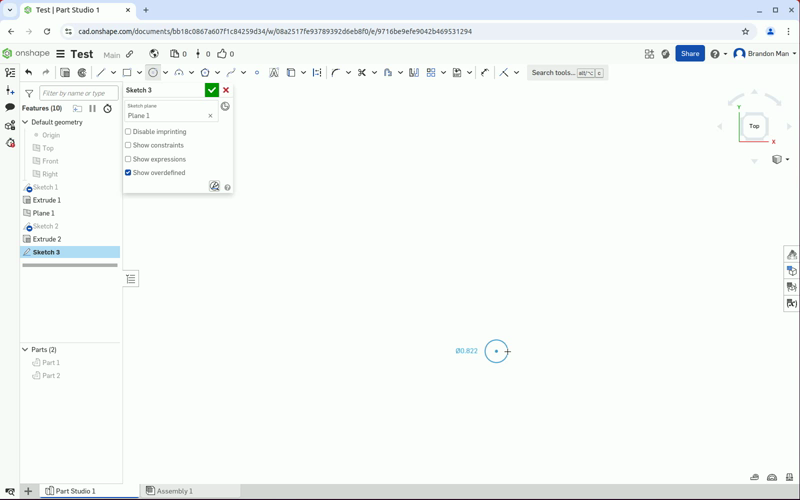
scroll(6)
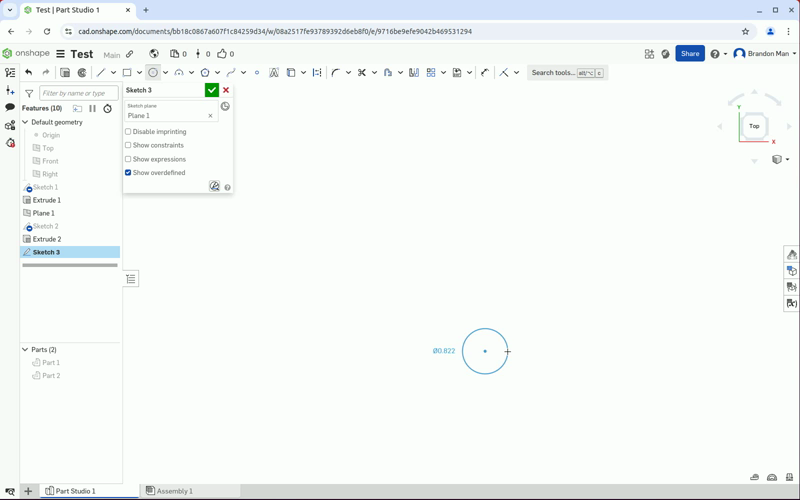
click(507, 351)
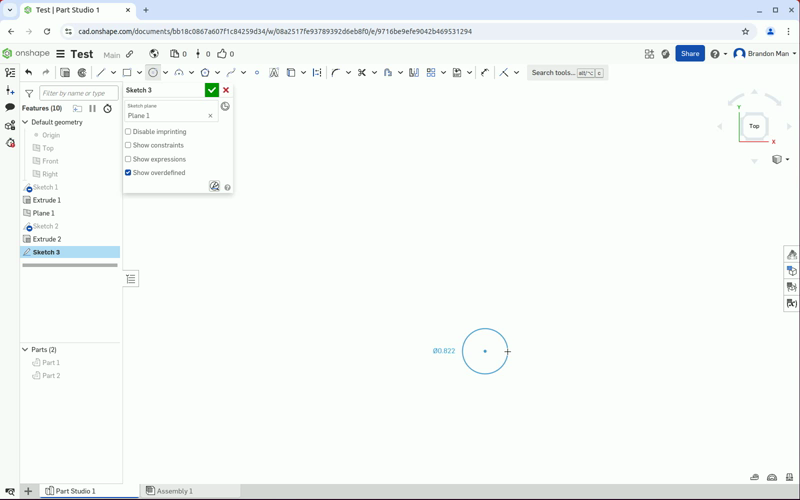
scroll(-6)
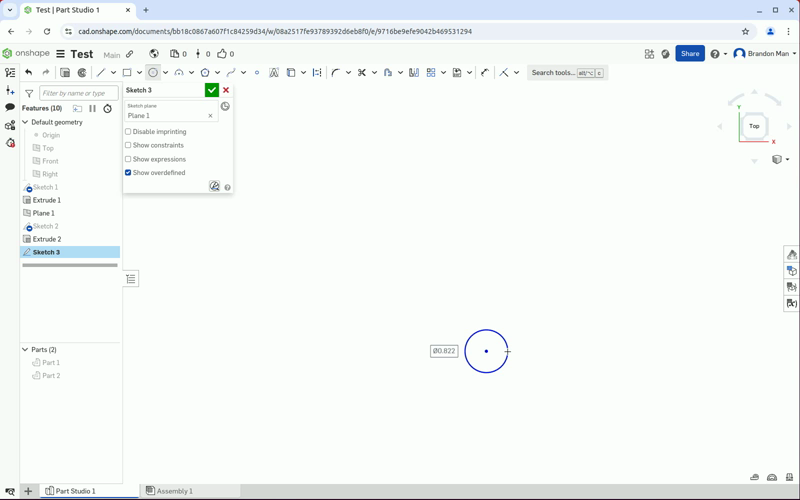
scroll(-6)
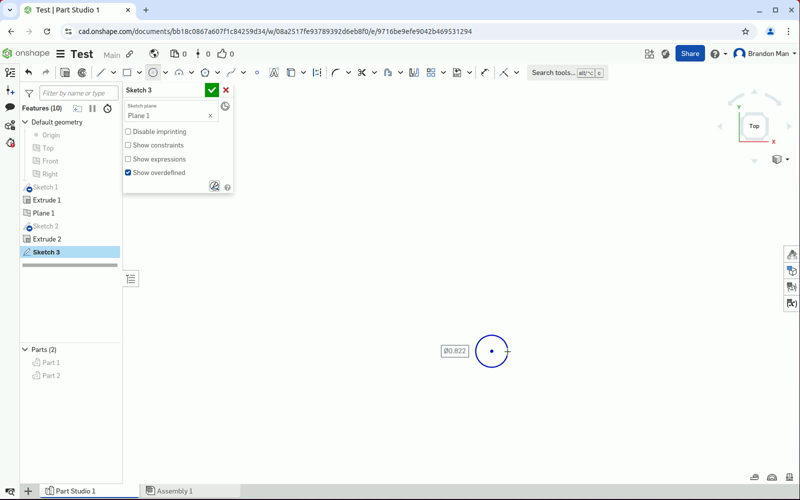
scroll(-6)
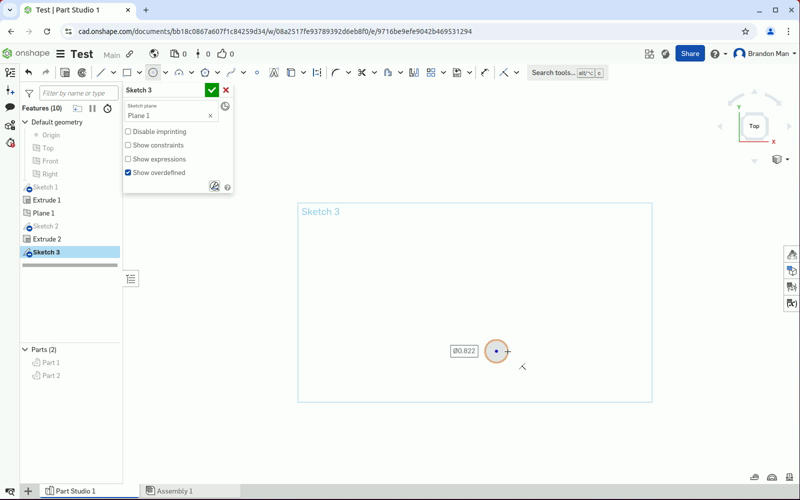
scroll(-6)
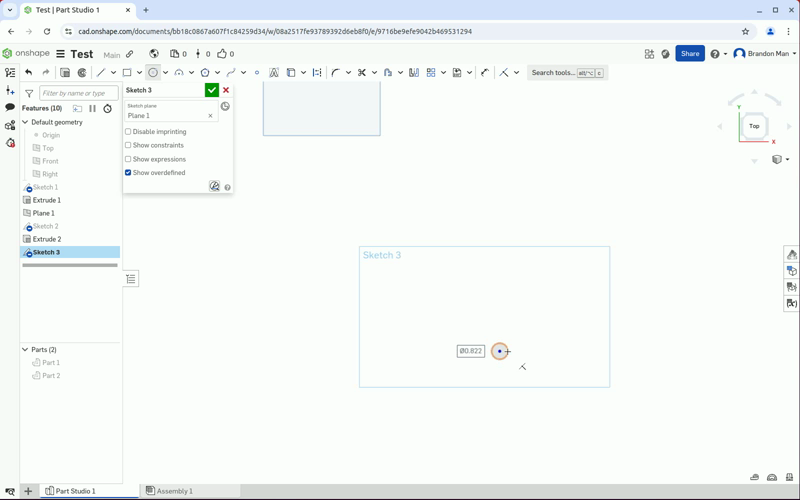
scroll(-6)
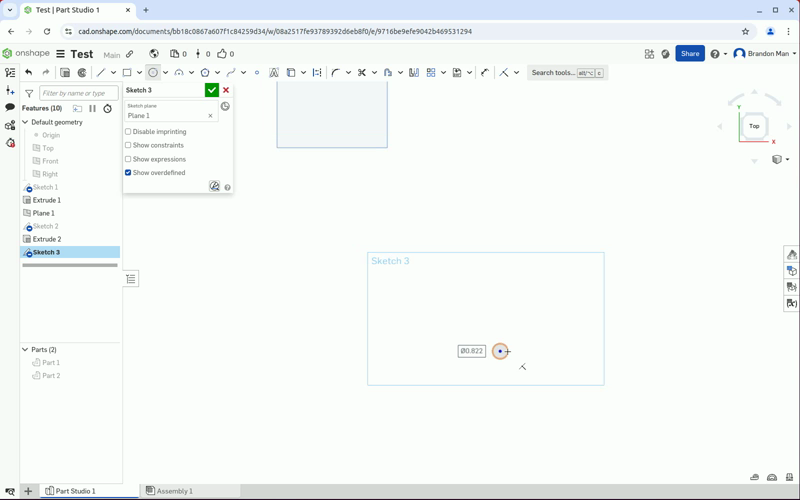
scroll(-6)
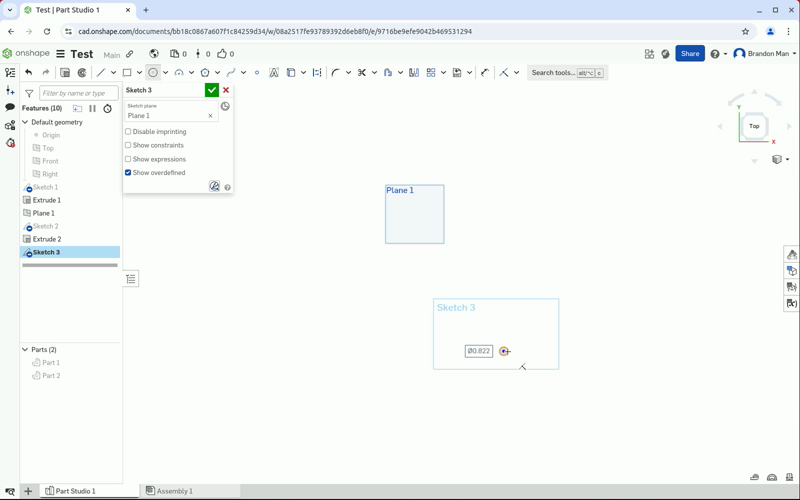
scroll(-6)
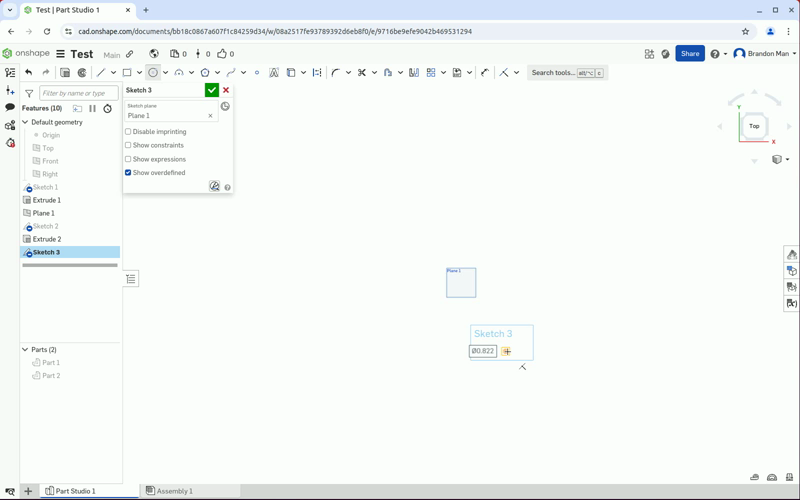
key(esc)
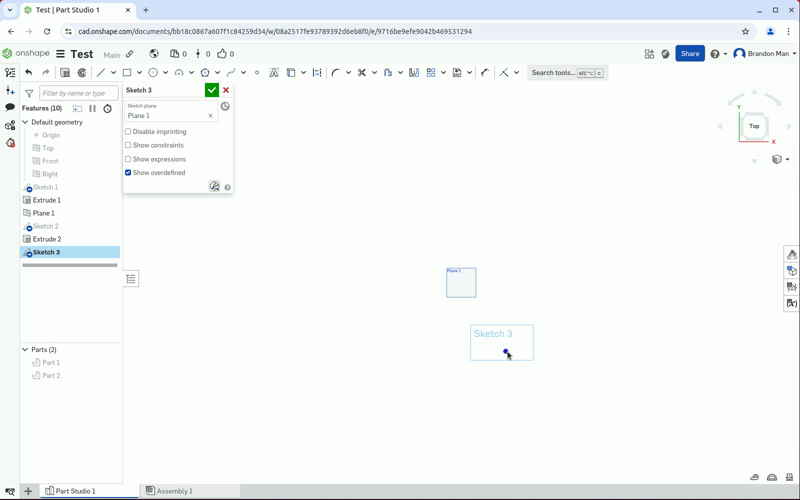
mouse_move(505, 350)
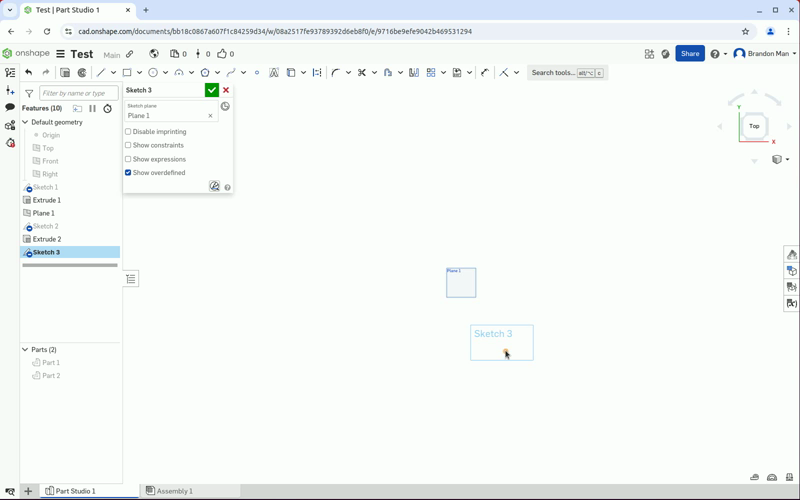
scroll(6)
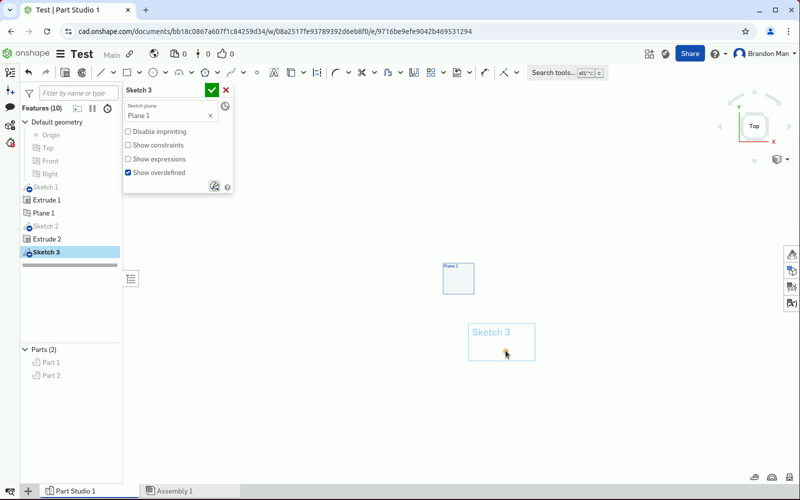
scroll(6)
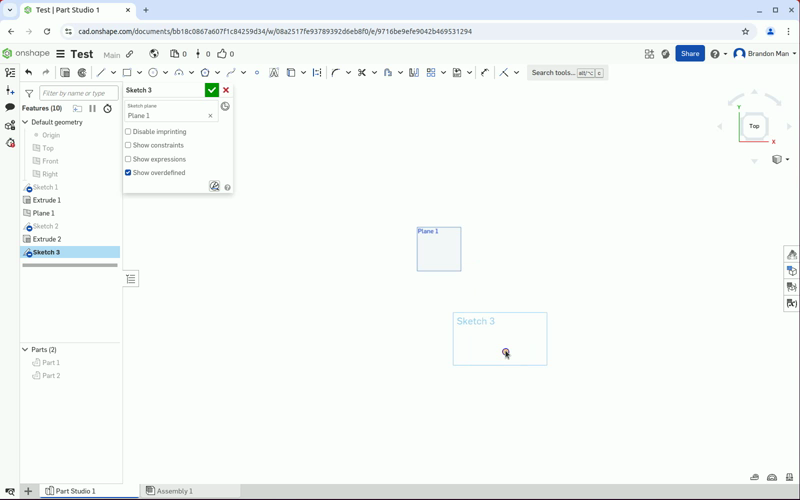
scroll(6)
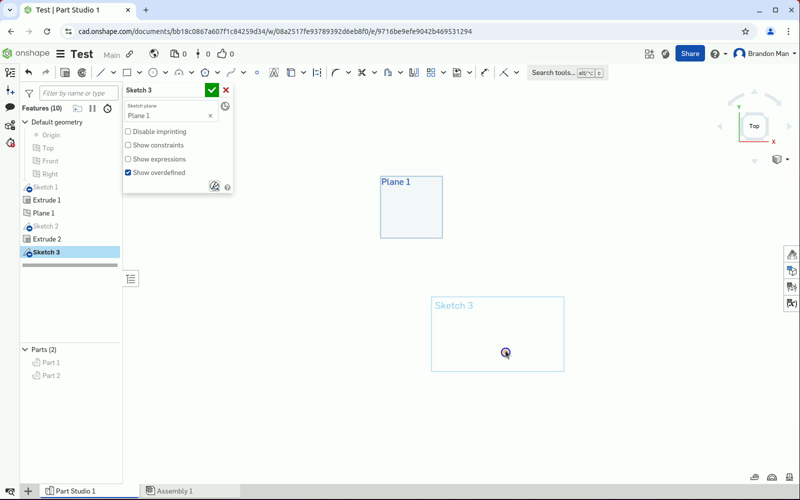
scroll(6)
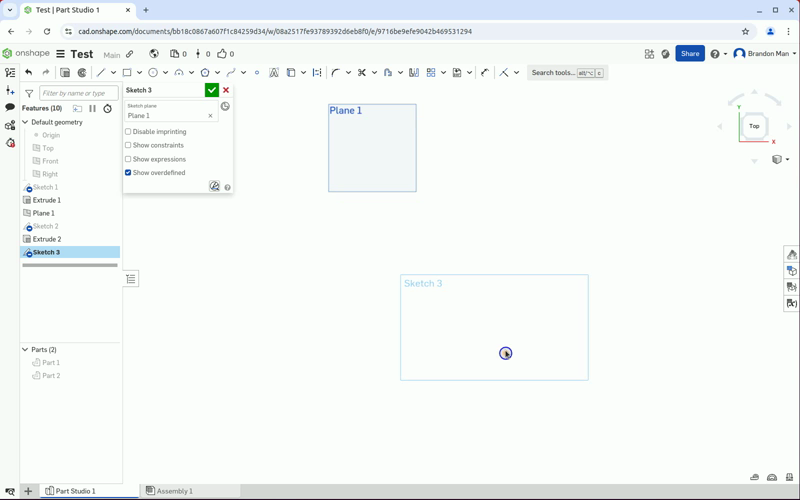
scroll(6)
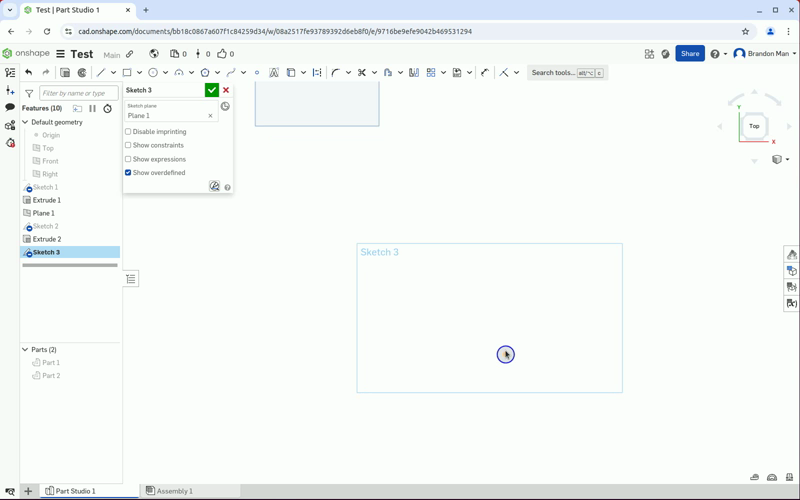
scroll(6)
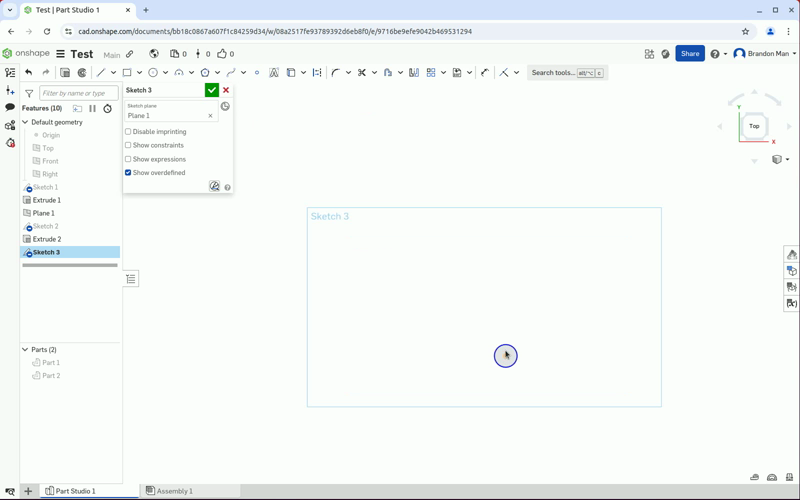
scroll(6)
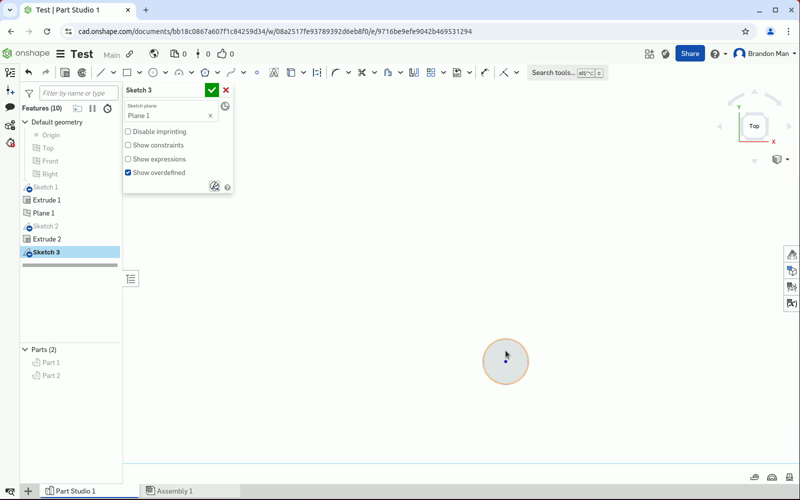
click(505, 350)
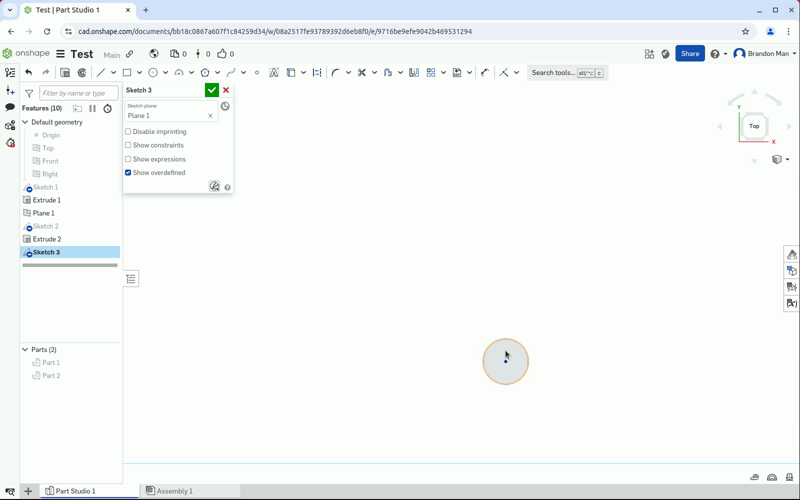
scroll(-6)
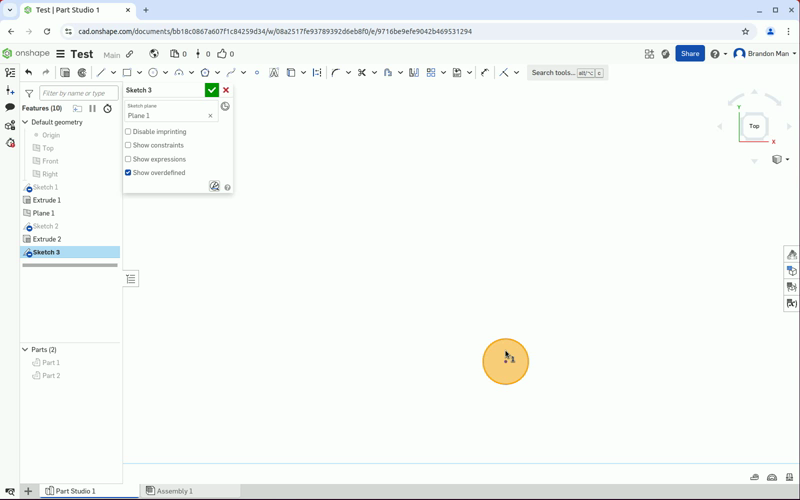
scroll(-6)
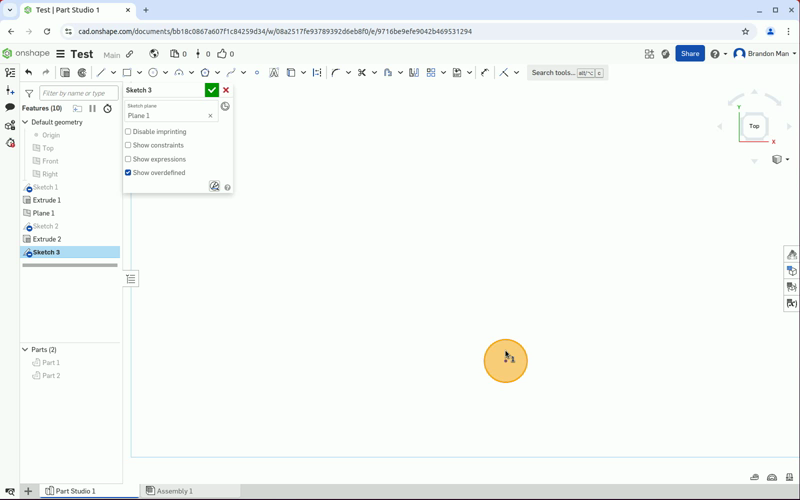
scroll(-6)
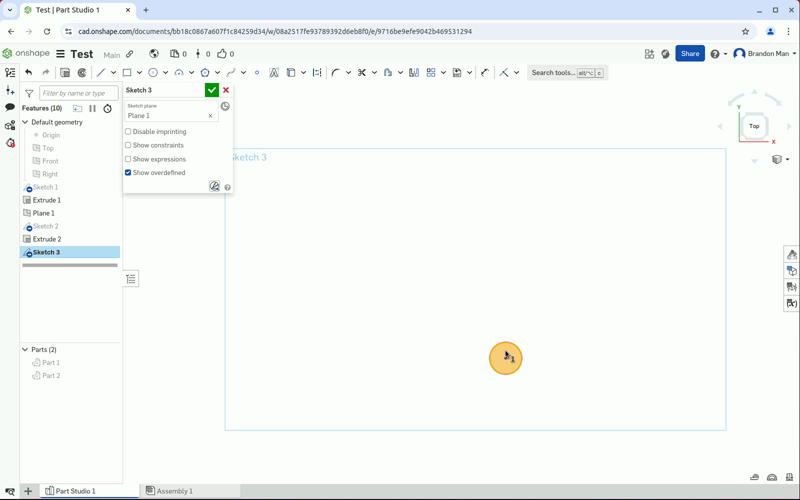
scroll(-6)
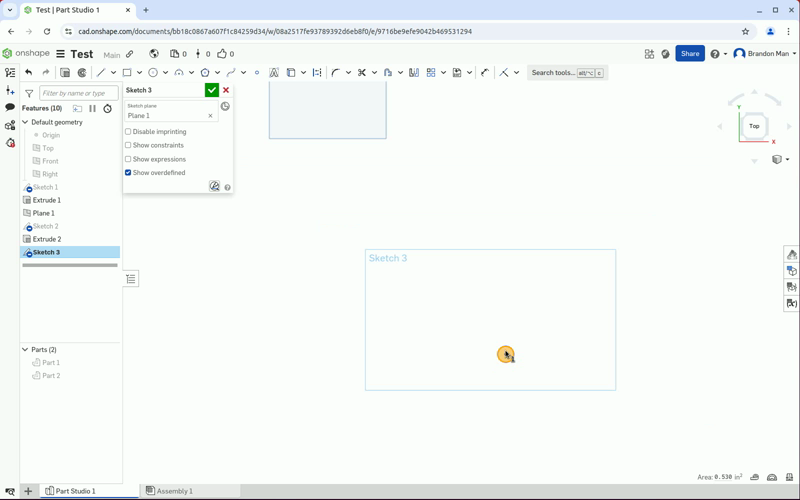
scroll(-6)
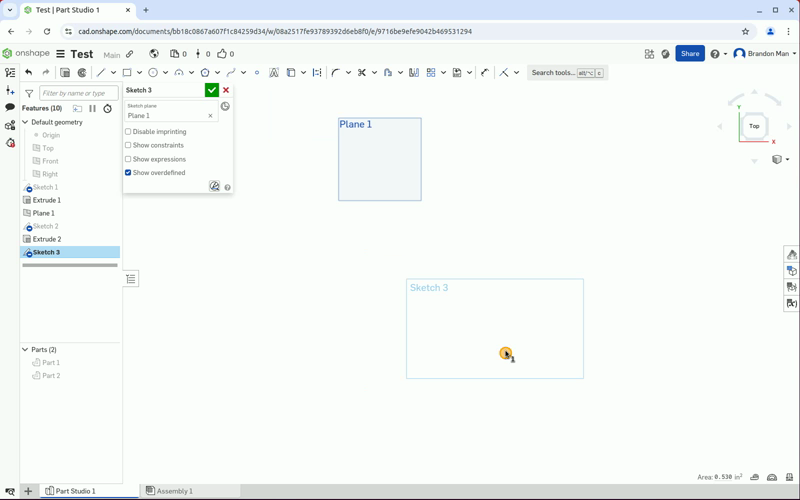
scroll(-6)
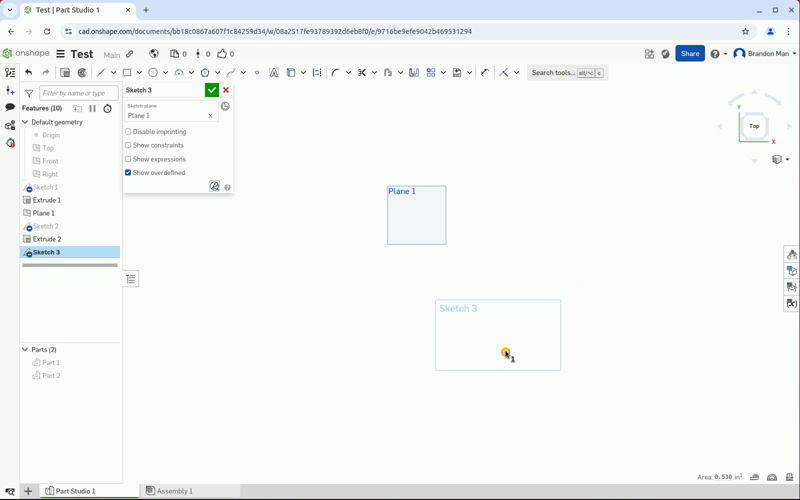
scroll(-6)
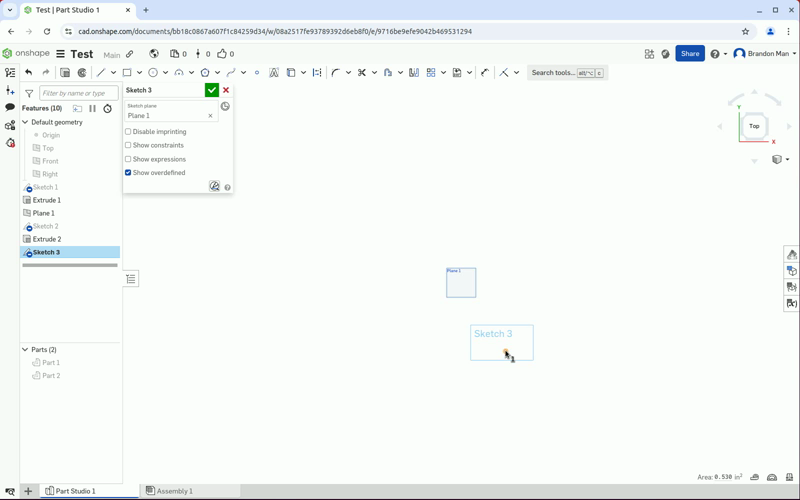
mouse_move(73, 352)
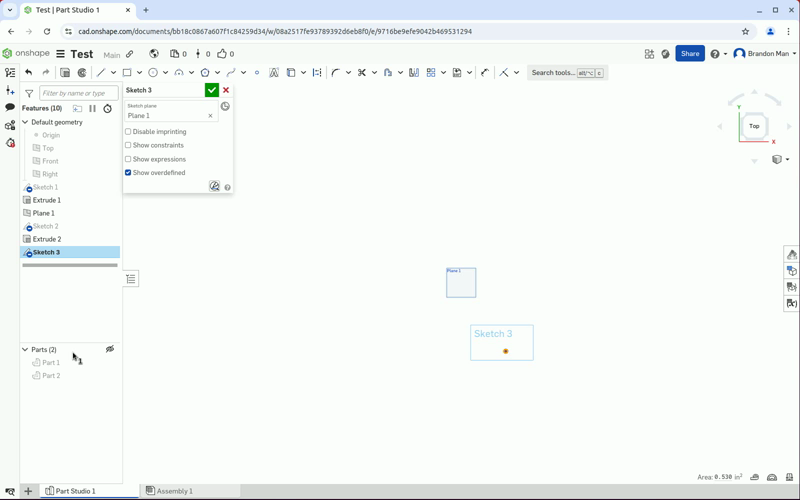
key(shift+y)
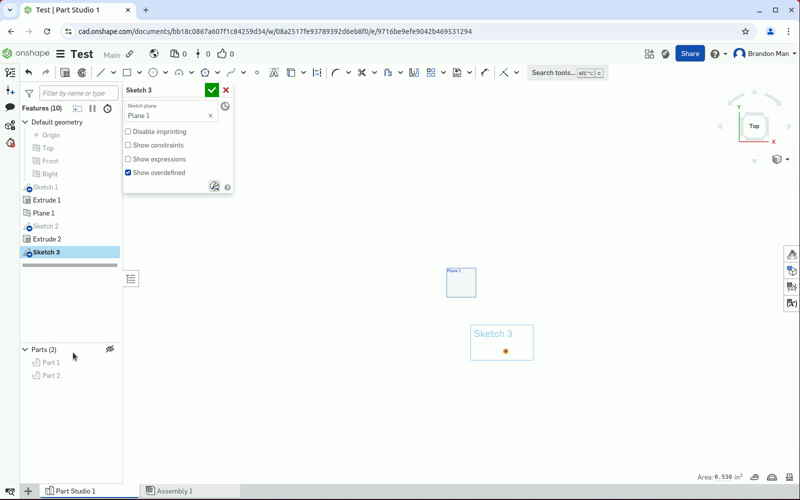
key(shift+e)
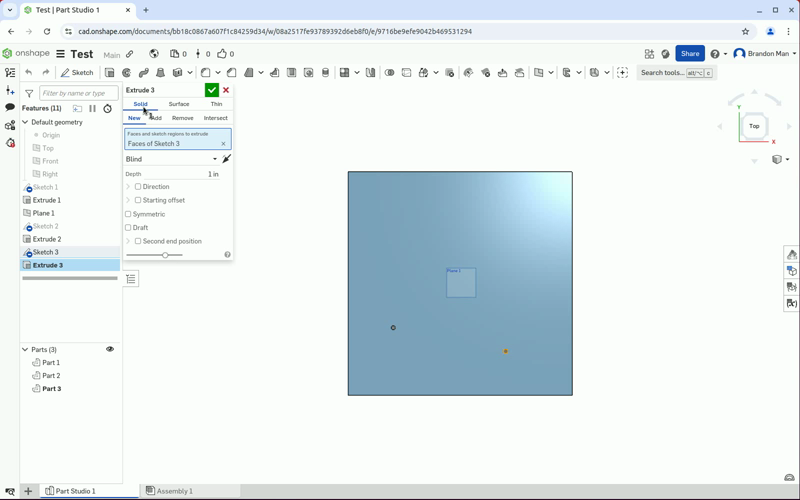
mouse_move(143, 106)
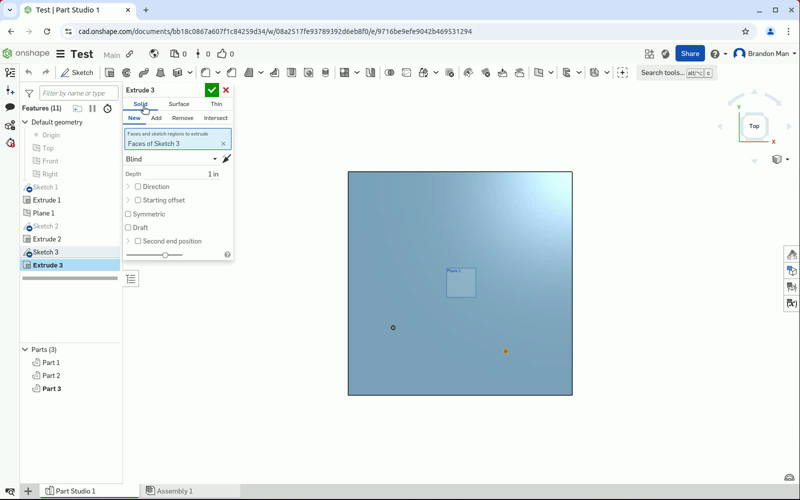
click(143, 106)
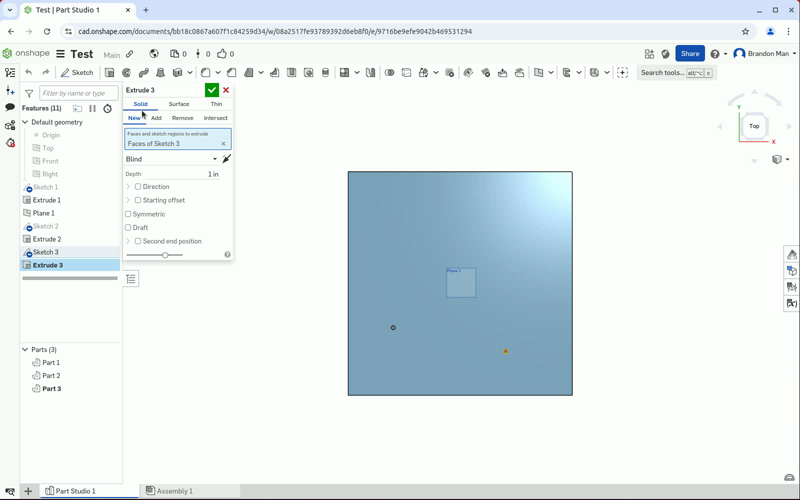
mouse_move(137, 120)
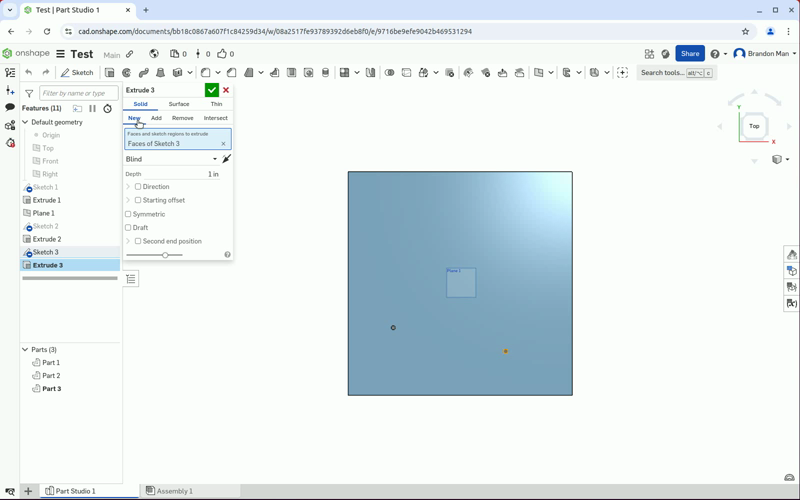
click(137, 120)
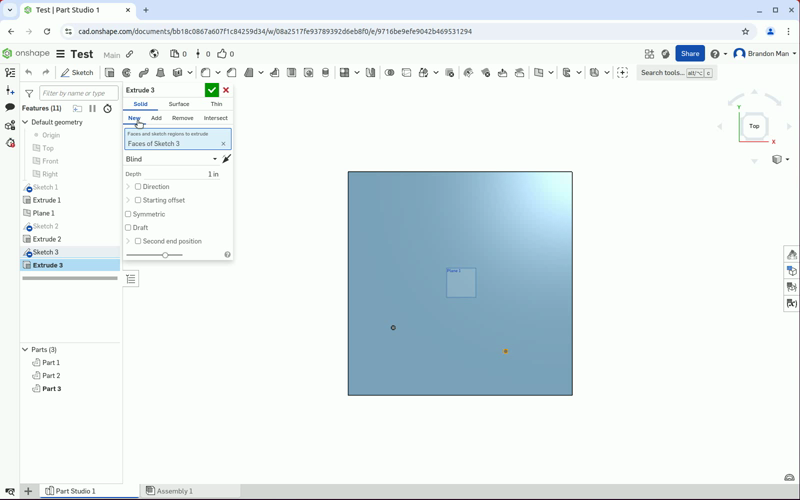
key(tab, 4)
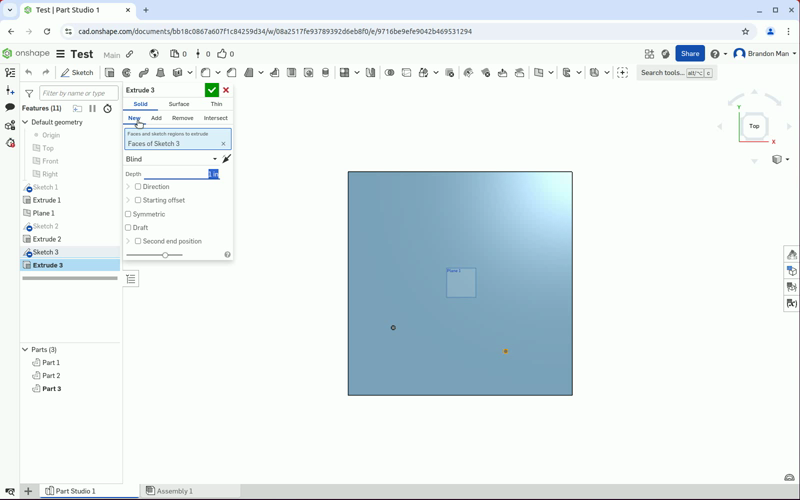
text(4.574)
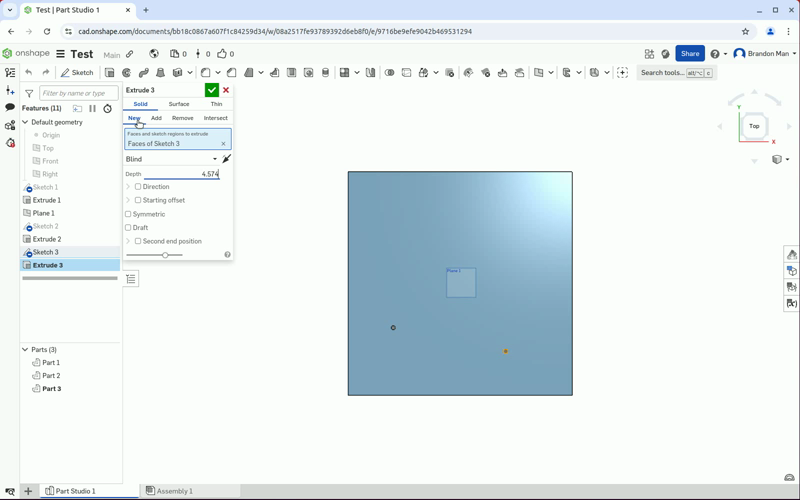
key(enter)
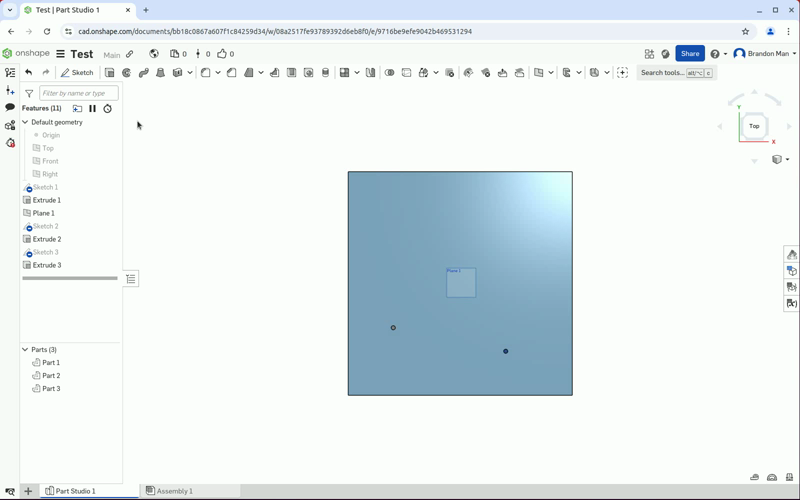
key(shift+h)
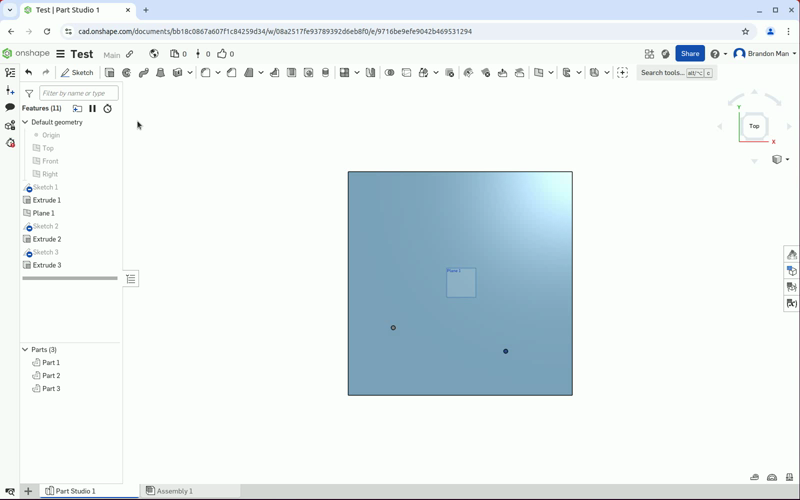
key(shift+h)
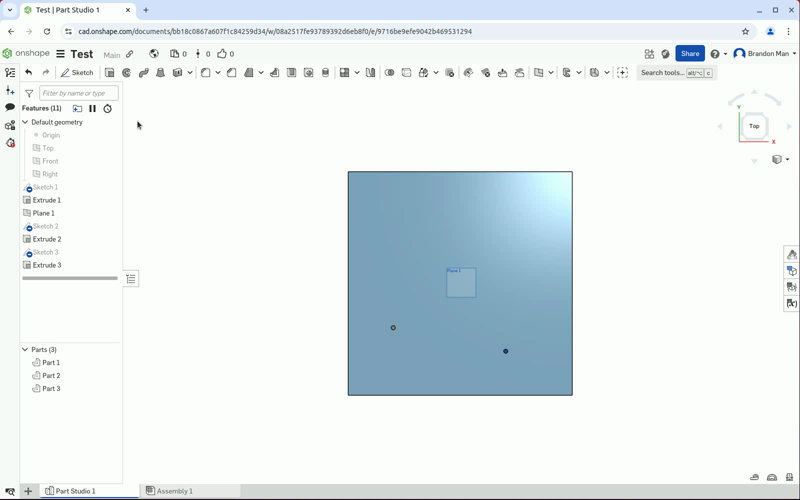
mouse_move(73, 189)
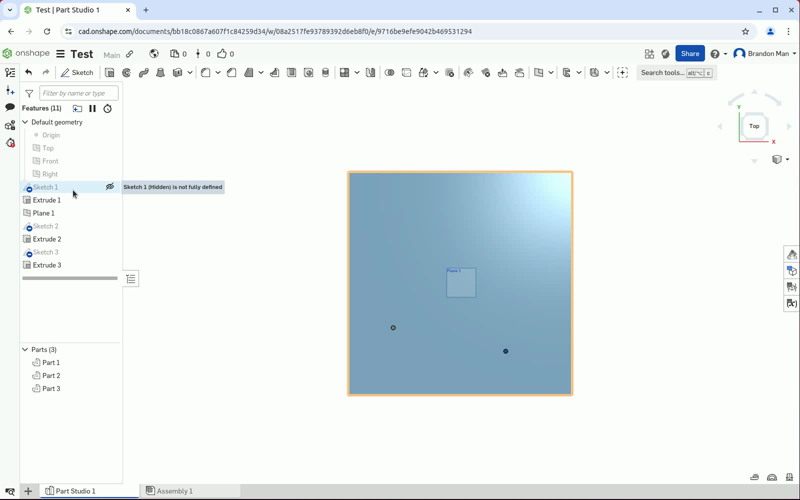
click(73, 189)
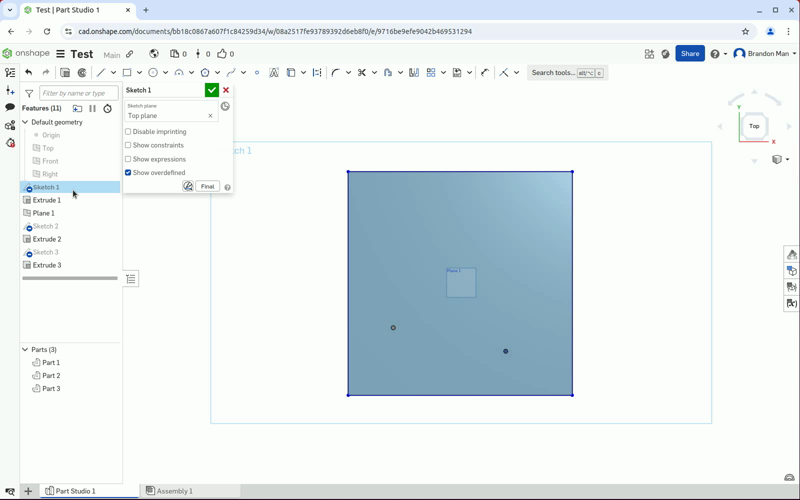
mouse_move(229, 92)
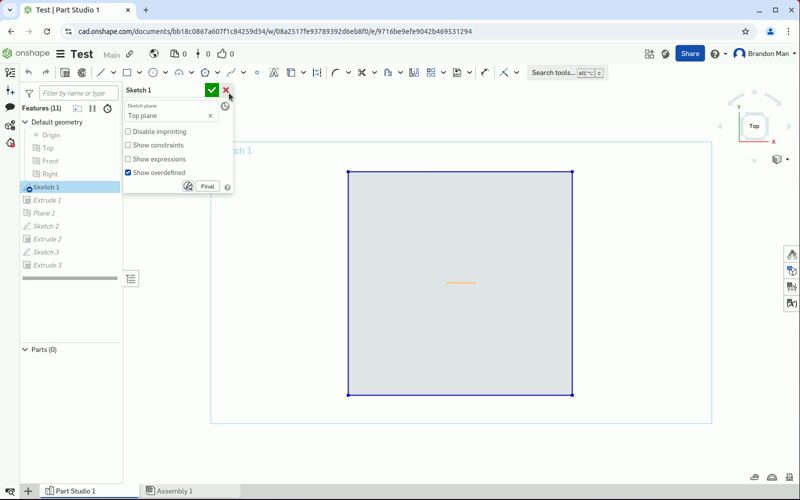
click(229, 92)
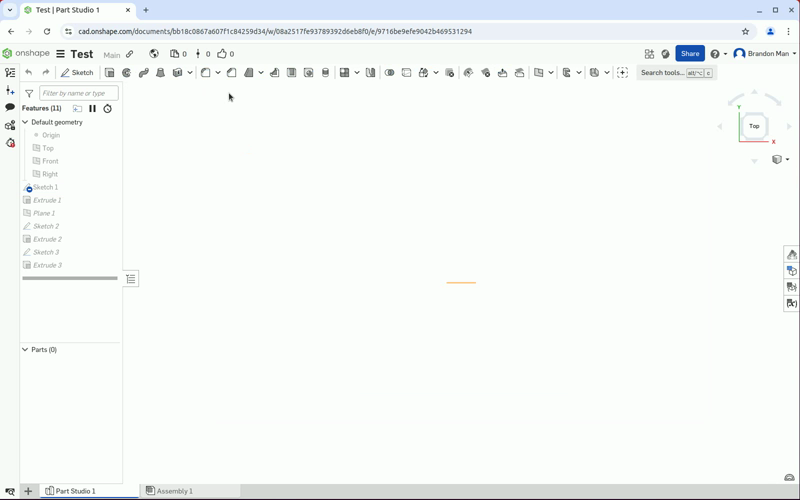
key(shift+s)
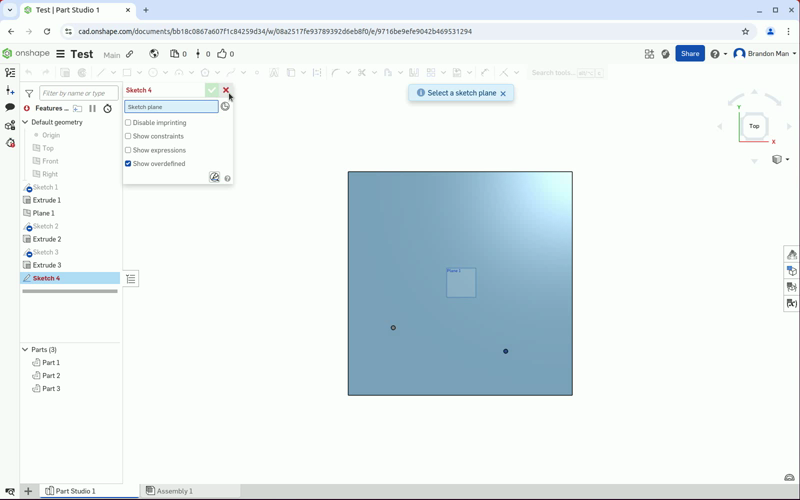
mouse_move(73, 215)
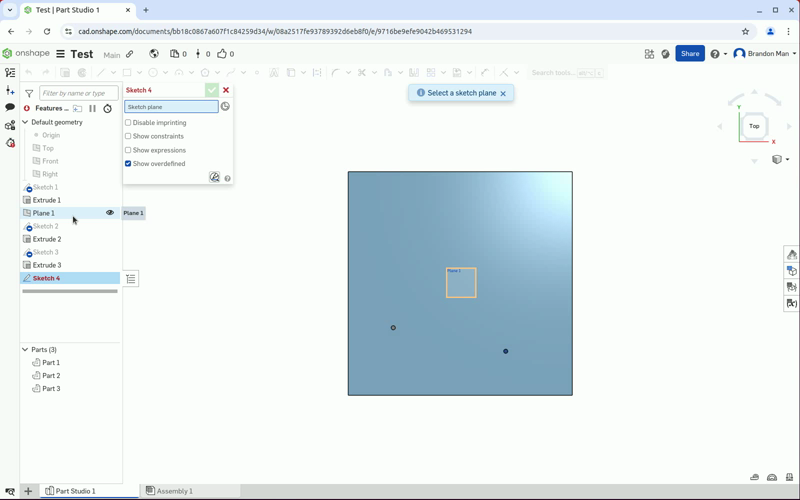
click(73, 215)
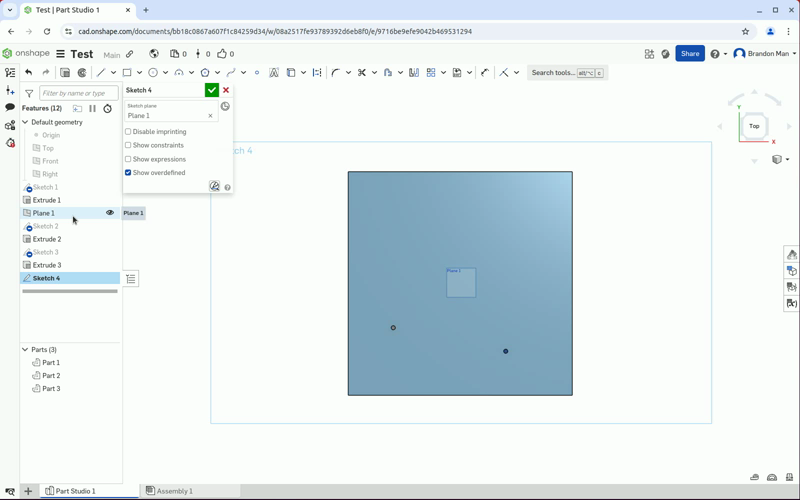
mouse_move(73, 352)
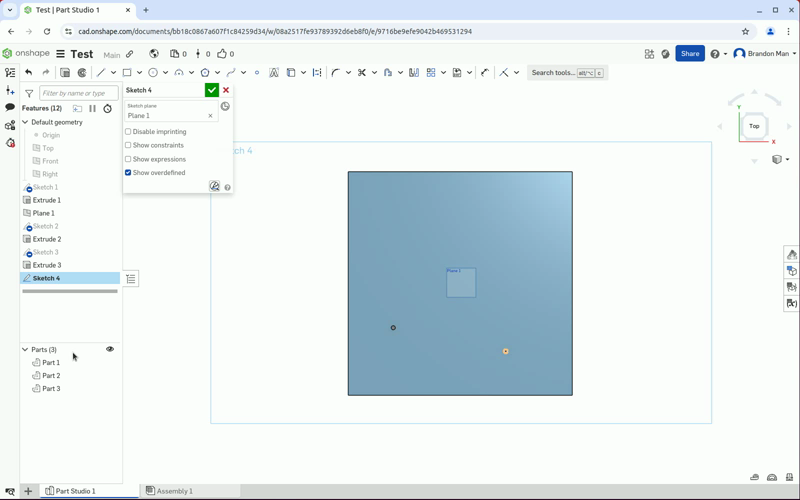
key(y)
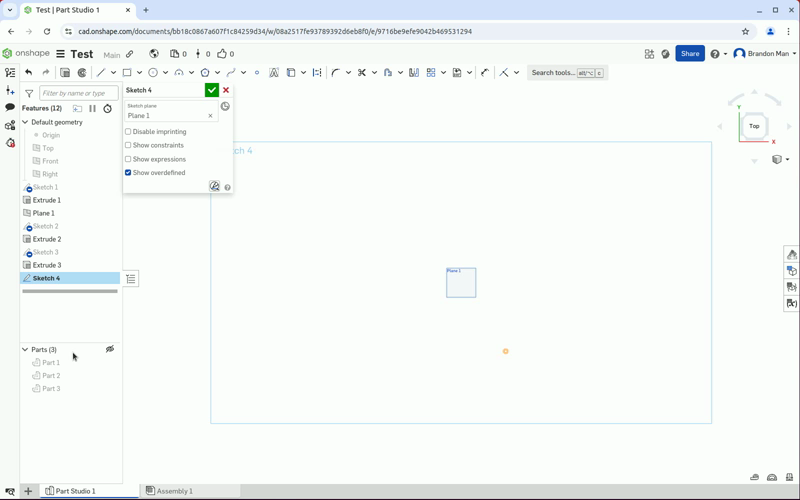
key(l)
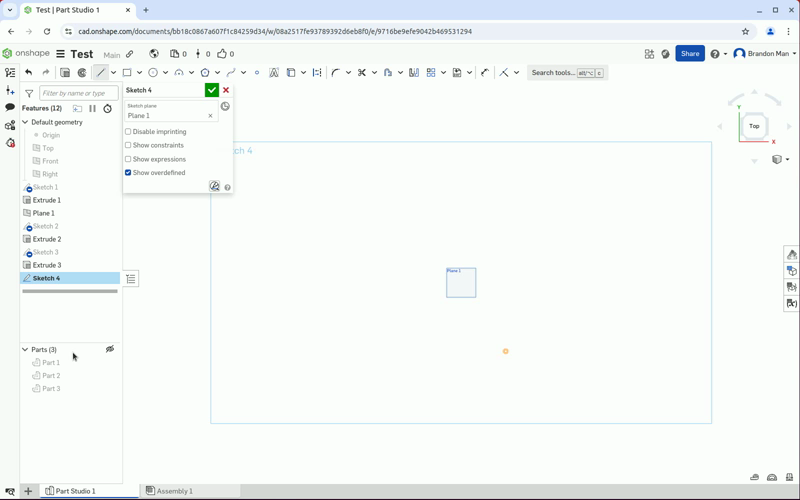
key_down(shift)
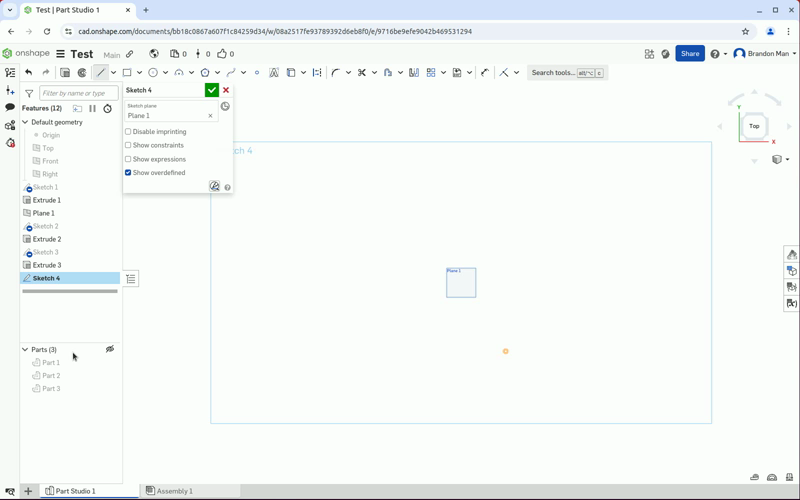
mouse_move(359, 215)
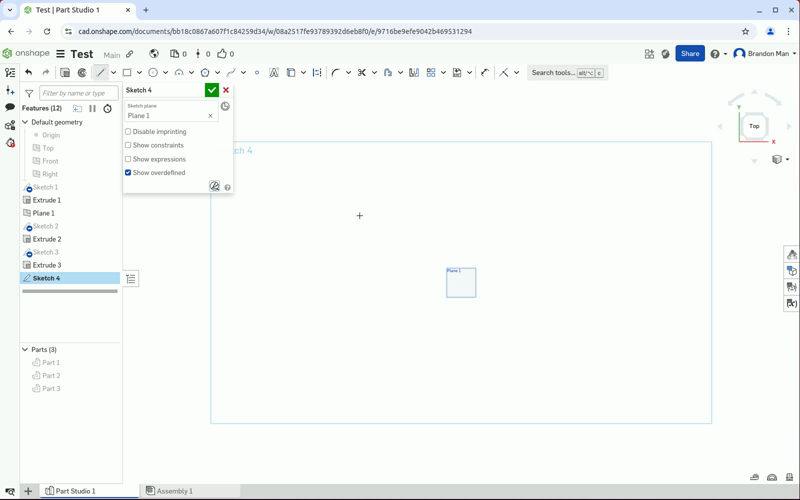
click(359, 215)
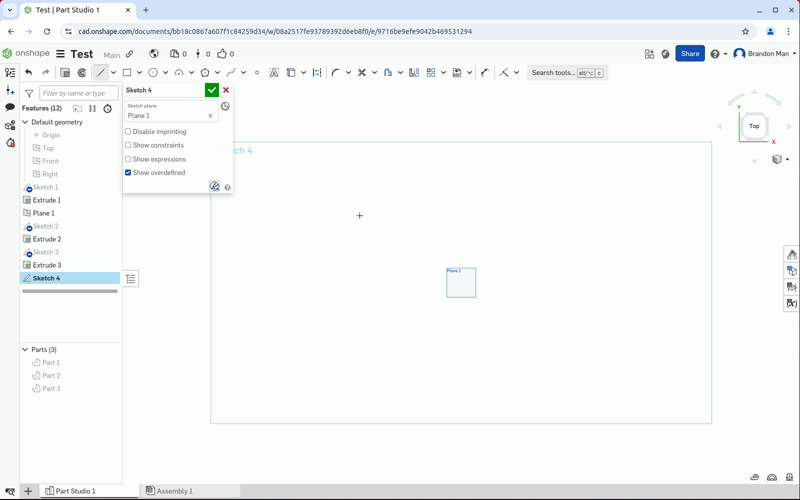
key_up(shift)
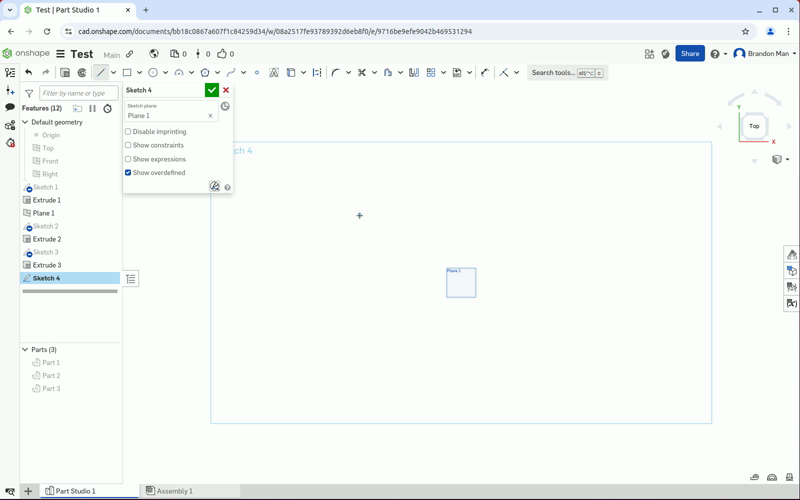
key_down(shift)
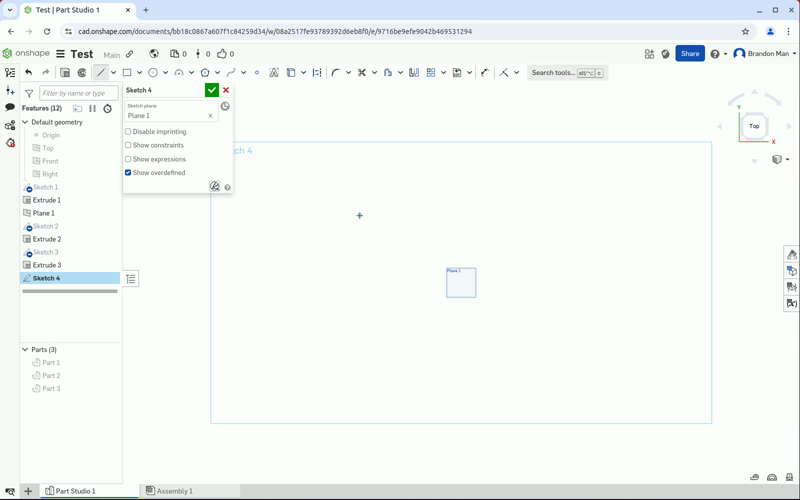
mouse_move(389, 215)
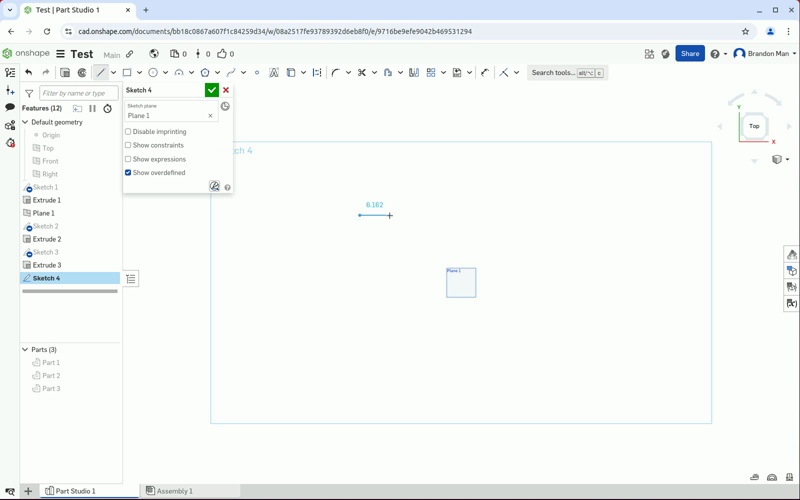
mouse_move(394, 215)
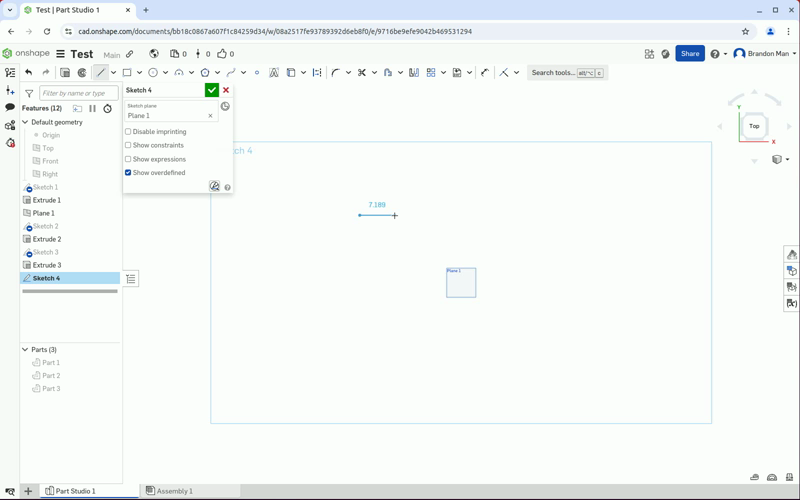
click(394, 215)
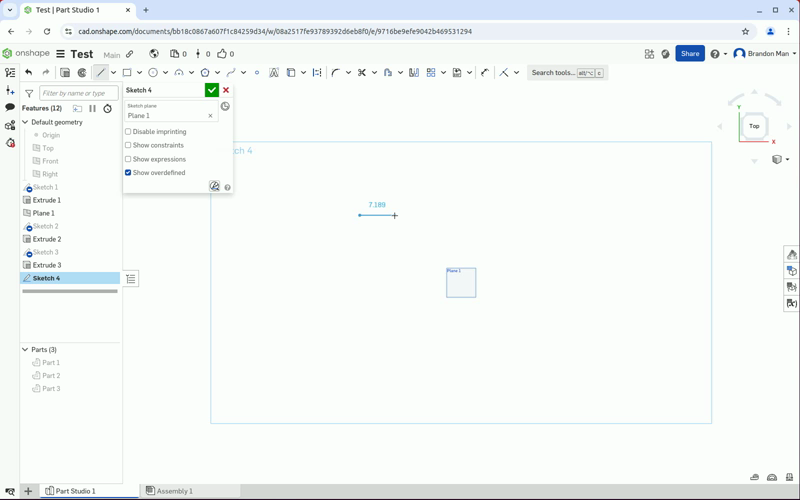
key_up(shift)
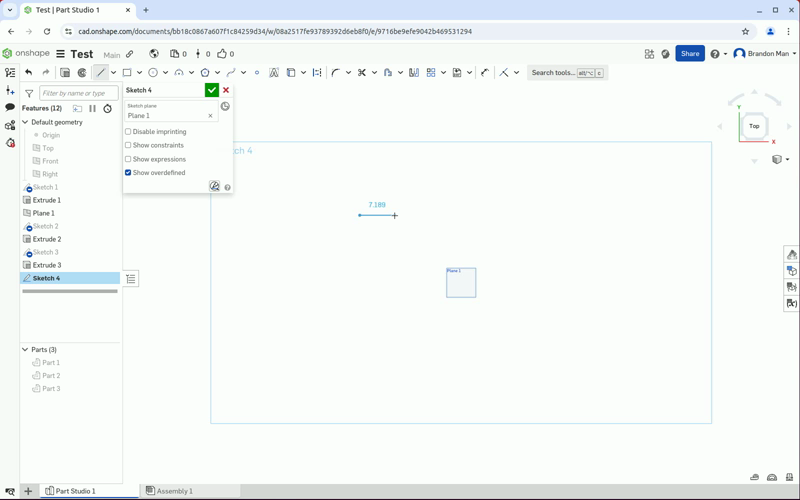
key_down(shift)
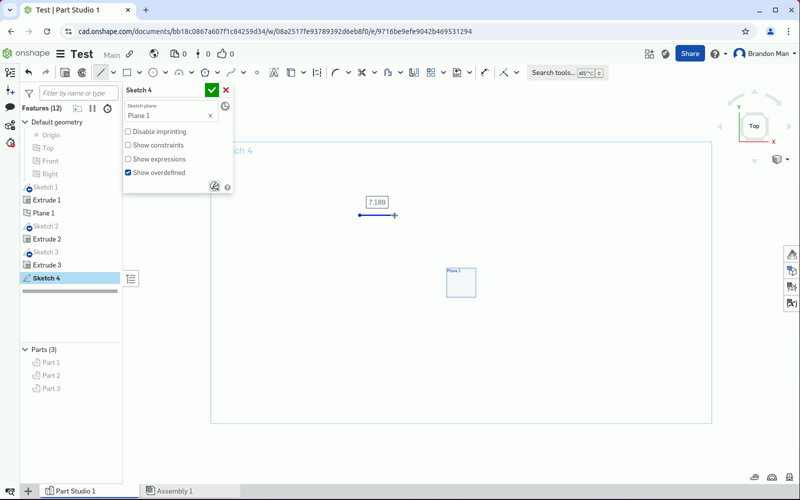
mouse_move(424, 215)
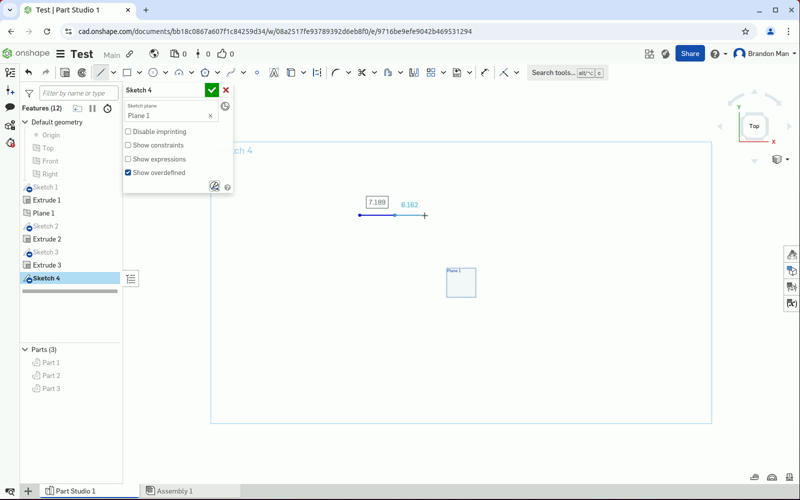
mouse_move(394, 192)
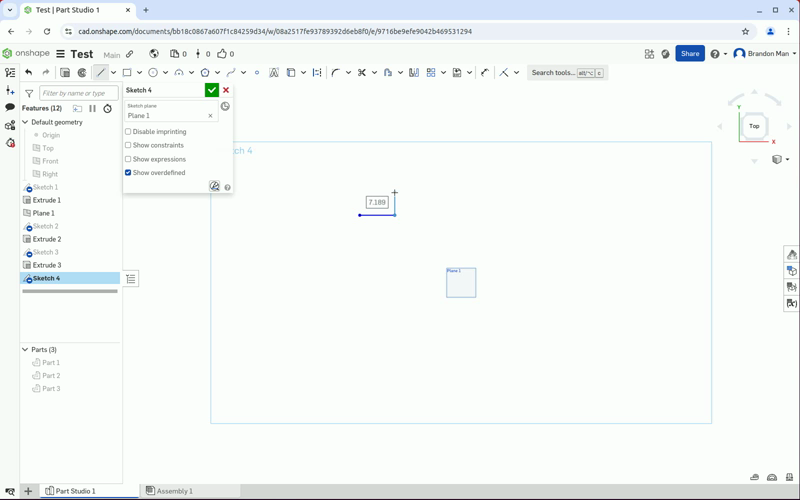
click(394, 192)
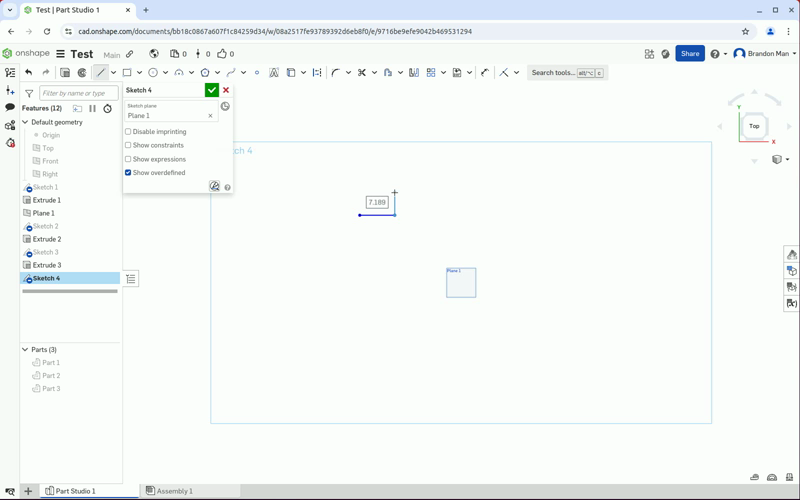
key_up(shift)
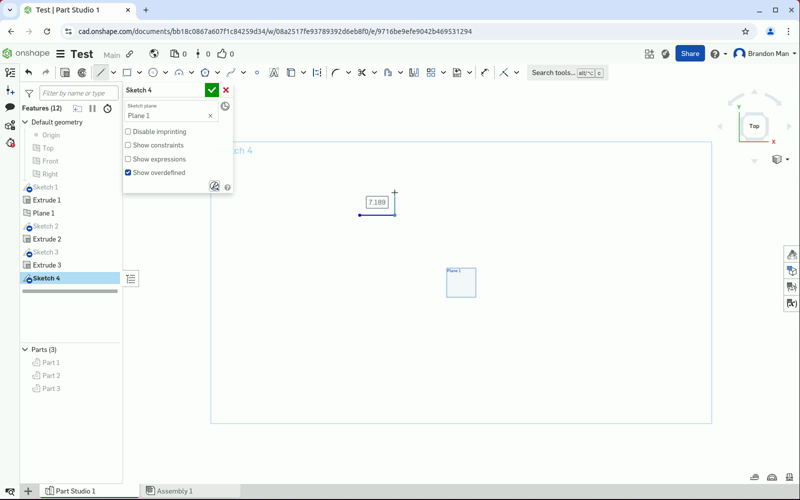
key_down(shift)
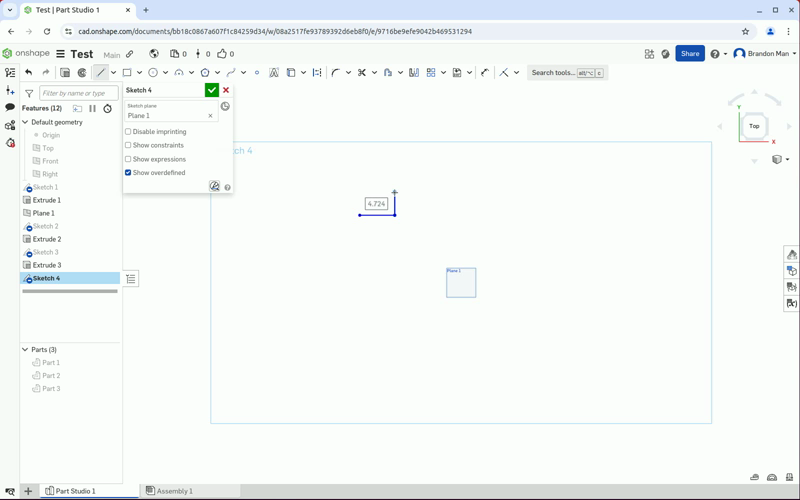
mouse_move(424, 192)
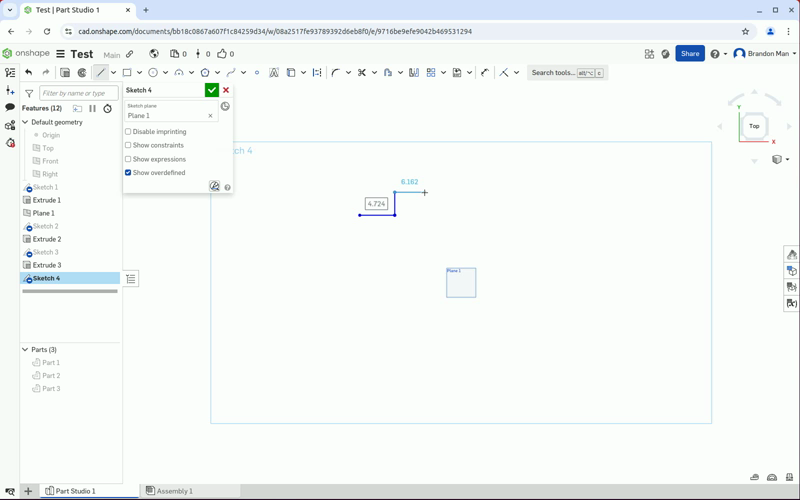
mouse_move(359, 192)
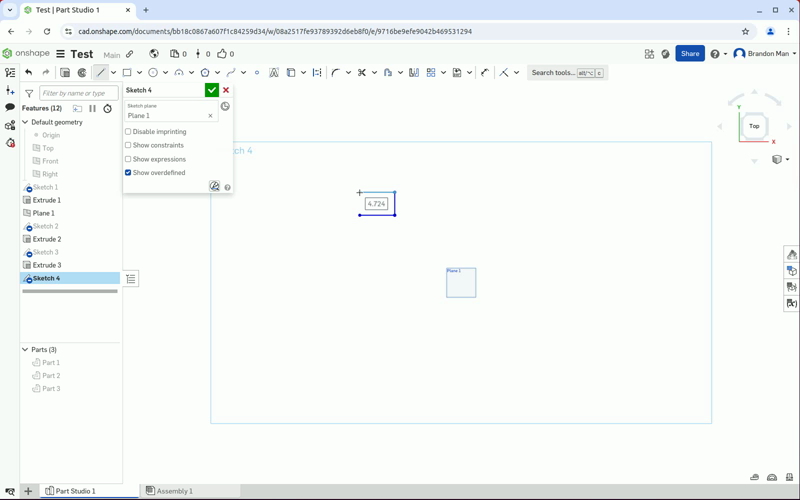
click(359, 192)
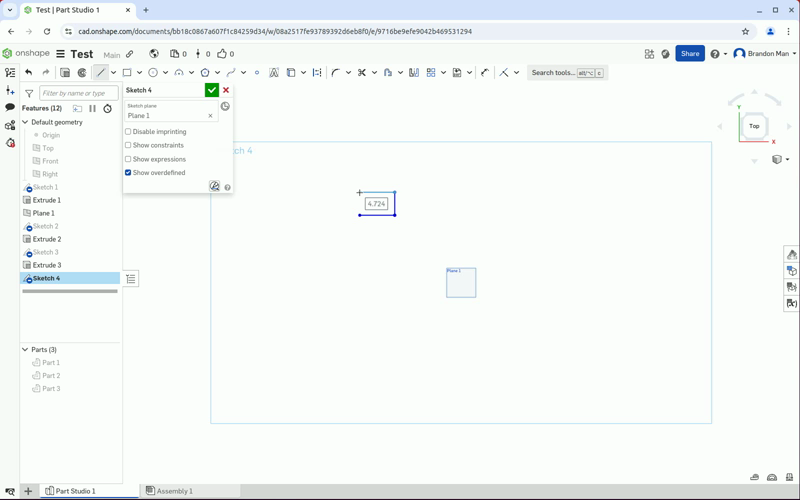
key_up(shift)
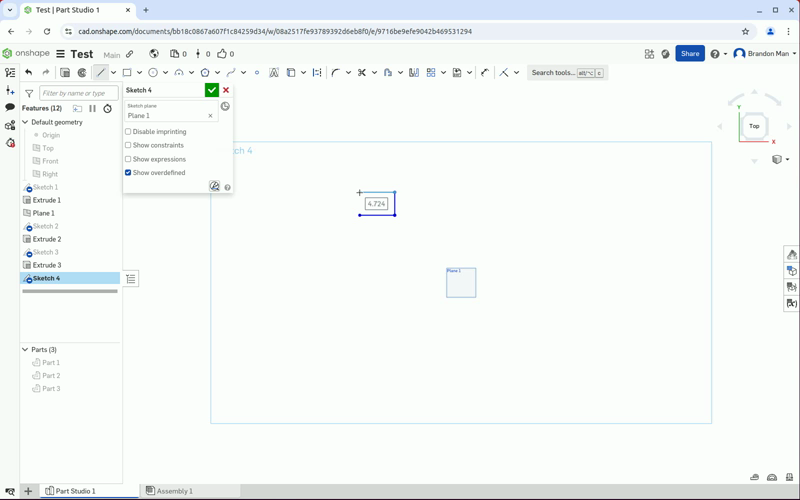
mouse_move(389, 192)
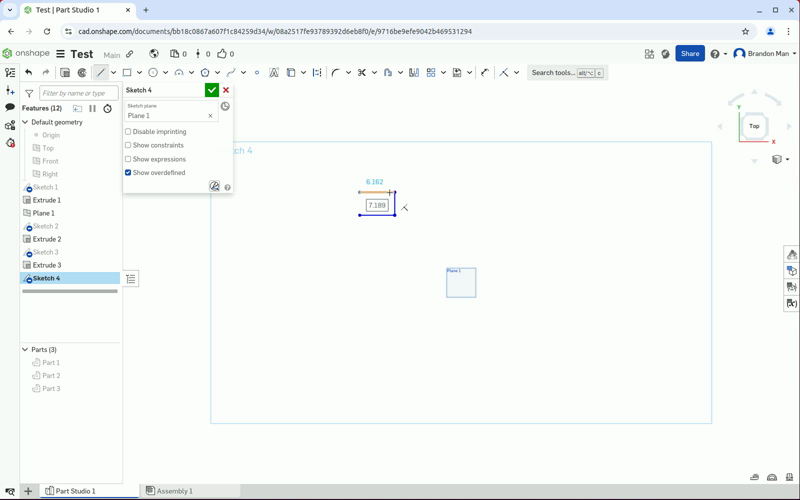
key_down(shift)
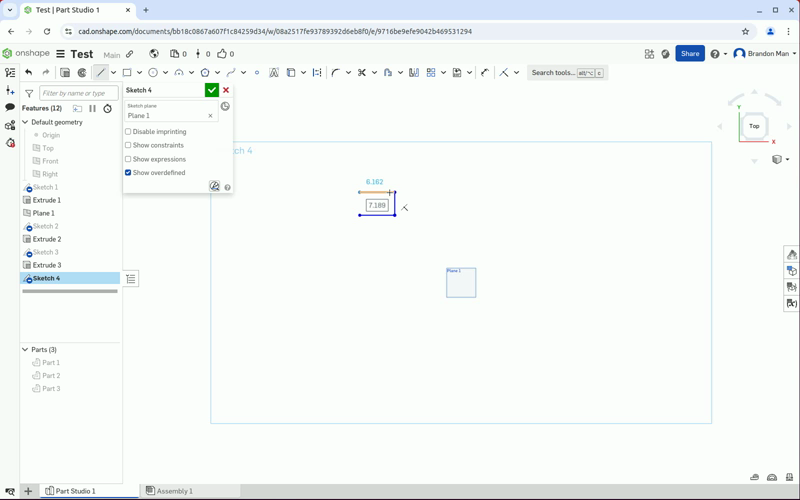
mouse_move(359, 215)
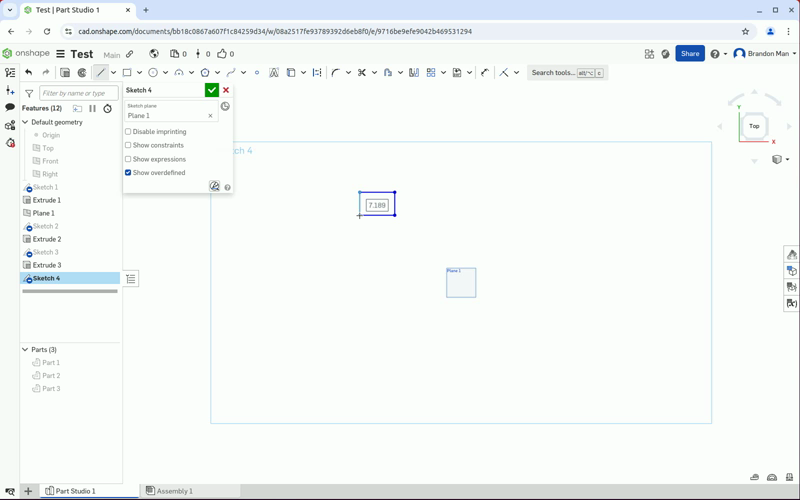
key_up(shift)
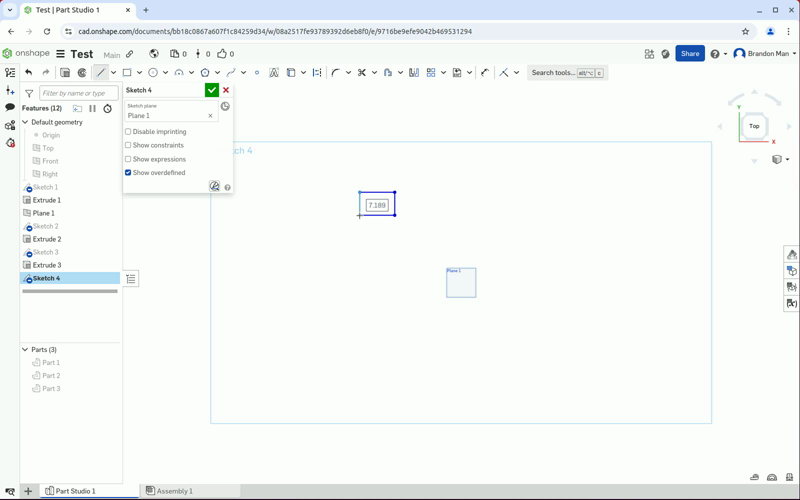
click(359, 215)
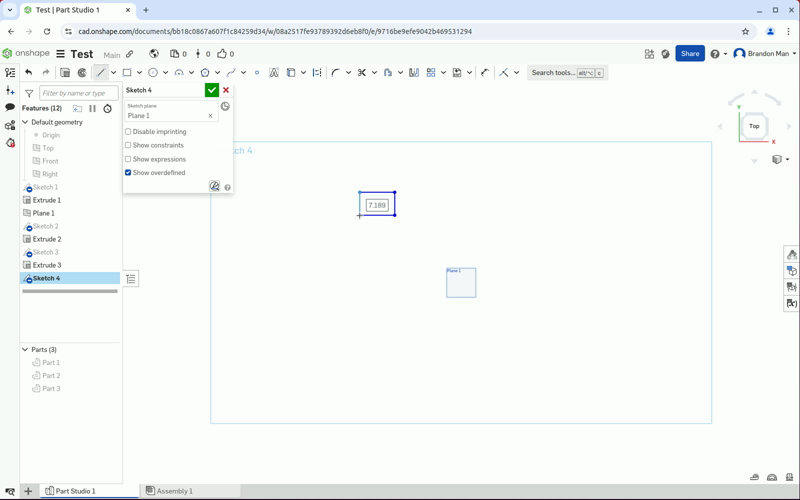
key(esc)
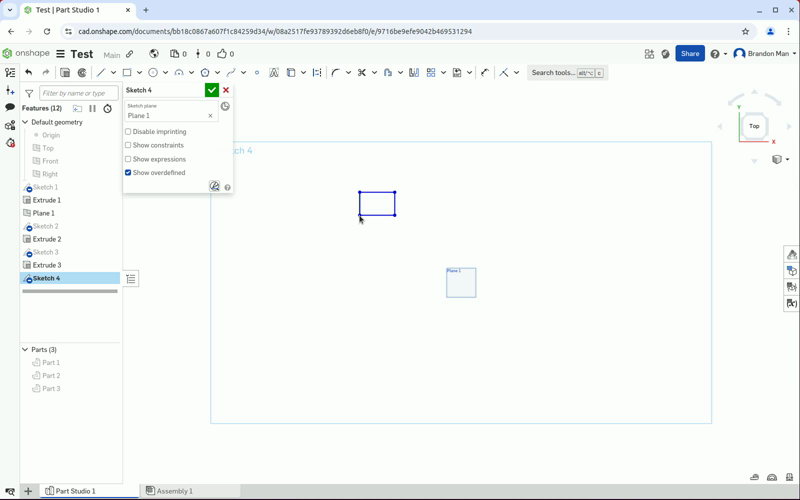
mouse_move(381, 201)
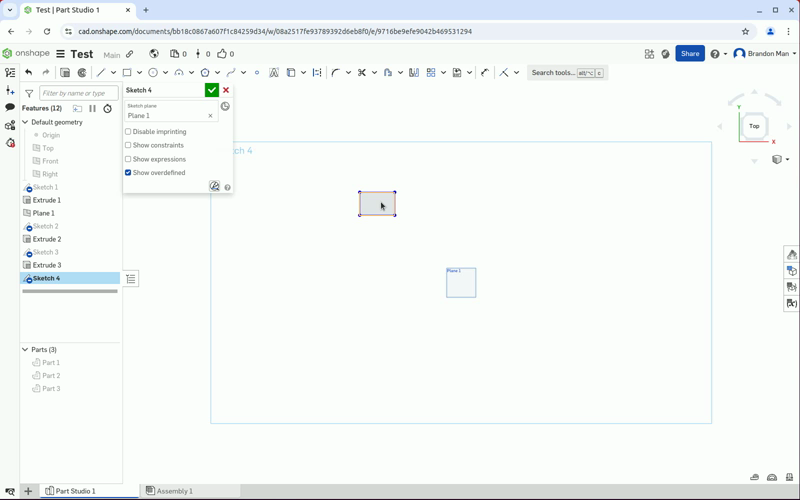
scroll(6)
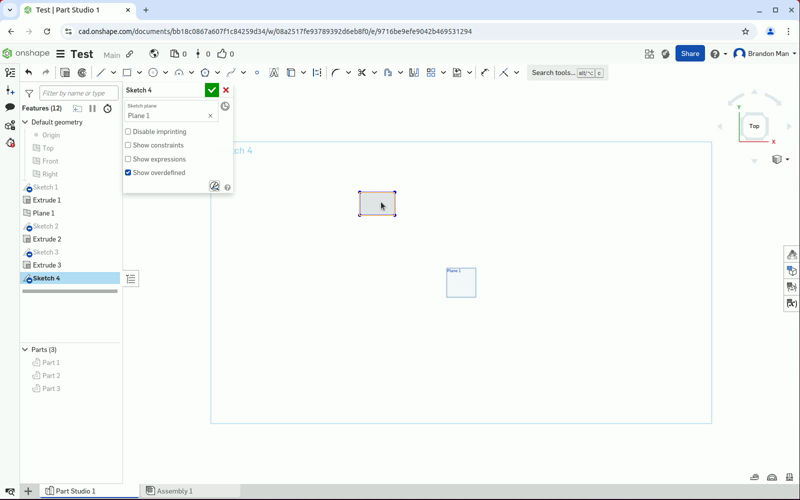
scroll(6)
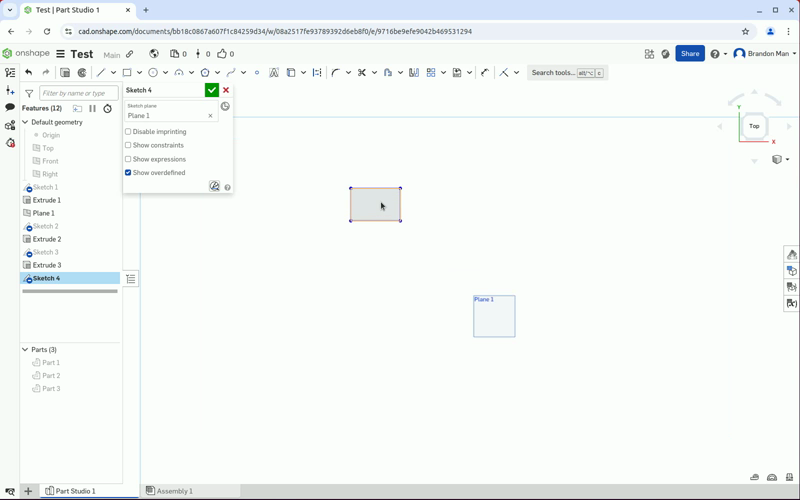
scroll(6)
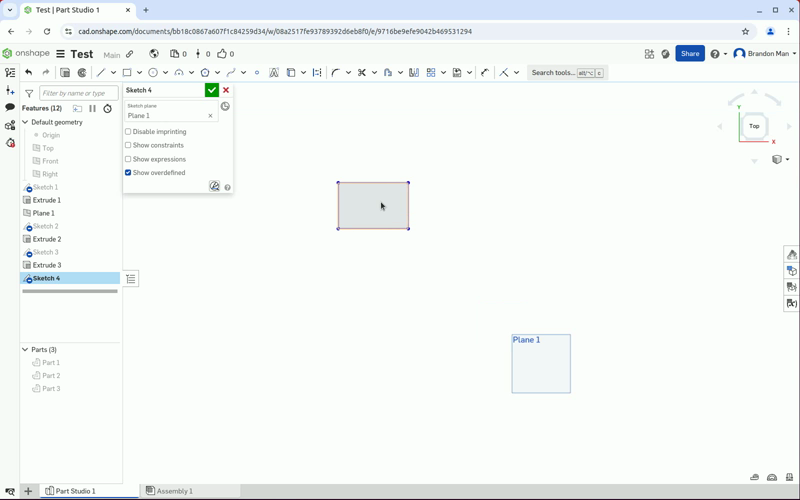
scroll(6)
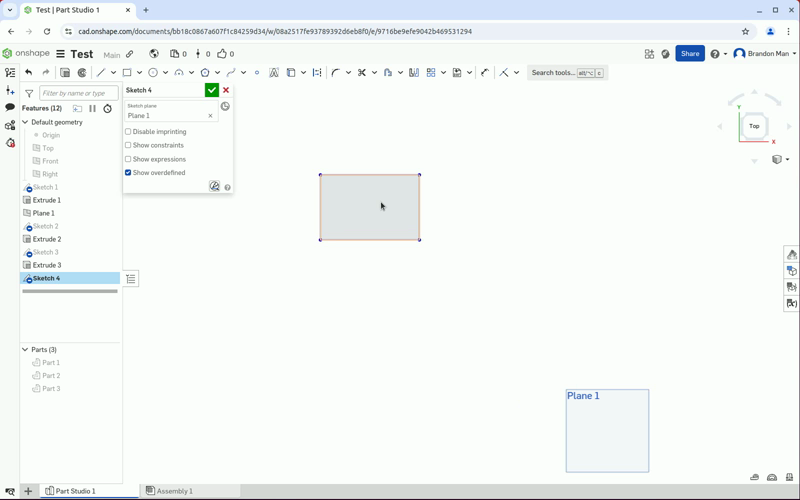
scroll(6)
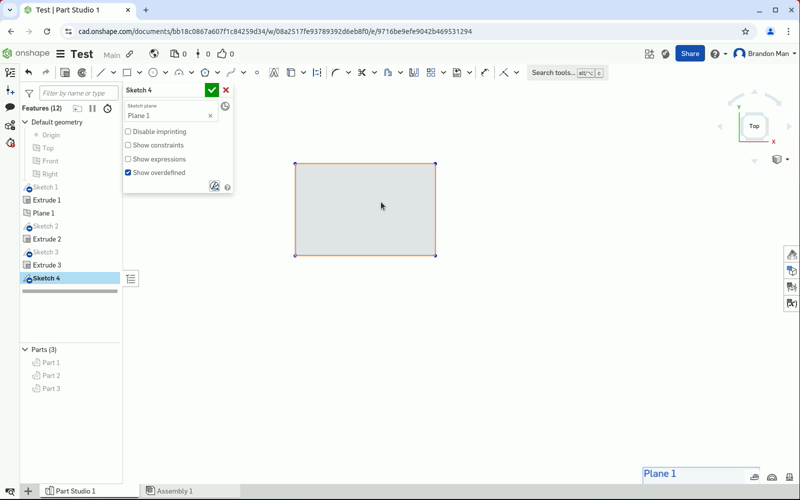
scroll(6)
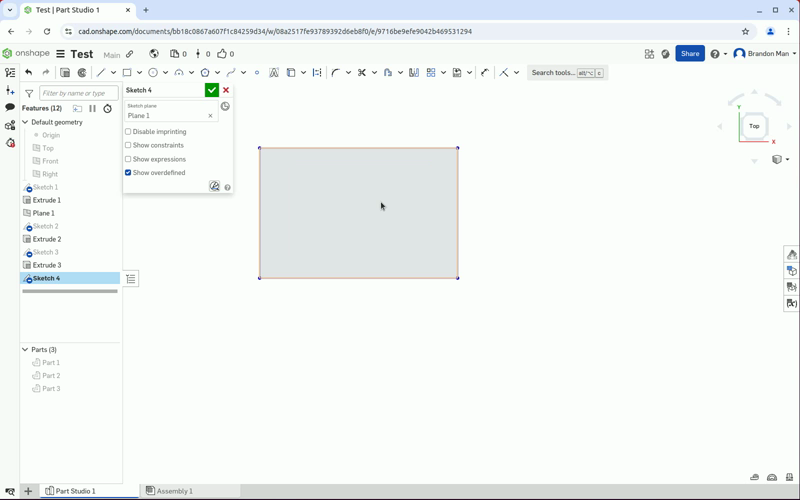
scroll(6)
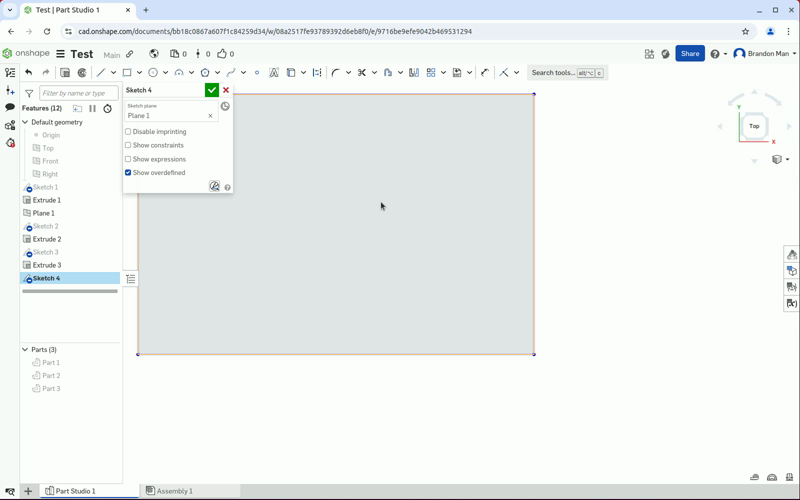
click(381, 201)
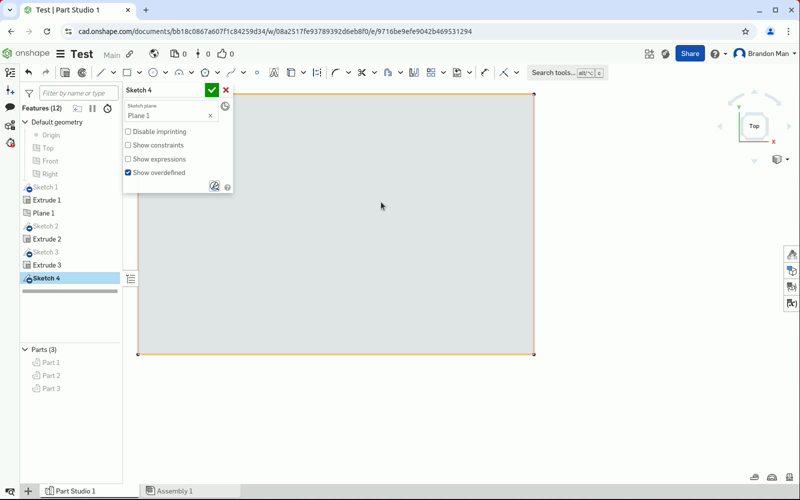
scroll(-6)
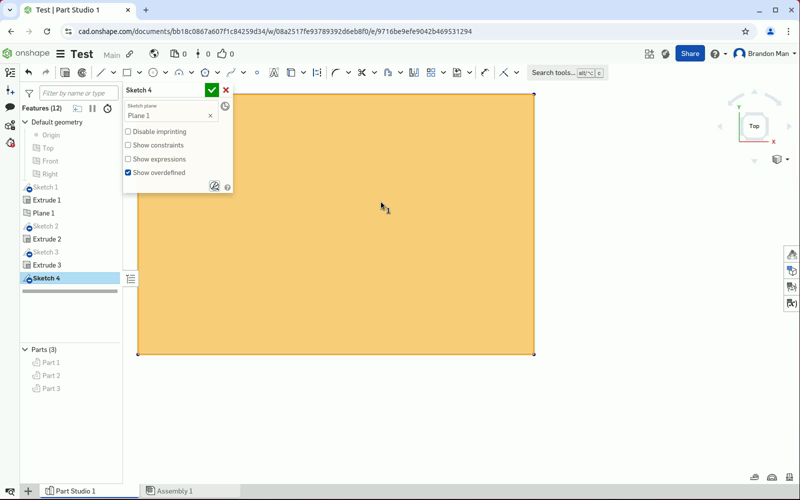
scroll(-6)
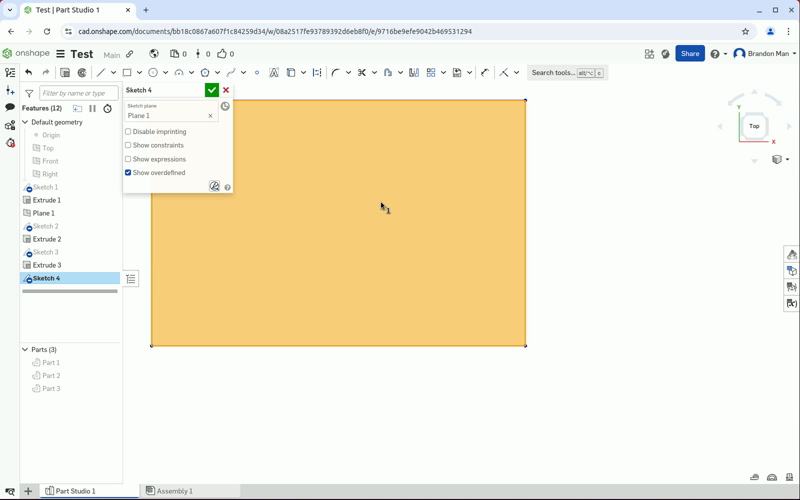
scroll(-6)
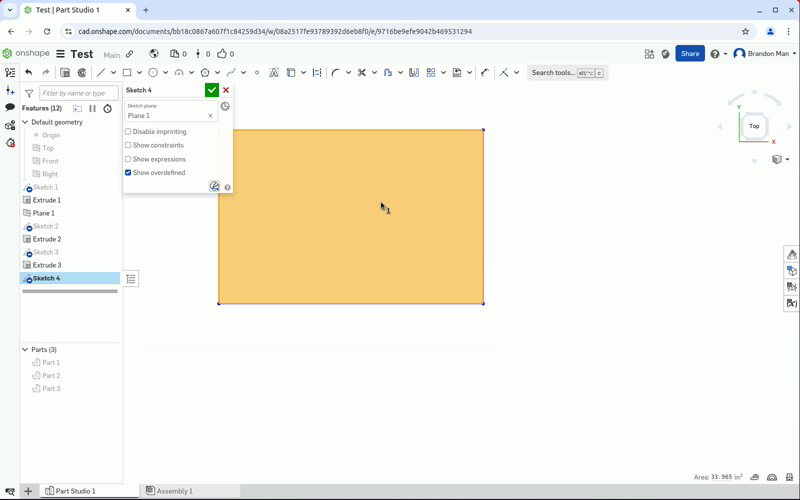
scroll(-6)
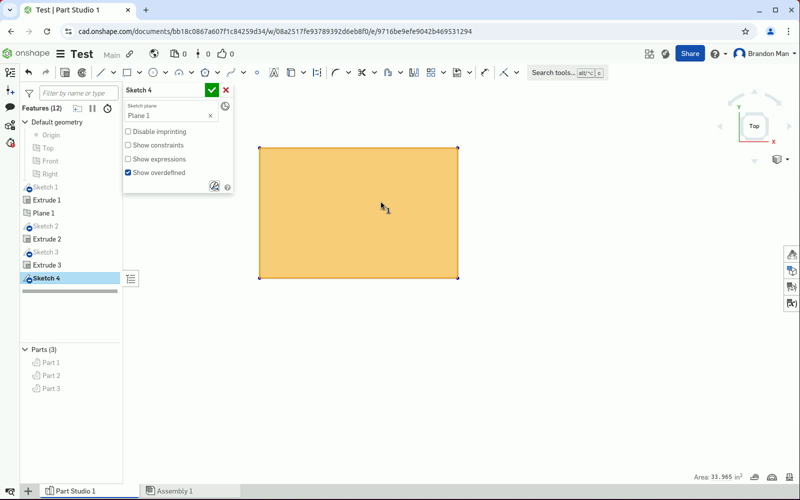
scroll(-6)
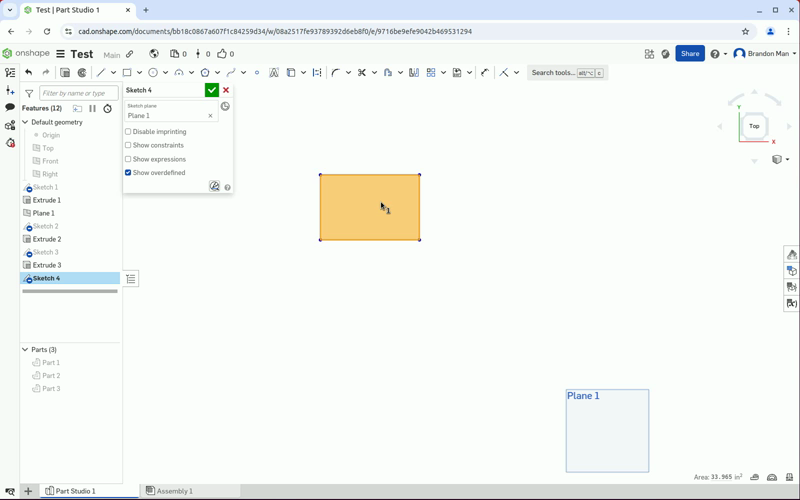
scroll(-6)
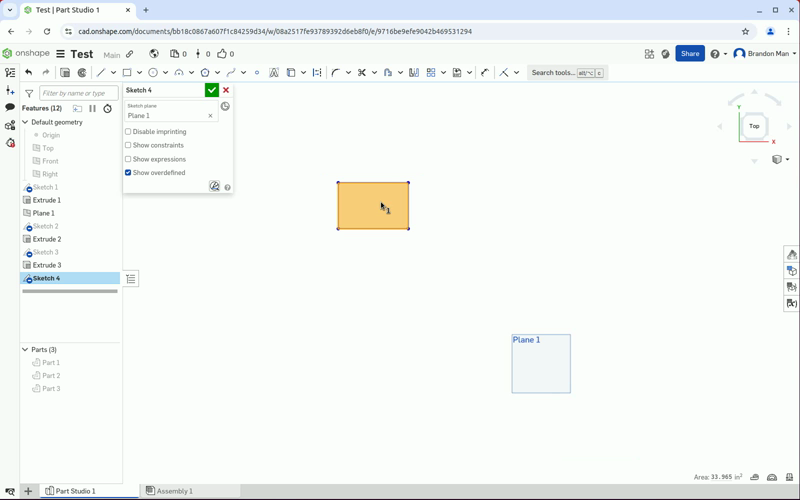
scroll(-6)
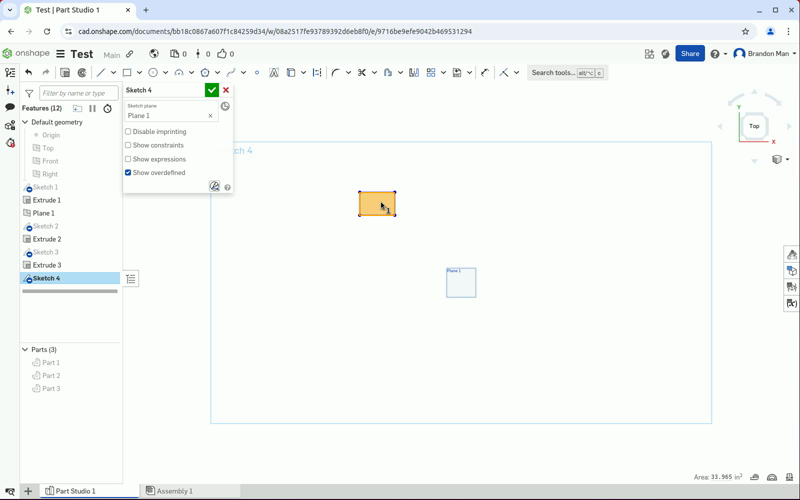
mouse_move(73, 352)
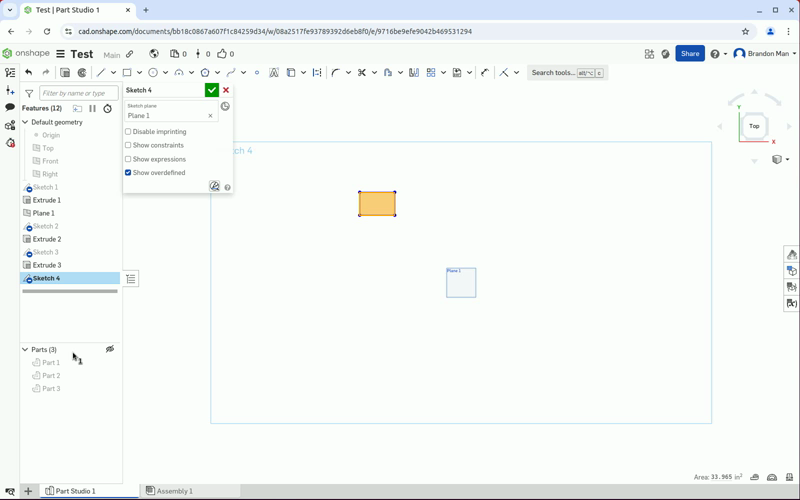
key(shift+y)
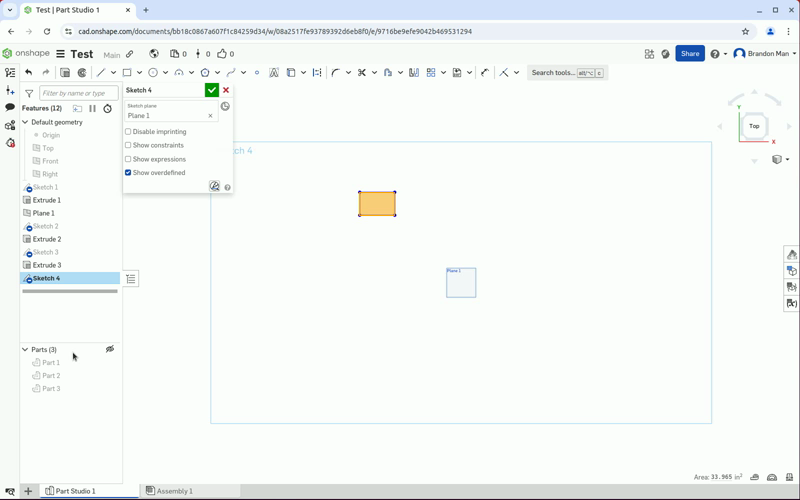
key(shift+e)
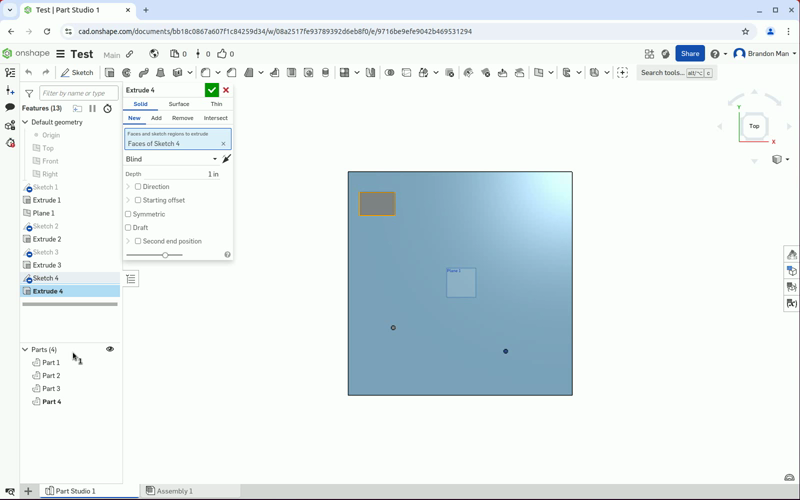
mouse_move(143, 106)
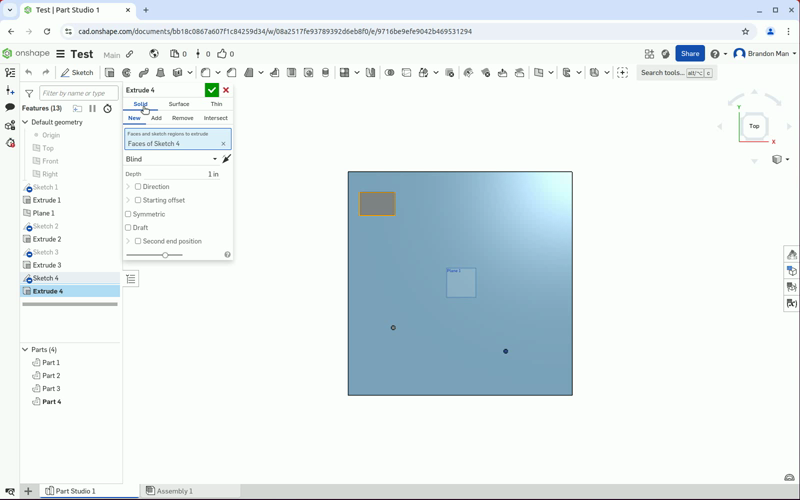
click(143, 106)
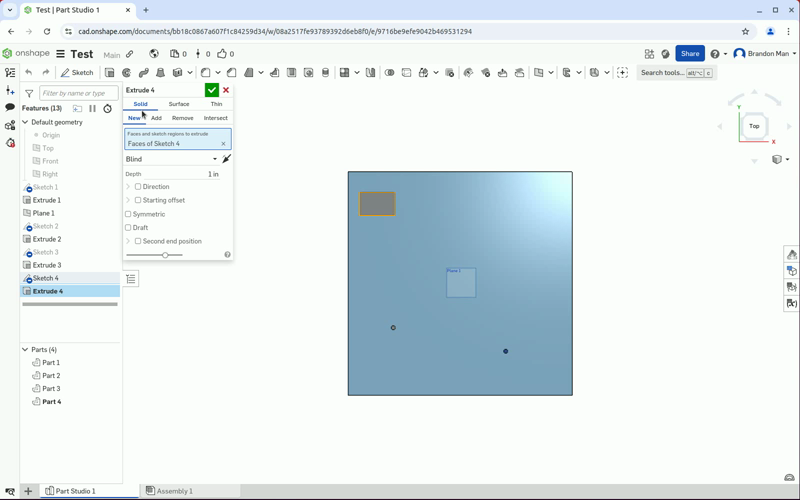
mouse_move(137, 120)
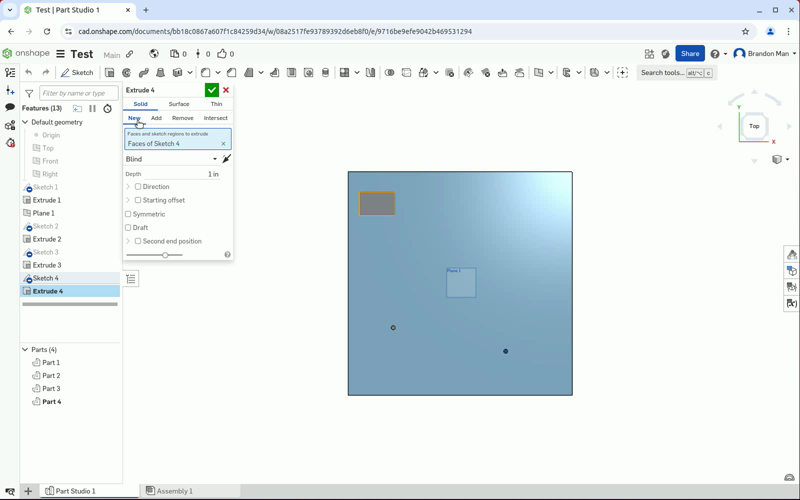
click(137, 120)
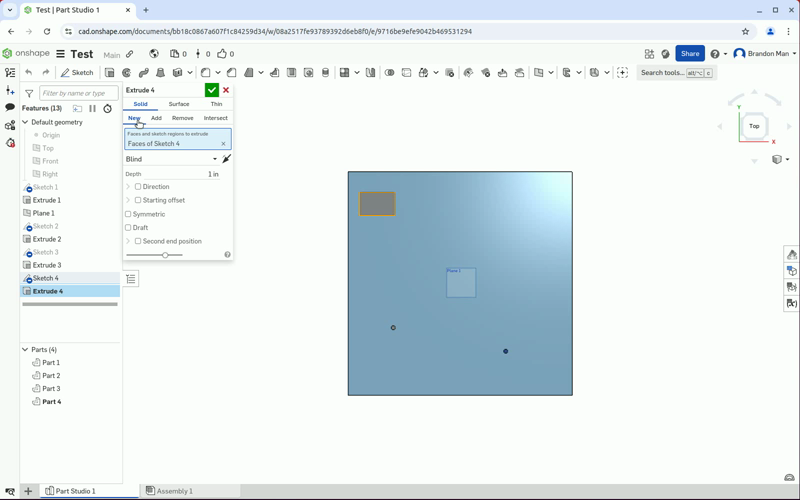
key(tab, 4)
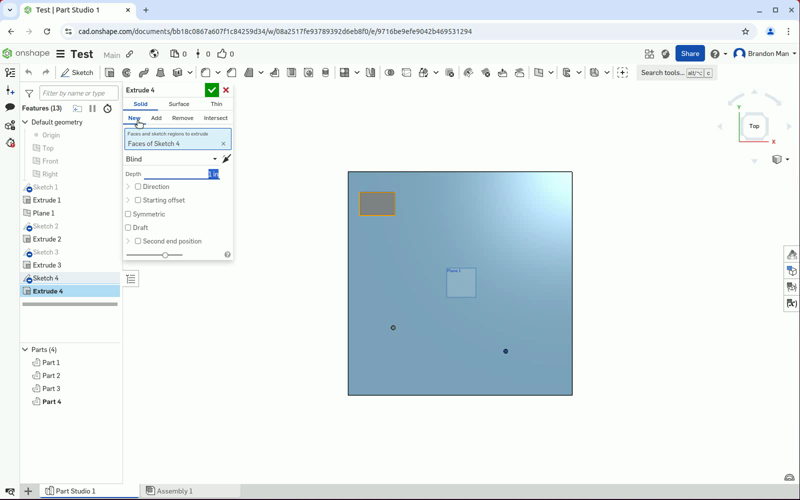
text(2.889)
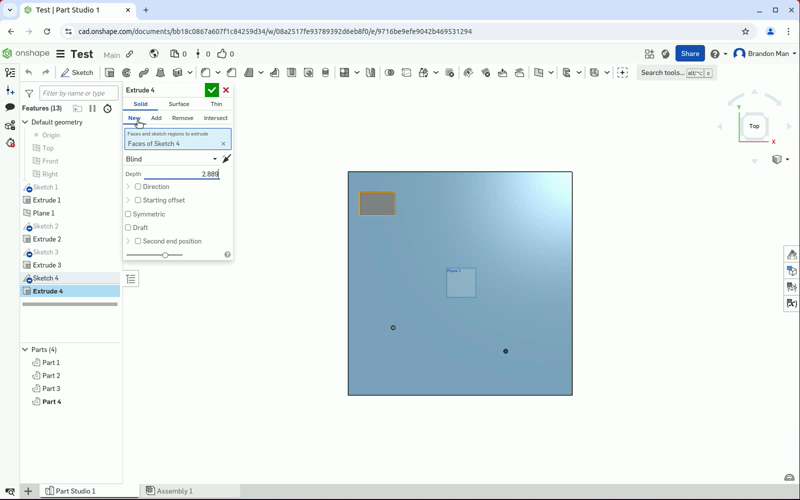
key(enter)
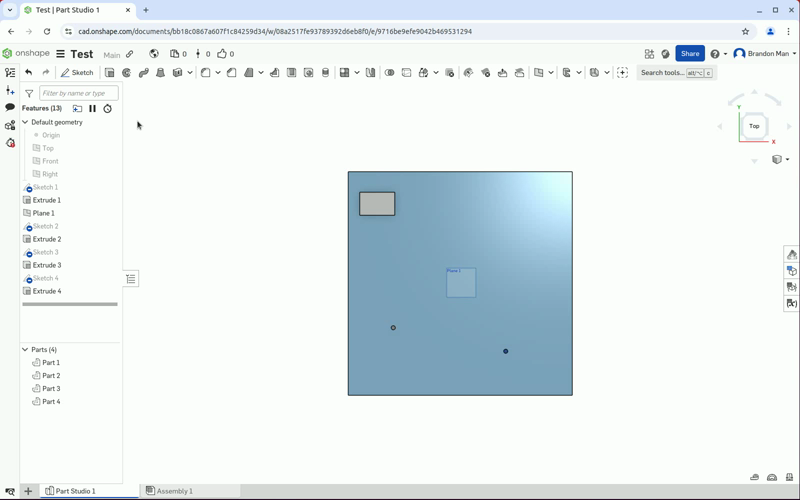
key(shift+h)
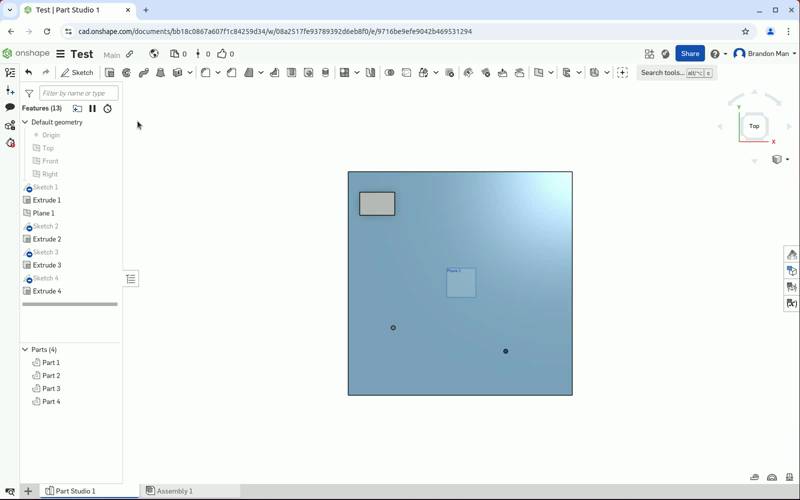
key(shift+h)
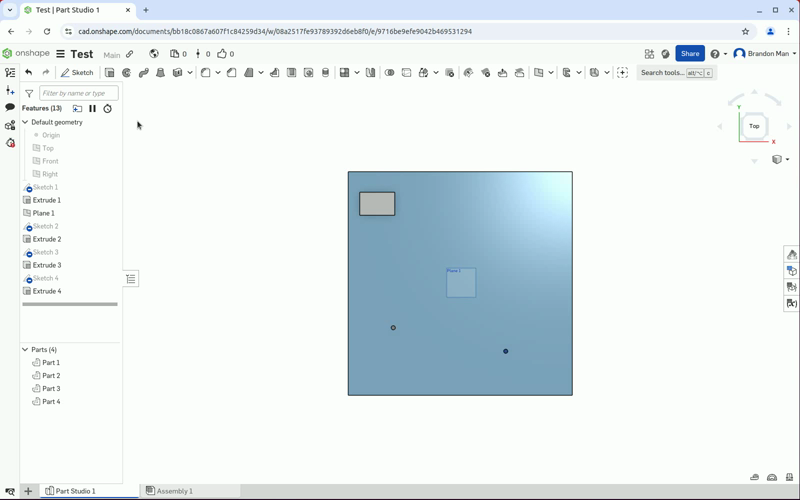
mouse_move(73, 189)
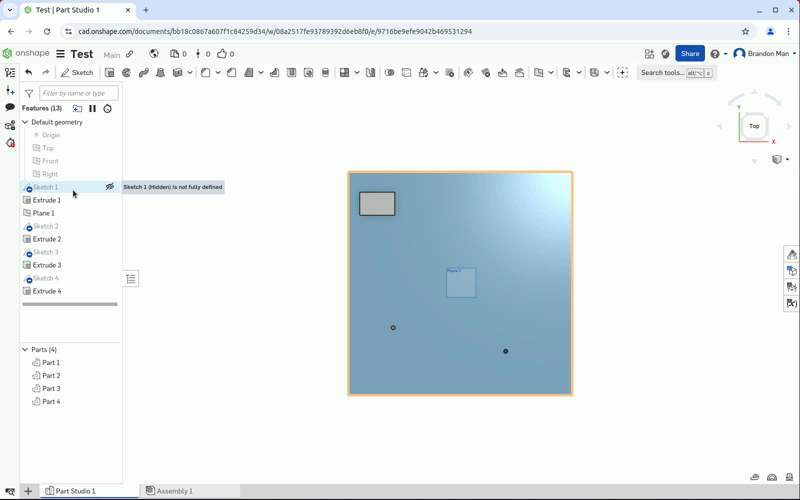
click(73, 189)
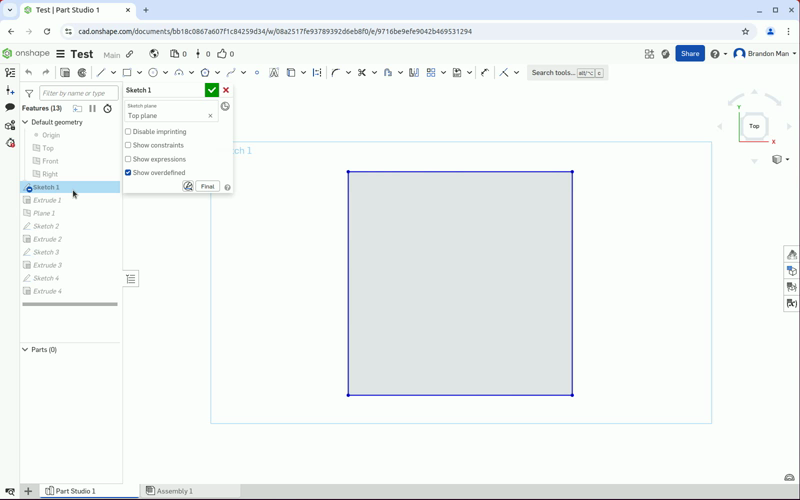
mouse_move(229, 92)
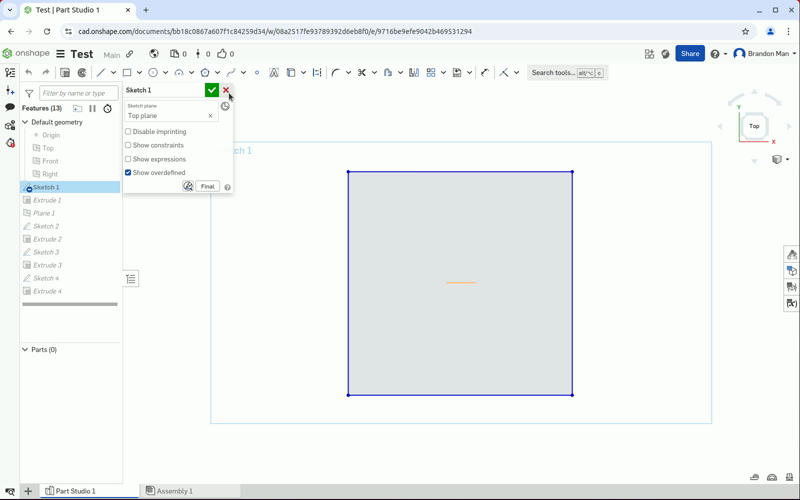
click(229, 92)
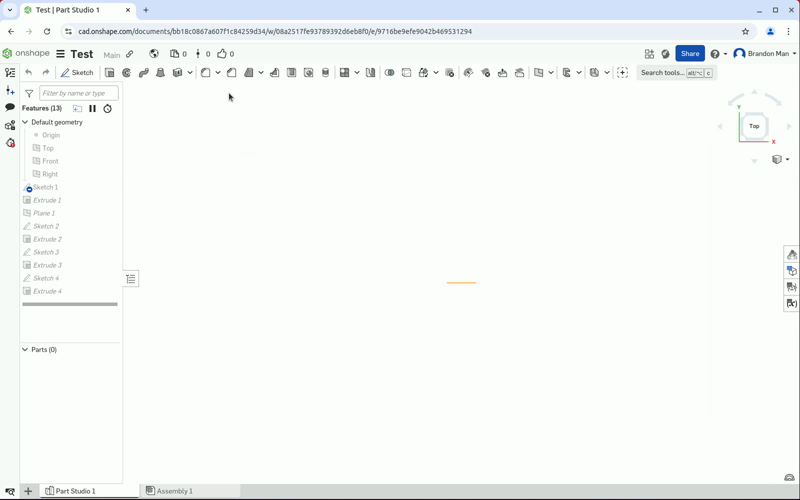
key(shift+s)
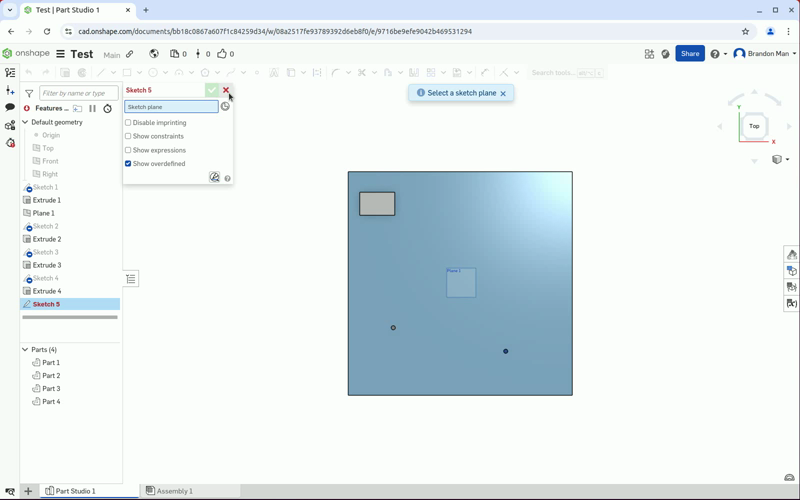
mouse_move(73, 215)
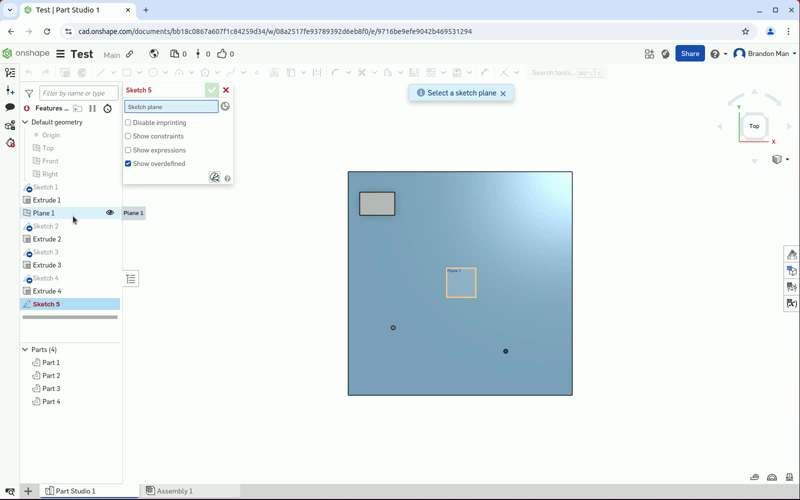
click(73, 215)
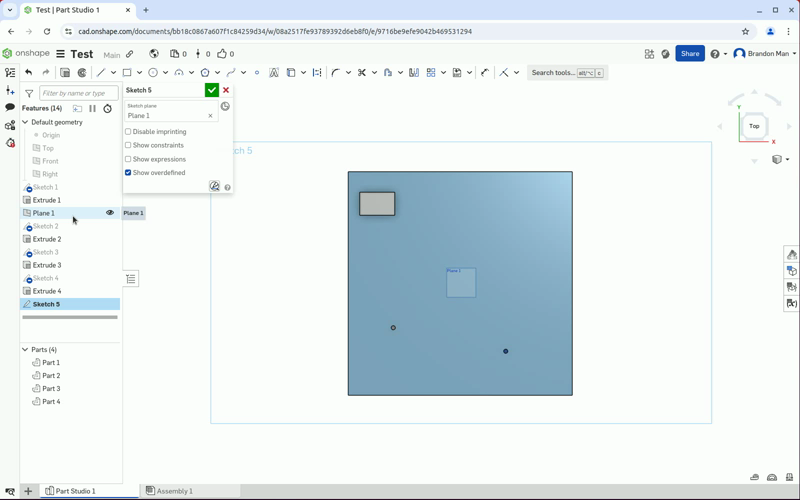
mouse_move(73, 352)
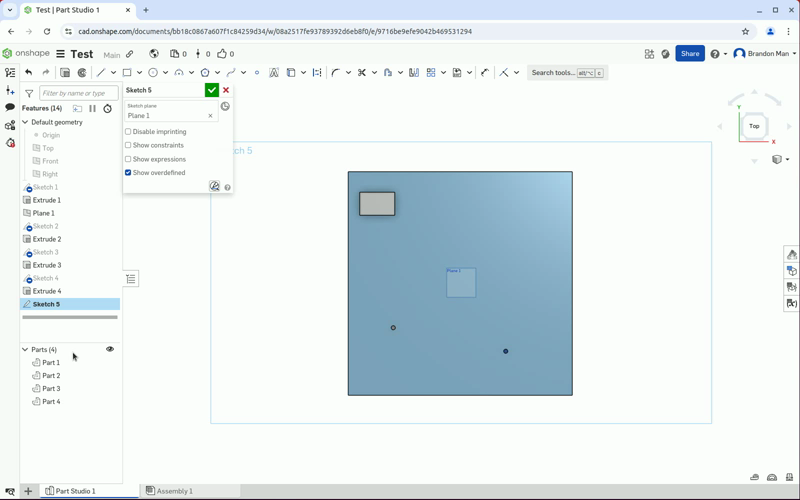
key(y)
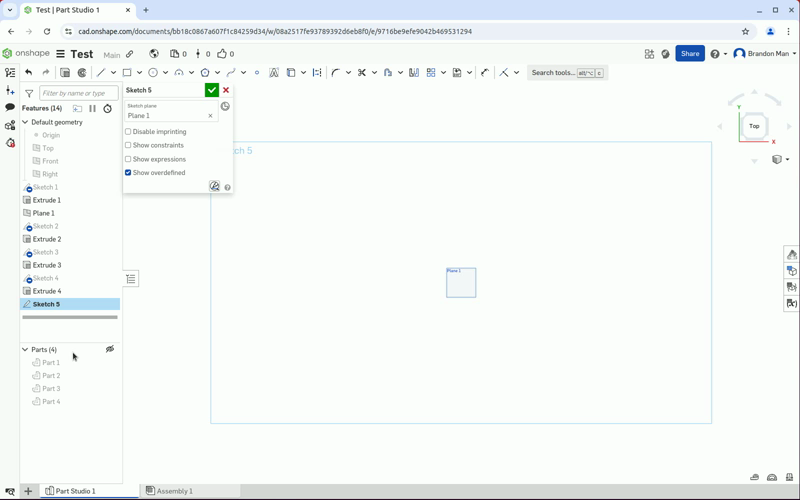
key(l)
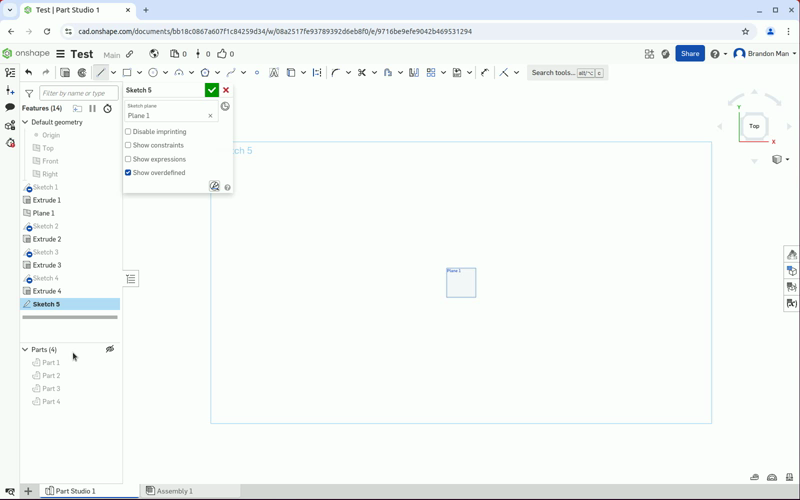
key_down(shift)
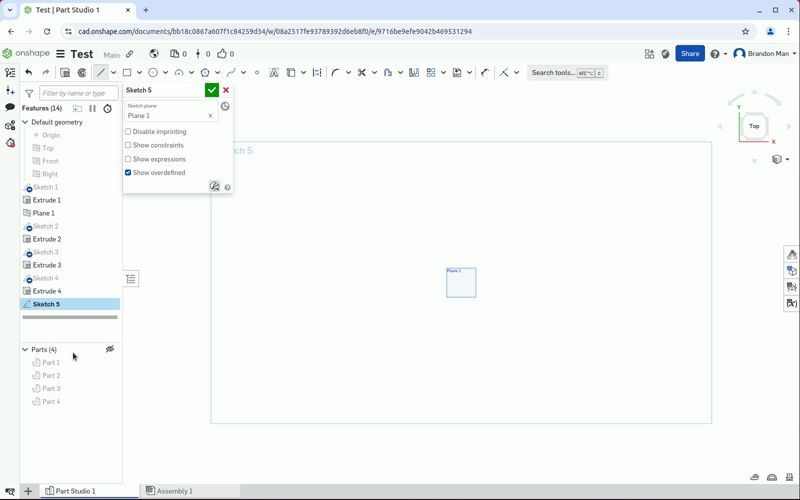
mouse_move(501, 253)
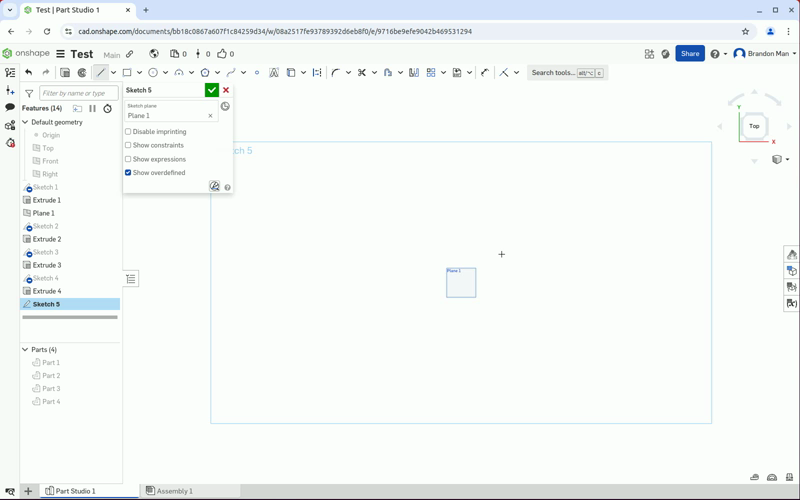
click(501, 253)
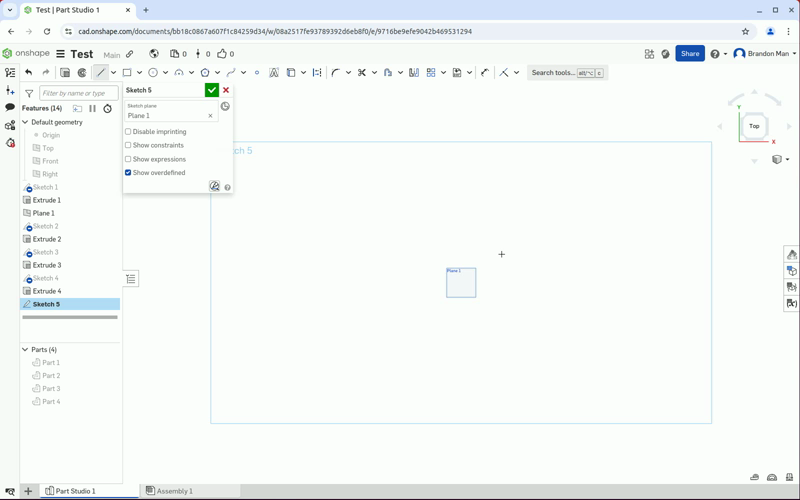
key_up(shift)
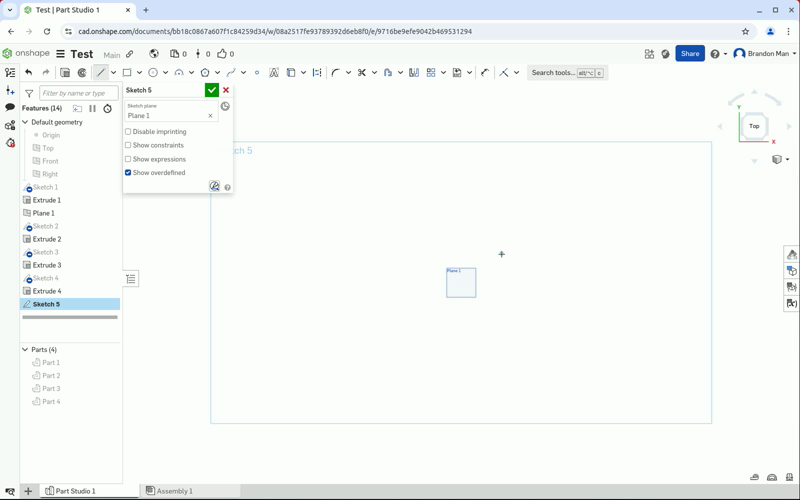
key_down(shift)
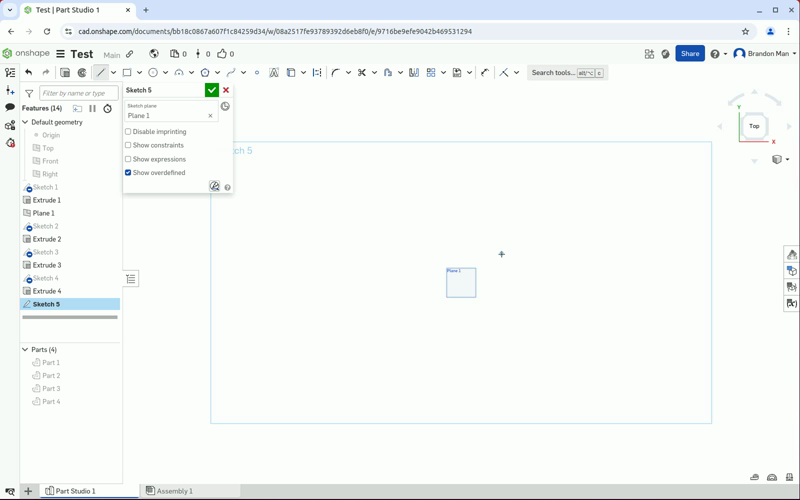
mouse_move(531, 253)
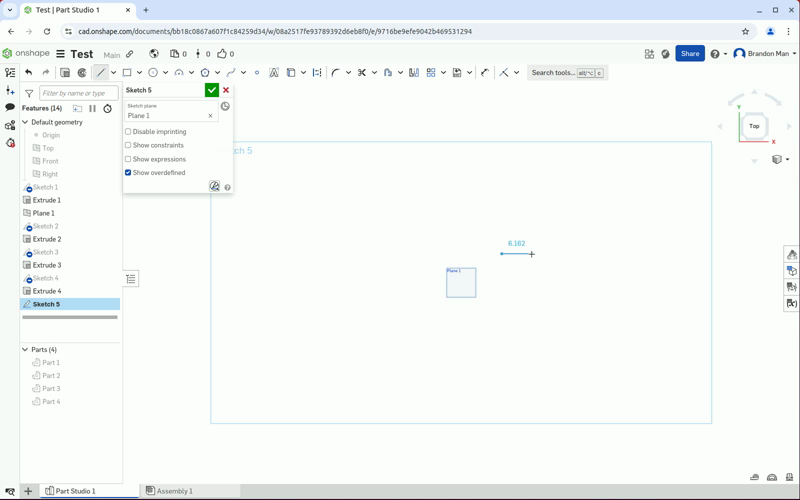
mouse_move(529, 253)
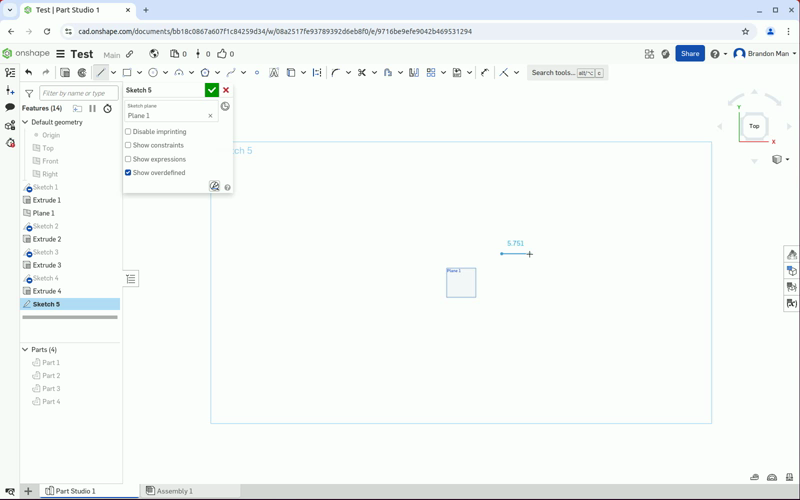
click(529, 253)
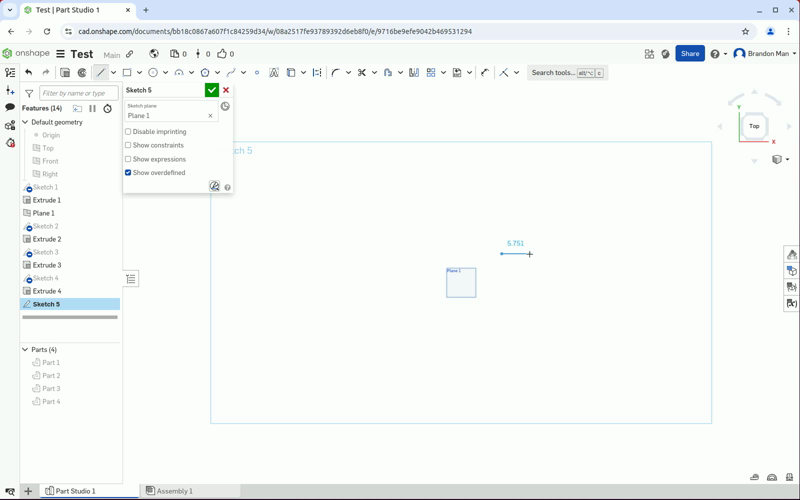
key_up(shift)
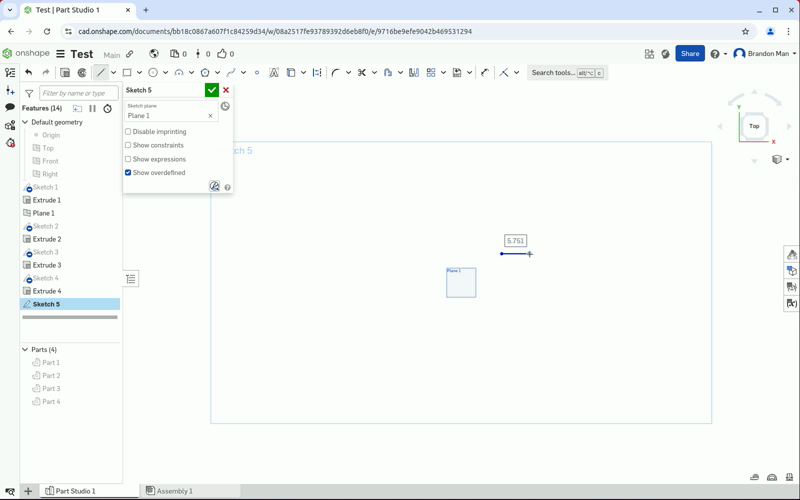
key_down(shift)
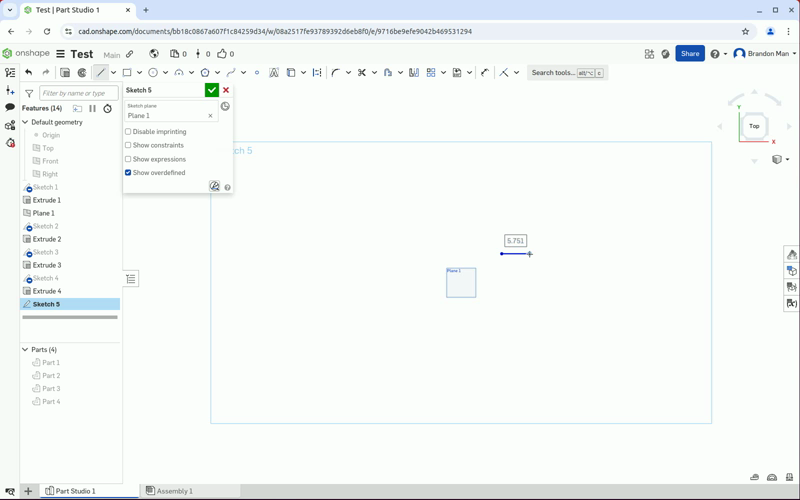
mouse_move(559, 253)
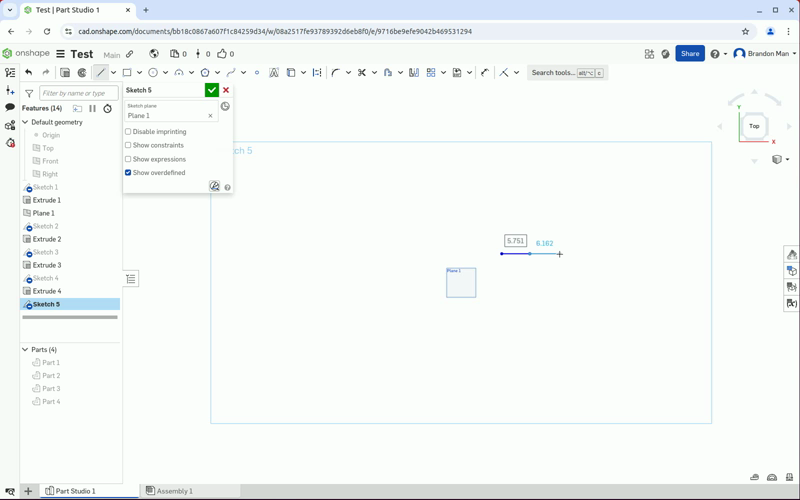
mouse_move(529, 237)
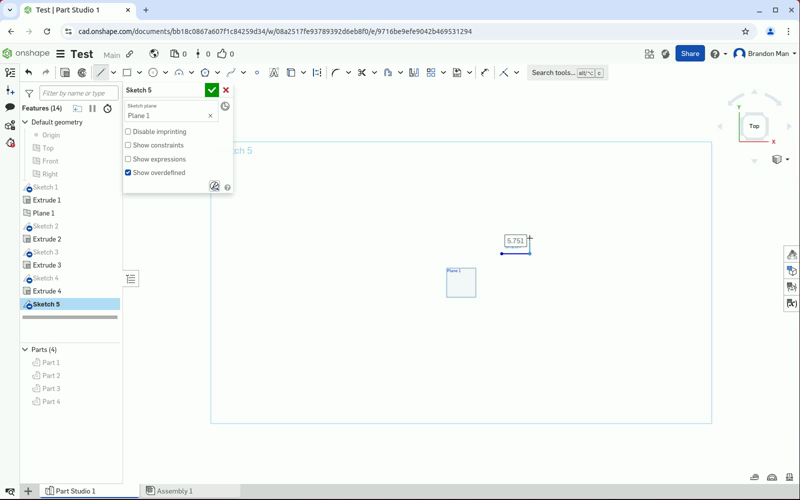
click(529, 237)
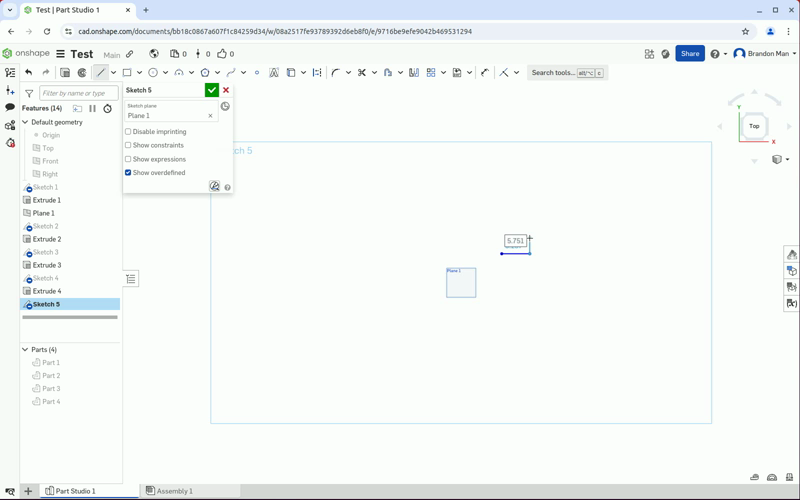
key_up(shift)
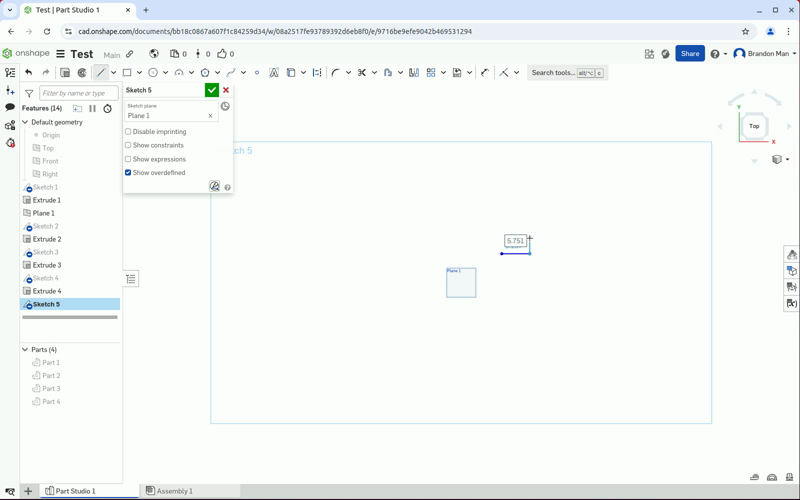
key_down(shift)
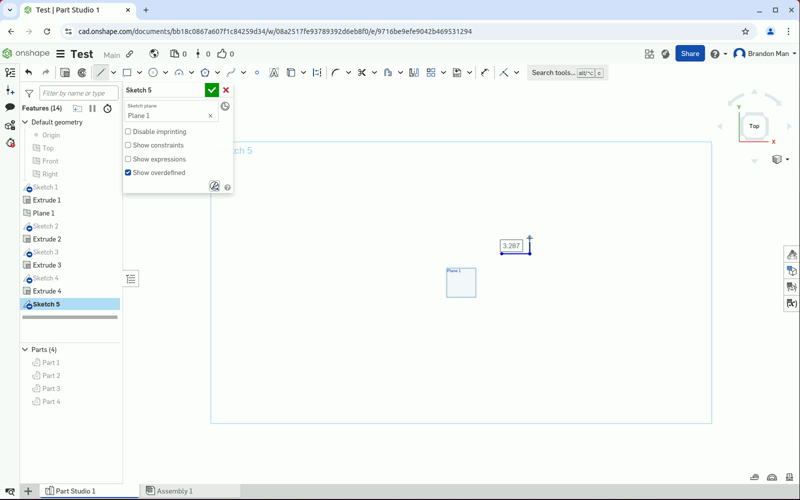
mouse_move(559, 237)
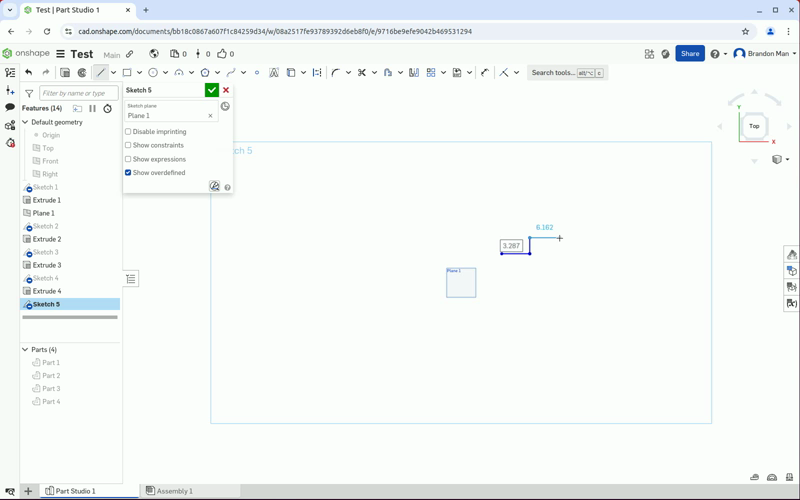
mouse_move(501, 237)
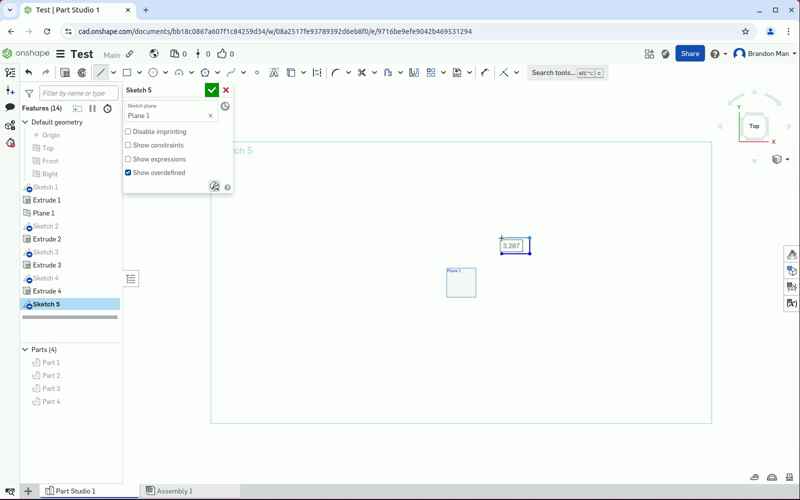
click(501, 237)
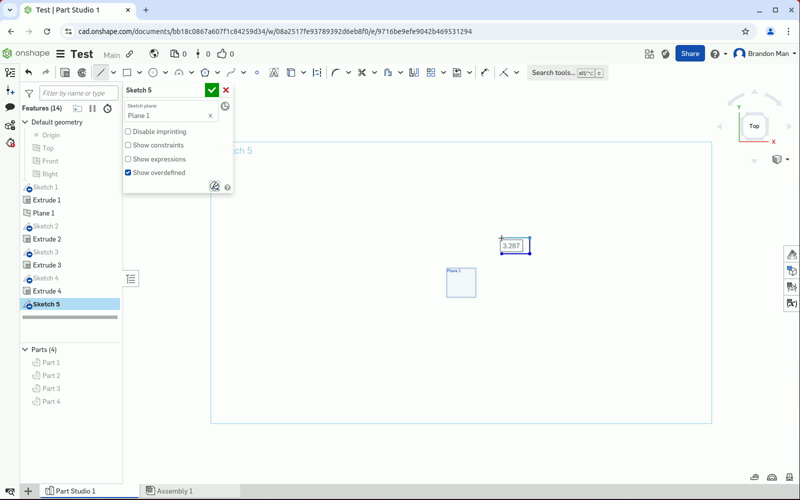
key_up(shift)
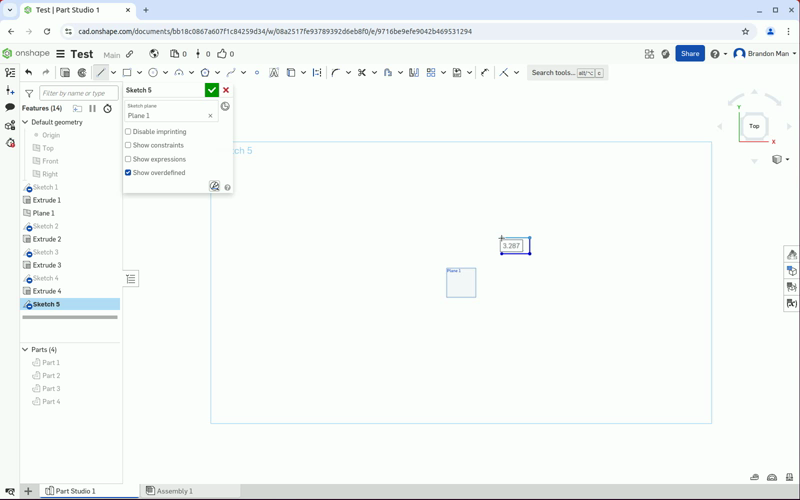
mouse_move(531, 237)
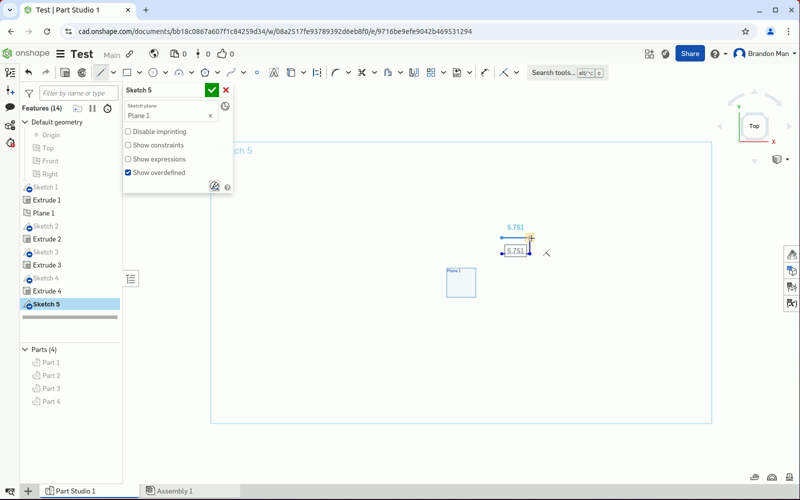
key_down(shift)
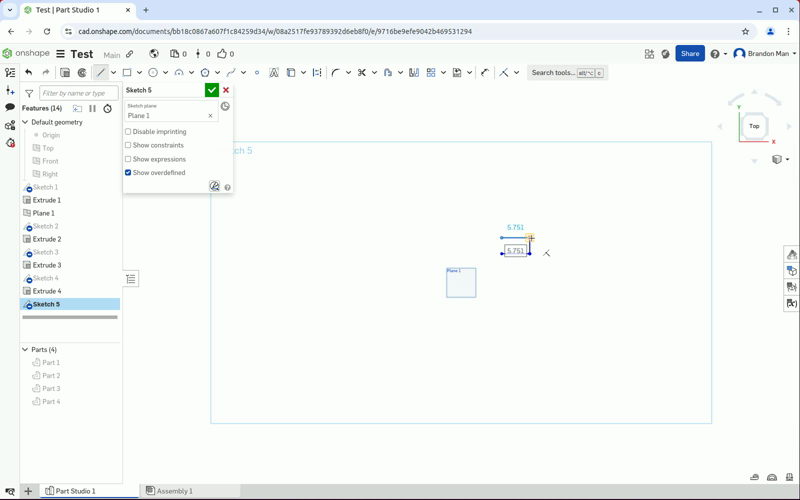
mouse_move(501, 253)
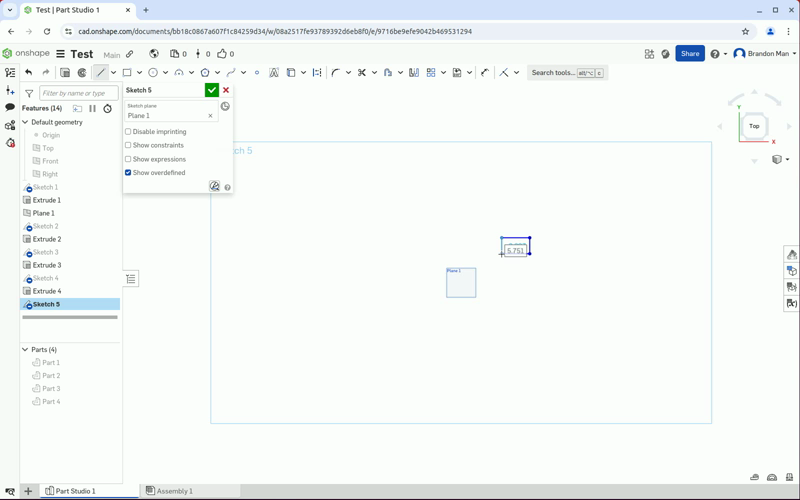
key_up(shift)
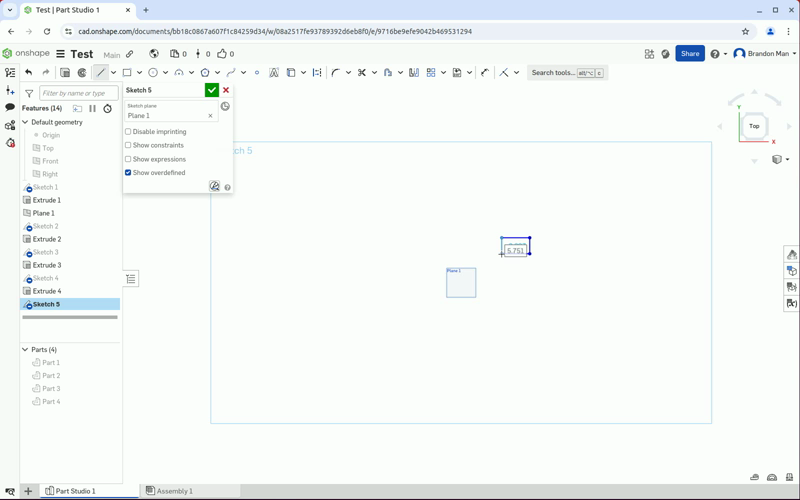
click(501, 253)
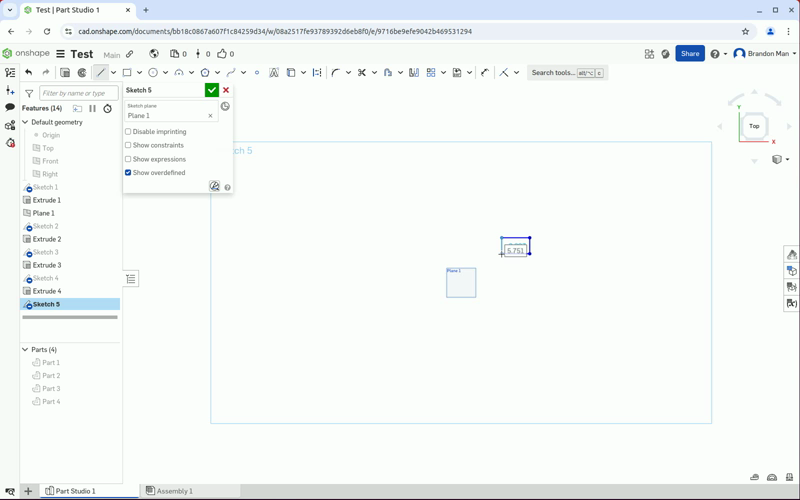
key(esc)
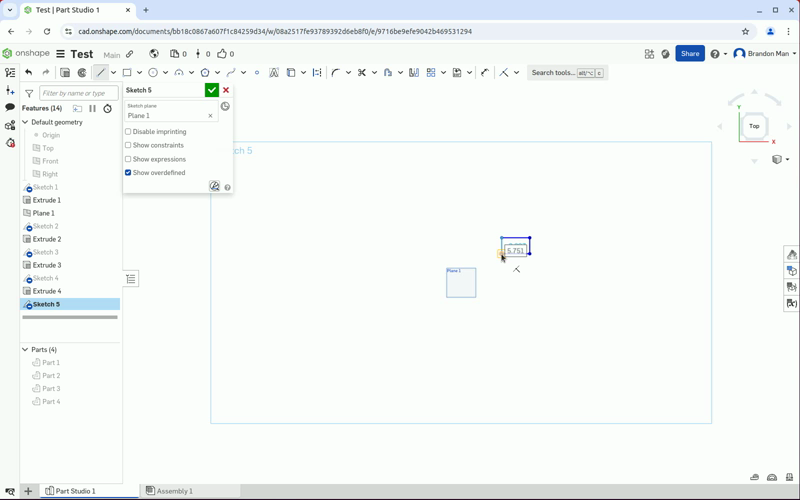
mouse_move(513, 250)
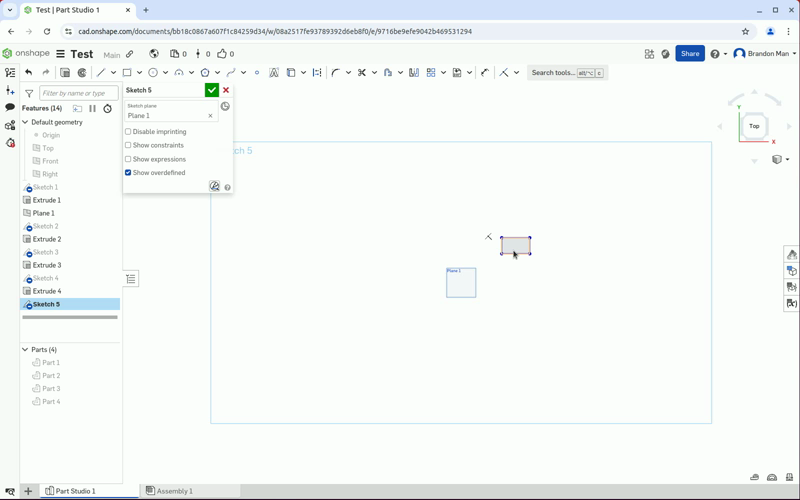
scroll(6)
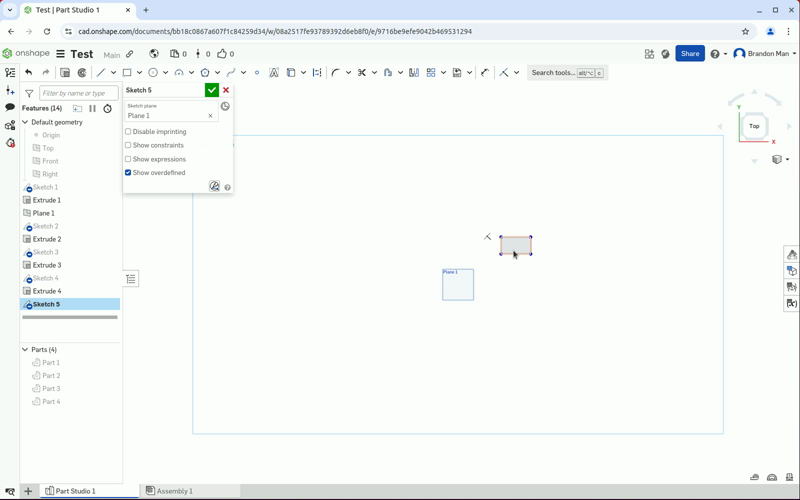
scroll(6)
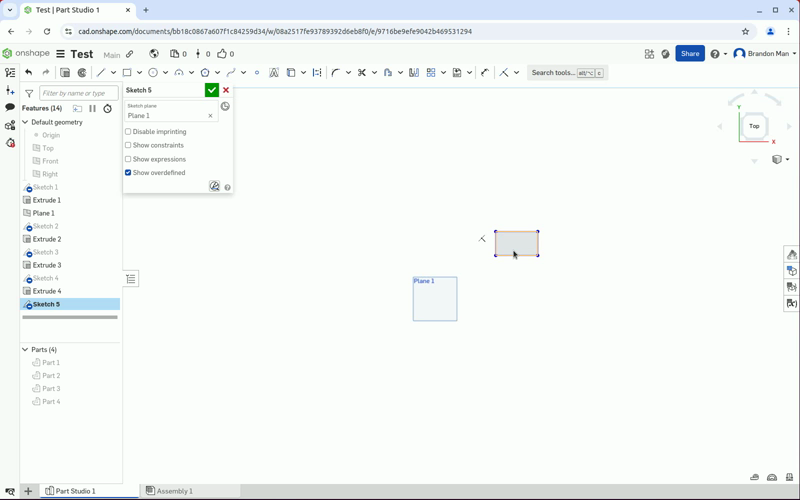
scroll(6)
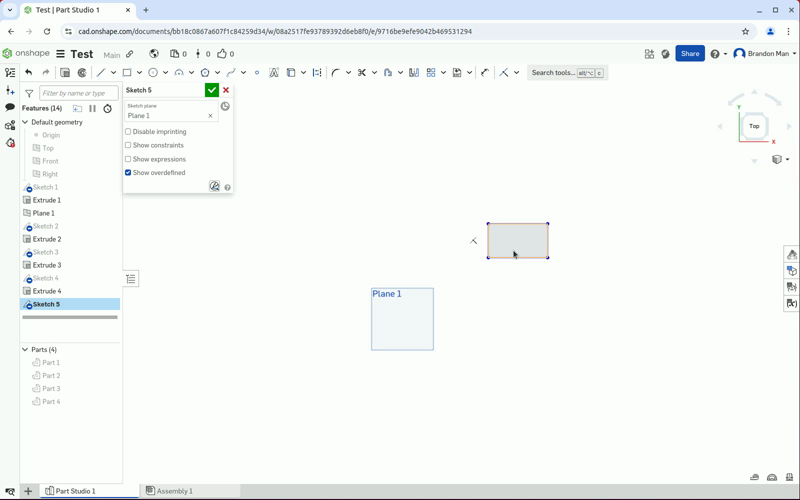
scroll(6)
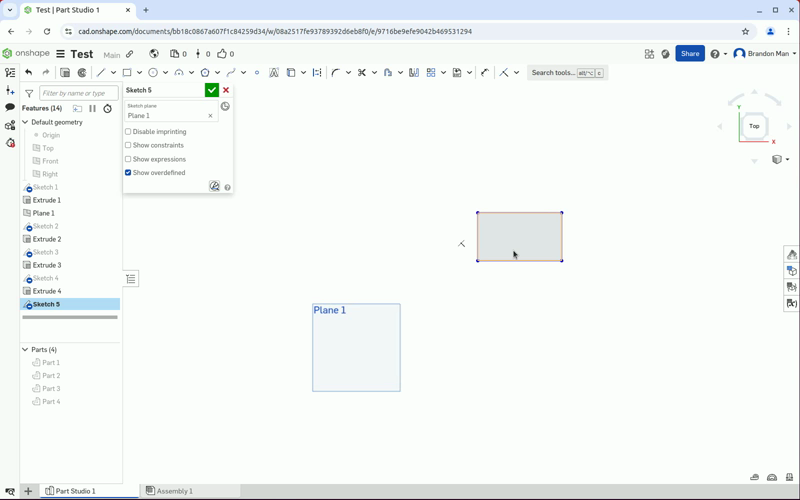
scroll(6)
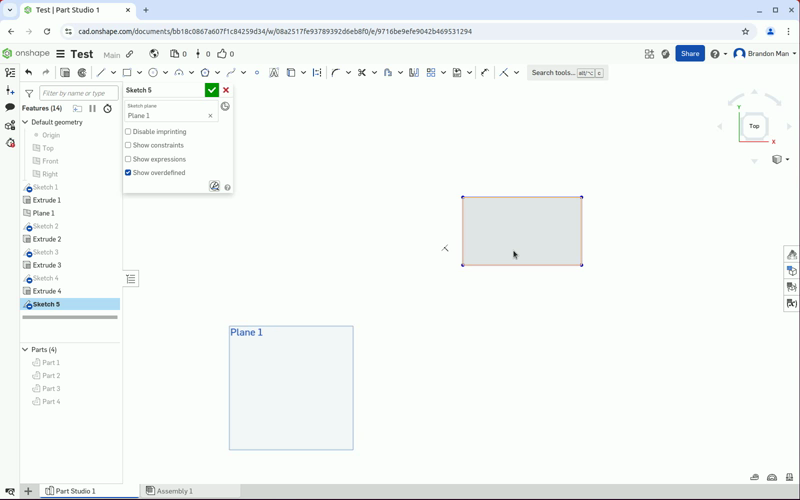
scroll(6)
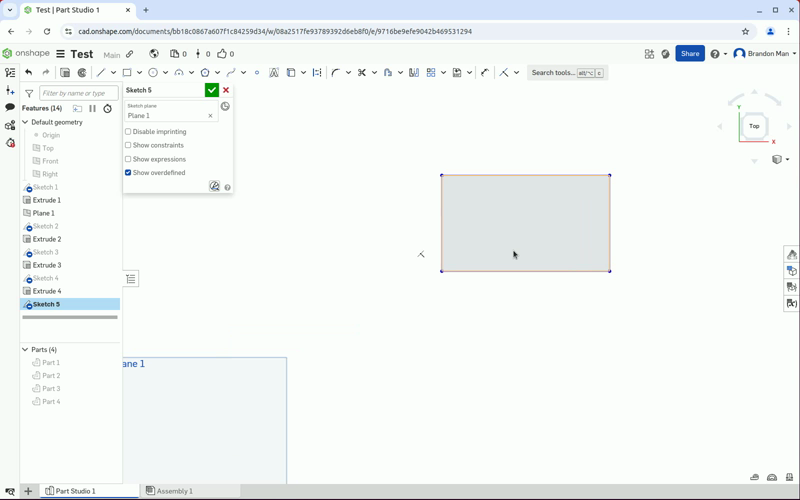
scroll(6)
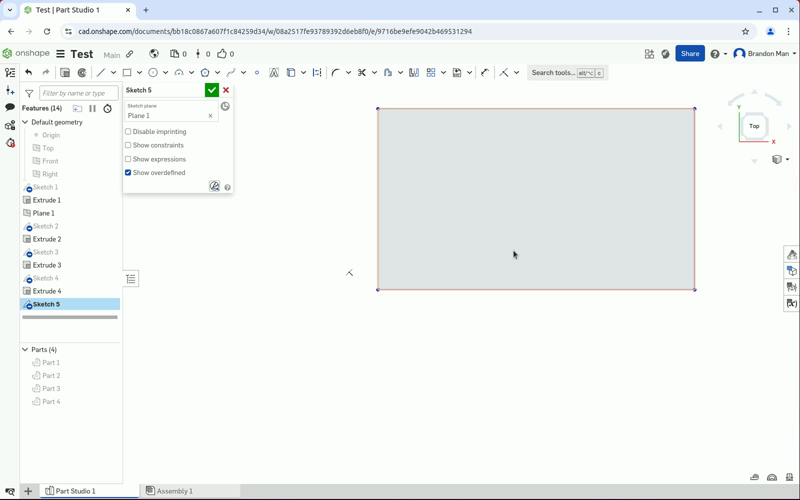
click(513, 250)
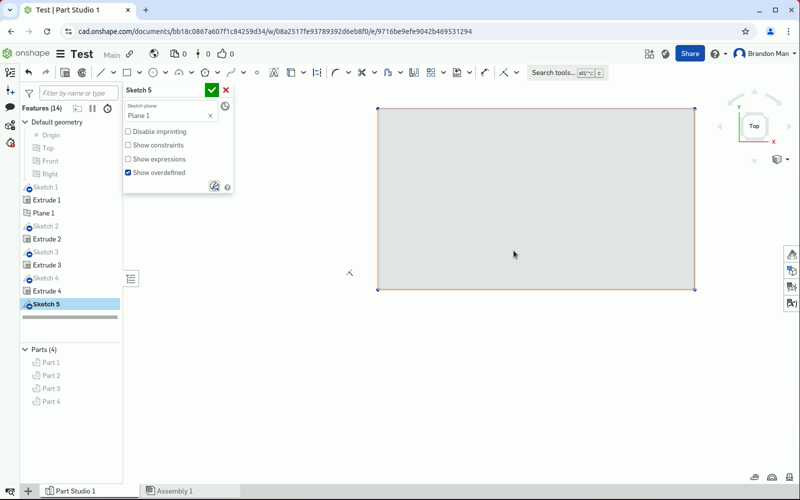
scroll(-6)
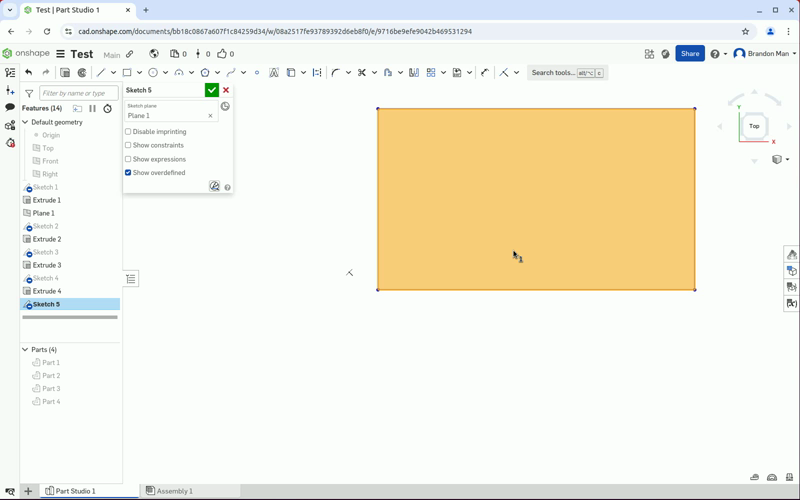
scroll(-6)
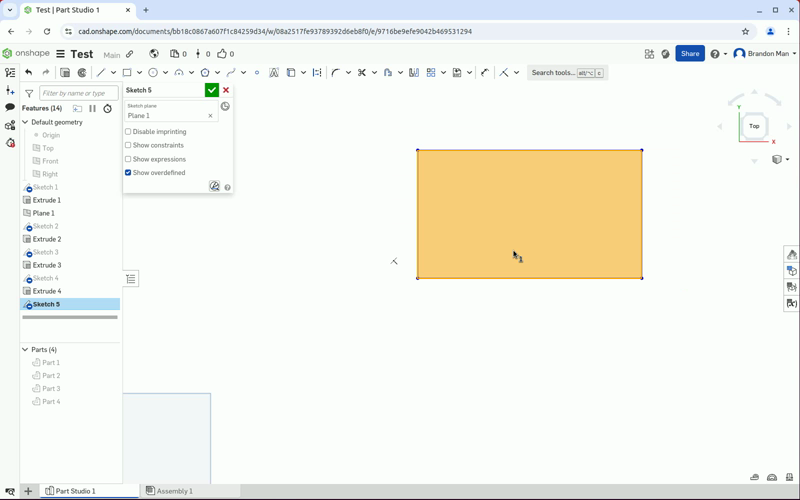
scroll(-6)
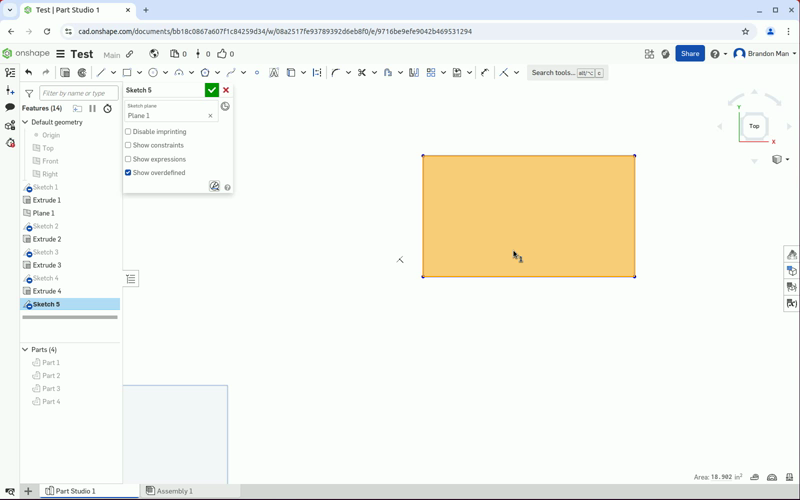
scroll(-6)
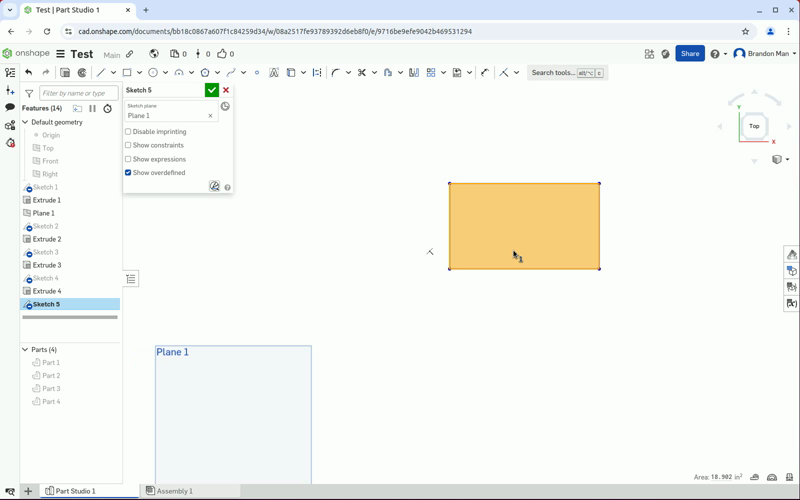
scroll(-6)
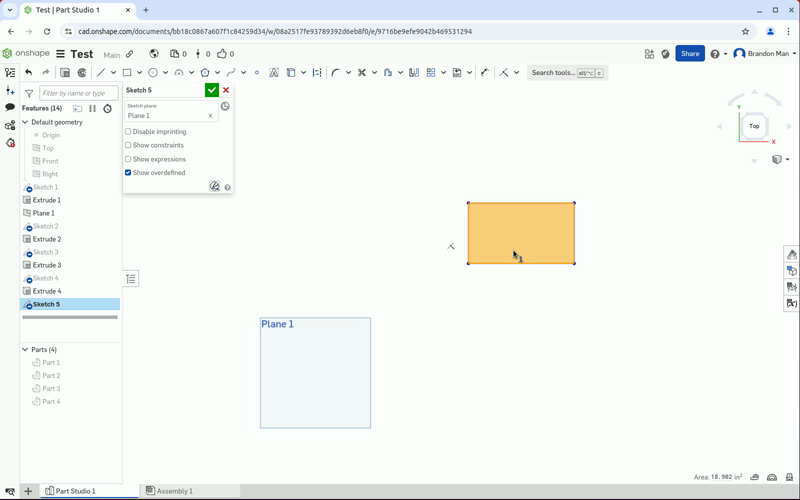
scroll(-6)
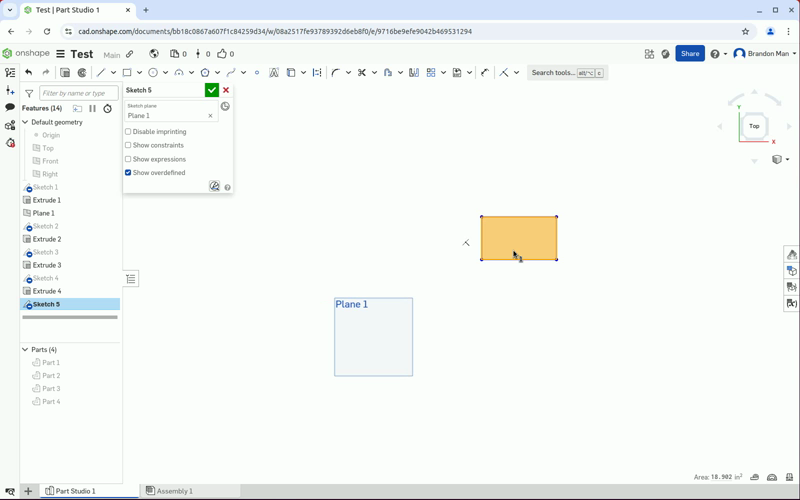
scroll(-6)
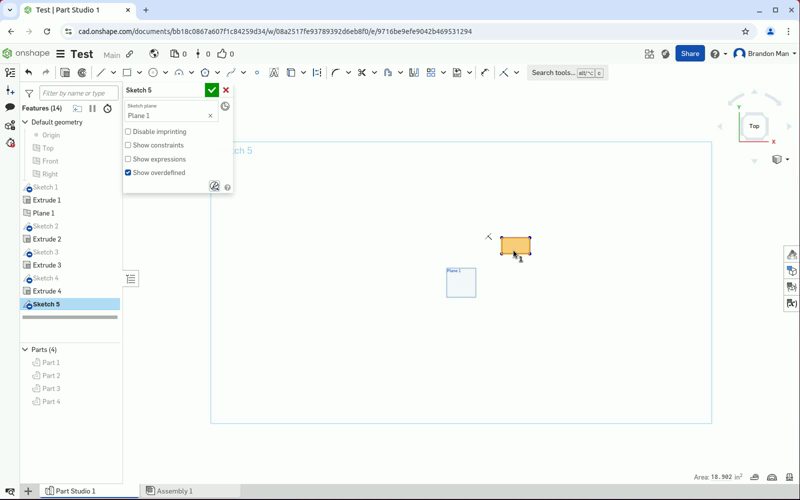
mouse_move(73, 352)
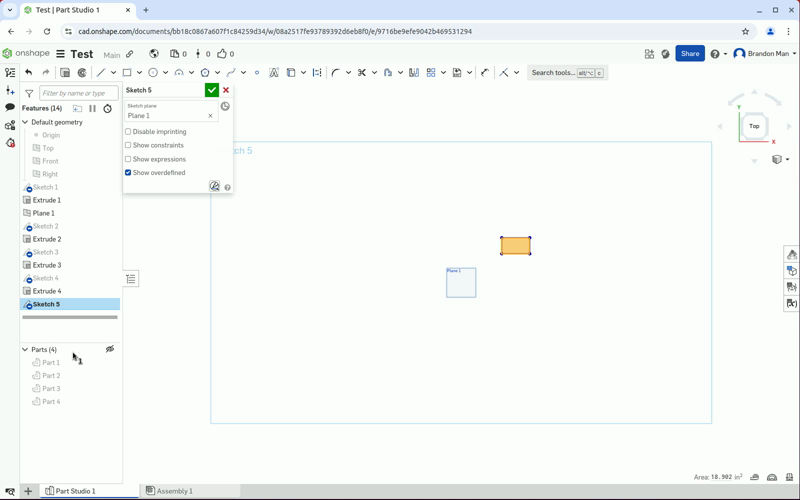
key(shift+y)
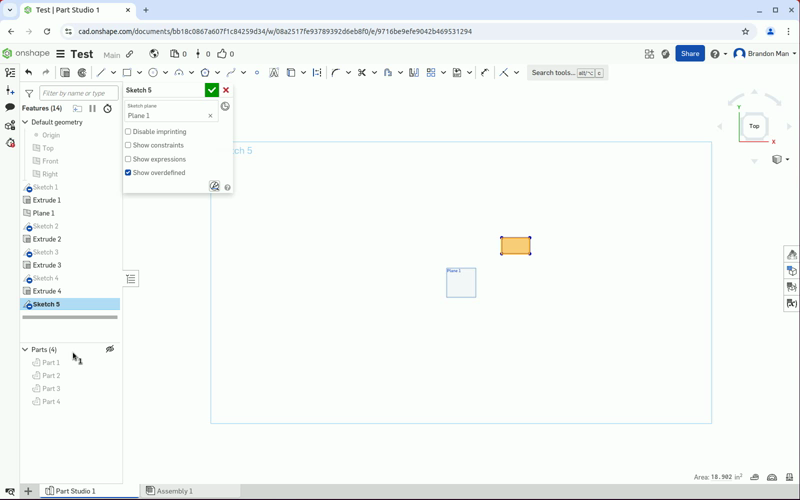
key(shift+e)
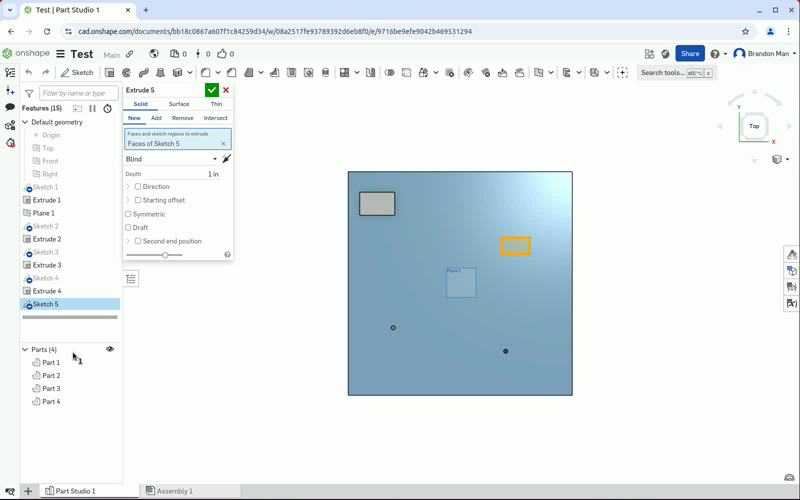
mouse_move(143, 106)
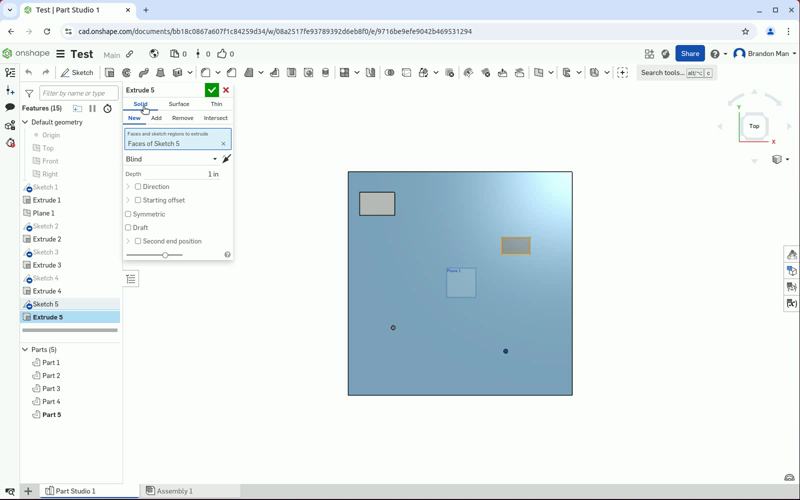
click(143, 106)
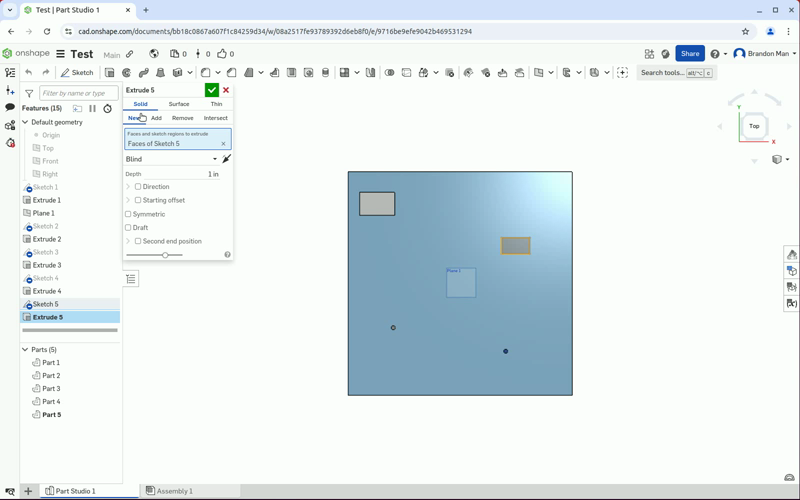
mouse_move(137, 120)
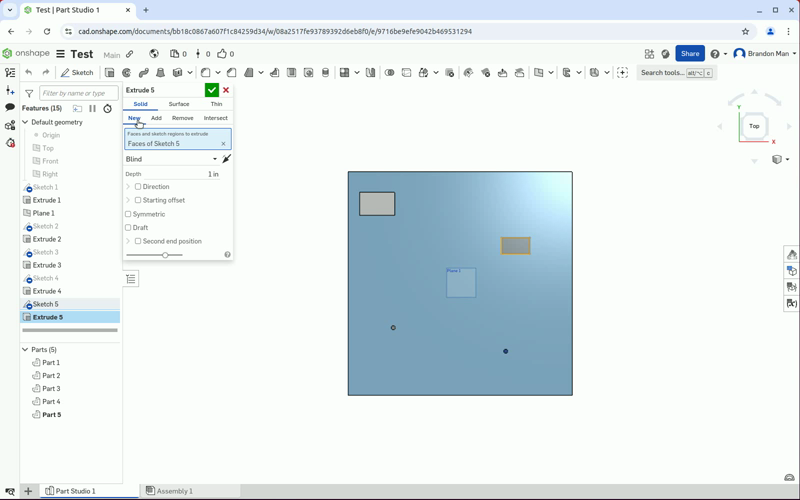
click(137, 120)
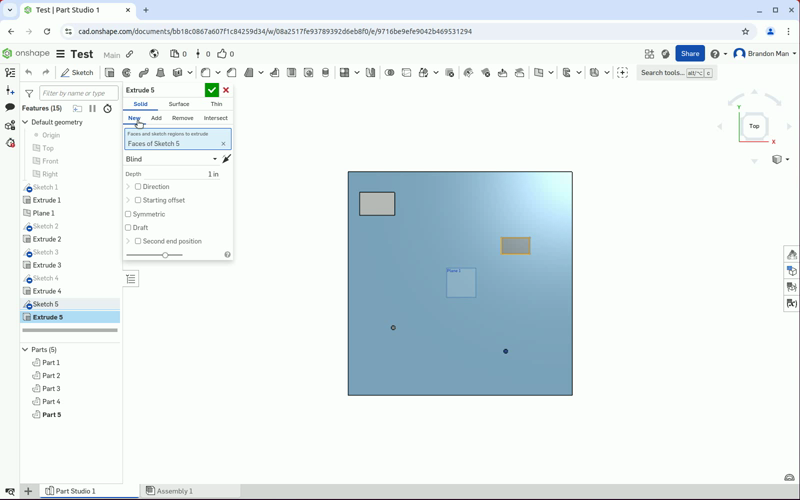
key(tab, 4)
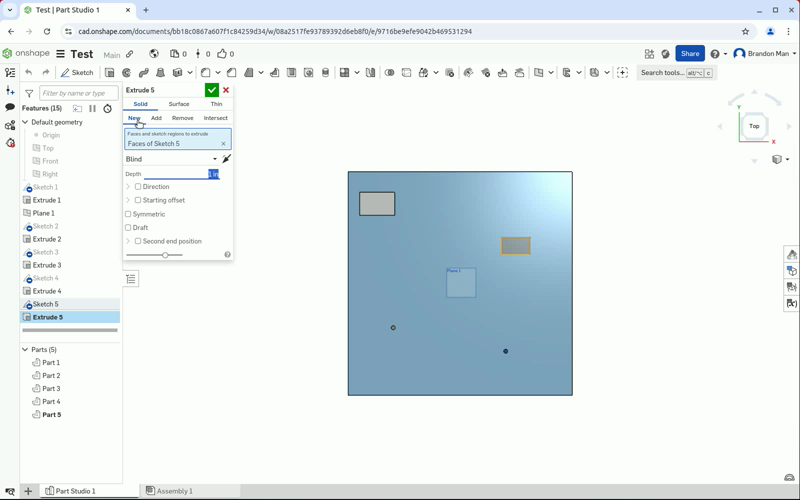
text(2.889)
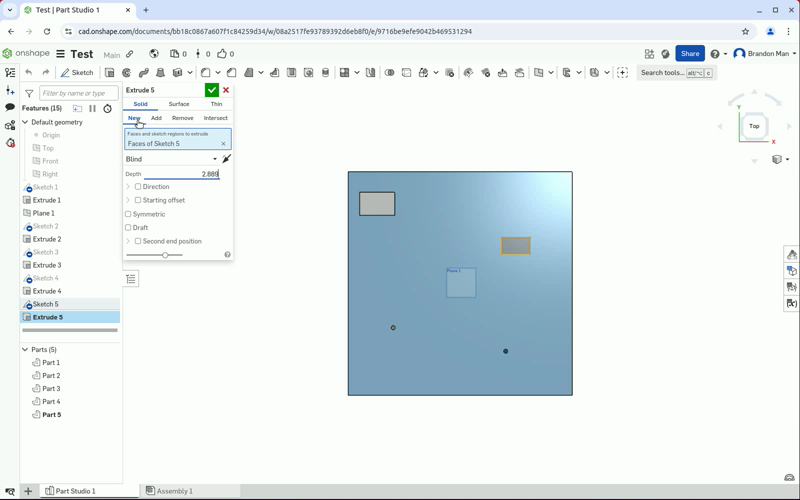
key(enter)
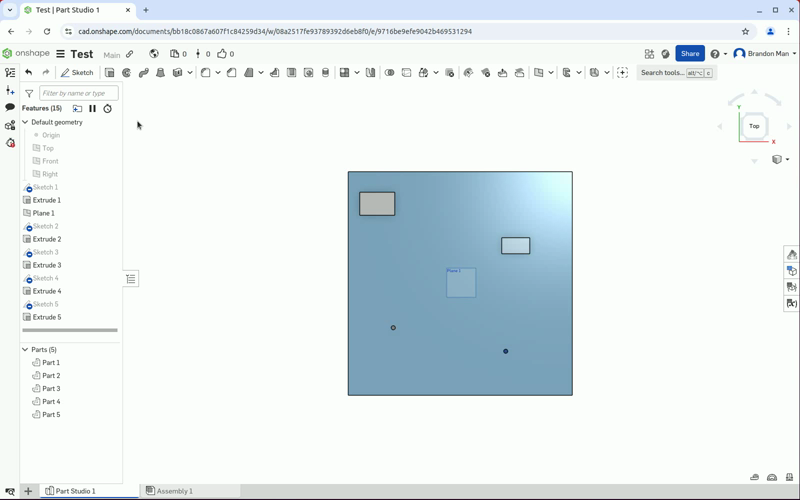
key(shift+h)
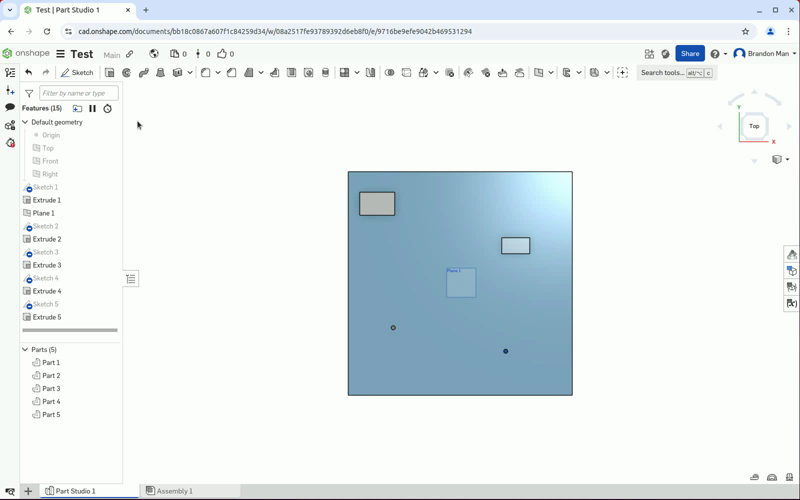
key(shift+h)
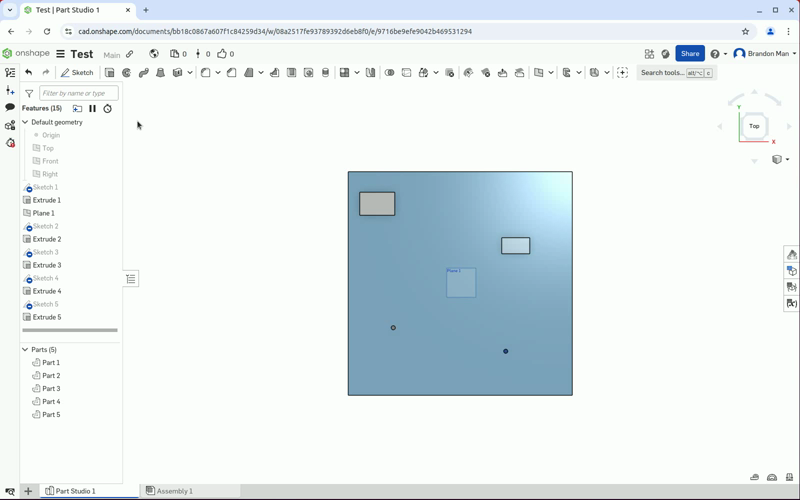
mouse_move(73, 189)
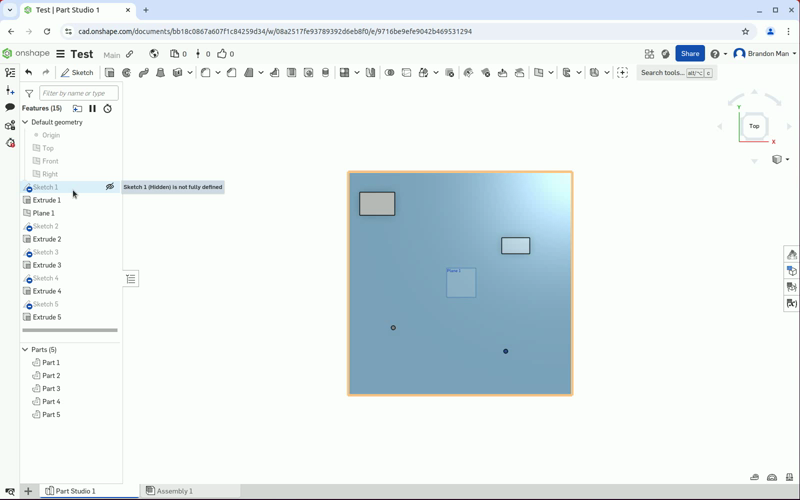
click(73, 189)
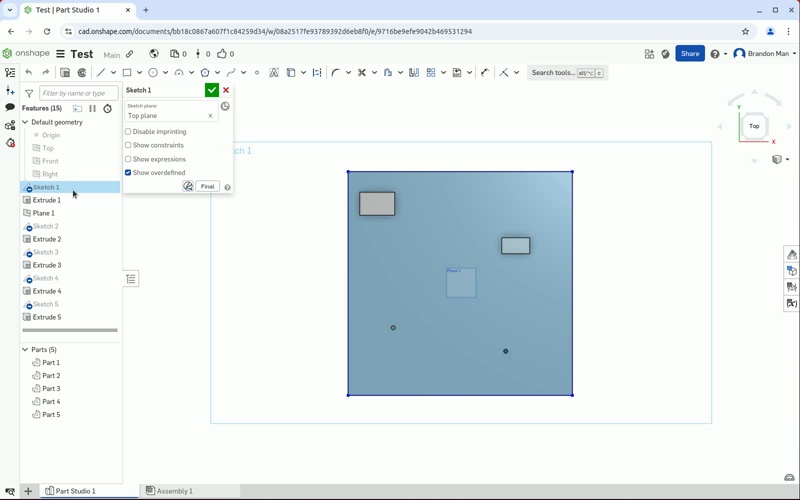
mouse_move(229, 92)
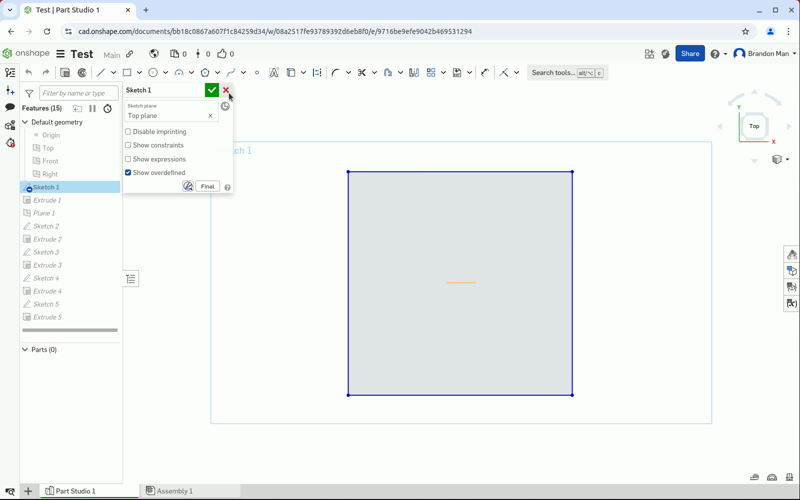
click(229, 92)
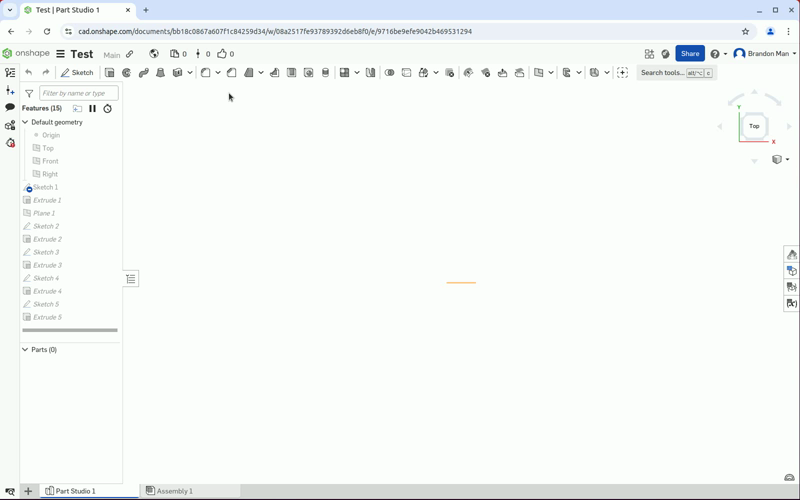
key(shift+s)
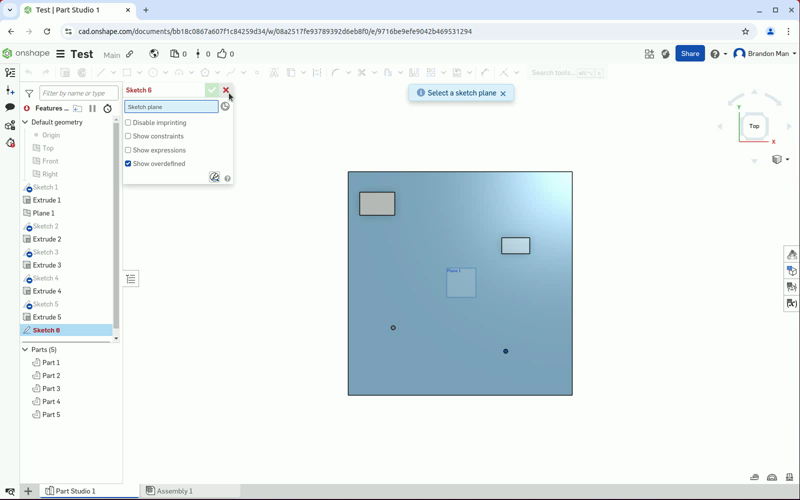
mouse_move(69, 215)
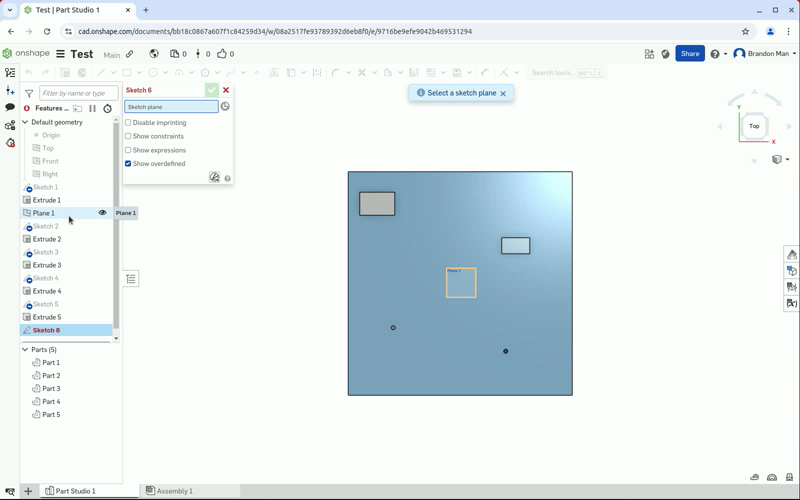
click(69, 215)
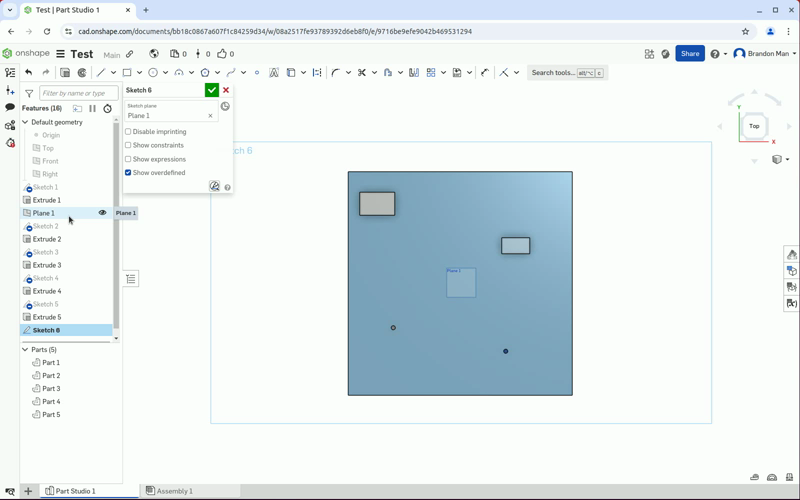
mouse_move(73, 352)
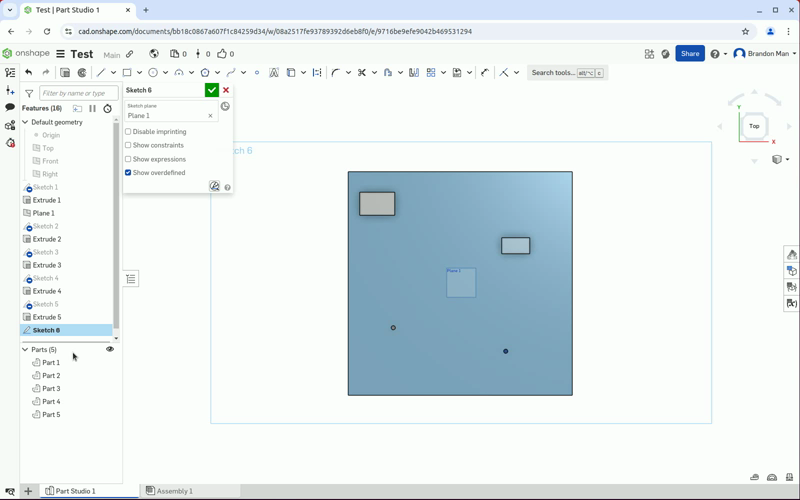
key(y)
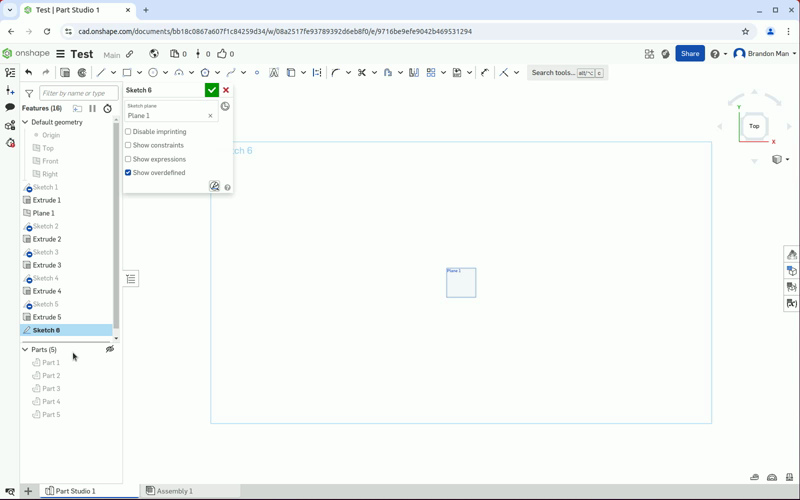
key(l)
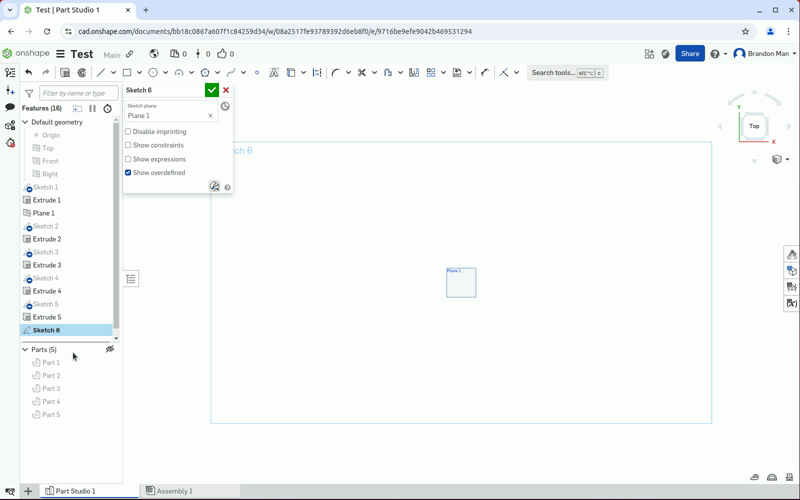
key_down(shift)
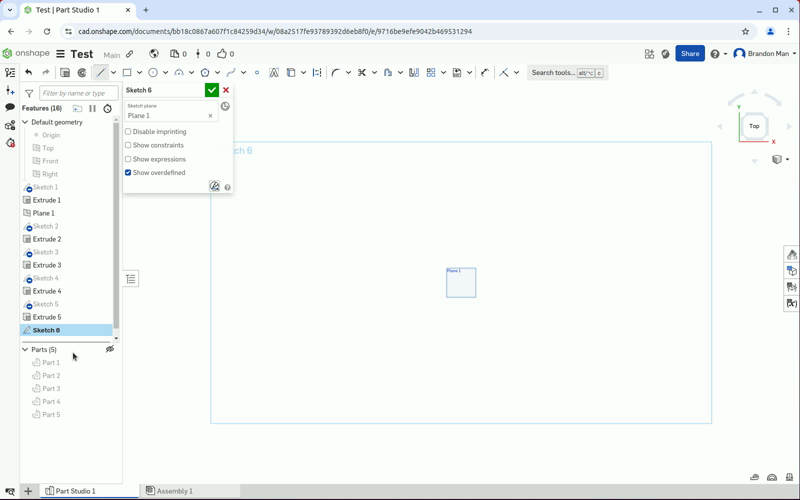
mouse_move(438, 238)
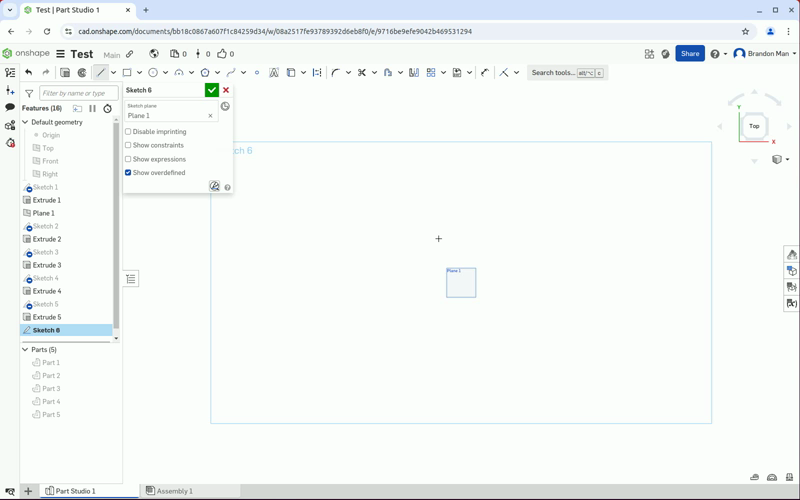
click(438, 238)
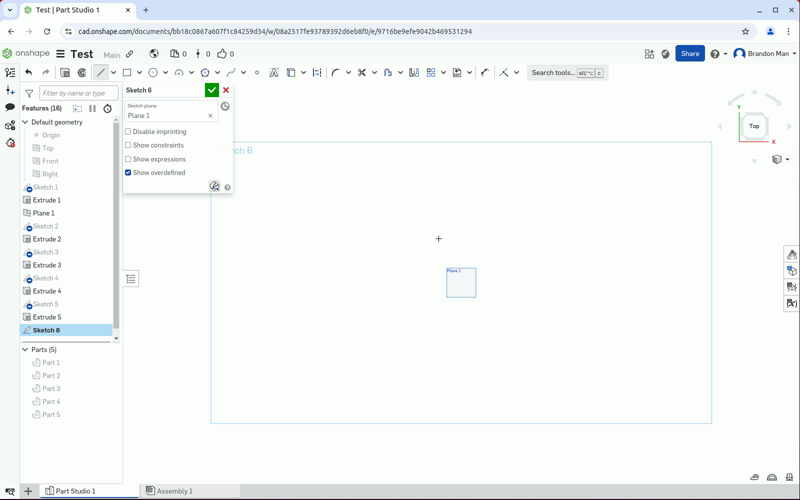
key_up(shift)
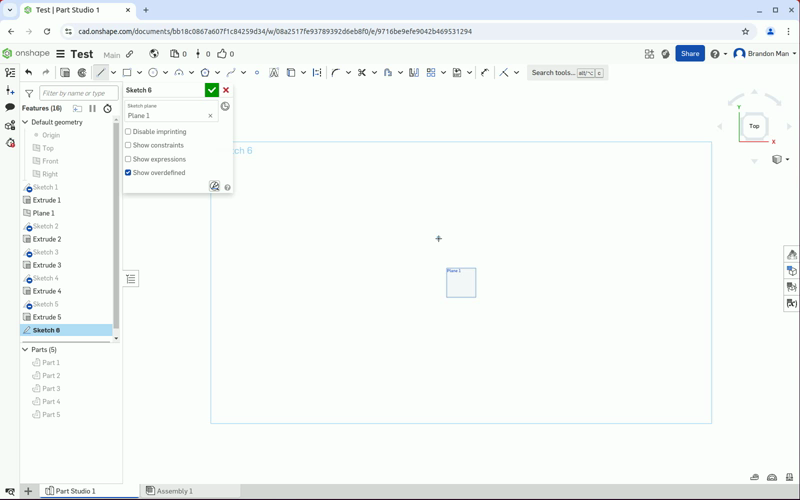
key_down(shift)
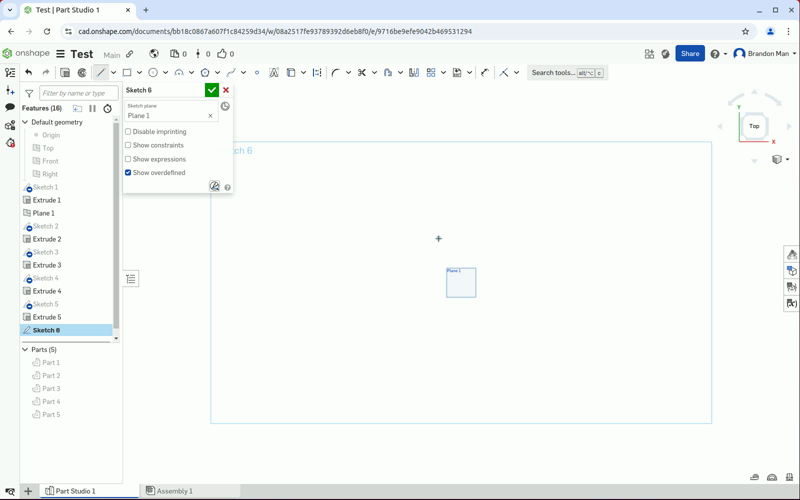
mouse_move(468, 238)
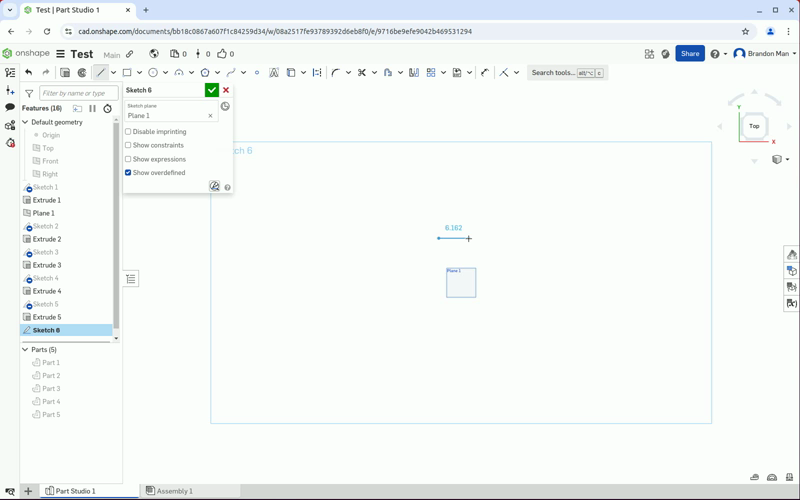
mouse_move(456, 238)
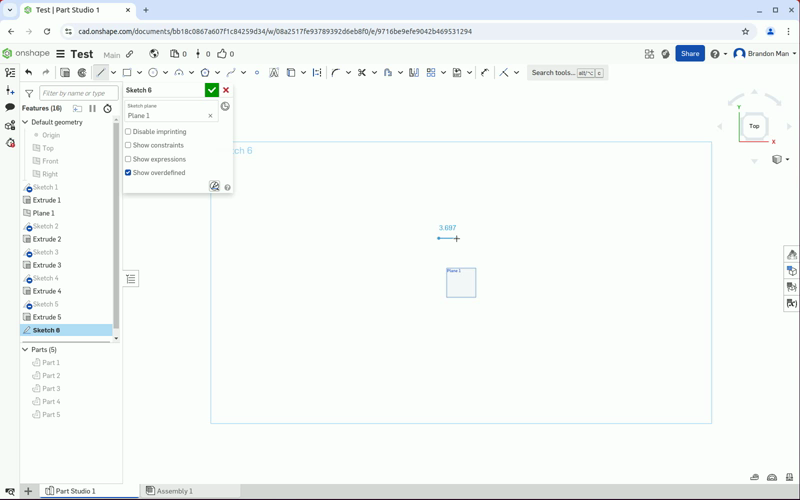
click(456, 238)
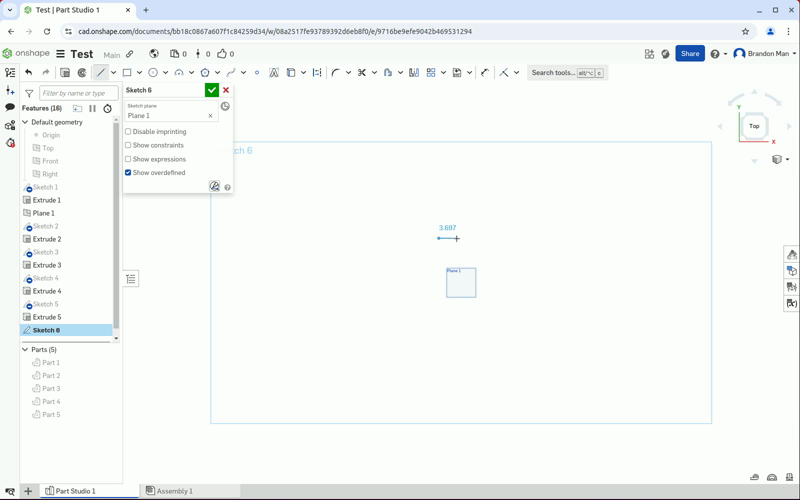
key_up(shift)
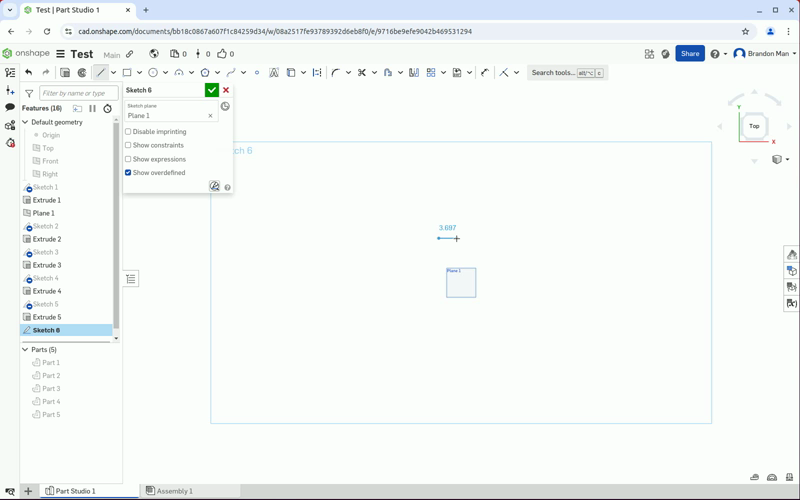
key_down(shift)
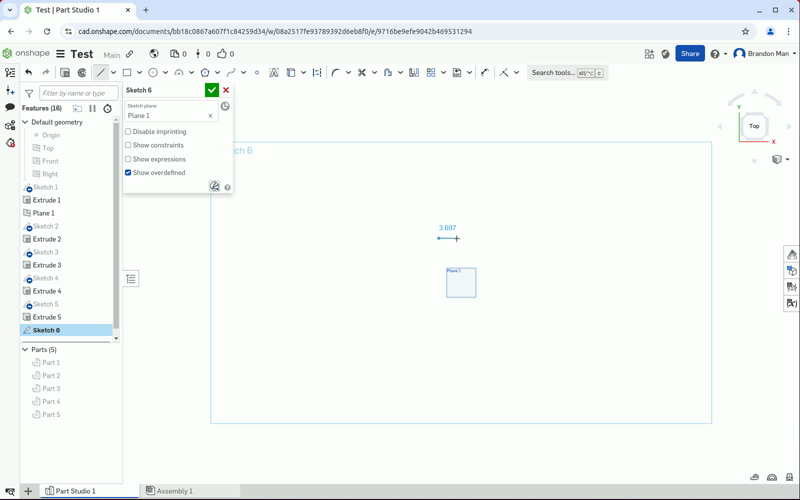
mouse_move(486, 238)
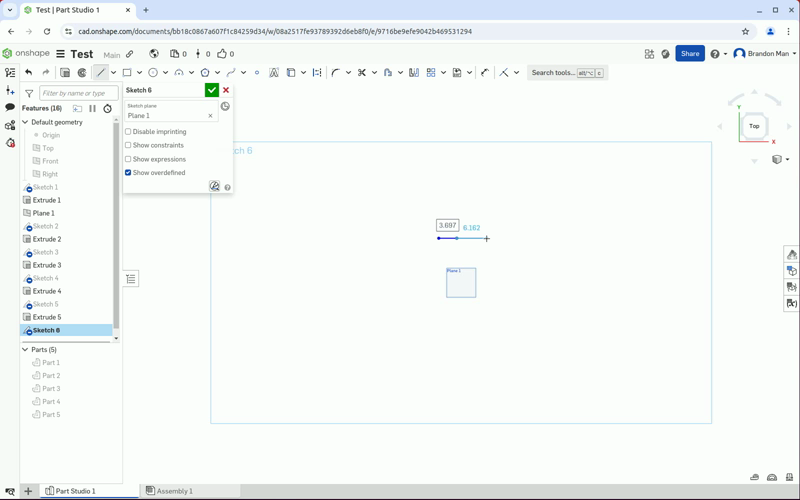
mouse_move(456, 193)
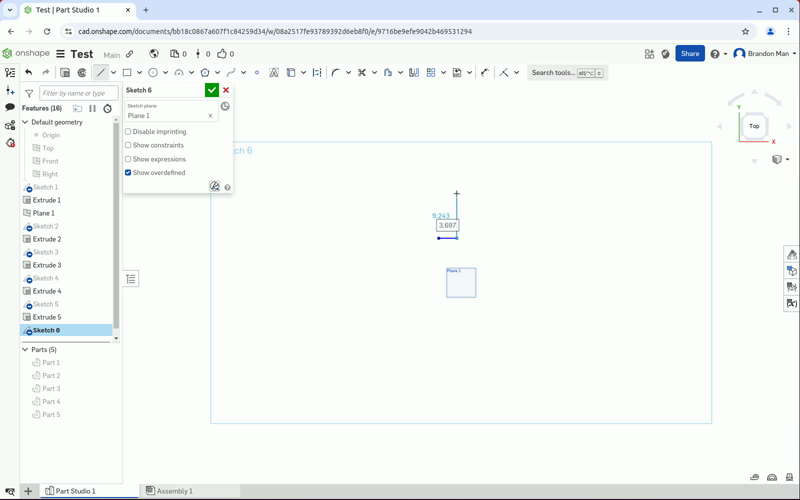
click(456, 193)
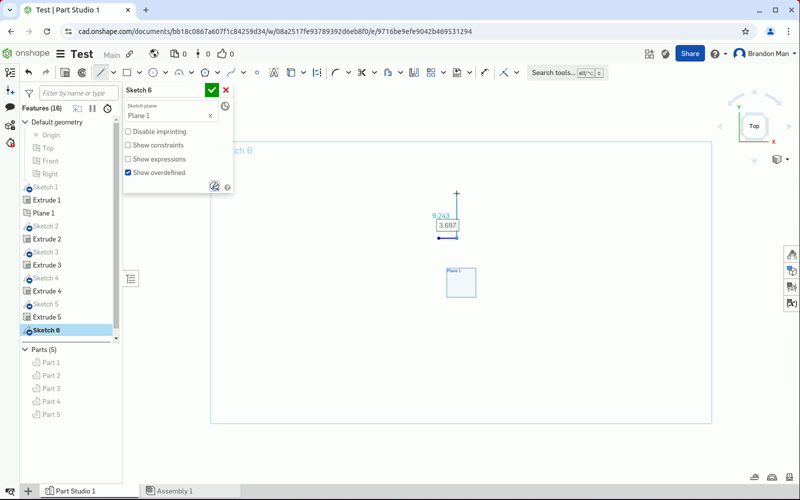
key_up(shift)
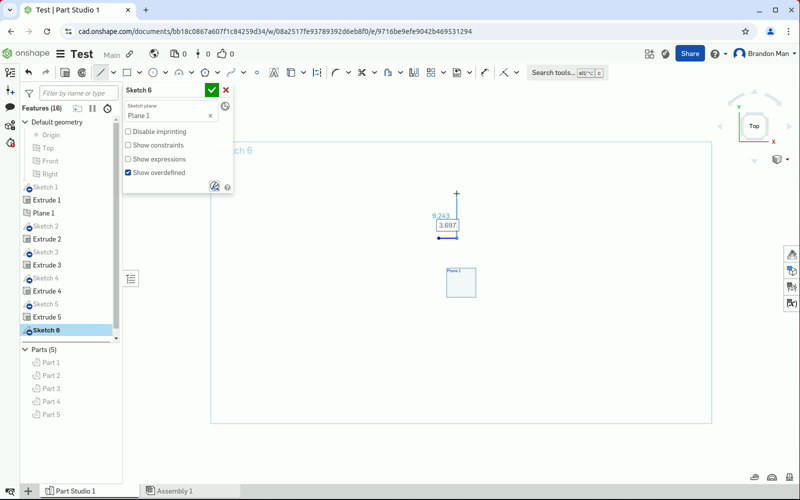
key_down(shift)
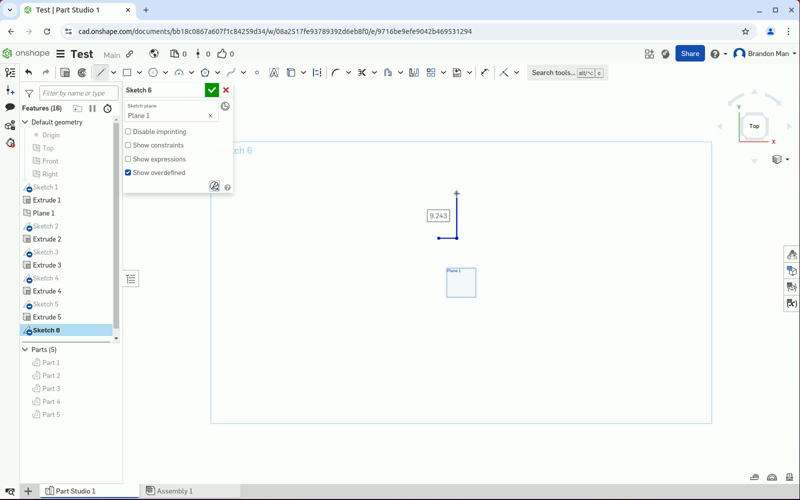
mouse_move(486, 193)
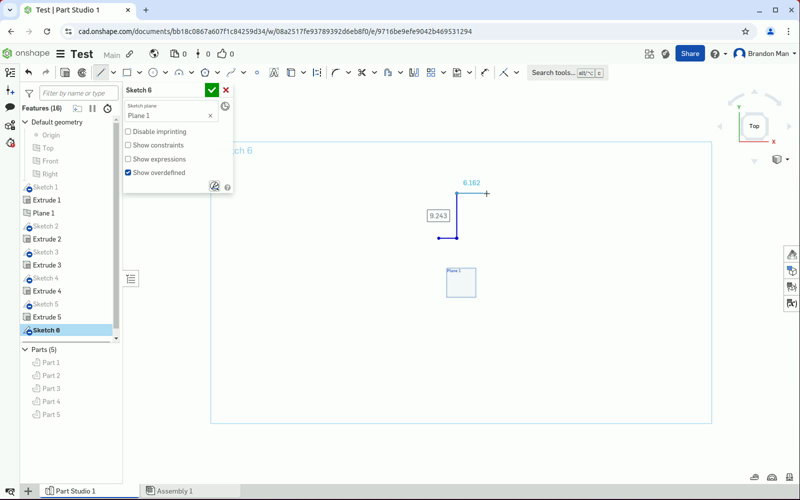
mouse_move(438, 193)
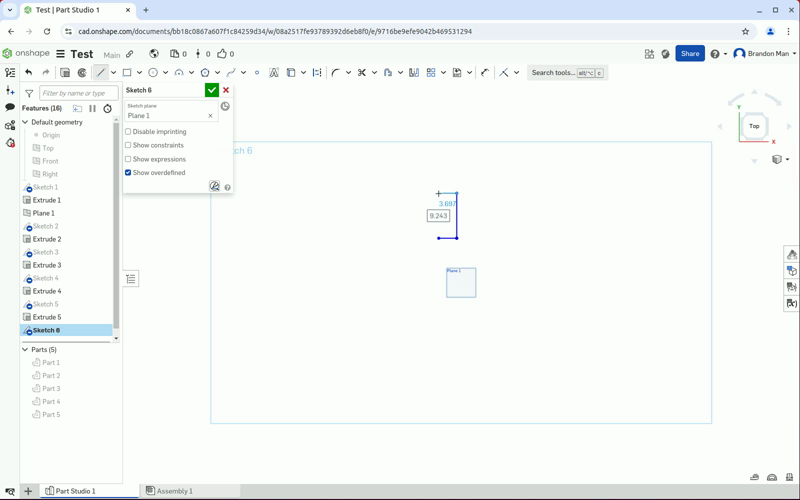
click(438, 193)
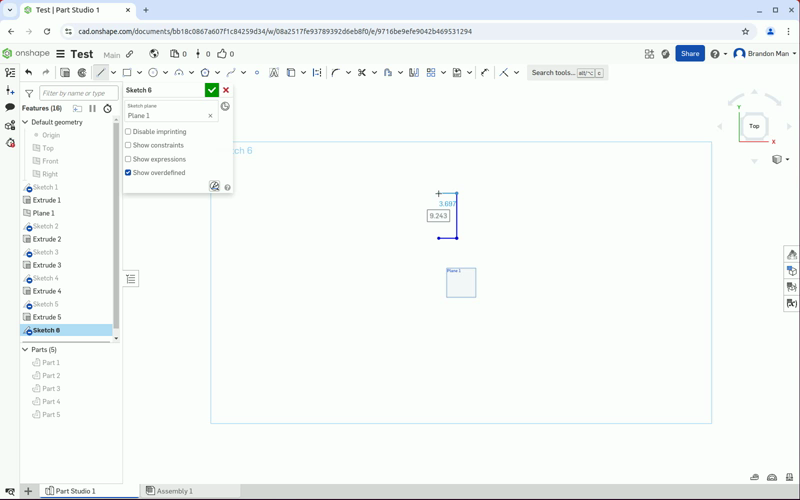
key_up(shift)
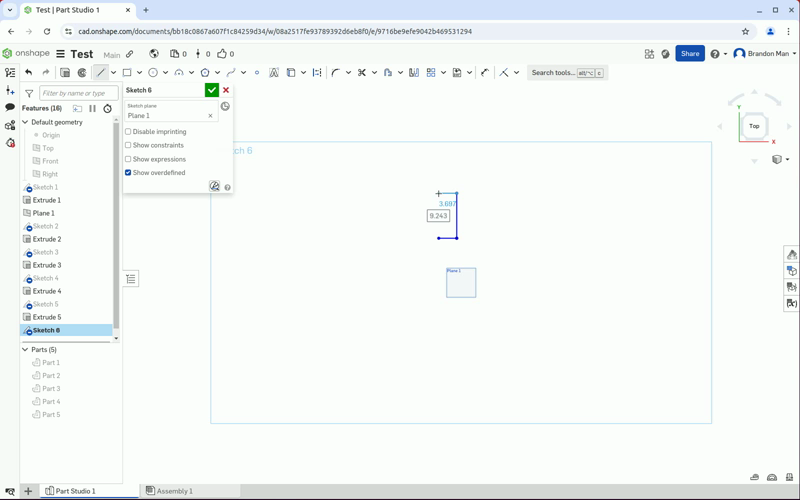
mouse_move(468, 193)
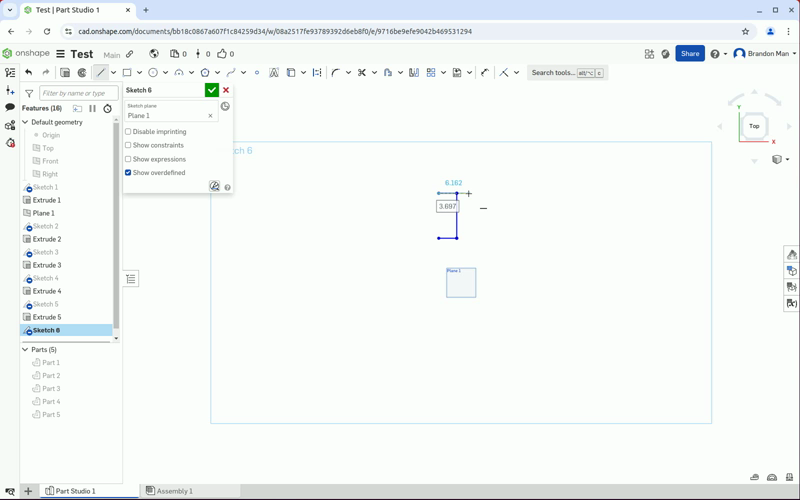
key_down(shift)
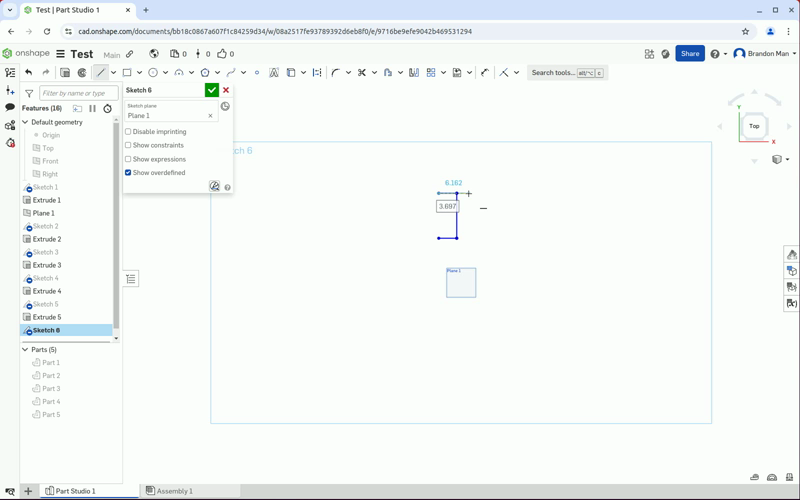
mouse_move(438, 238)
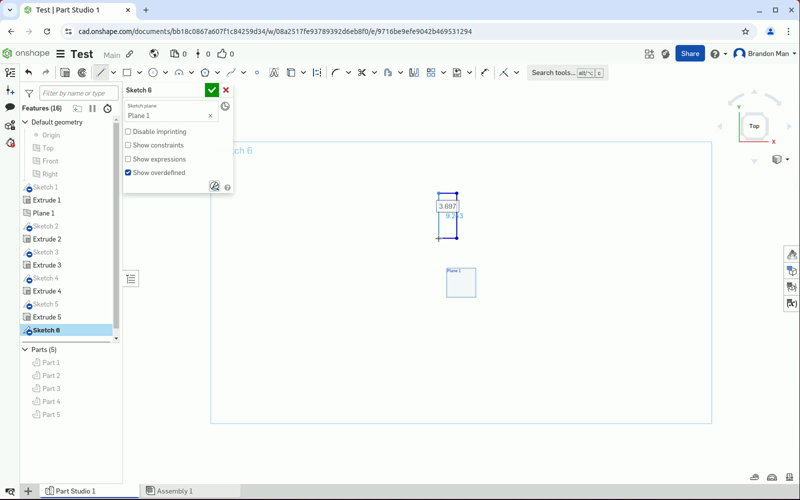
key_up(shift)
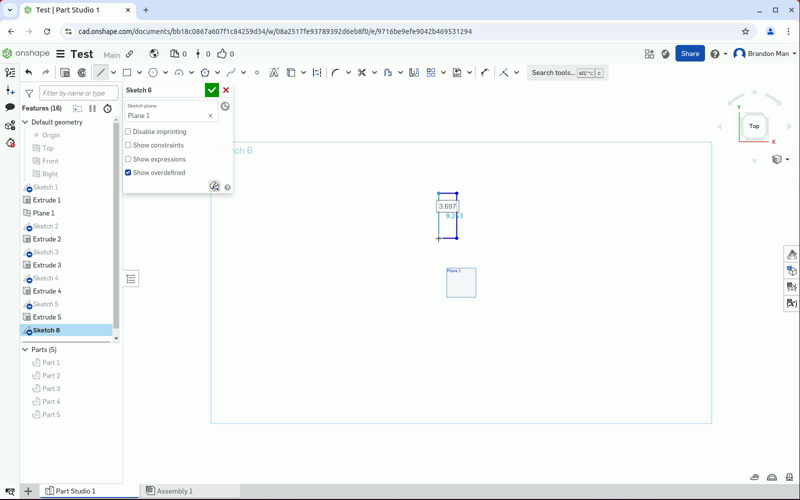
click(438, 238)
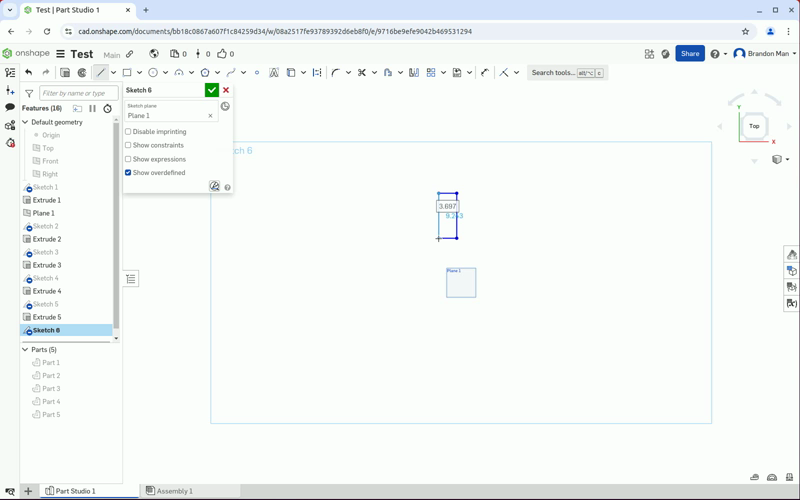
key(esc)
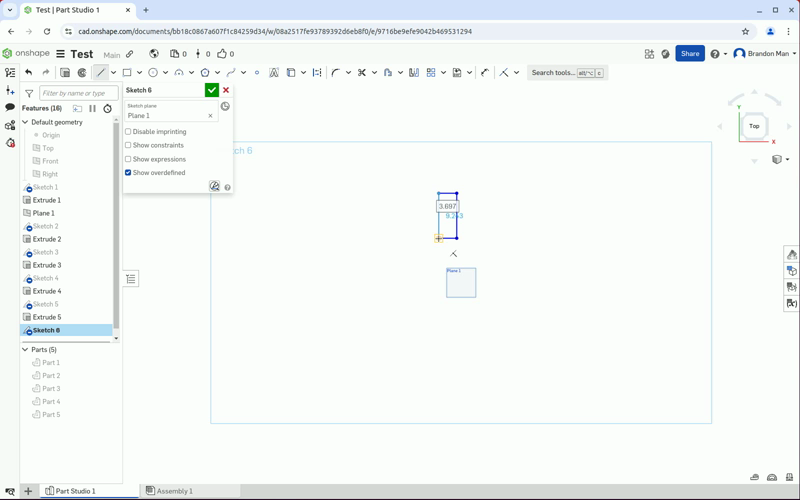
mouse_move(450, 198)
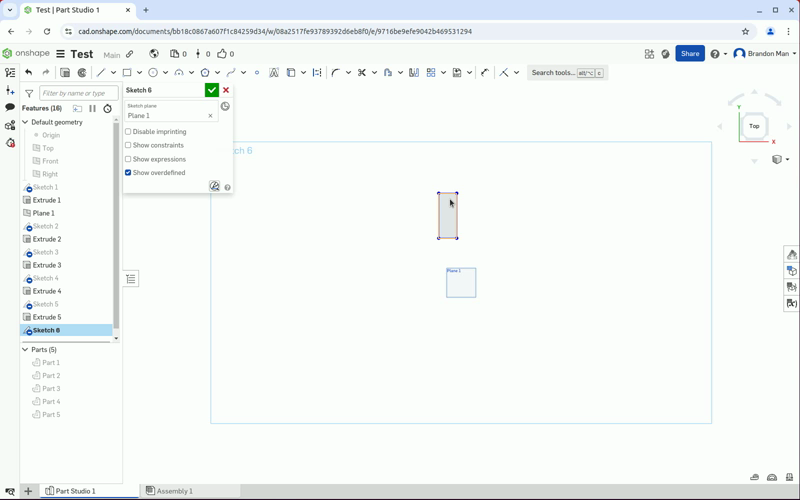
scroll(6)
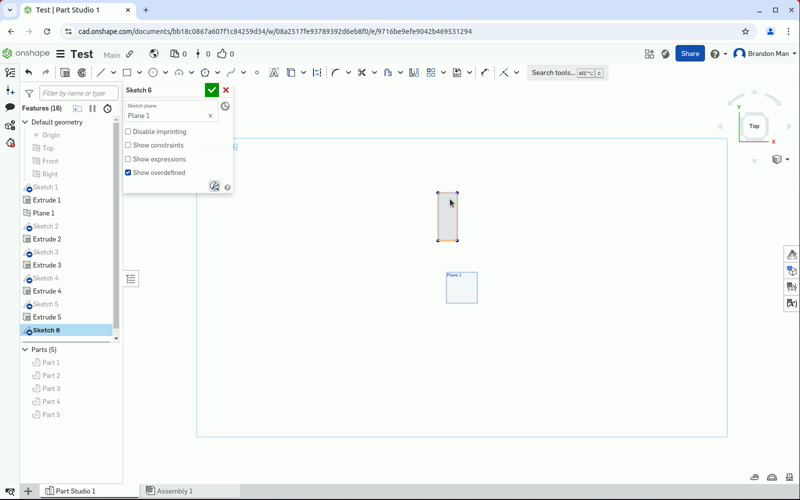
scroll(6)
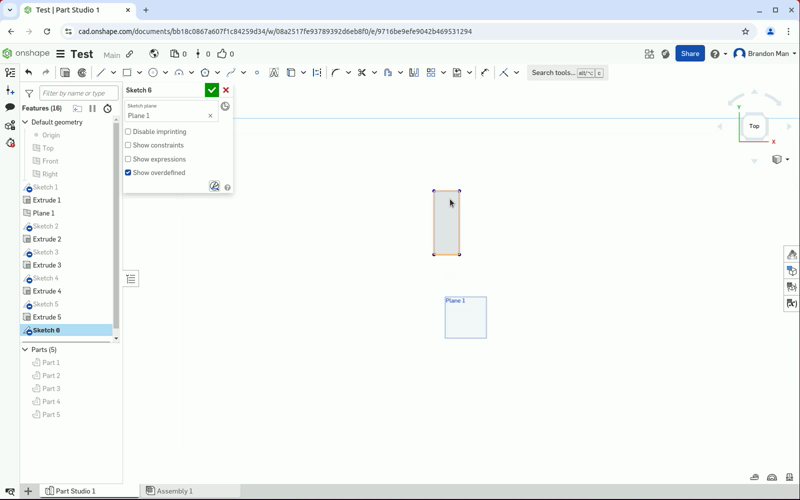
scroll(6)
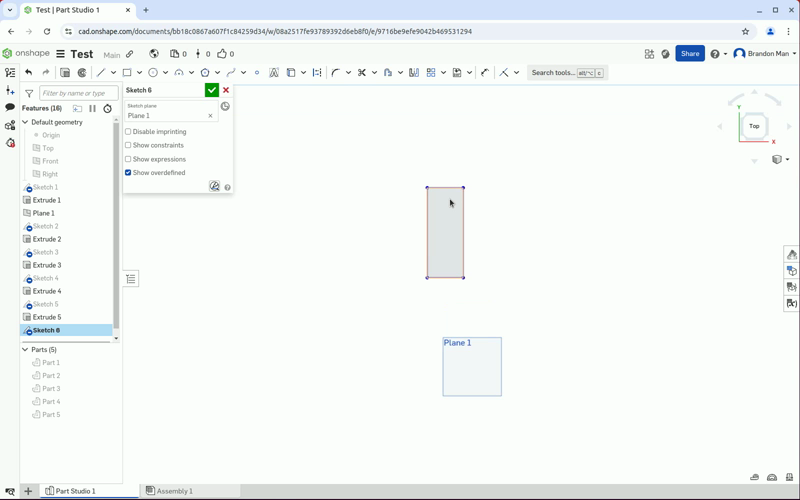
scroll(6)
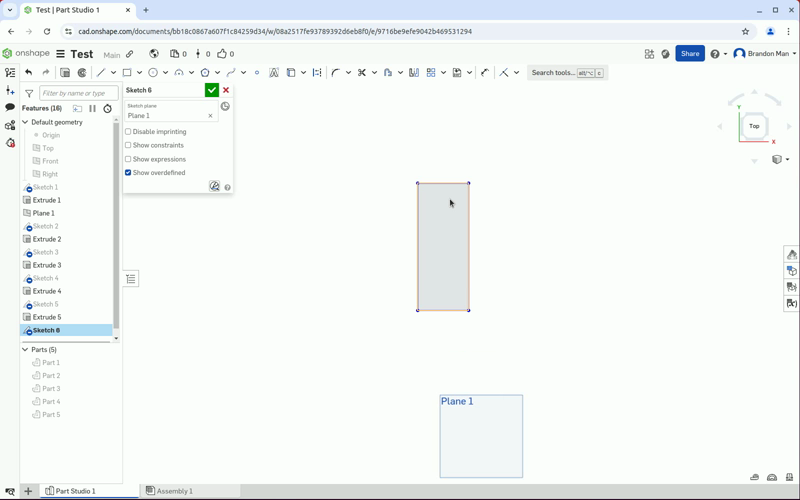
scroll(6)
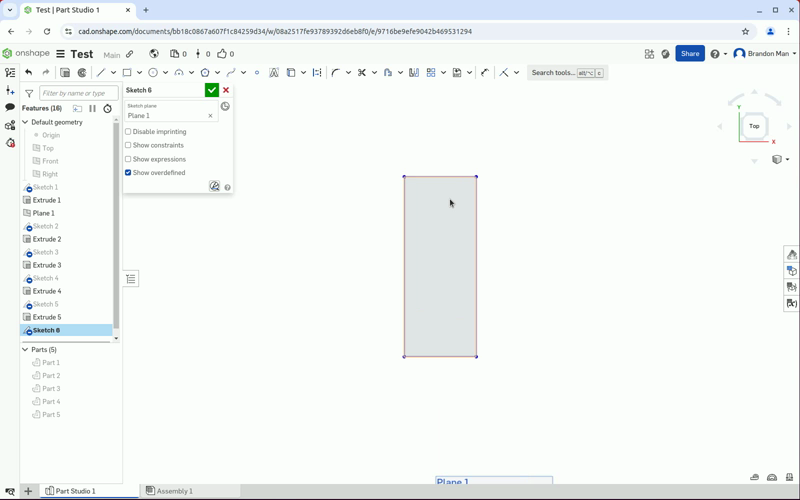
scroll(6)
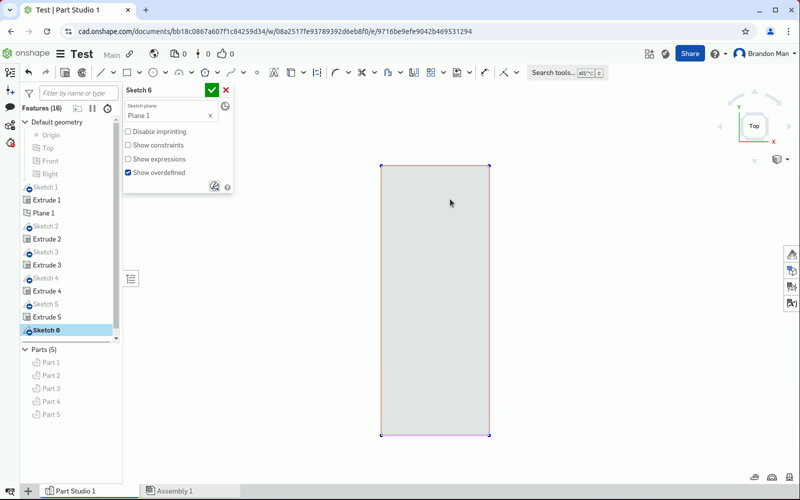
scroll(6)
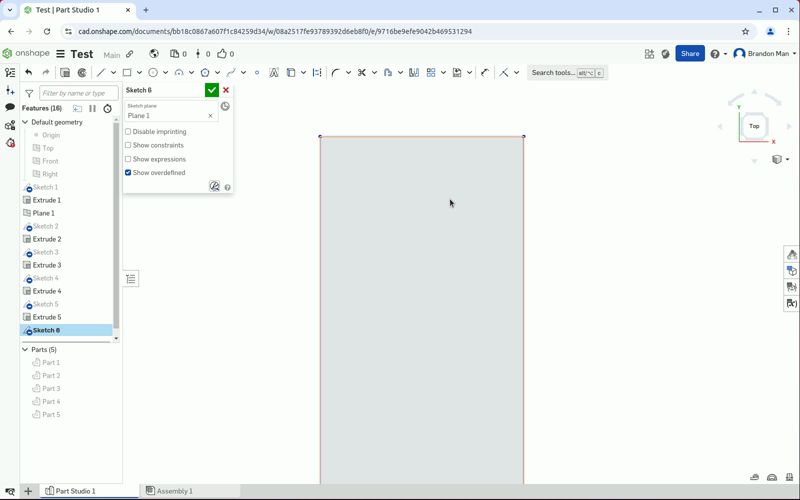
click(450, 198)
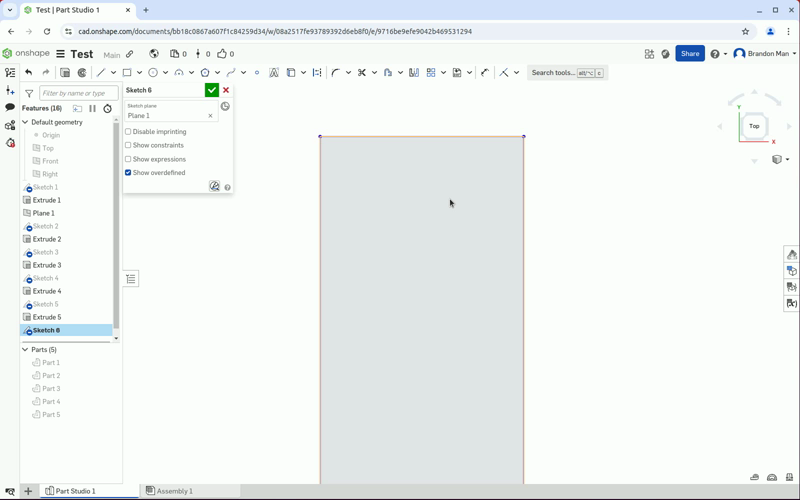
scroll(-6)
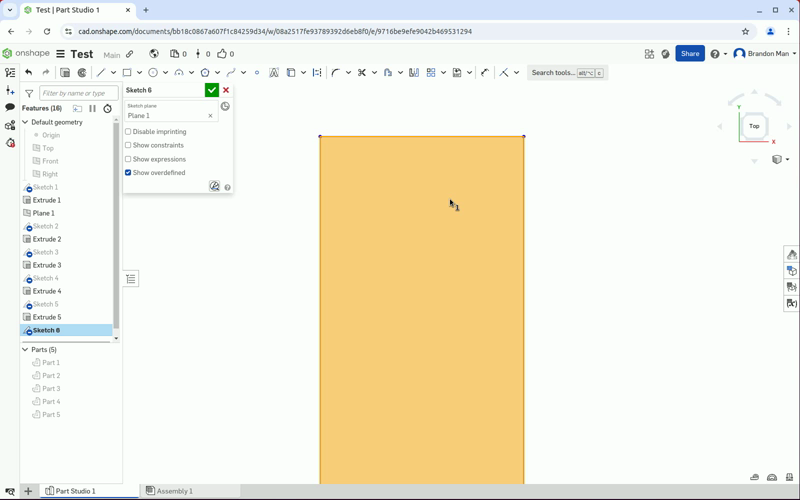
scroll(-6)
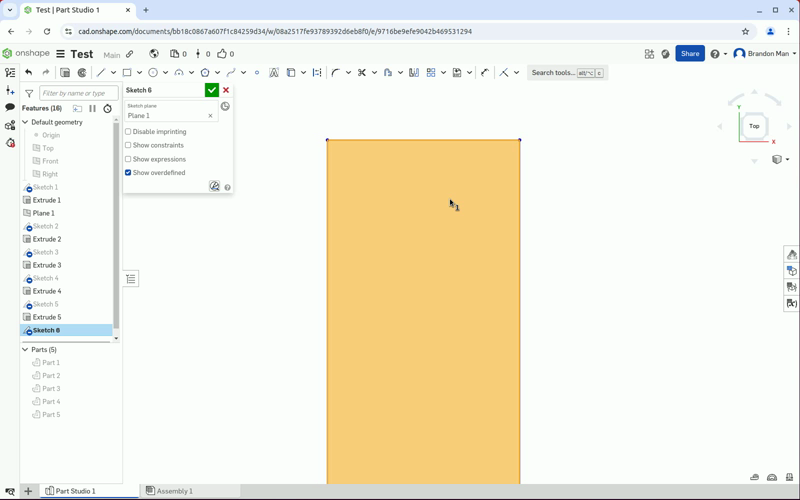
scroll(-6)
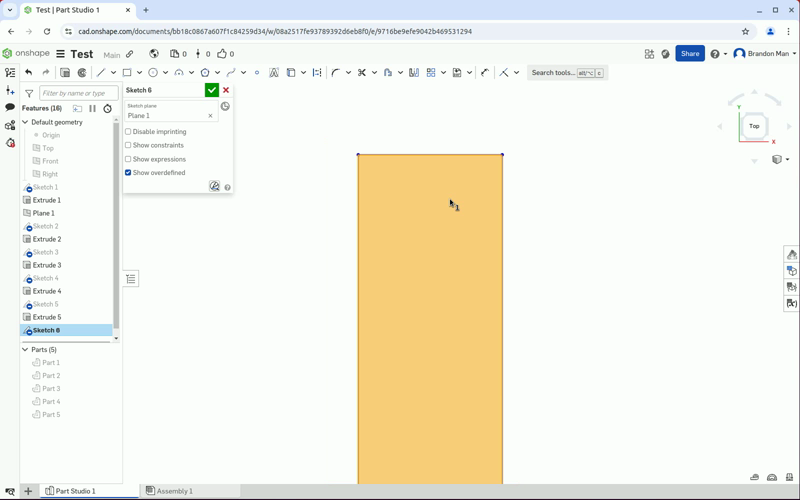
scroll(-6)
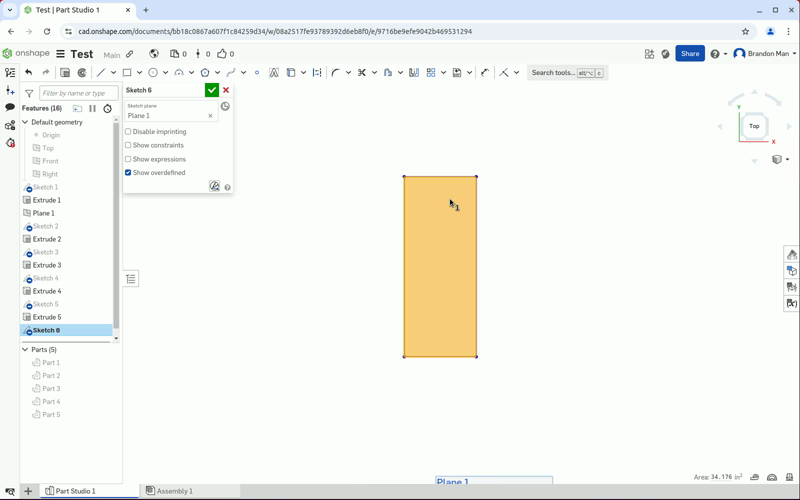
scroll(-6)
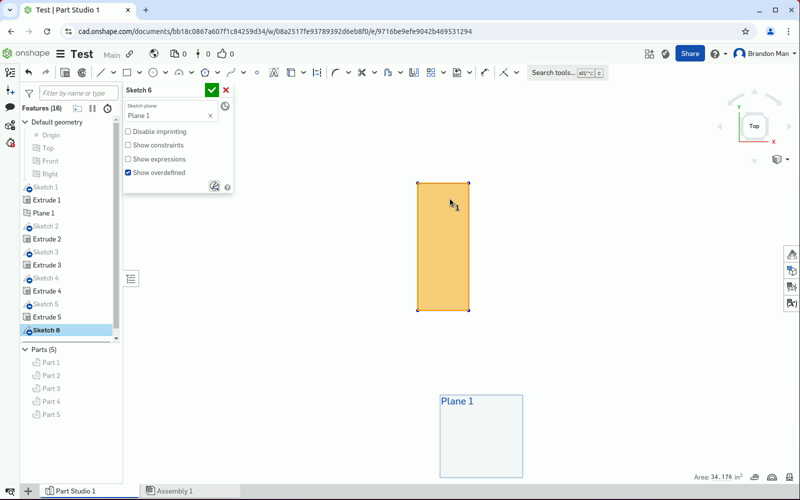
scroll(-6)
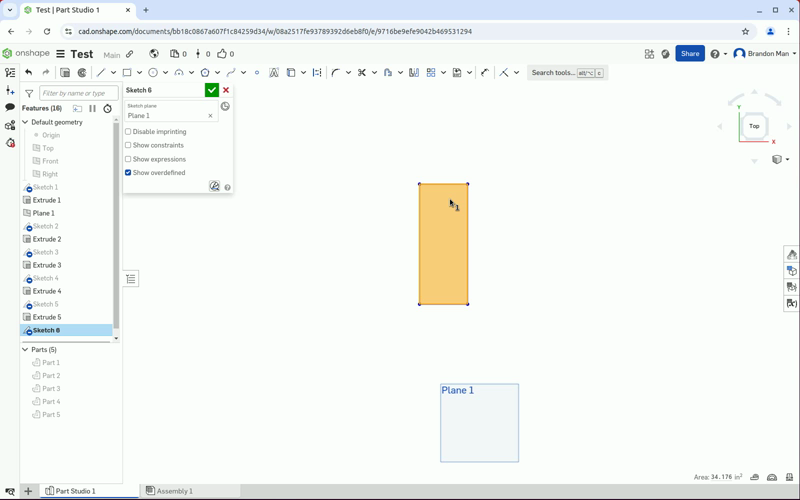
scroll(-6)
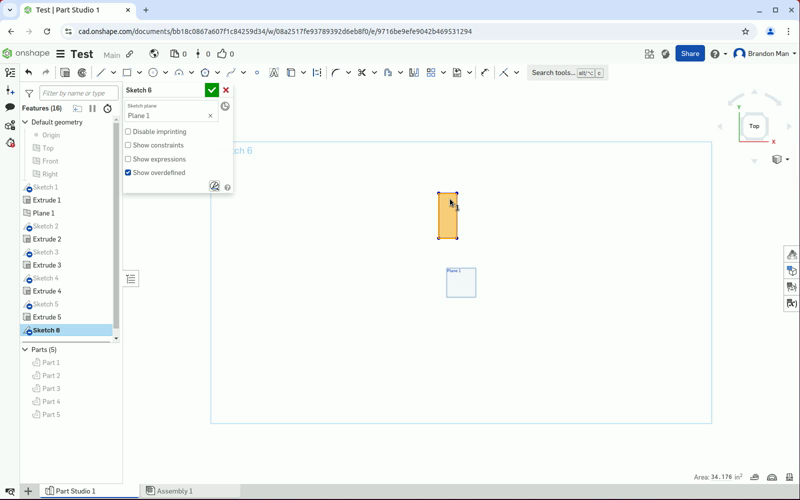
mouse_move(73, 352)
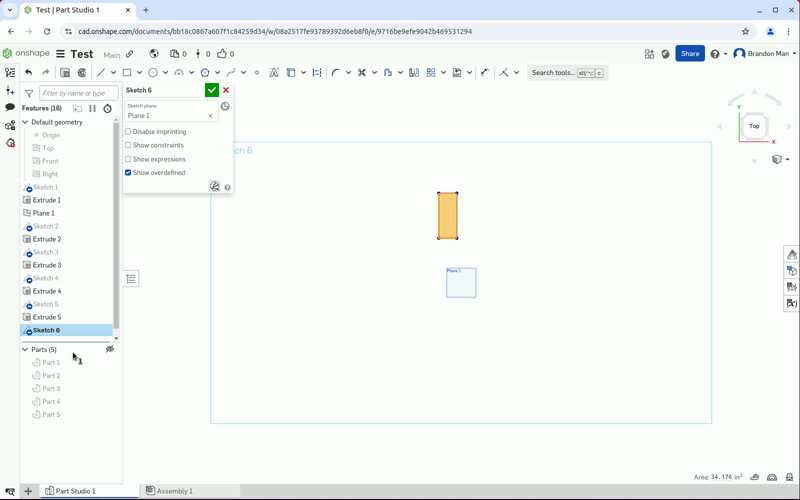
key(shift+y)
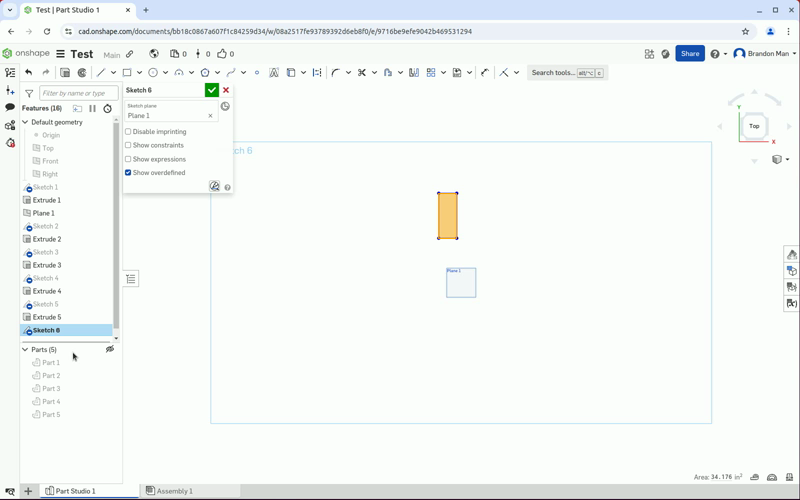
key(shift+e)
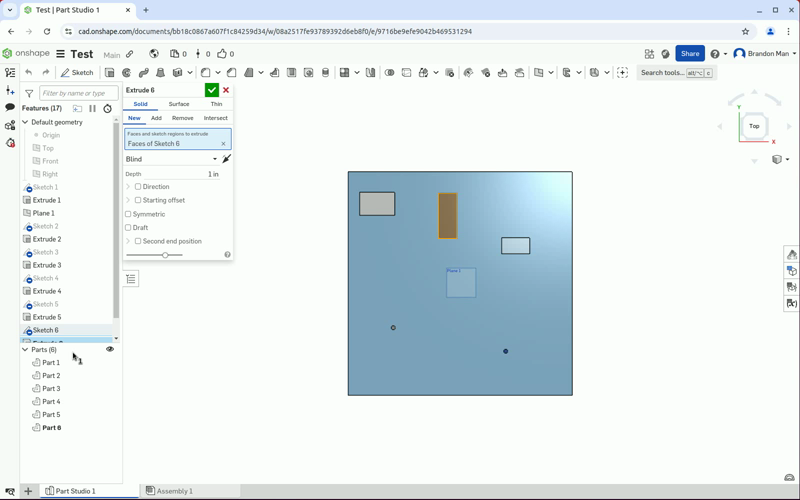
mouse_move(143, 106)
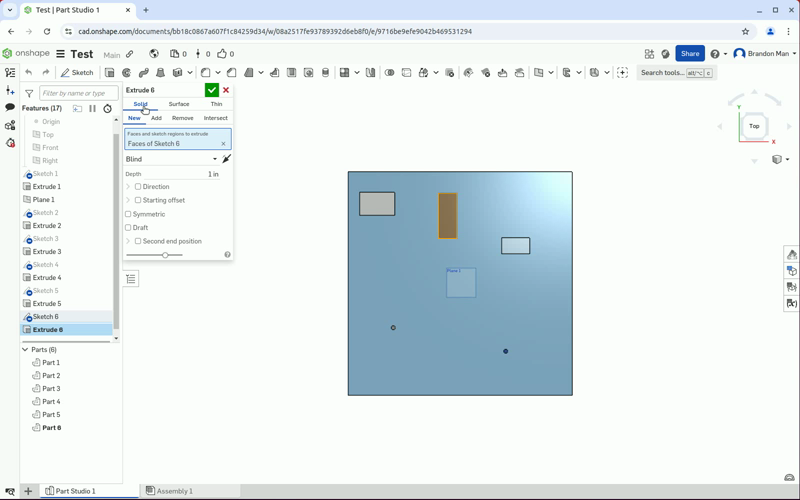
click(143, 106)
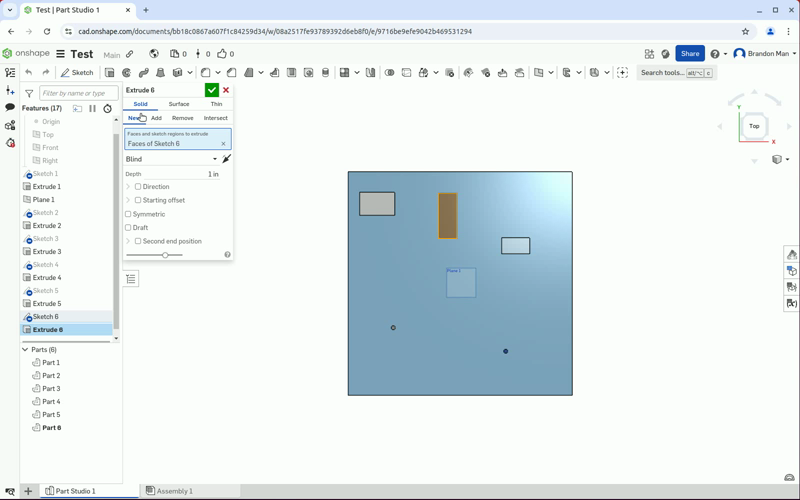
mouse_move(137, 120)
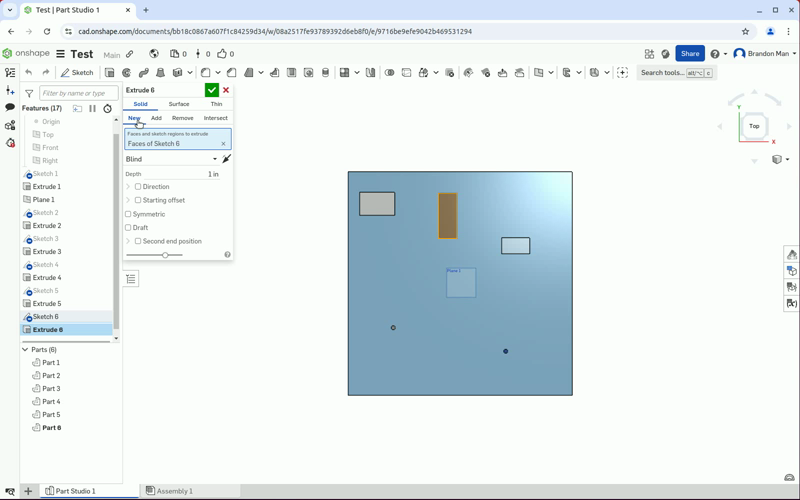
click(137, 120)
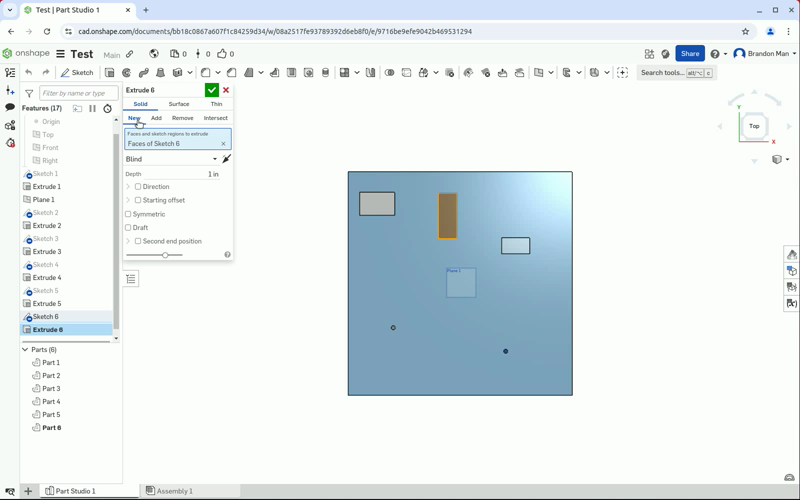
key(tab, 4)
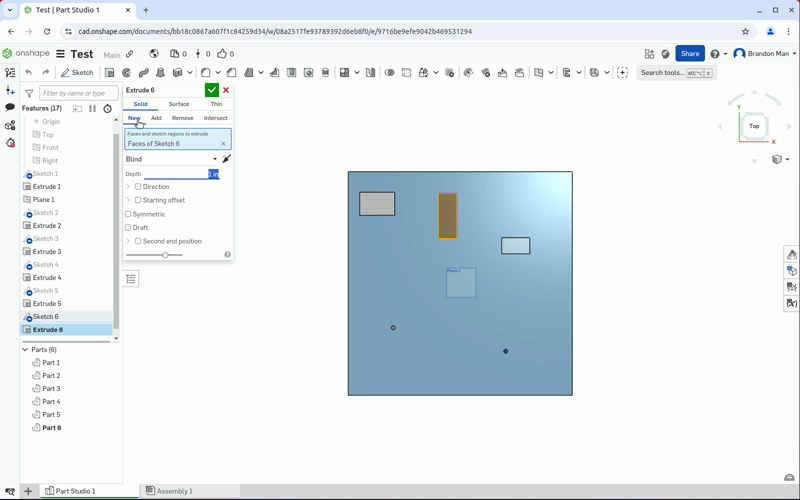
text(3.611)
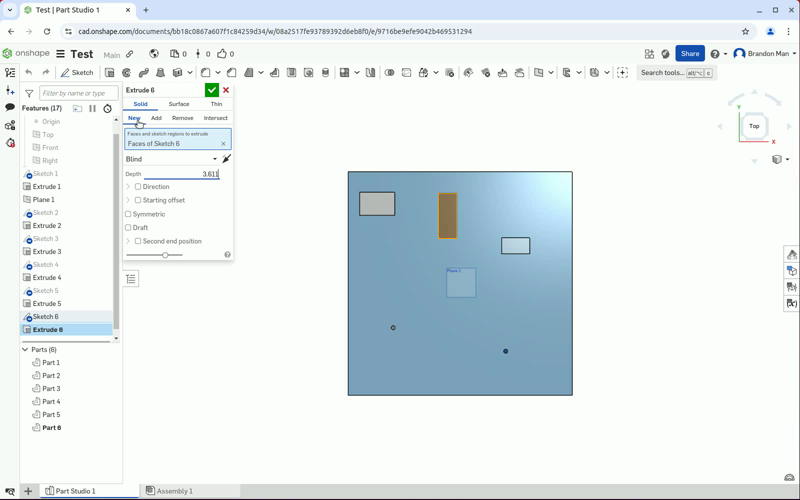
key(enter)
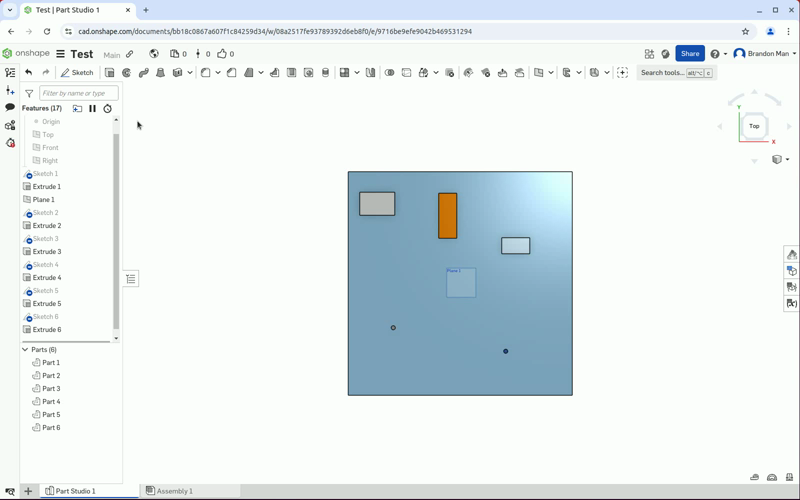
key(shift+h)
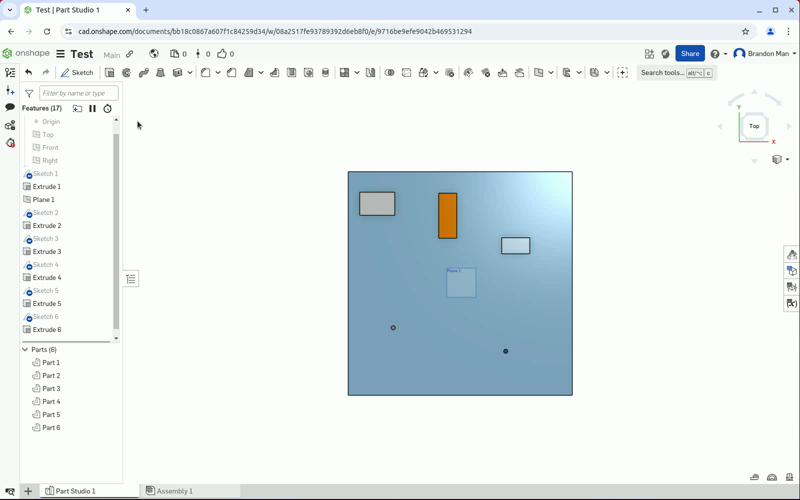
key(shift+h)
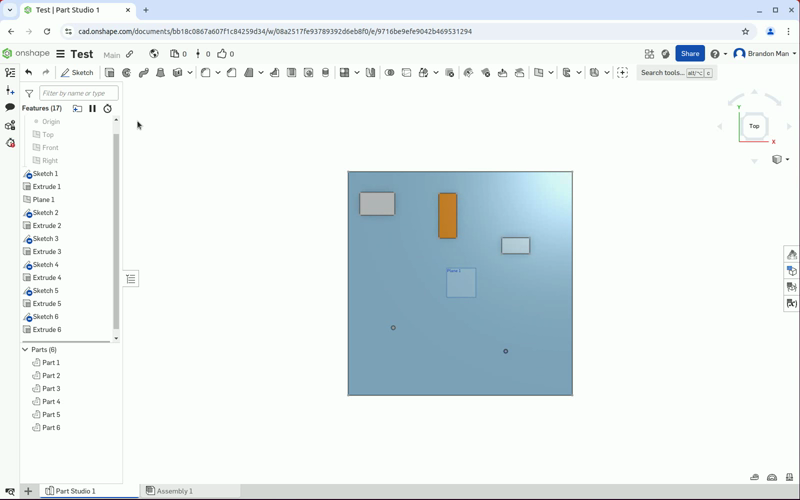
key(shift+7)
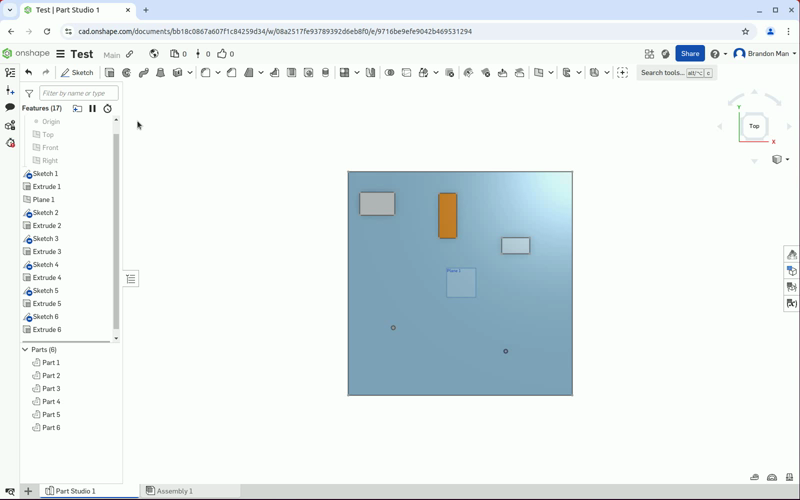
key(up, 3)
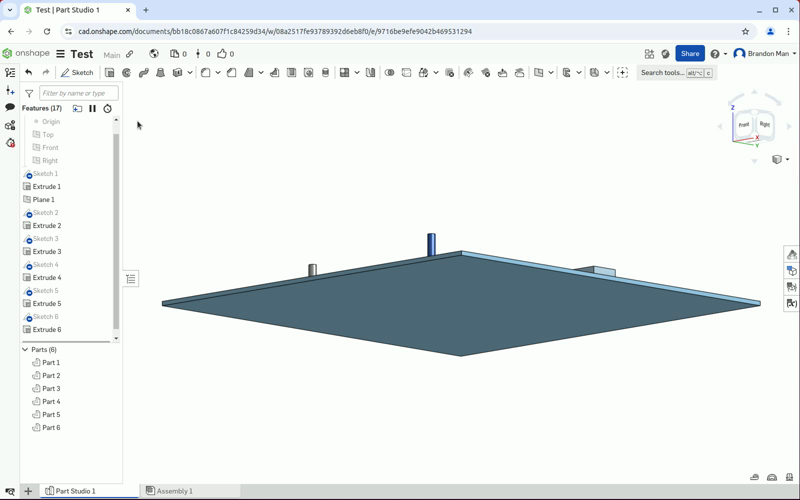
key(left, 3)
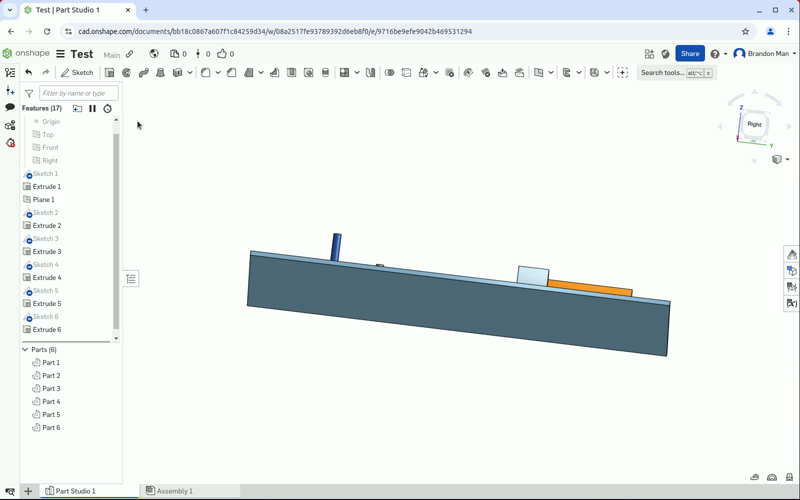
key(right, 3)
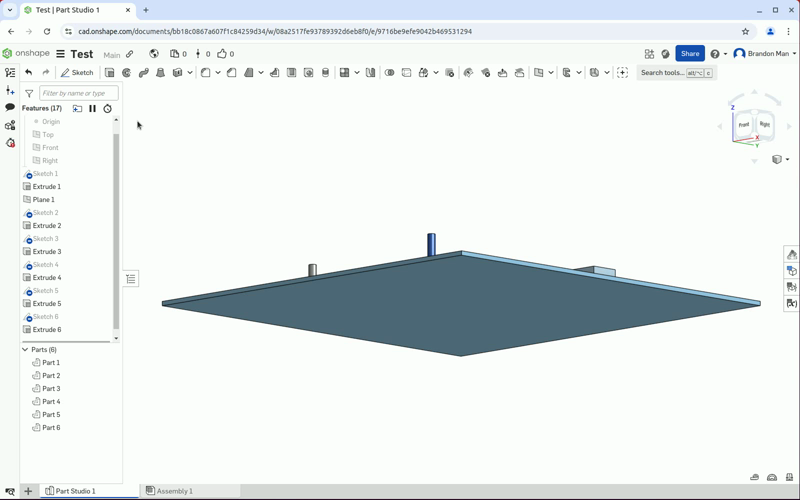
key(down, 3)
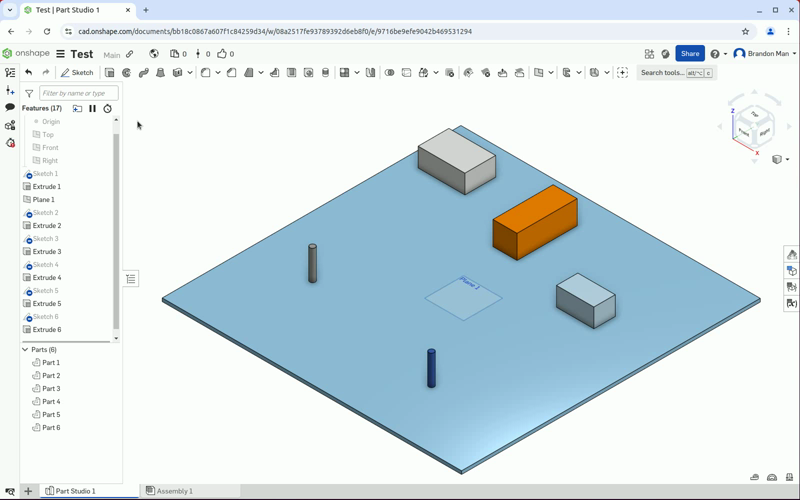
mouse_move(69, 176)
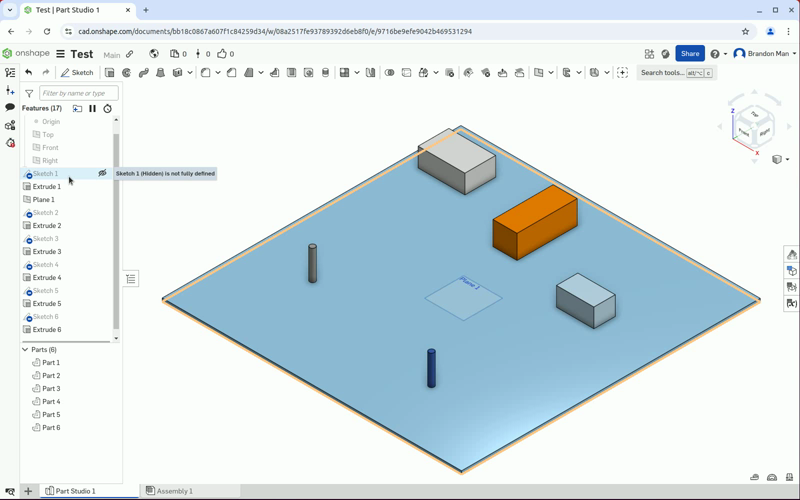
click(69, 176)